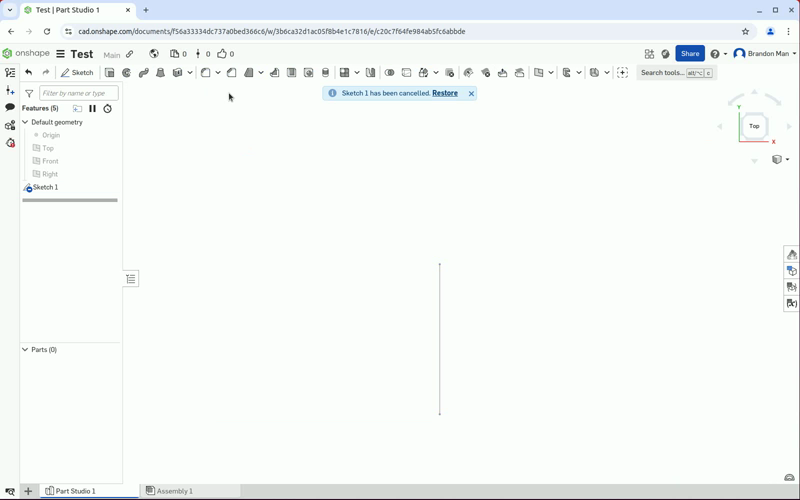
key(shift+h)
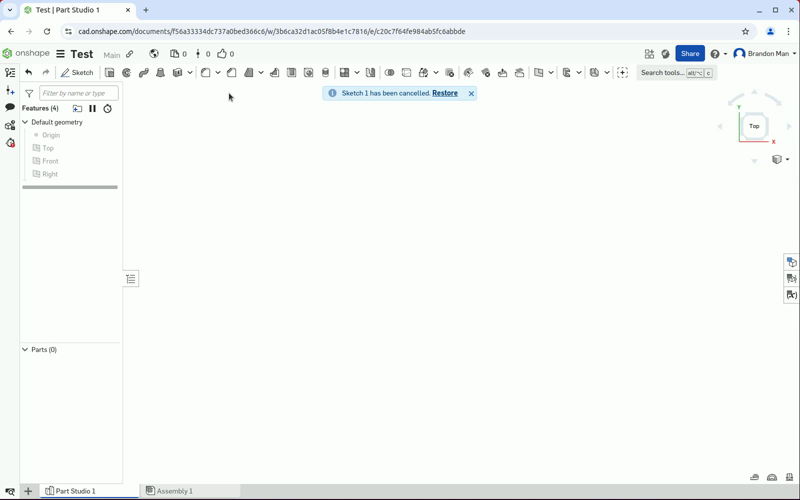
mouse_move(73, 352)
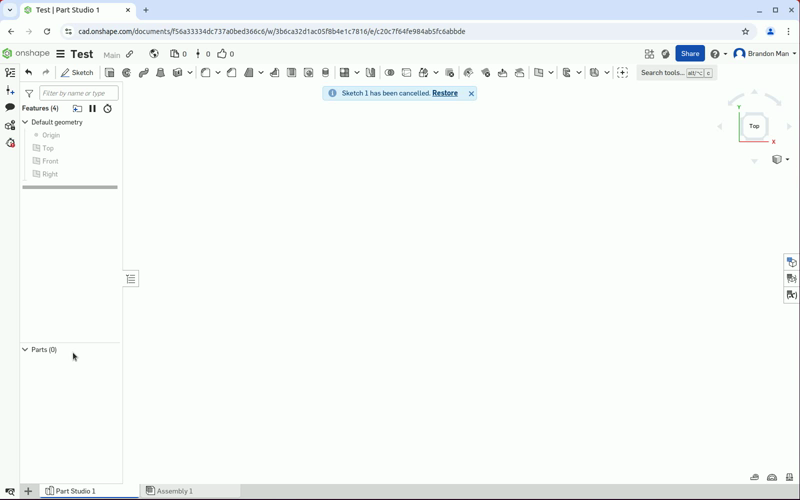
key(y)
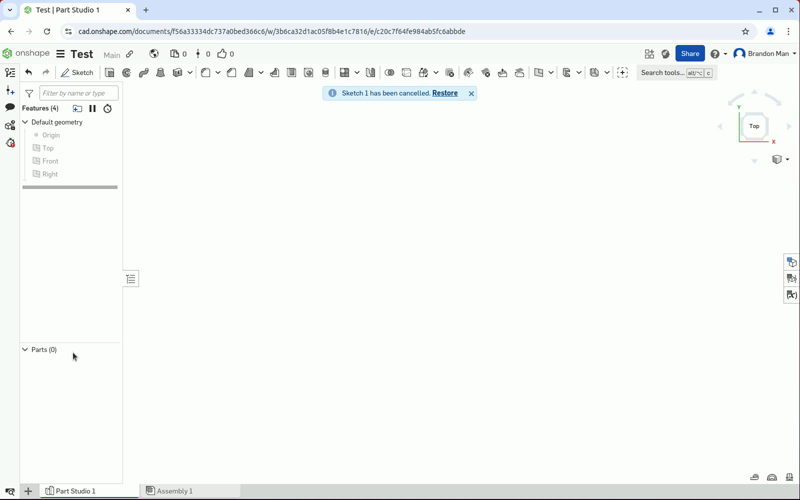
key(shift+p)
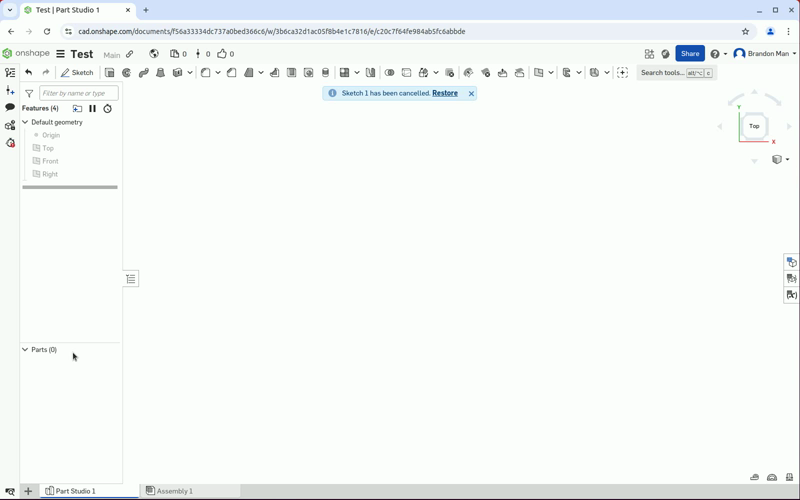
key(space)
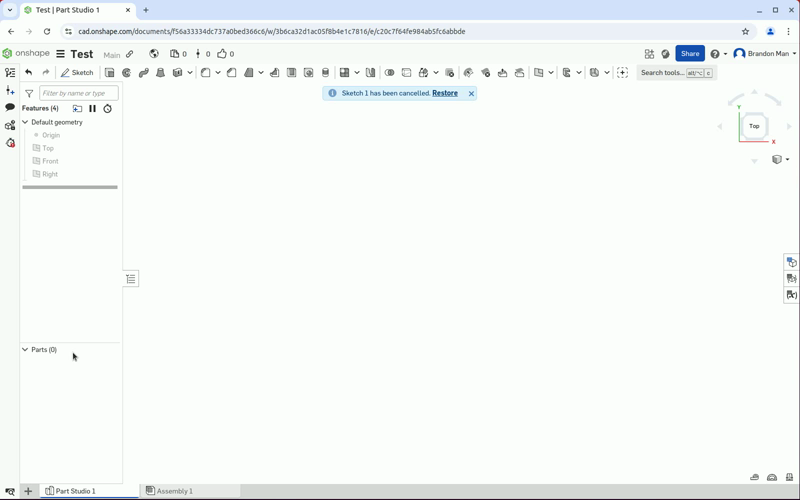
key_down(shift)
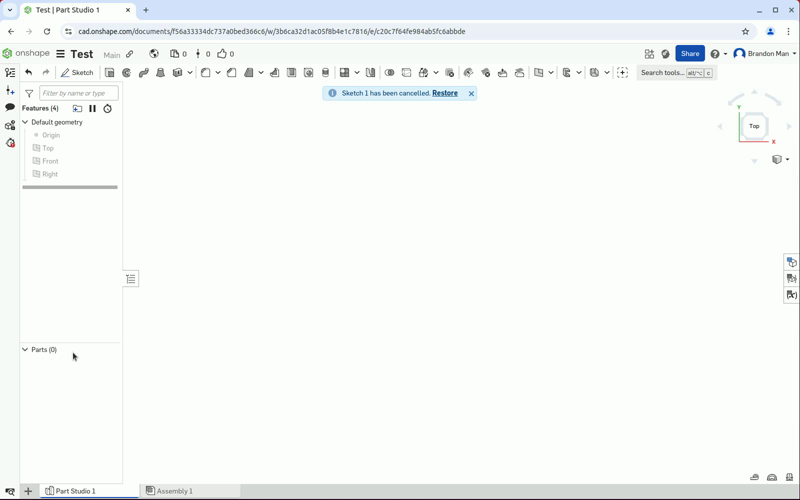
key(up)
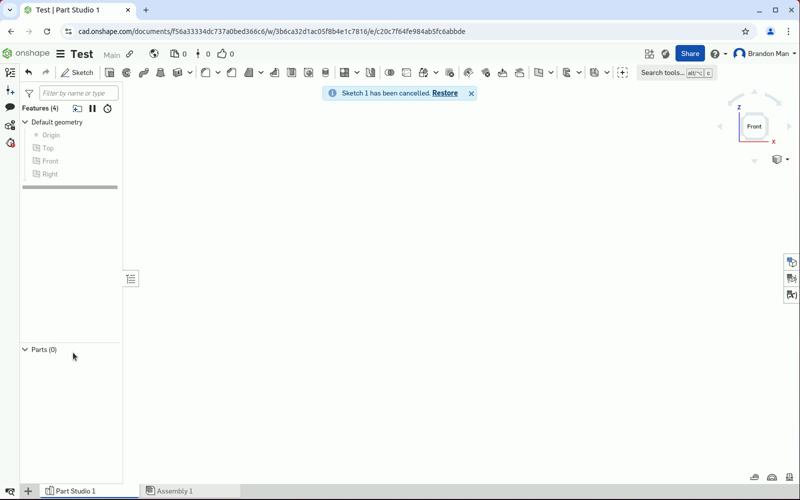
key_up(shift)
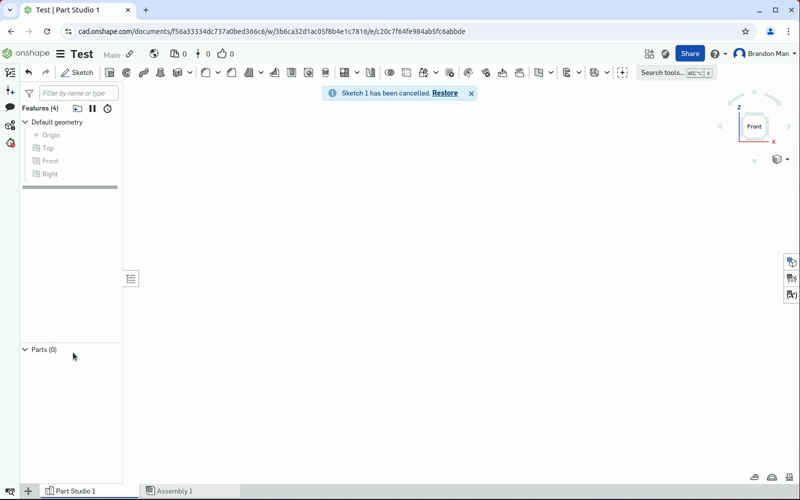
mouse_move(73, 352)
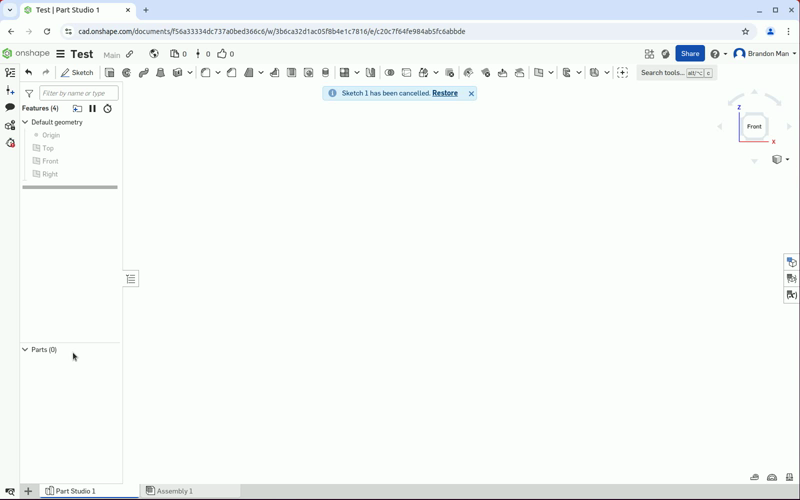
key(shift+y)
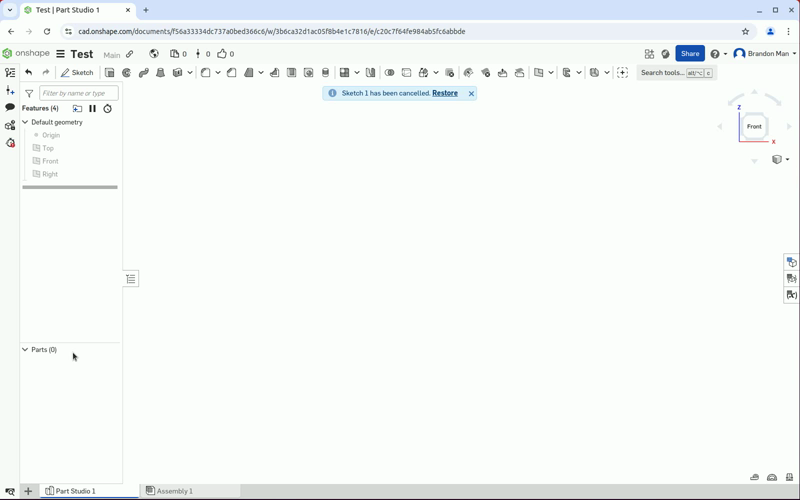
key(shift+s)
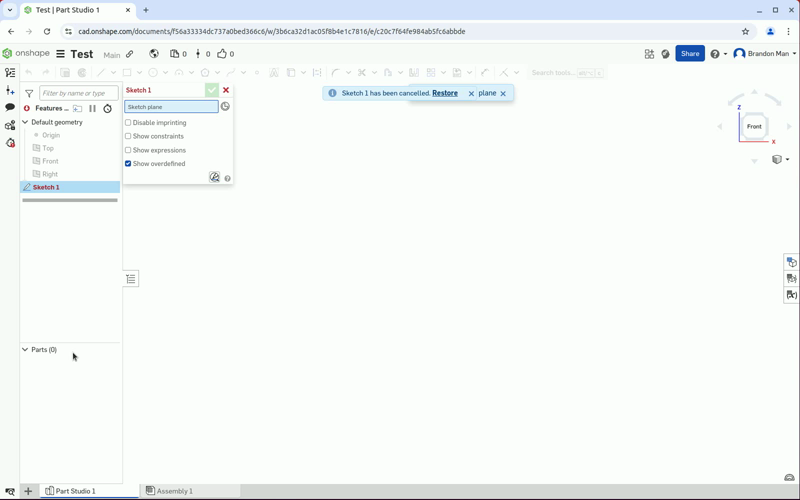
mouse_move(73, 163)
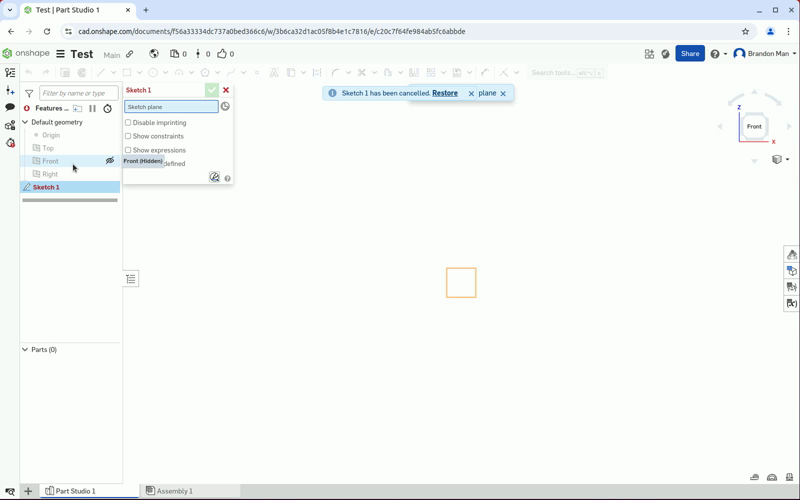
click(73, 163)
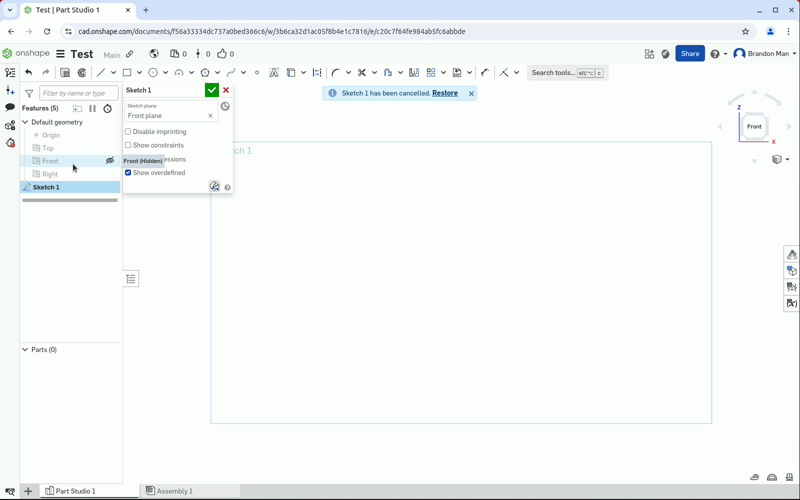
mouse_move(73, 352)
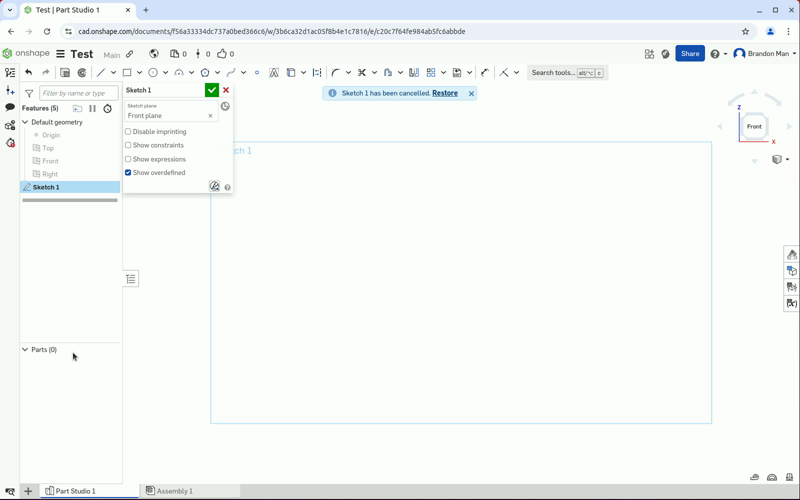
key(y)
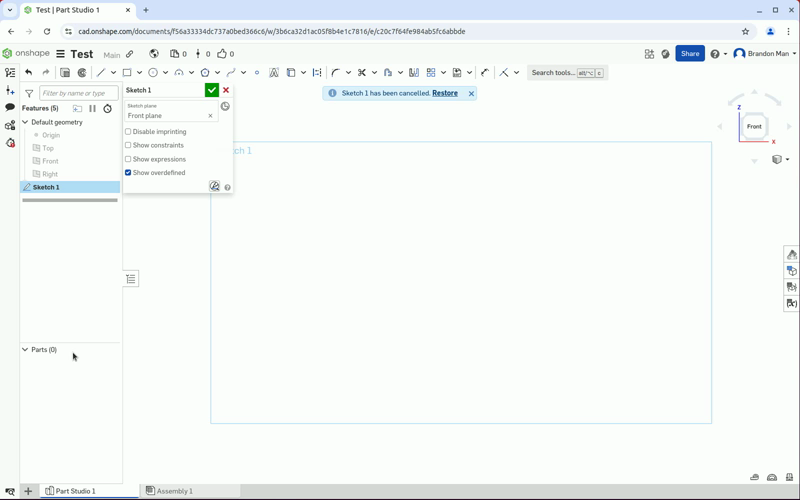
key(l)
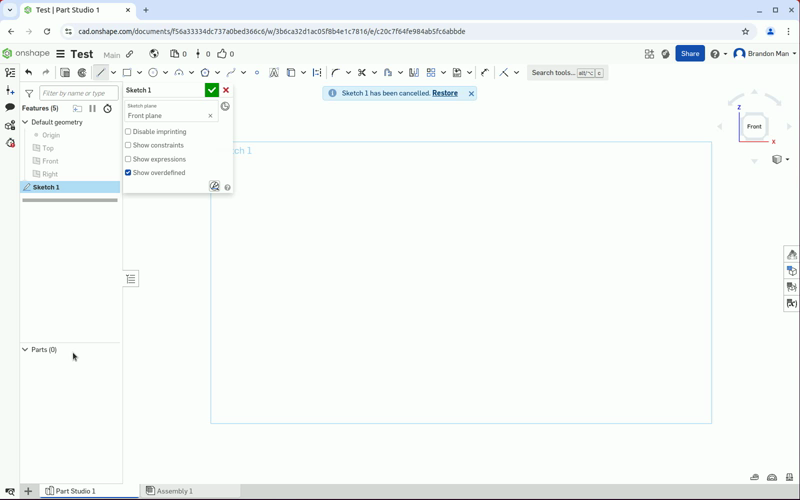
key_down(shift)
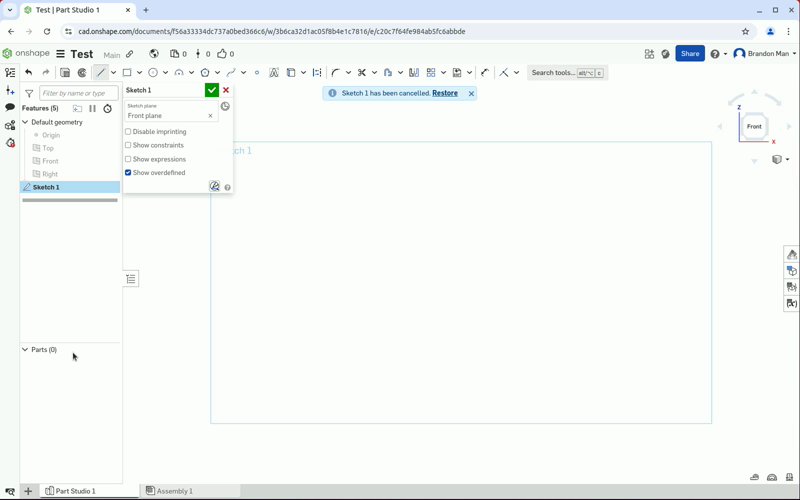
mouse_move(348, 272)
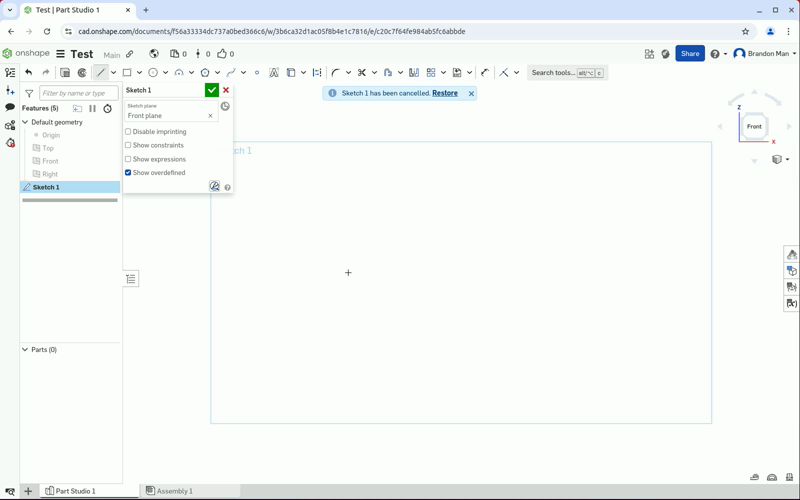
click(348, 272)
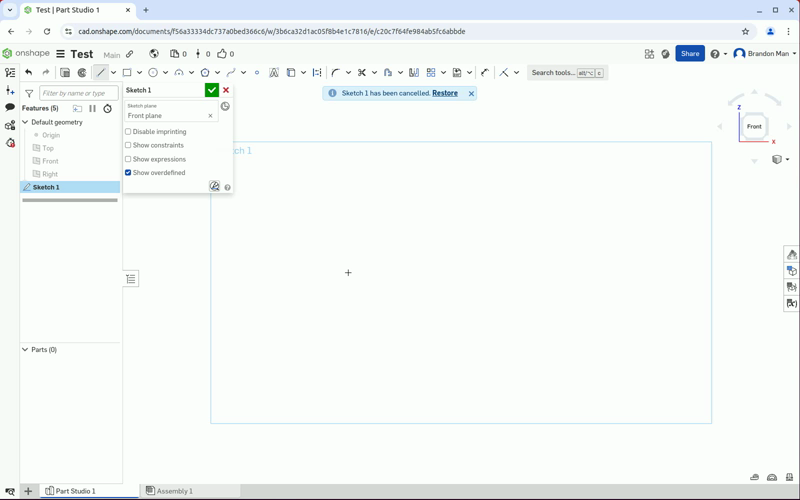
key_up(shift)
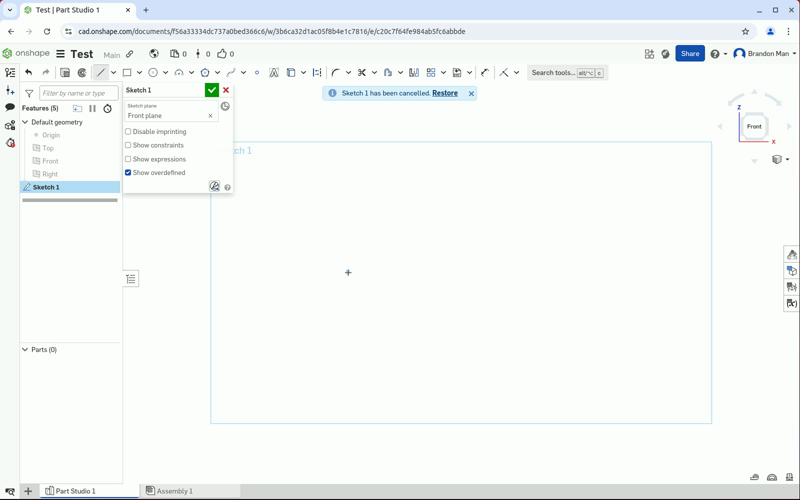
key_down(shift)
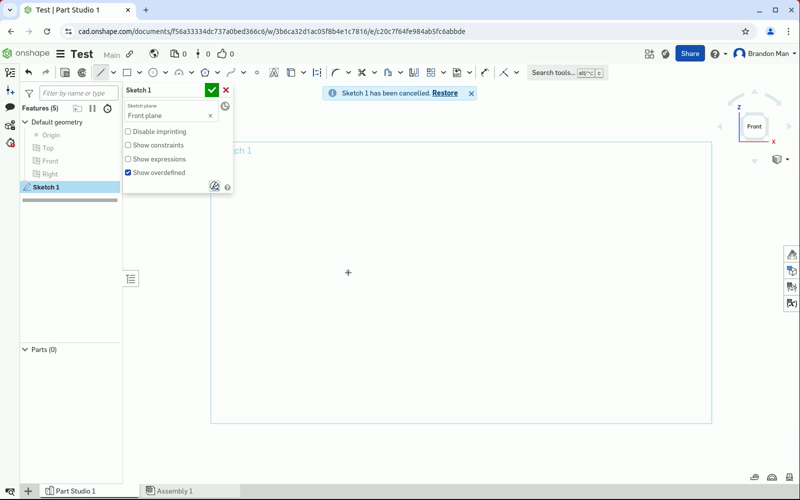
mouse_move(378, 272)
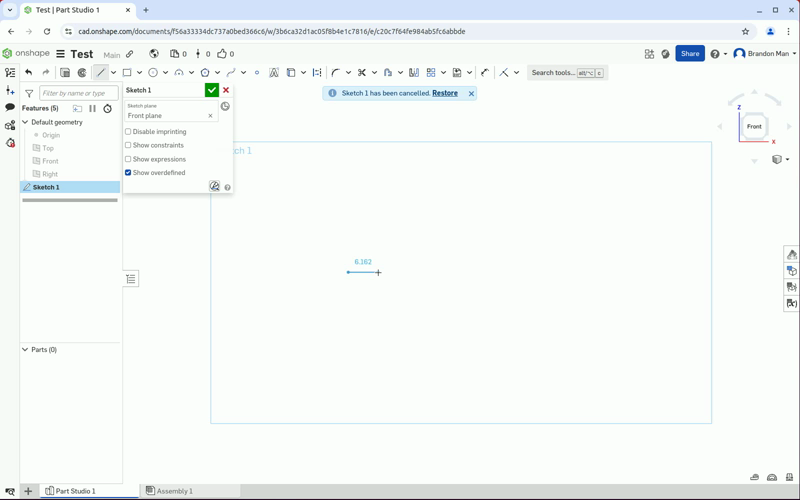
mouse_move(359, 272)
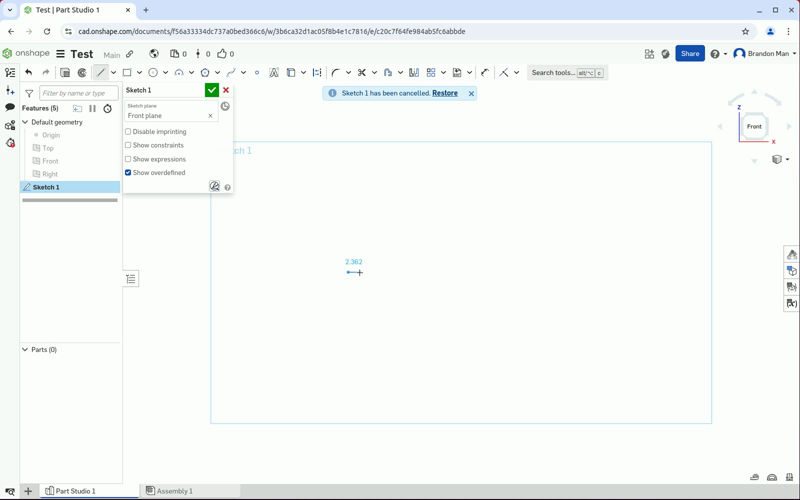
click(359, 272)
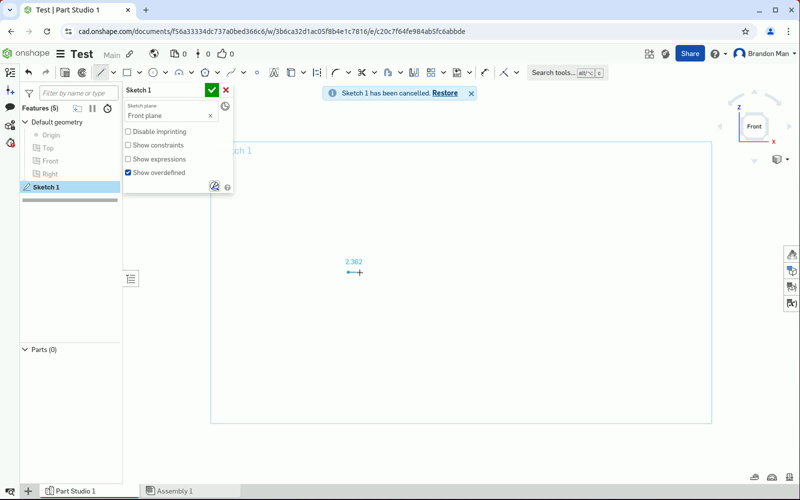
key_up(shift)
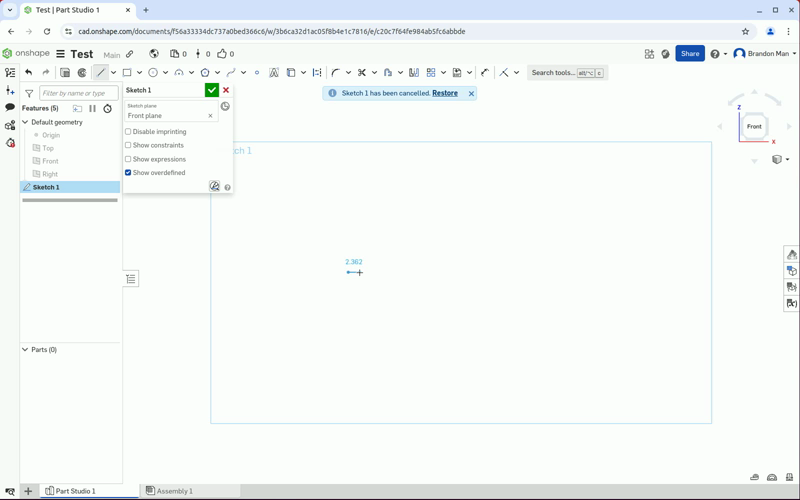
key_down(shift)
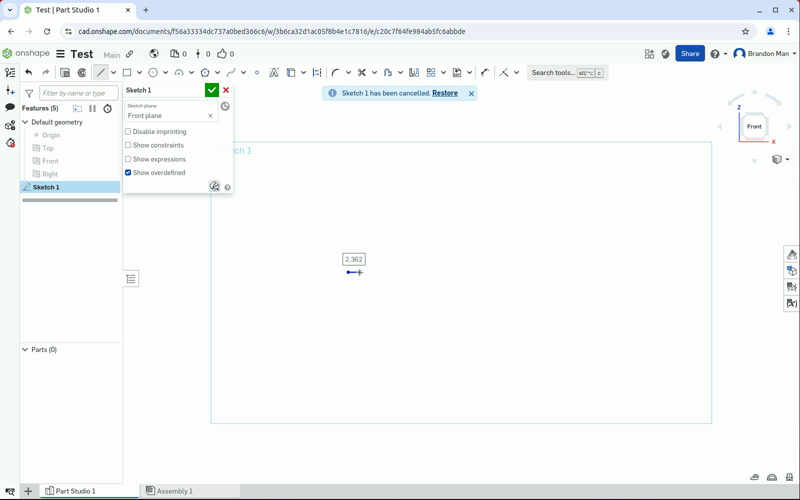
mouse_move(389, 272)
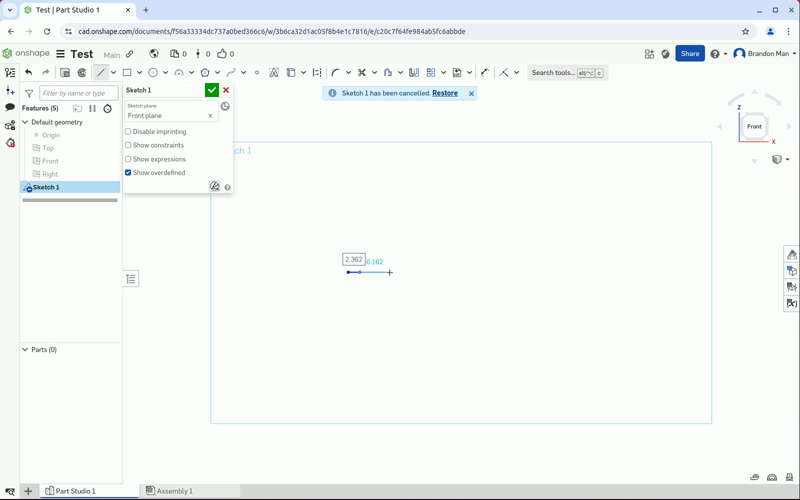
mouse_move(359, 271)
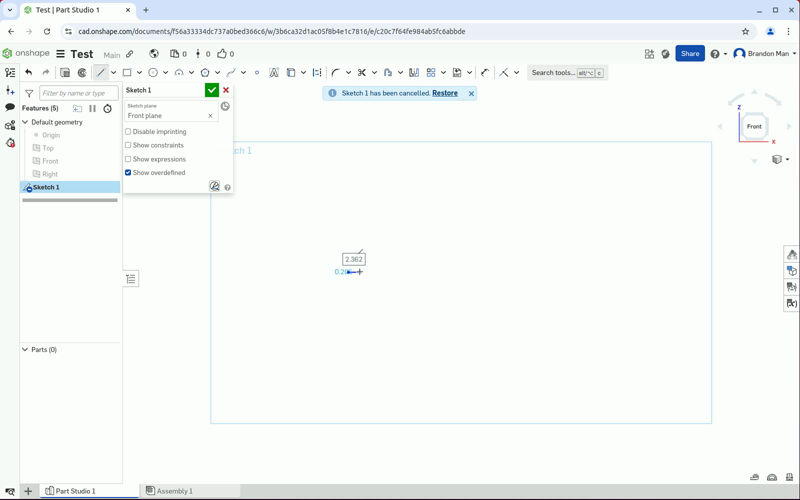
scroll(6)
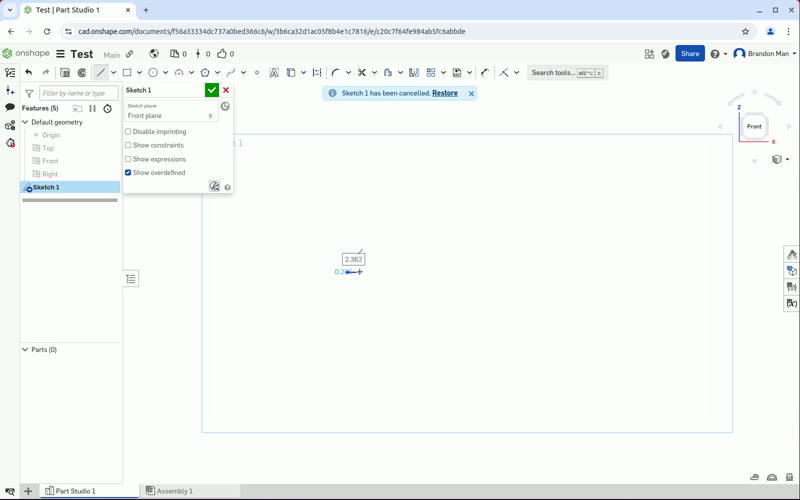
scroll(6)
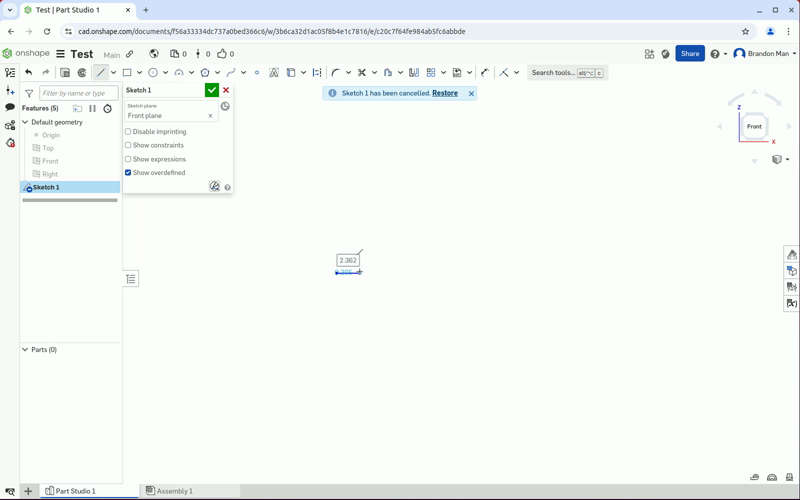
scroll(6)
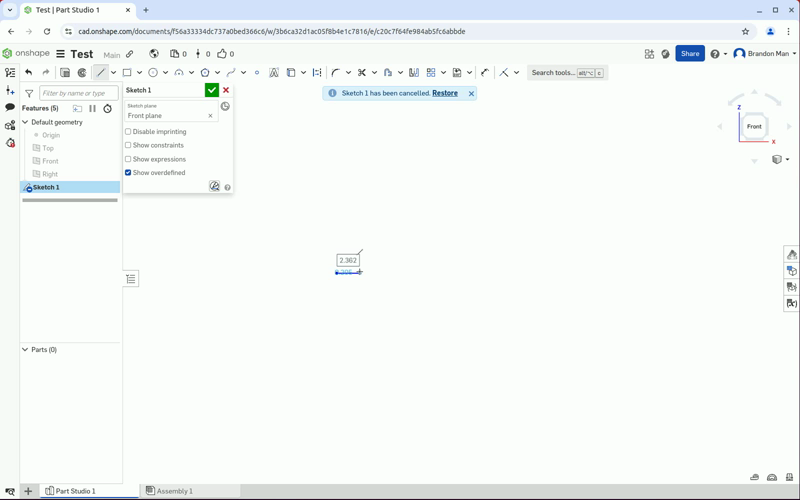
scroll(6)
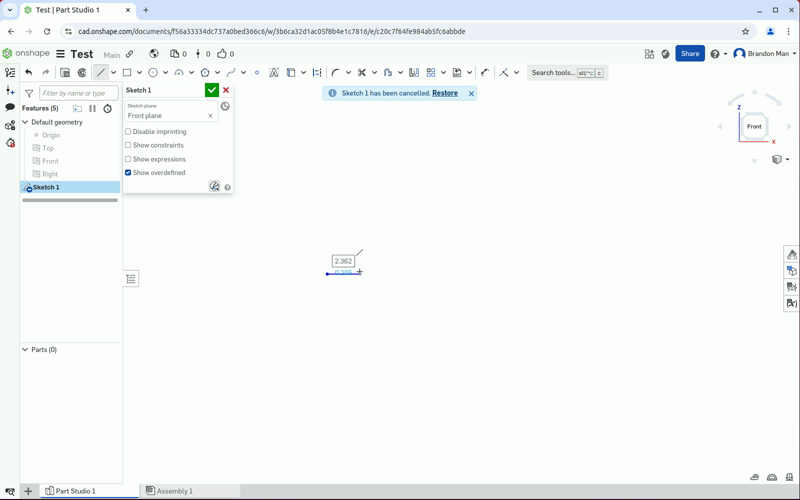
scroll(6)
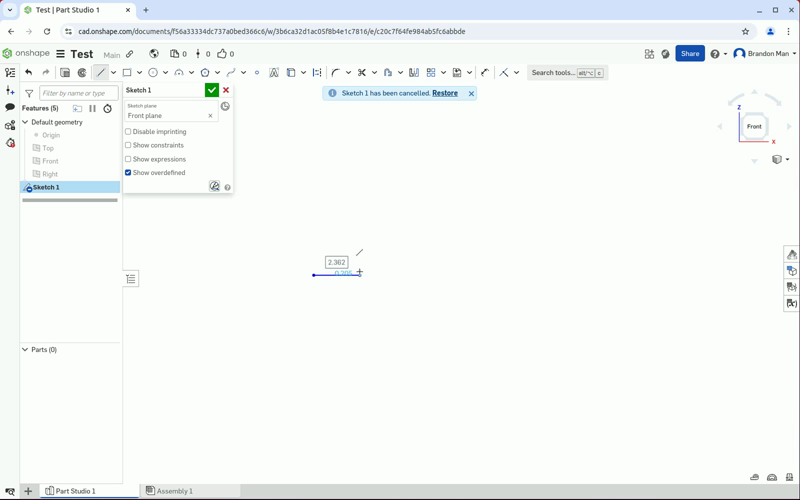
scroll(6)
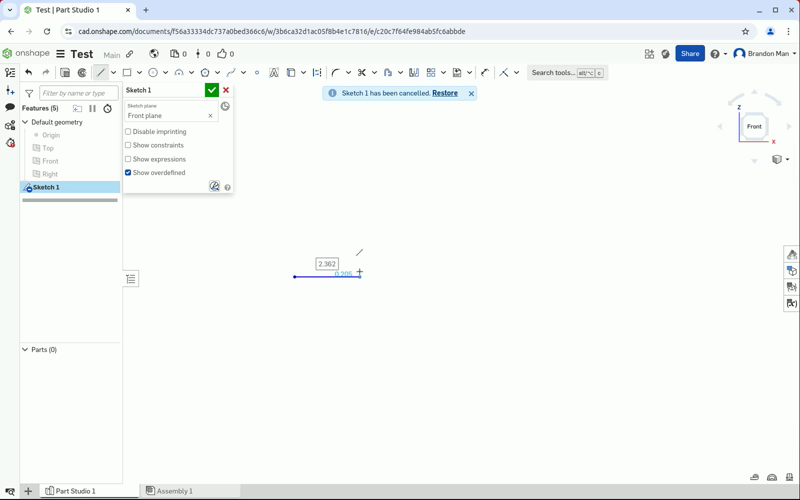
scroll(6)
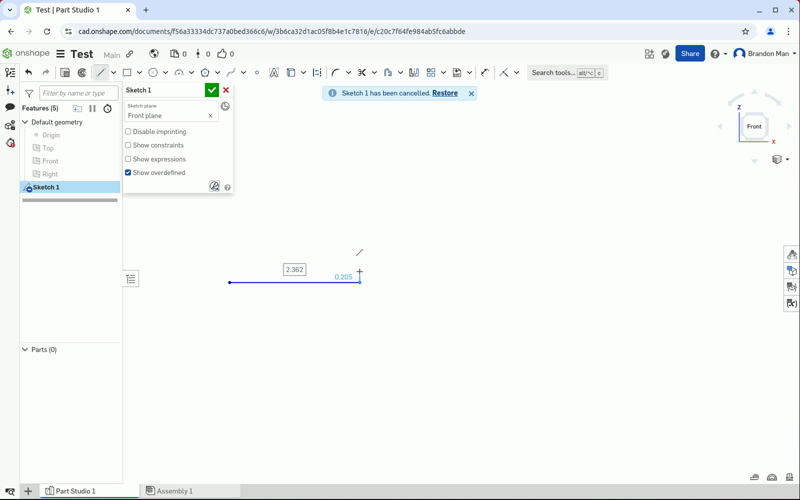
click(359, 271)
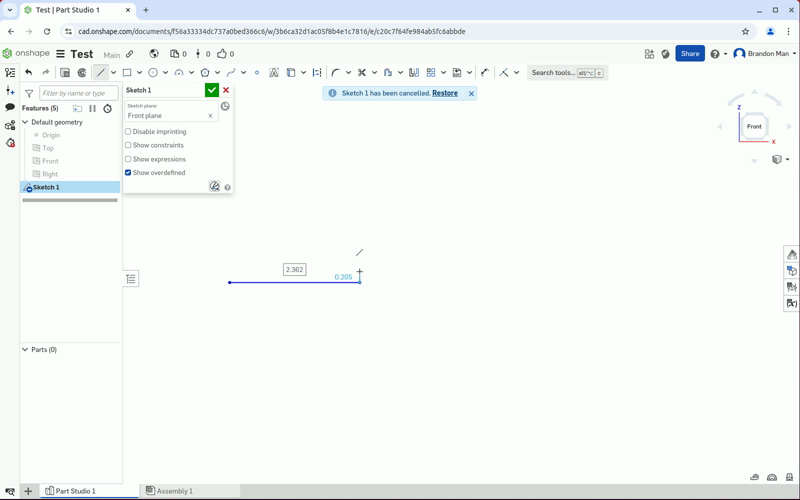
scroll(-6)
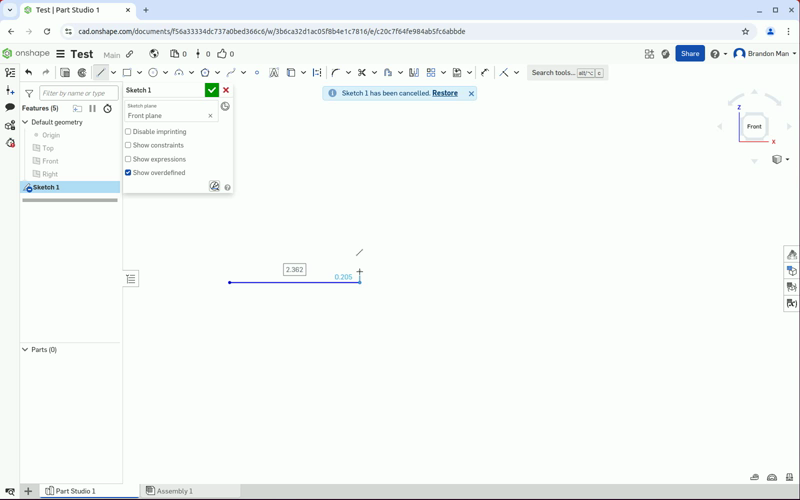
scroll(-6)
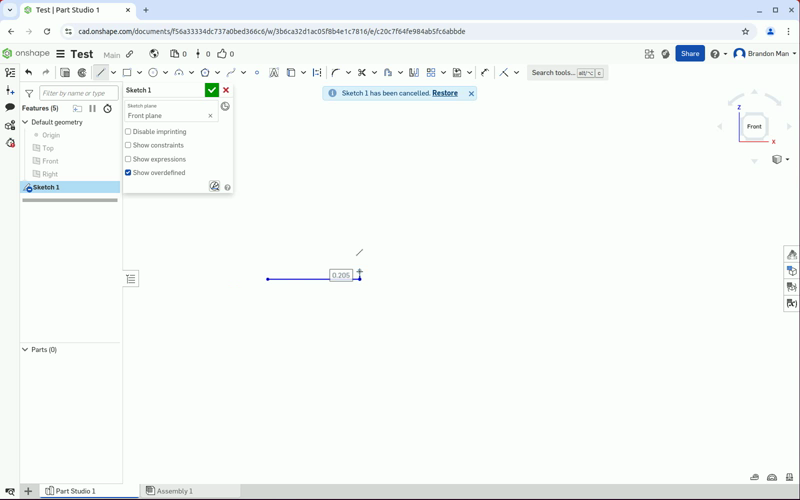
scroll(-6)
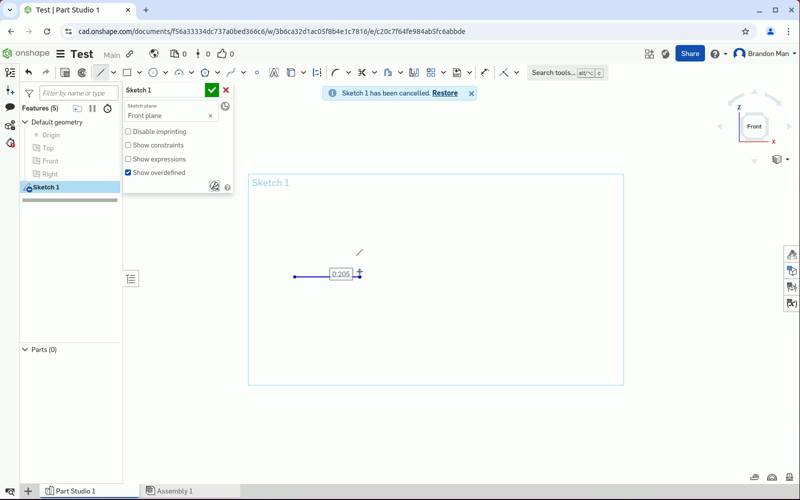
scroll(-6)
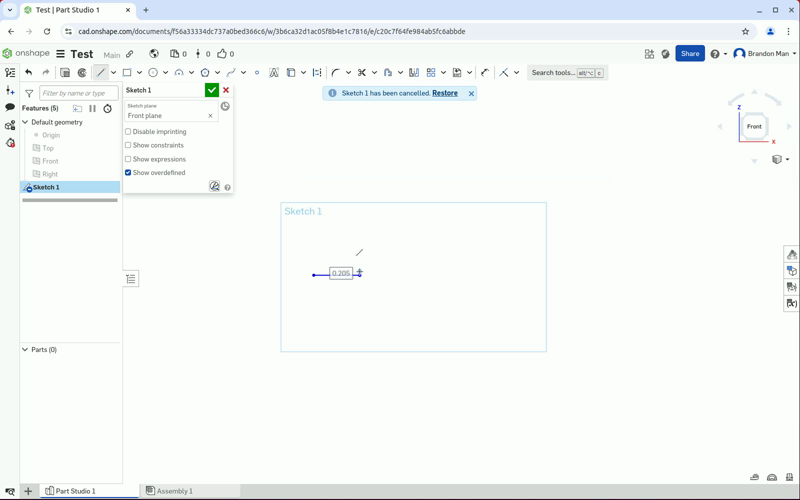
scroll(-6)
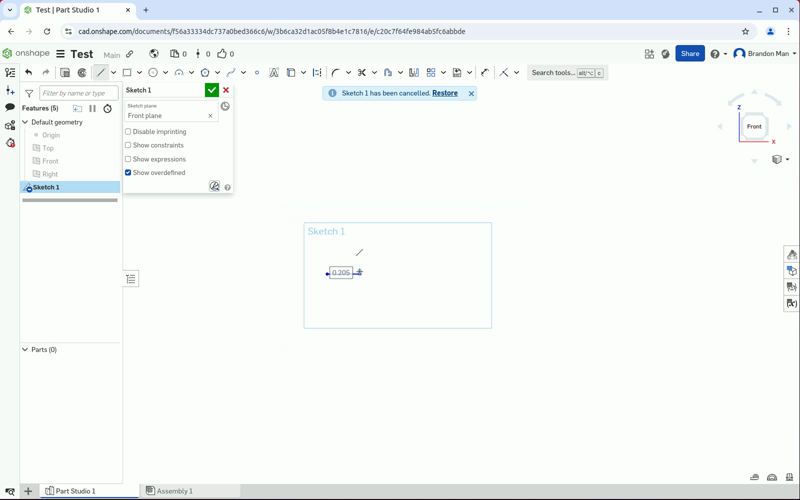
scroll(-6)
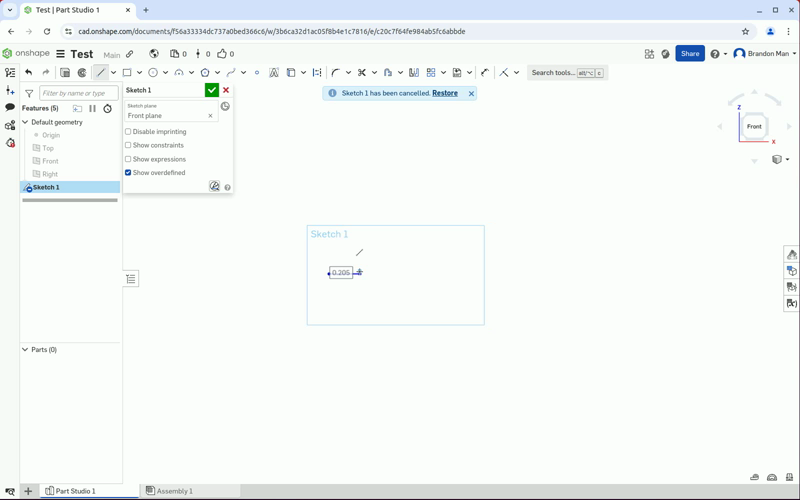
scroll(-6)
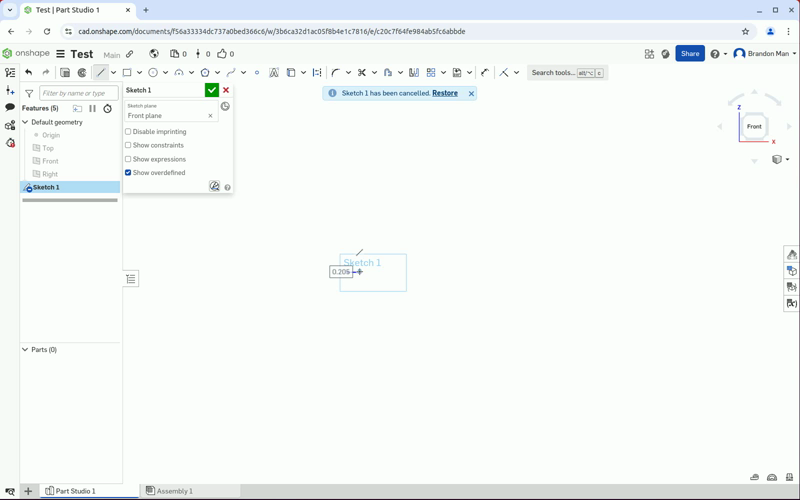
key_up(shift)
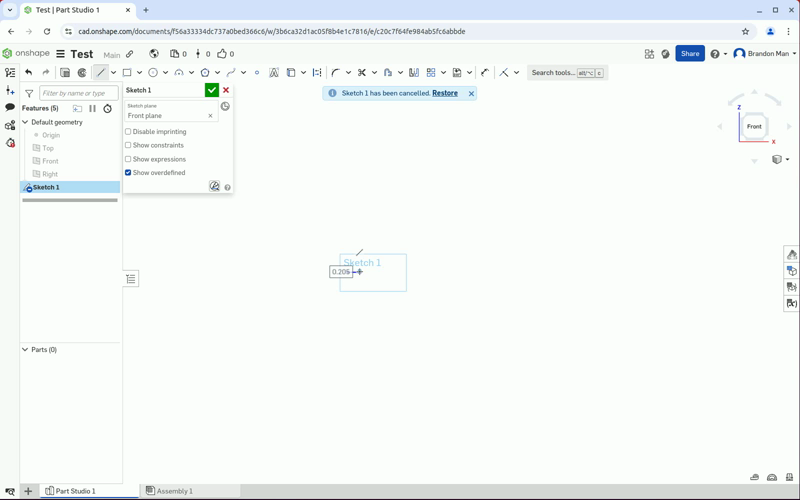
key_down(shift)
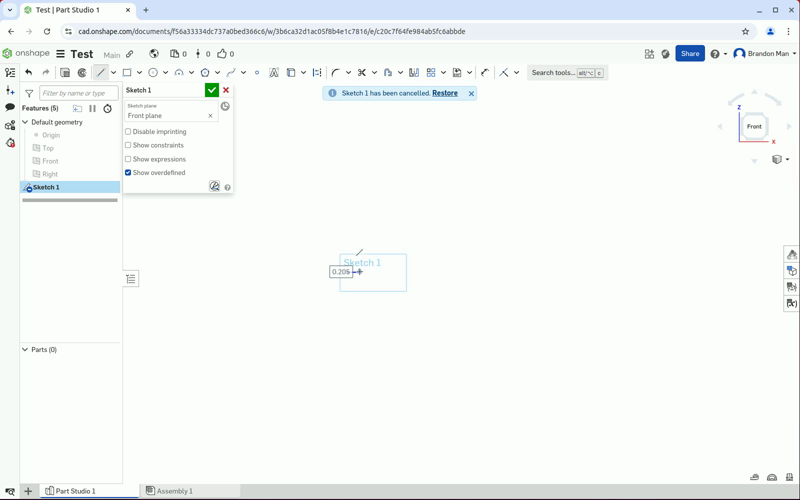
mouse_move(389, 271)
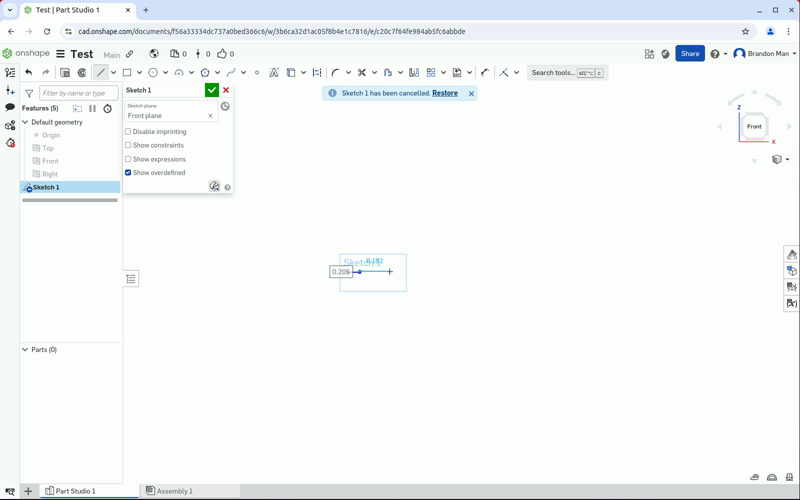
mouse_move(359, 260)
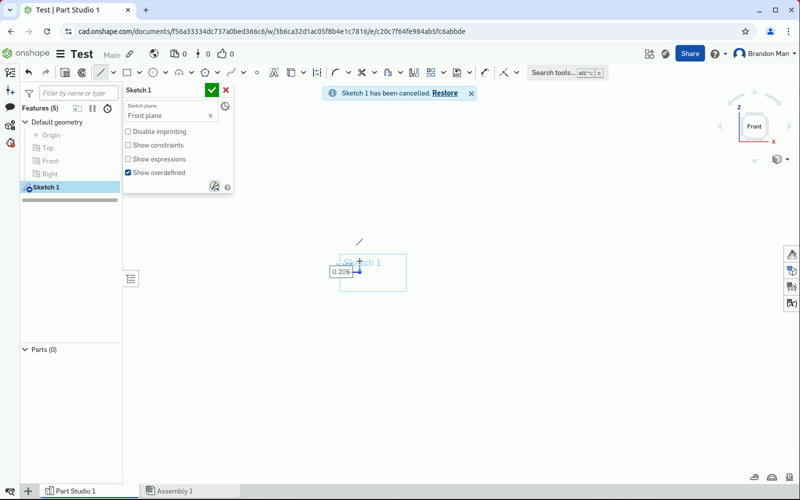
click(359, 260)
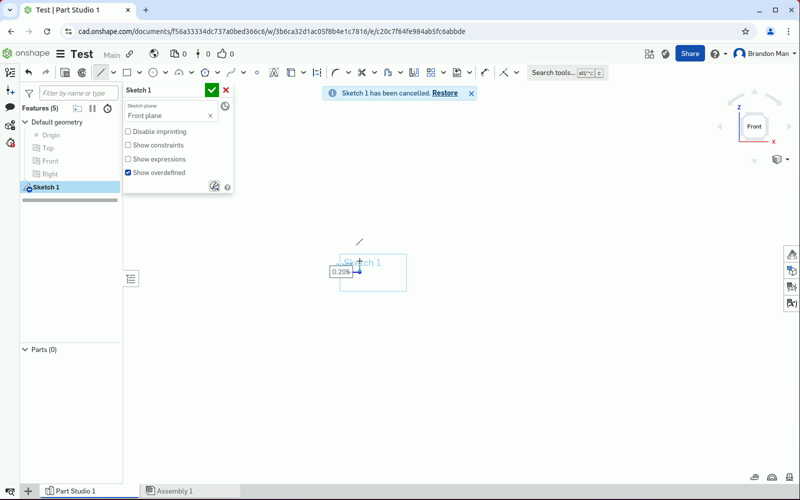
key_up(shift)
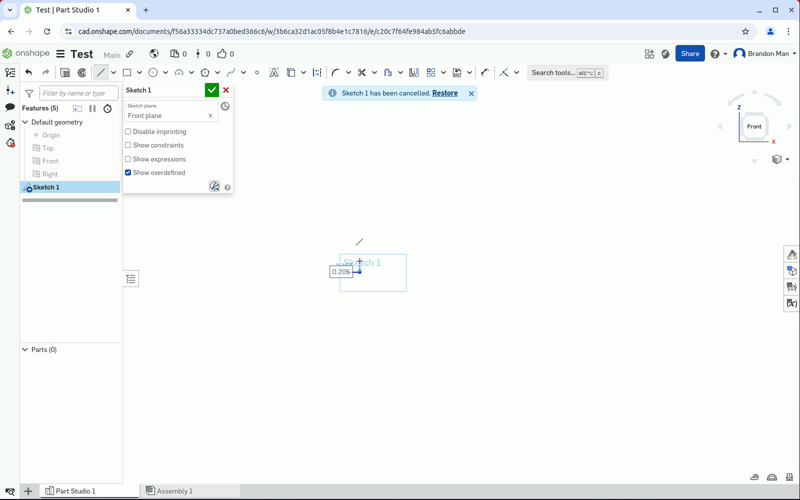
key_down(shift)
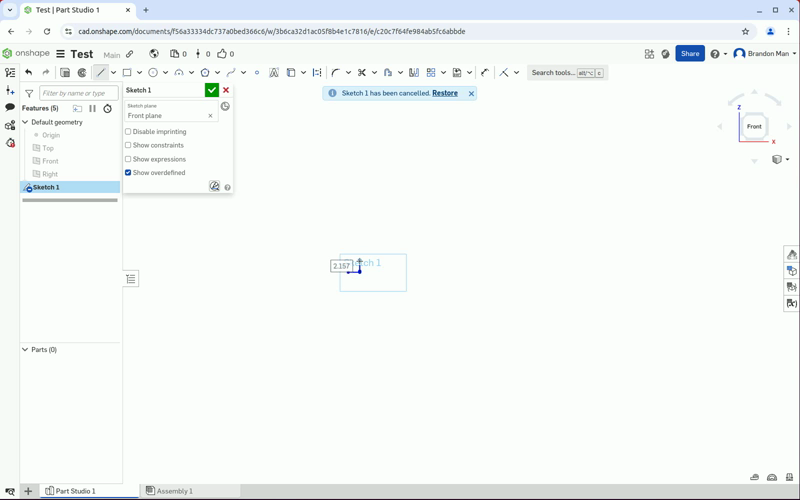
mouse_move(389, 260)
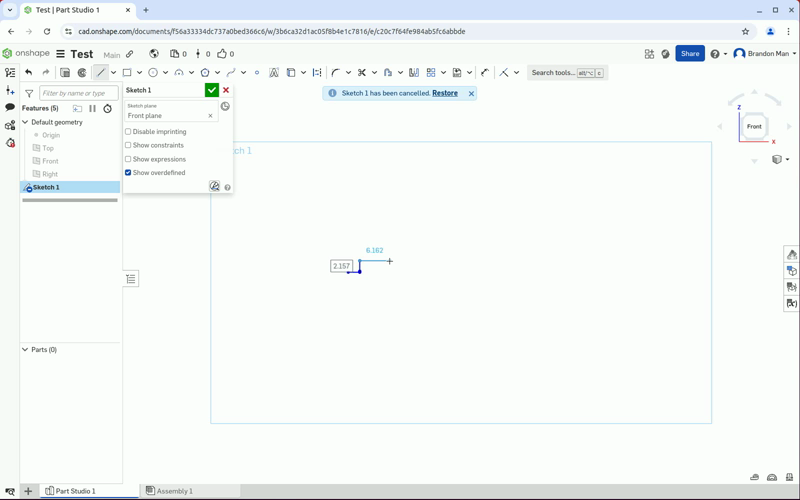
mouse_move(348, 260)
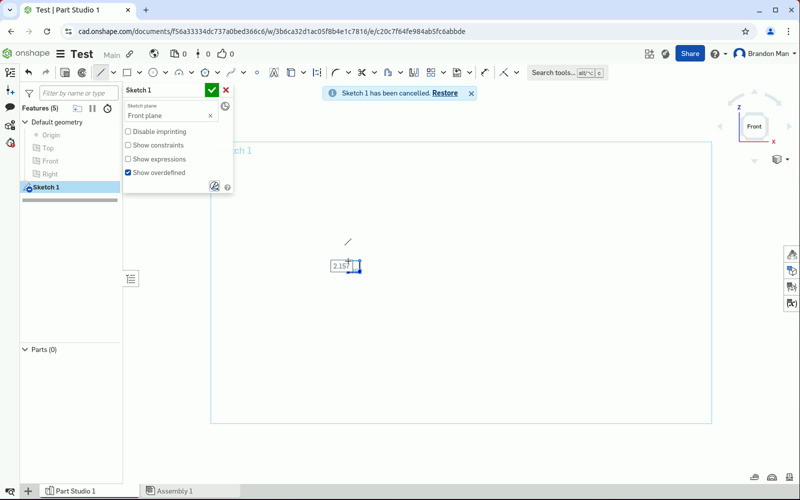
click(348, 260)
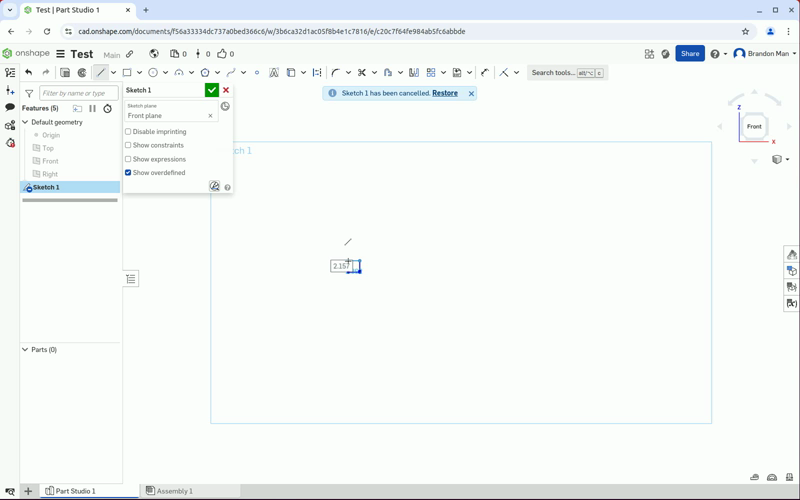
key_up(shift)
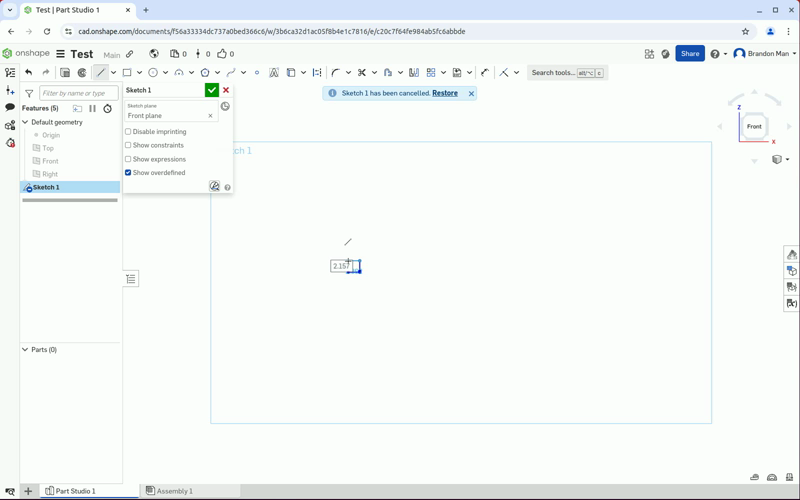
mouse_move(378, 260)
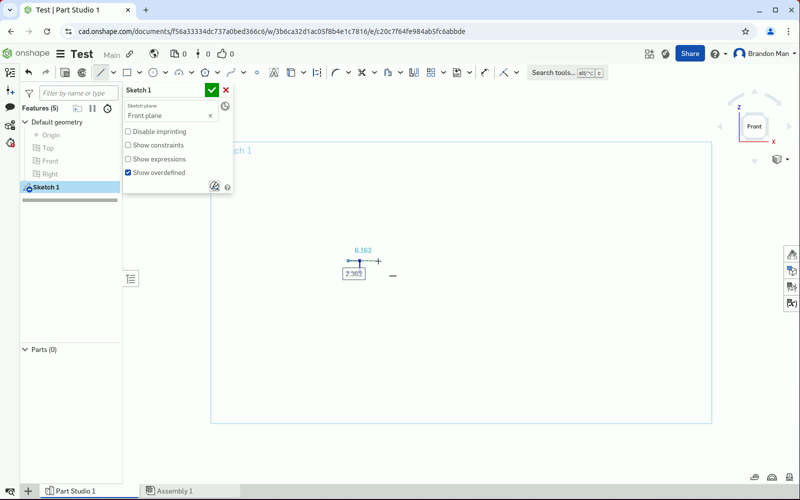
key_down(shift)
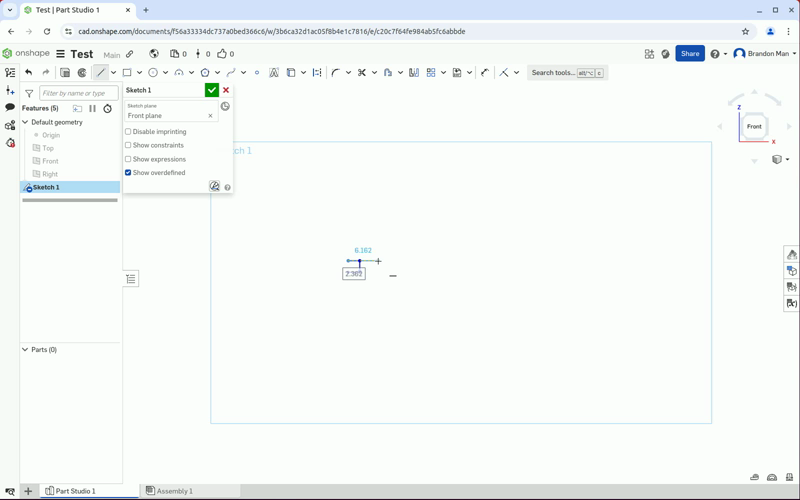
mouse_move(348, 272)
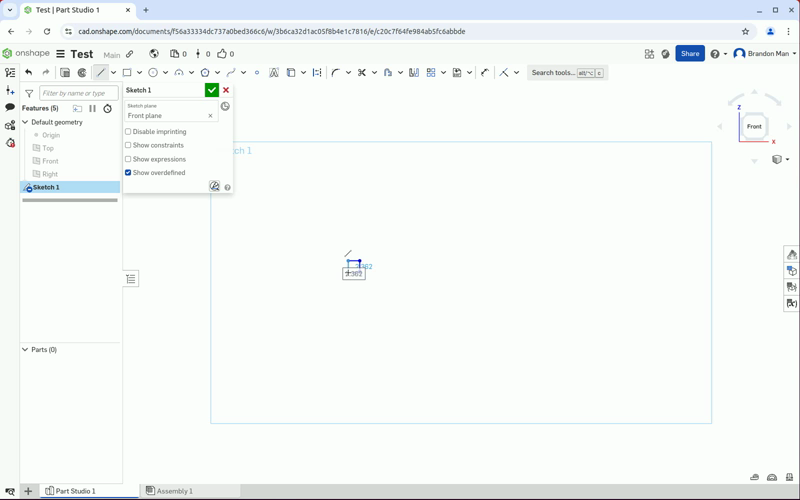
key_up(shift)
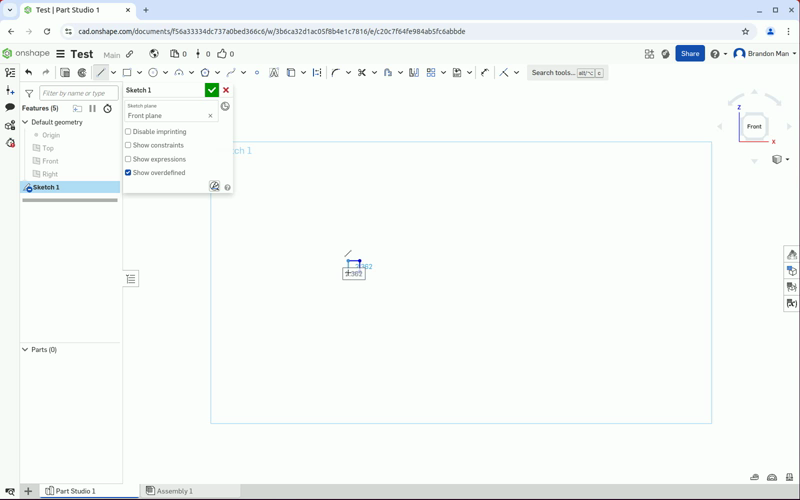
click(348, 272)
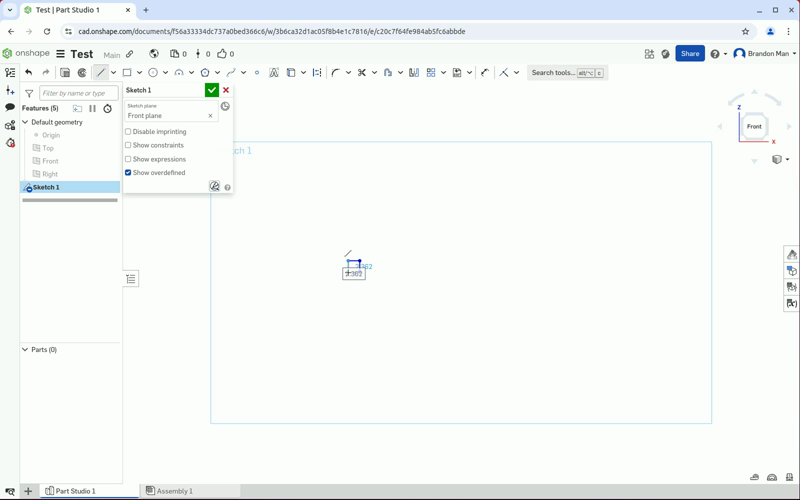
key(esc)
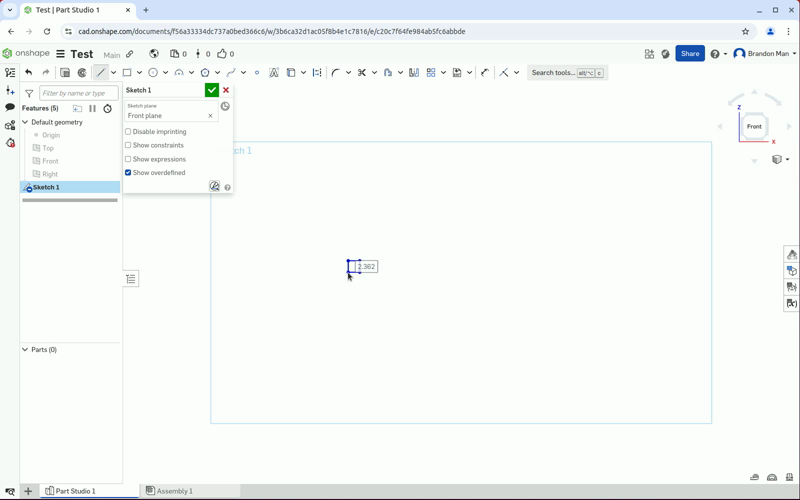
mouse_move(358, 262)
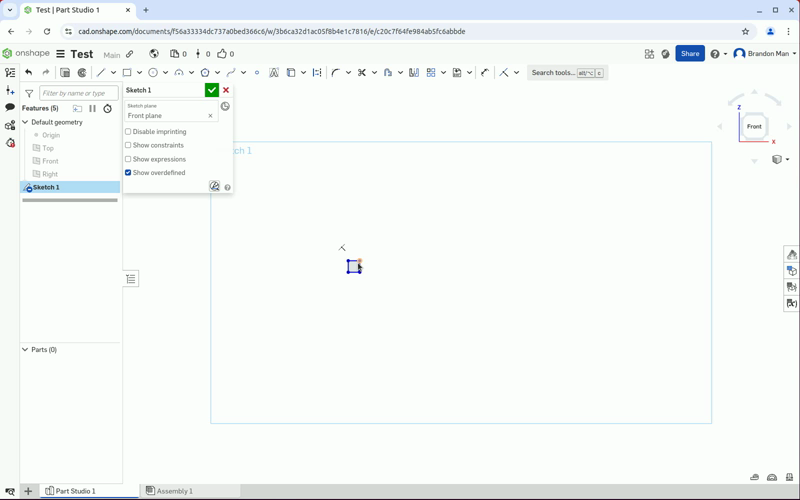
scroll(6)
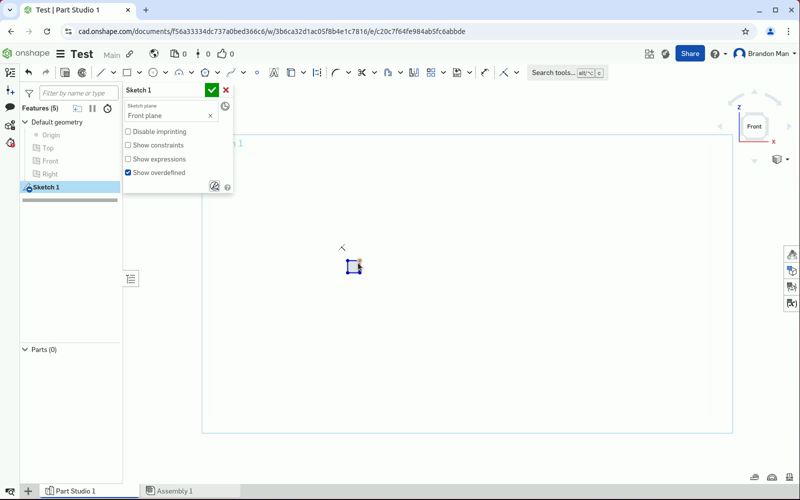
scroll(6)
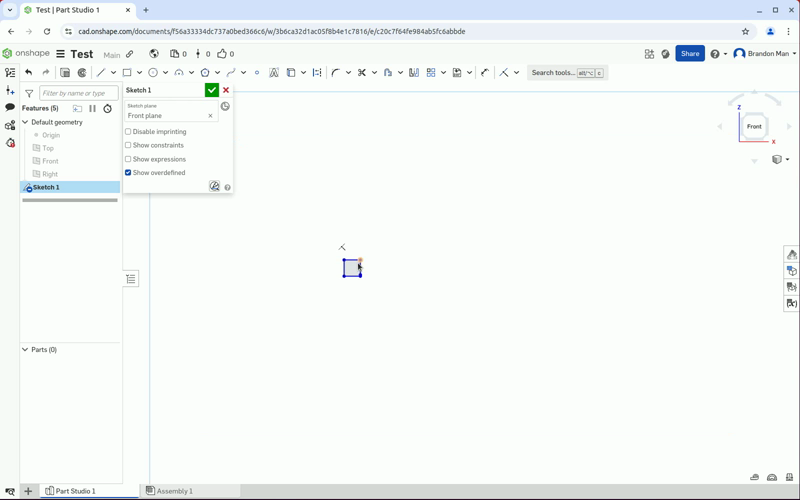
scroll(6)
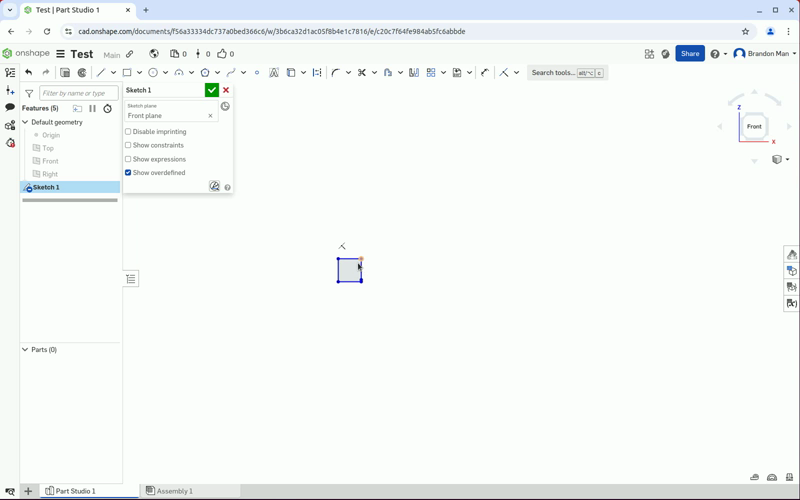
scroll(6)
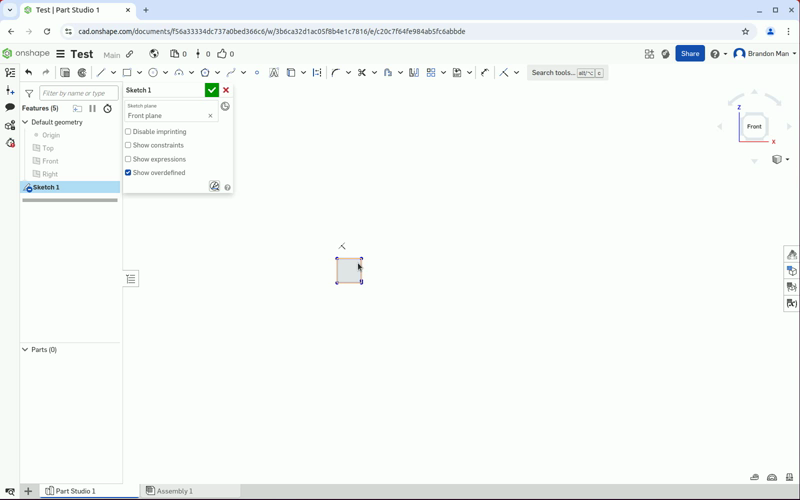
scroll(6)
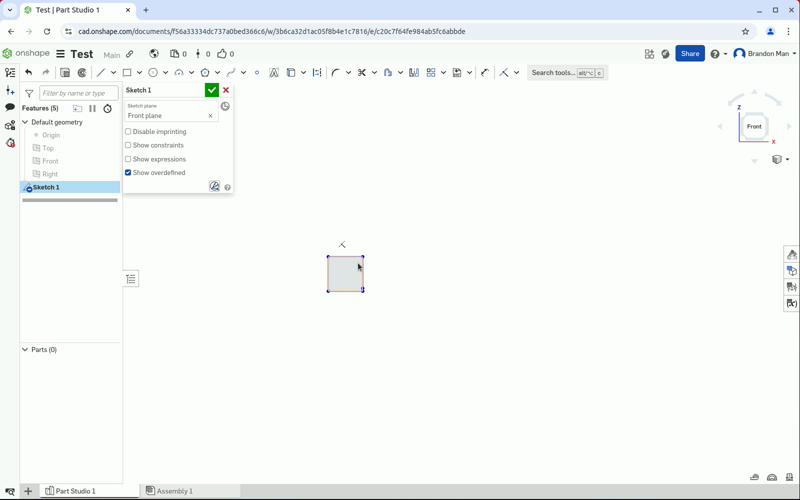
scroll(6)
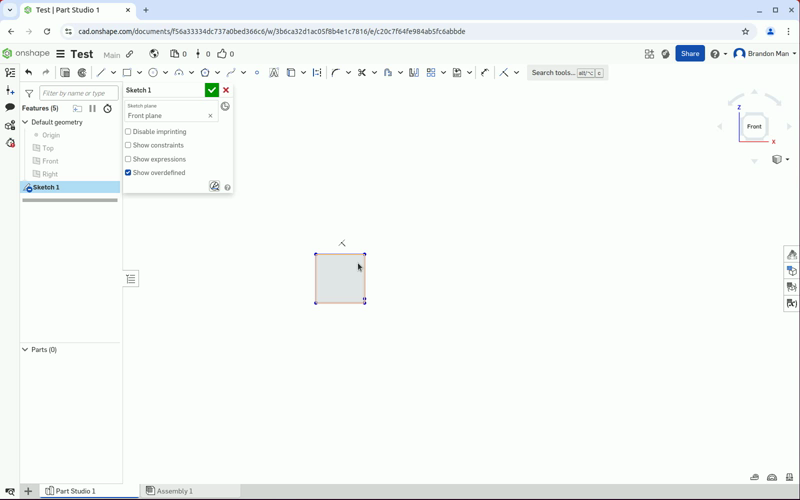
scroll(6)
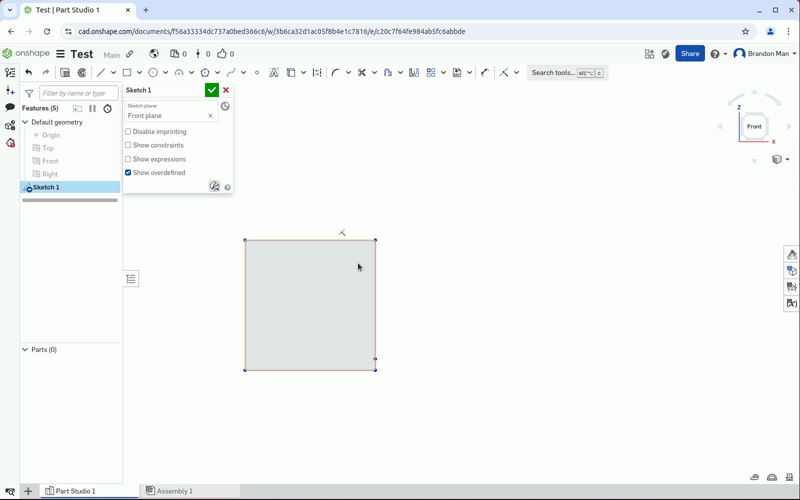
click(358, 262)
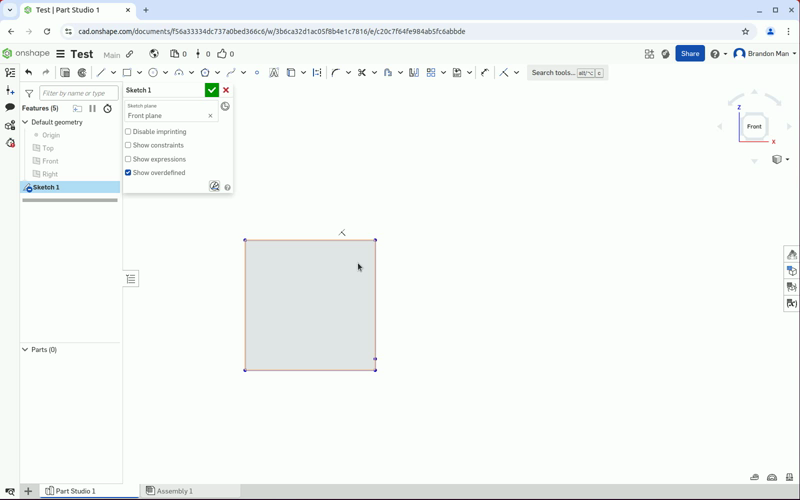
scroll(-6)
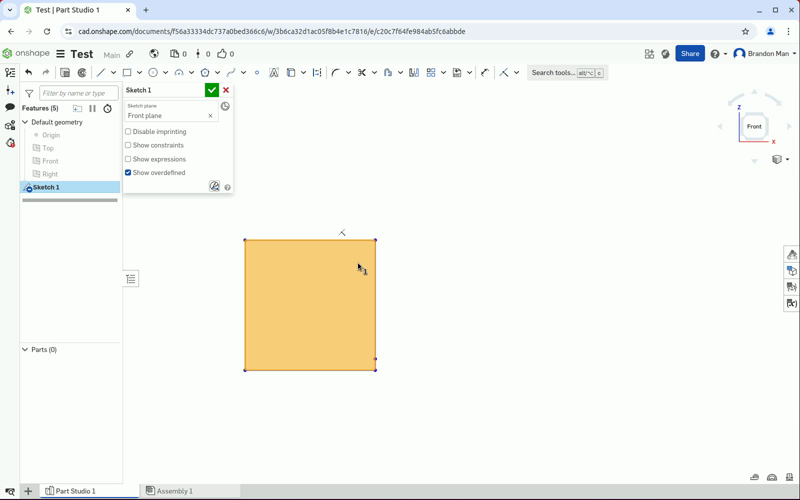
scroll(-6)
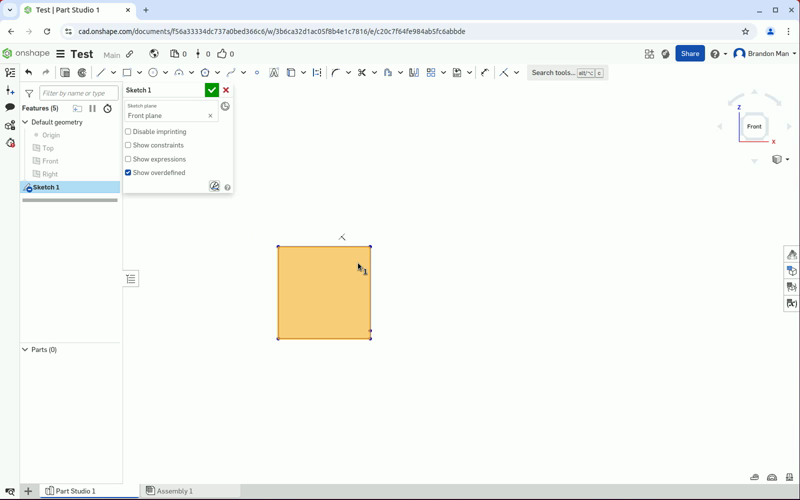
scroll(-6)
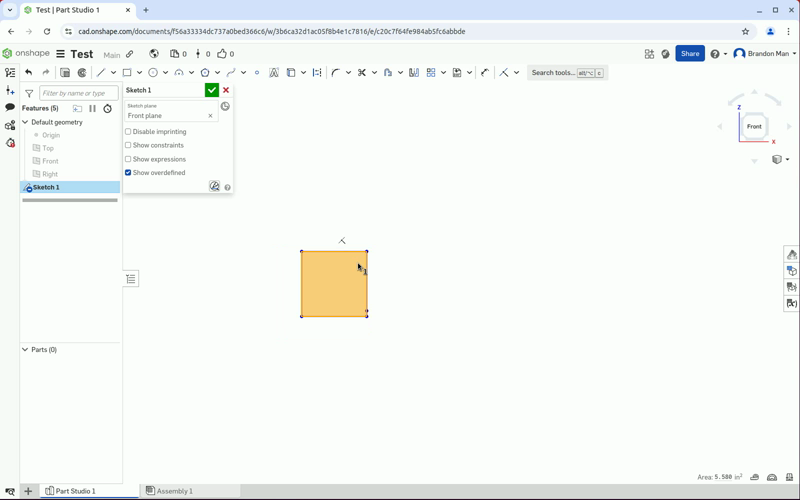
scroll(-6)
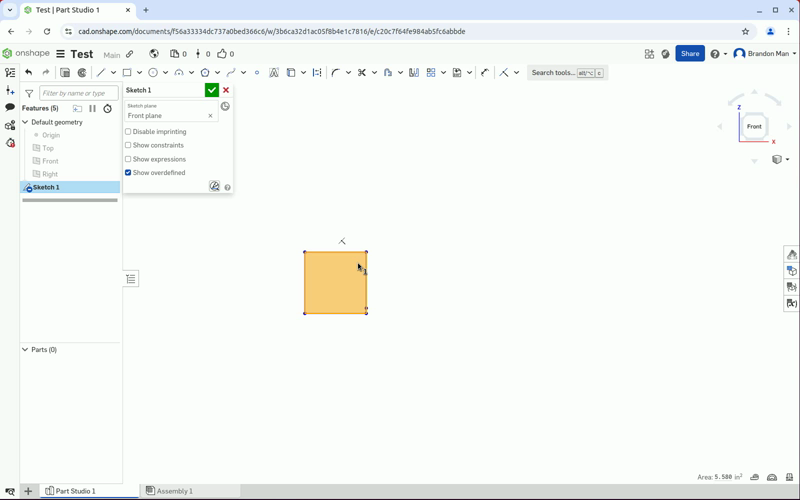
scroll(-6)
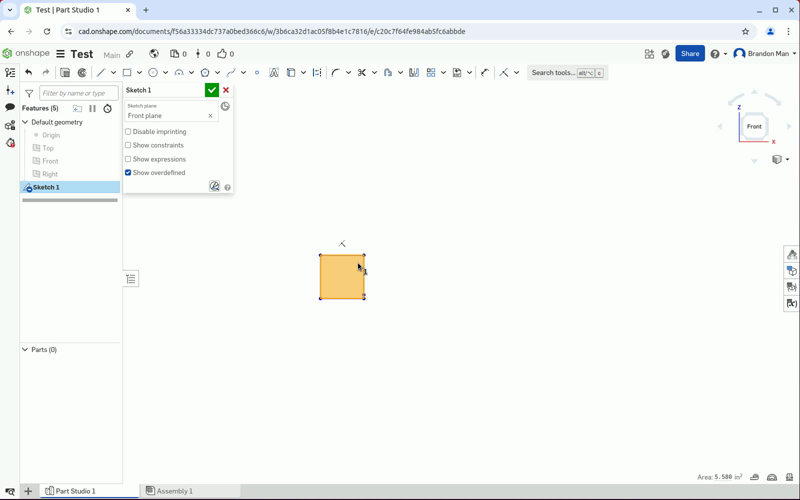
scroll(-6)
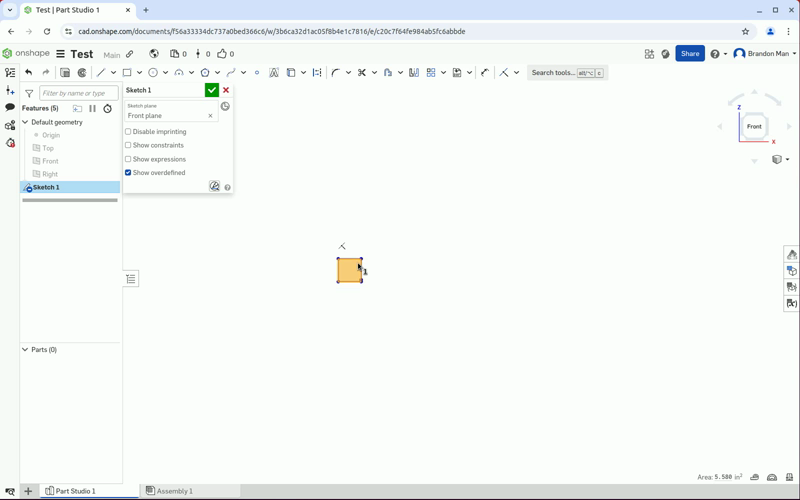
scroll(-6)
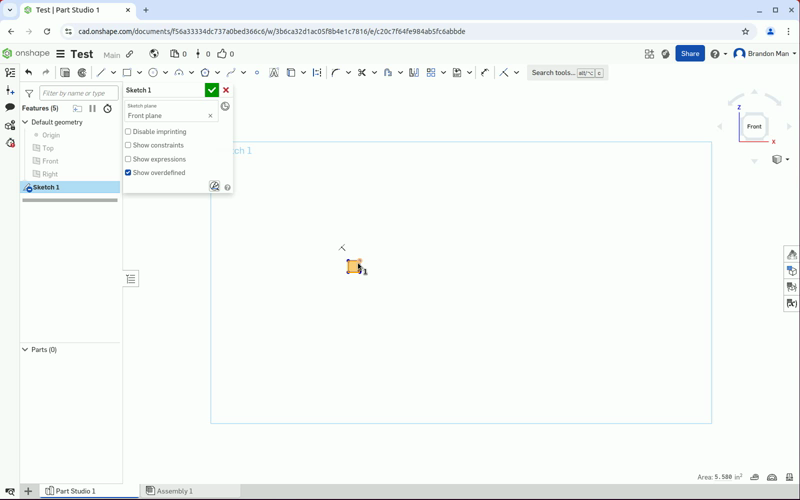
mouse_move(73, 352)
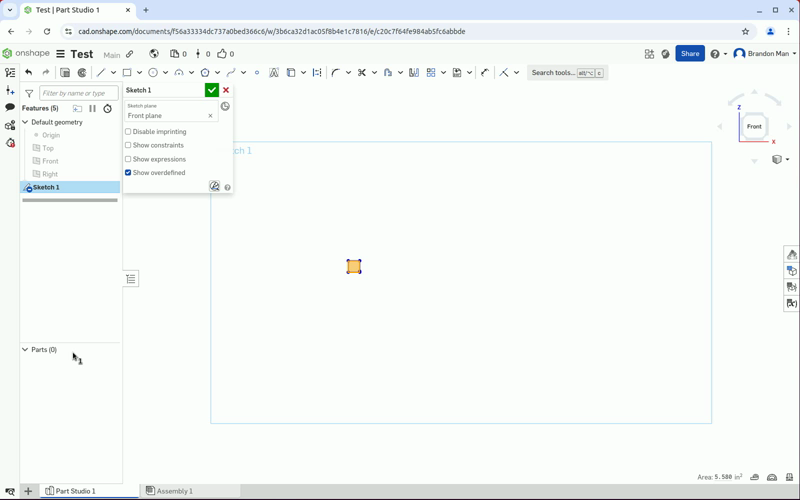
key(shift+y)
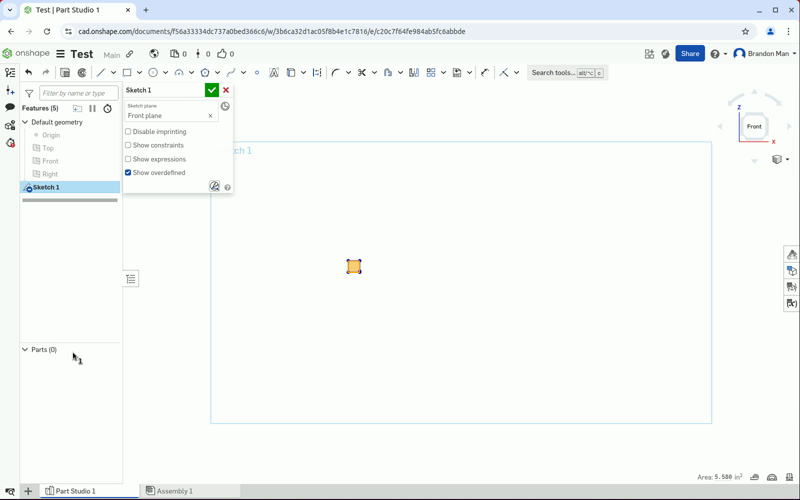
key(shift+e)
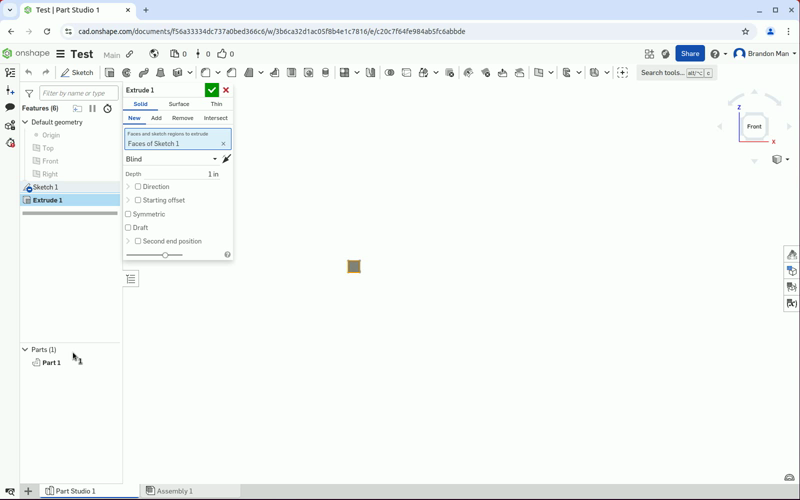
mouse_move(143, 106)
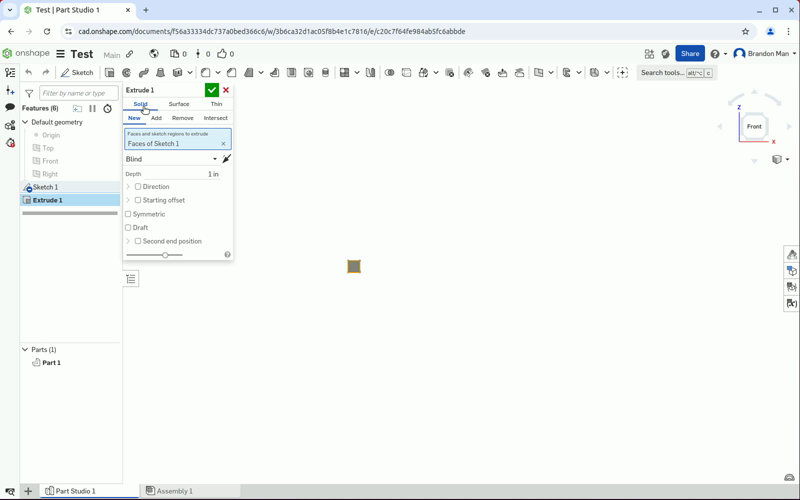
click(143, 106)
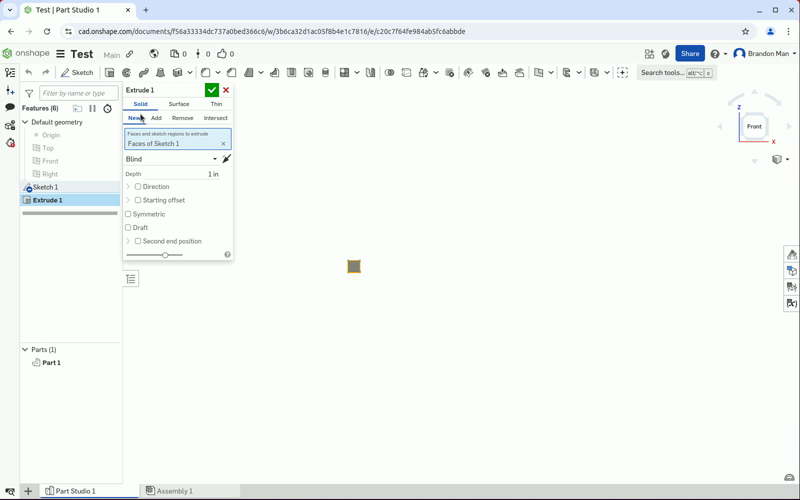
mouse_move(137, 120)
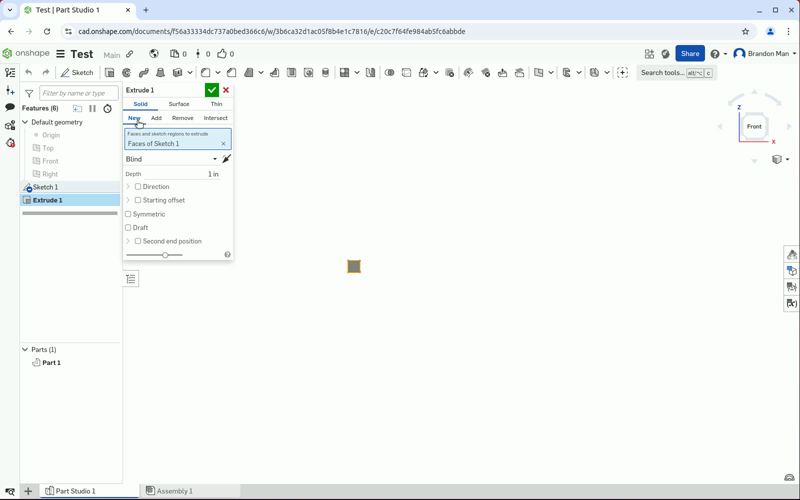
click(137, 120)
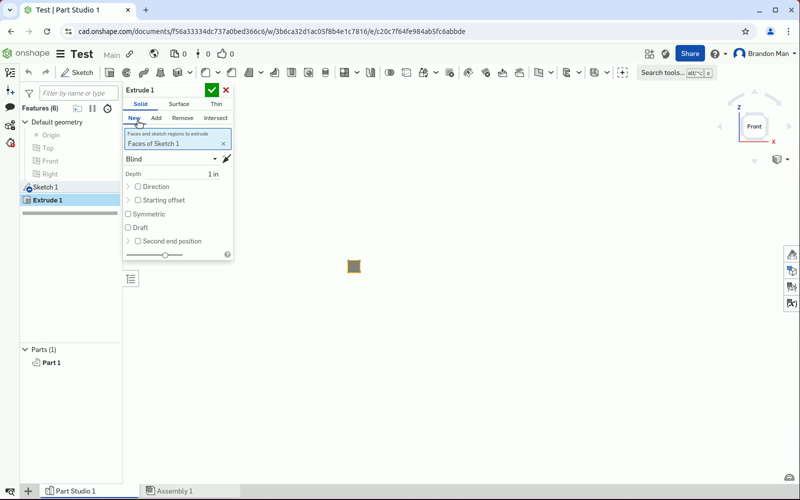
key(tab, 4)
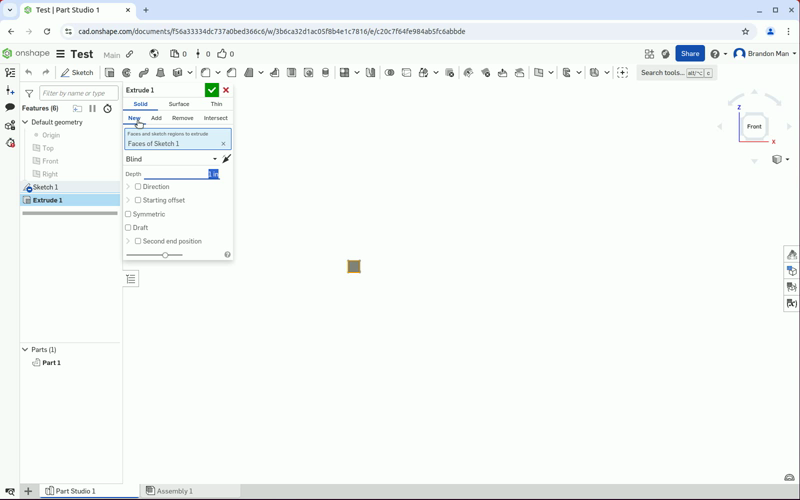
text(1.444)
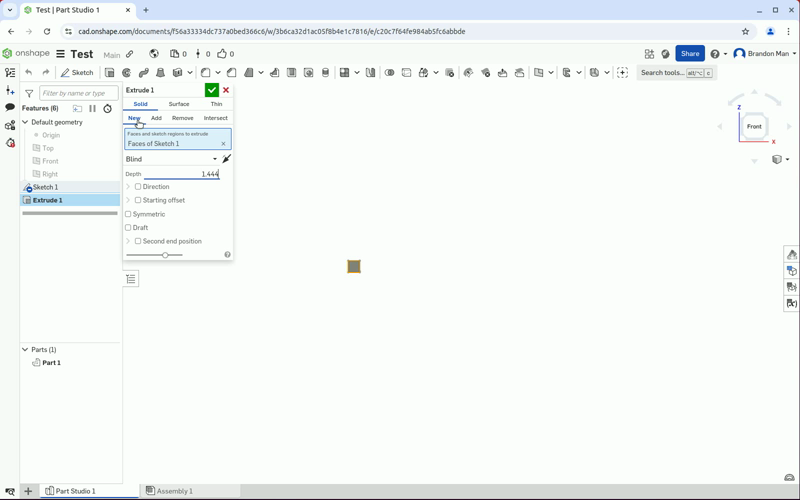
key(enter)
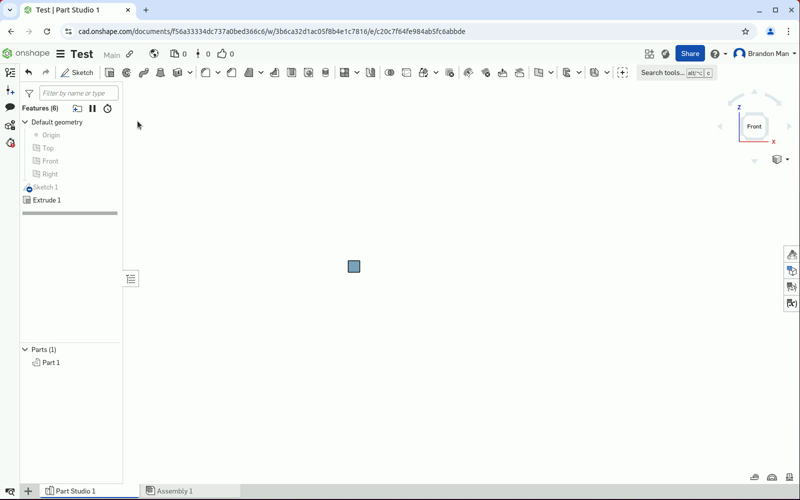
key(shift+h)
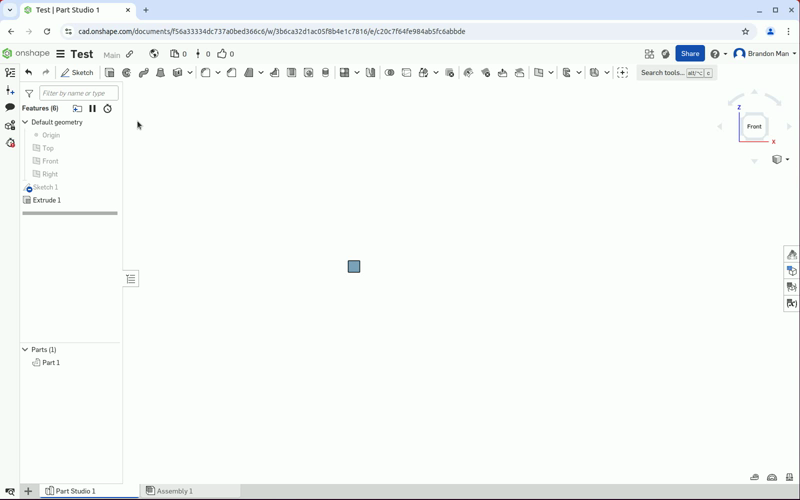
key(shift+h)
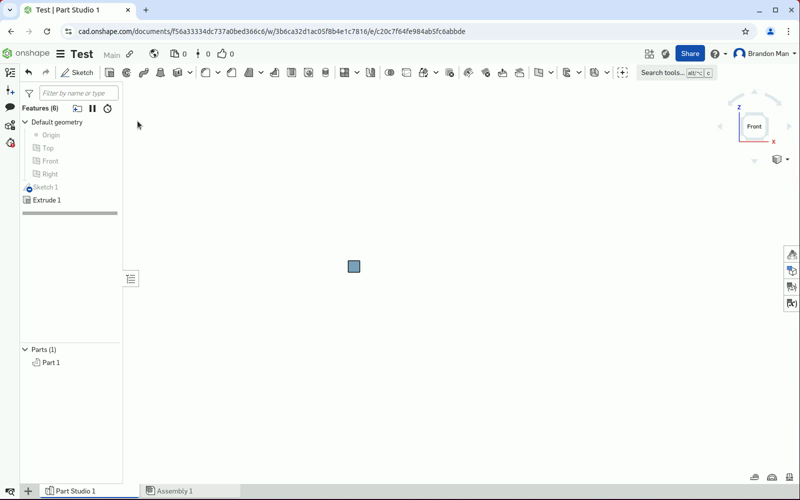
mouse_move(73, 189)
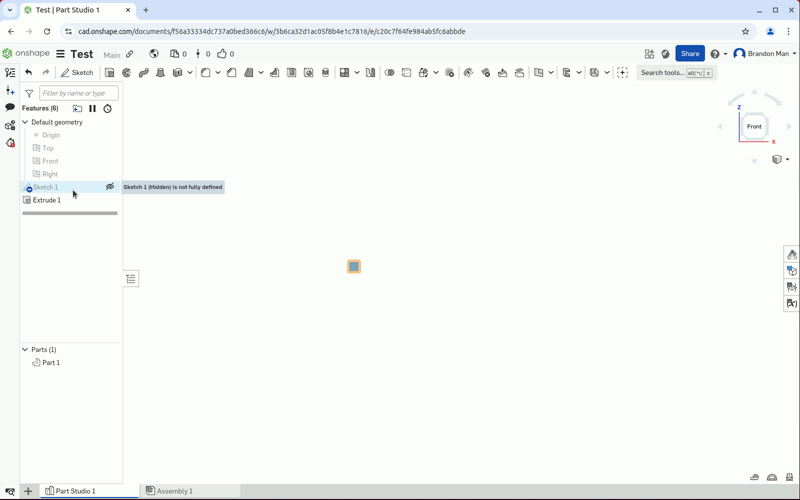
click(73, 189)
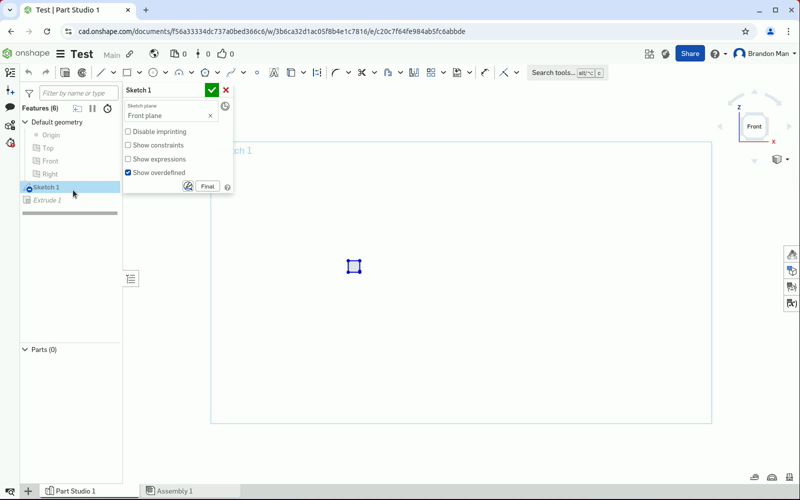
mouse_move(229, 92)
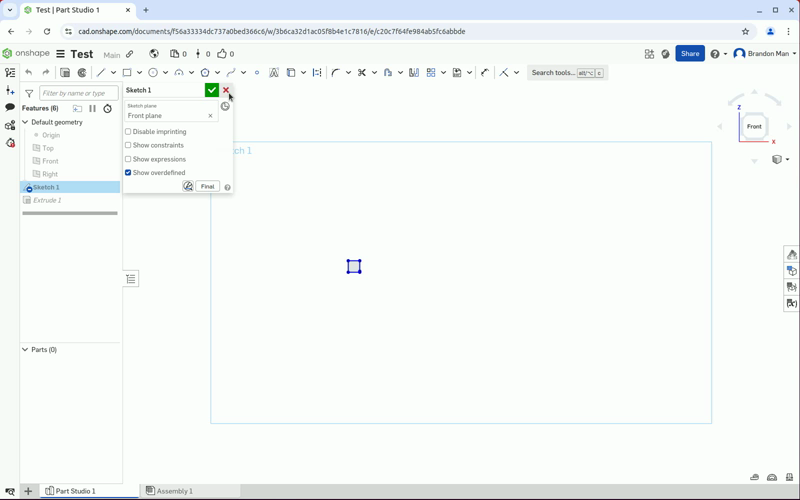
click(229, 92)
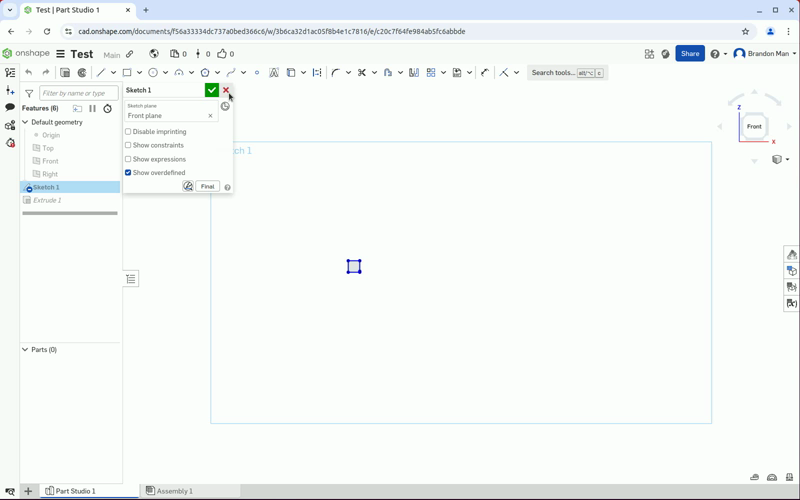
key(shift+s)
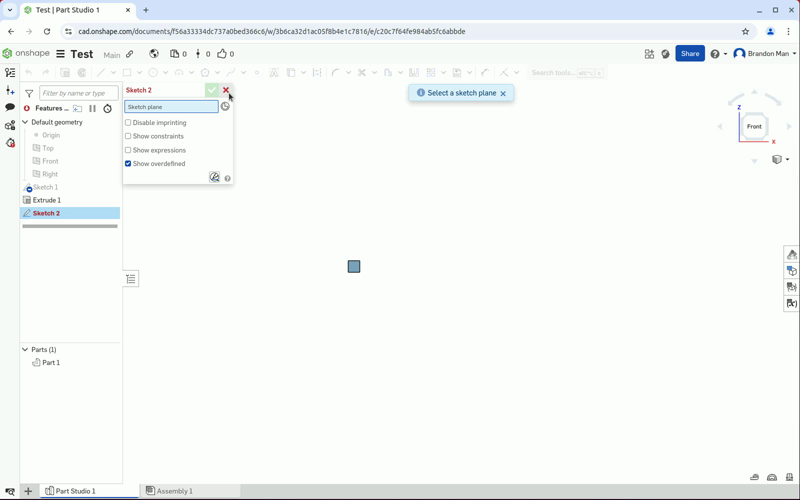
mouse_move(73, 163)
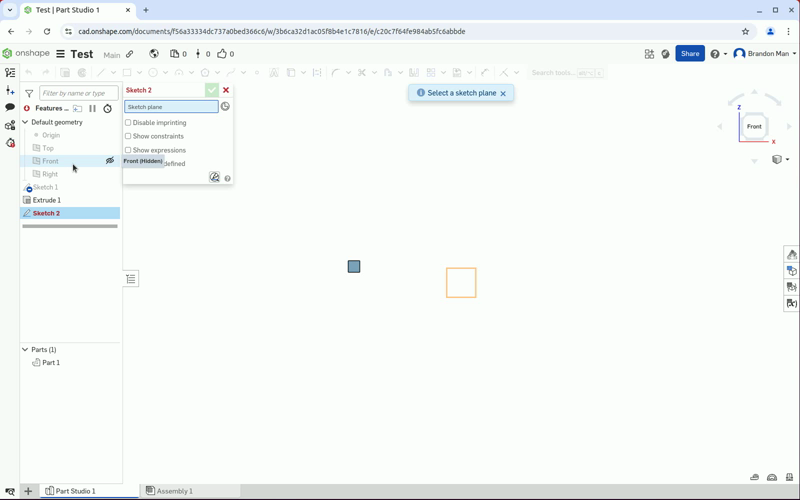
click(73, 163)
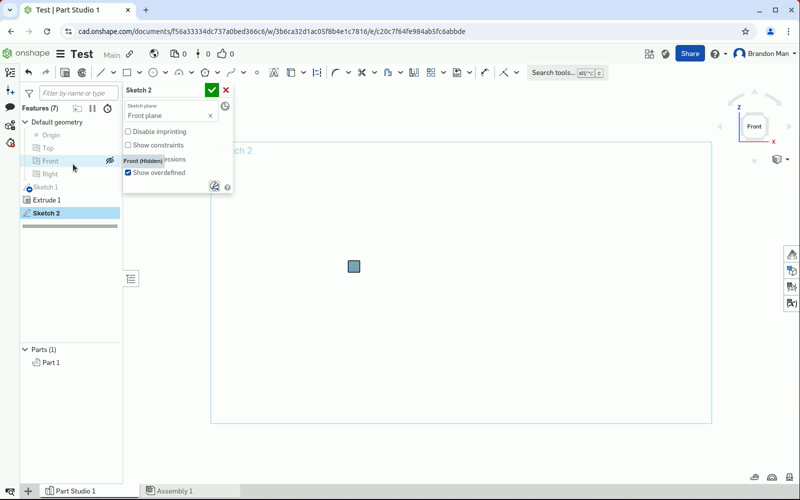
mouse_move(73, 352)
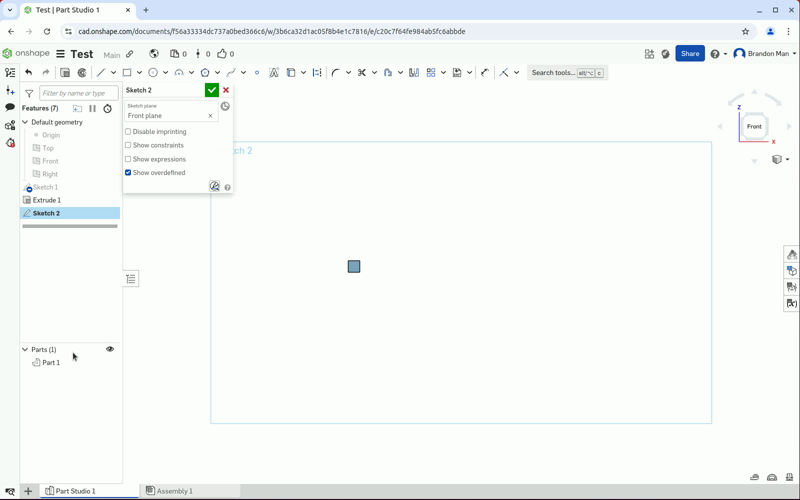
key(y)
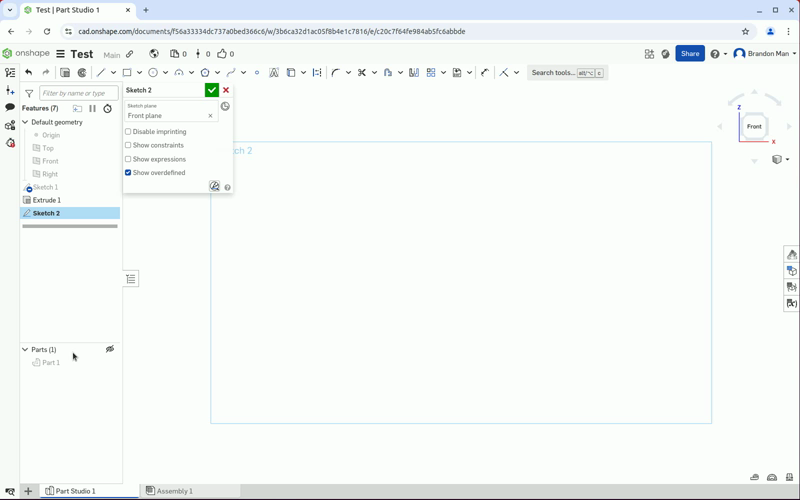
key(l)
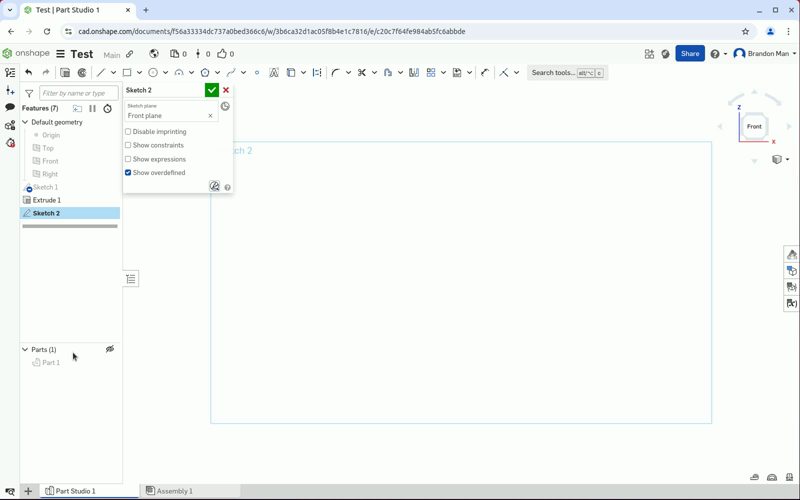
key_down(shift)
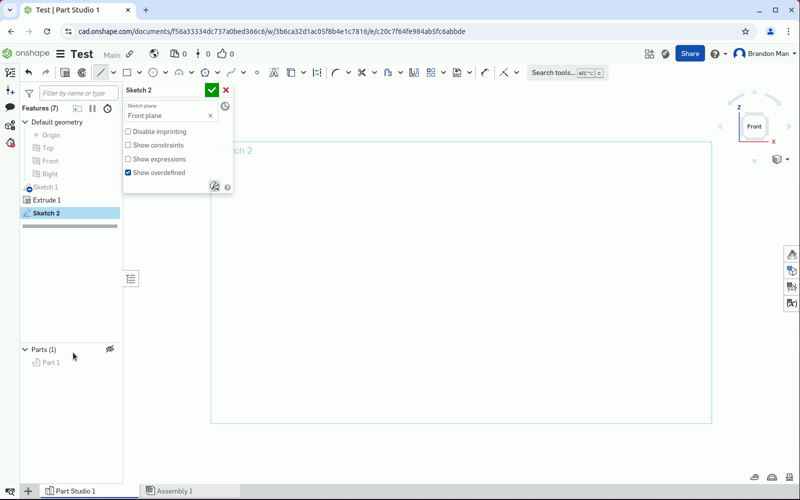
mouse_move(404, 272)
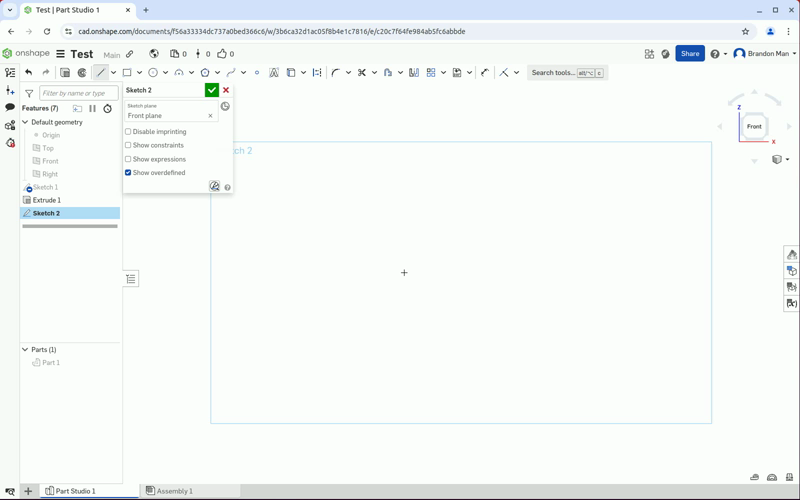
click(404, 272)
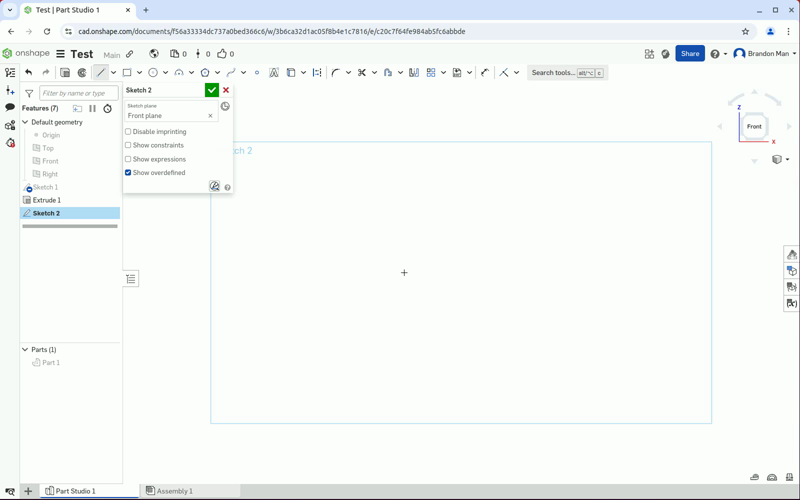
key_up(shift)
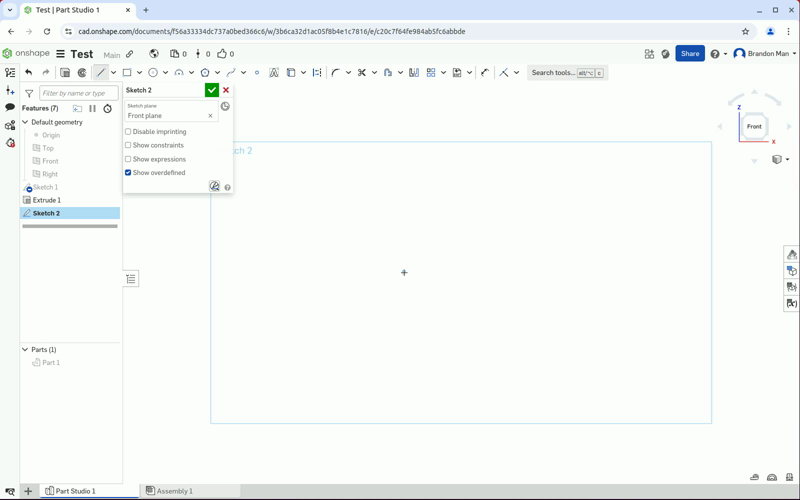
key_down(shift)
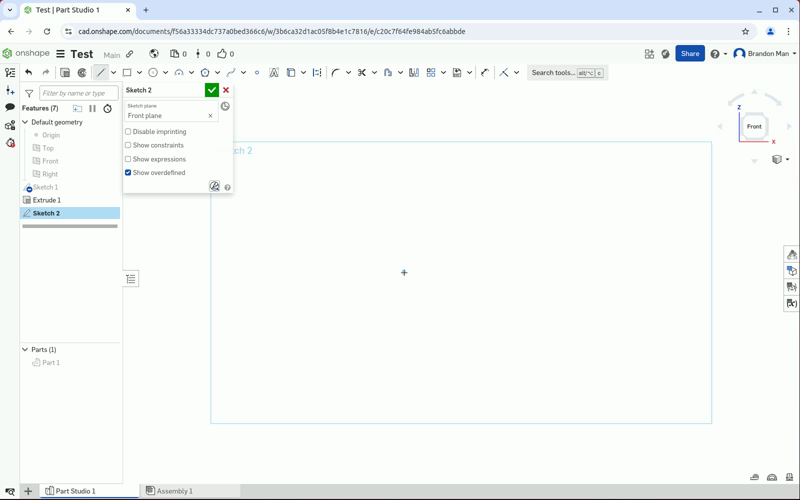
mouse_move(434, 272)
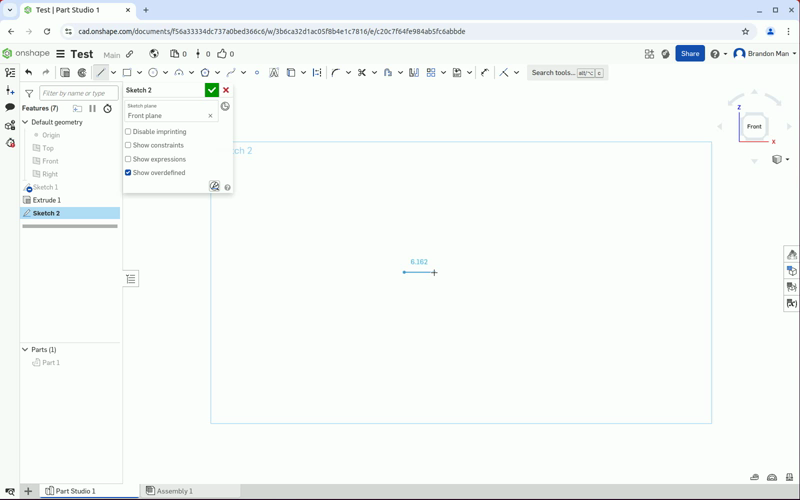
mouse_move(416, 272)
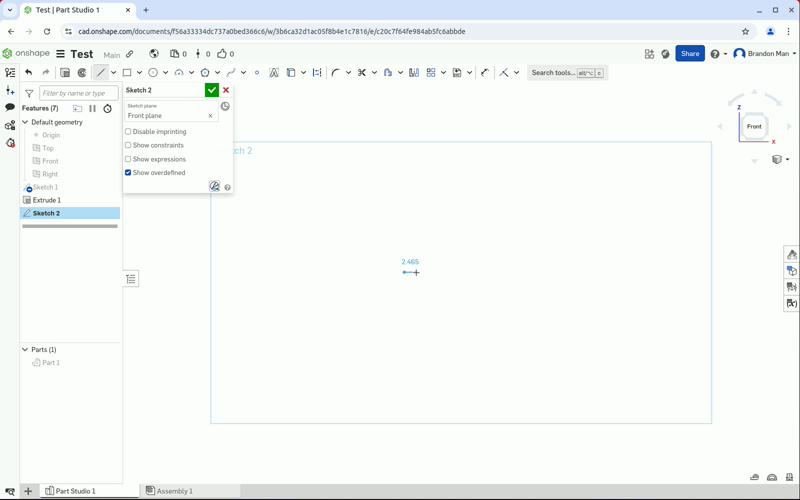
click(416, 272)
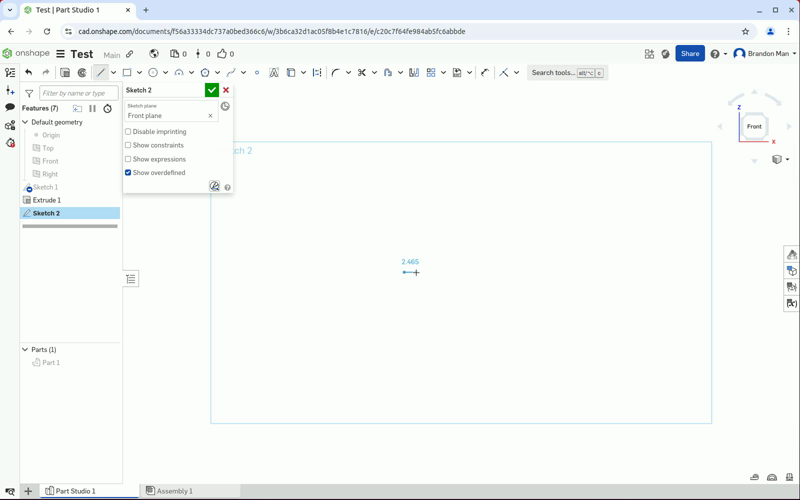
key_up(shift)
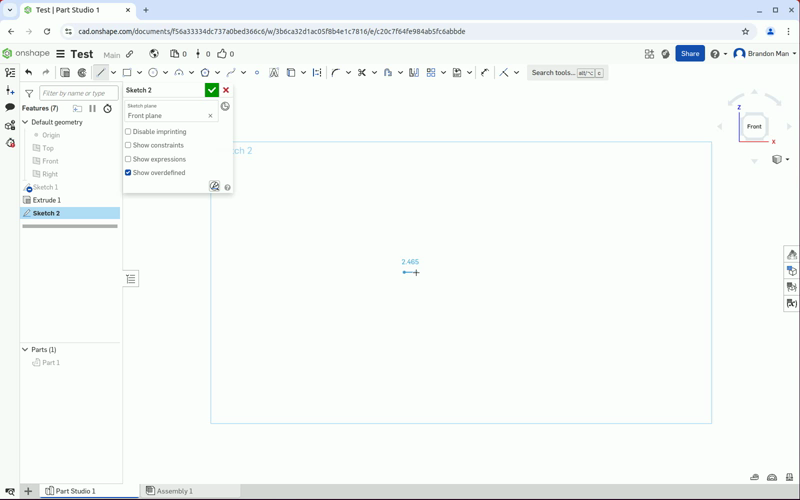
key_down(shift)
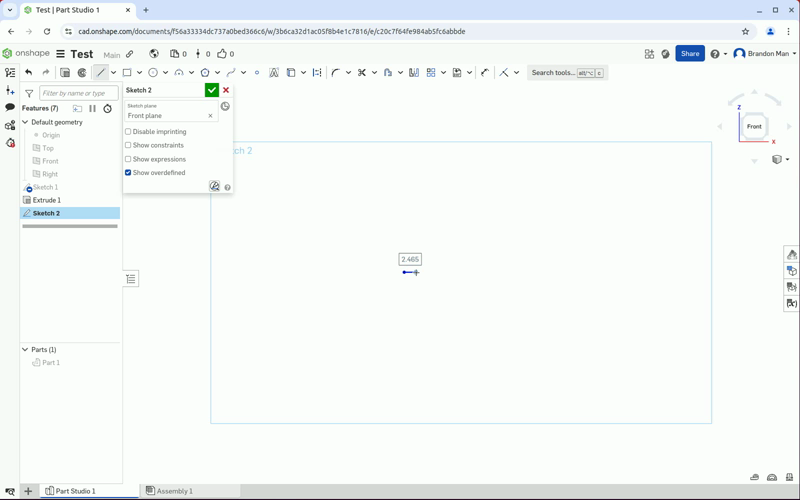
mouse_move(446, 272)
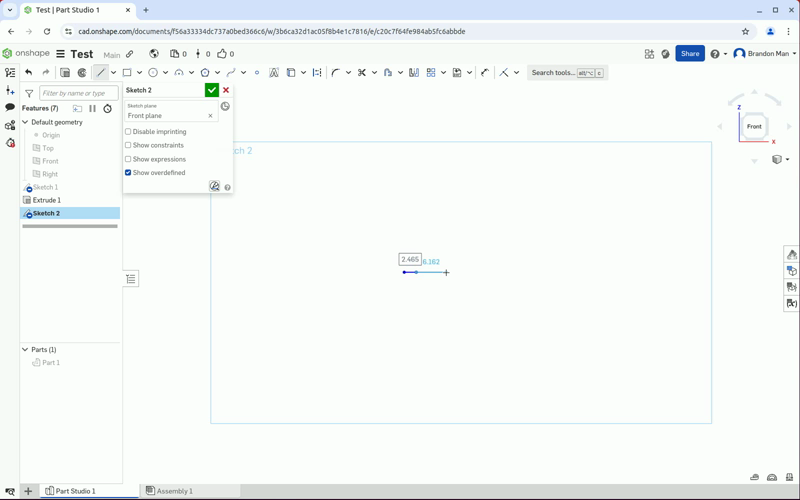
mouse_move(416, 260)
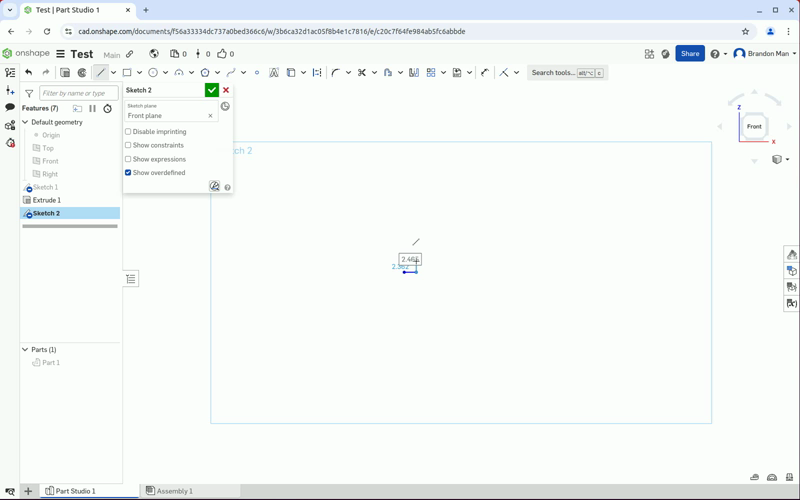
click(416, 260)
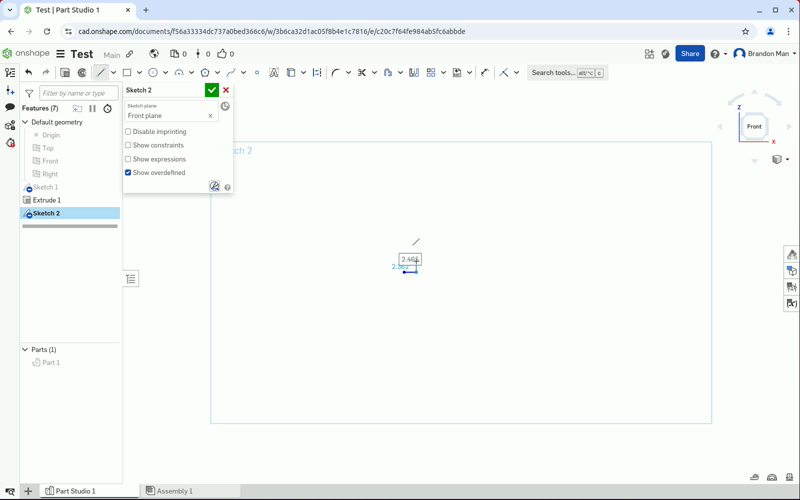
key_up(shift)
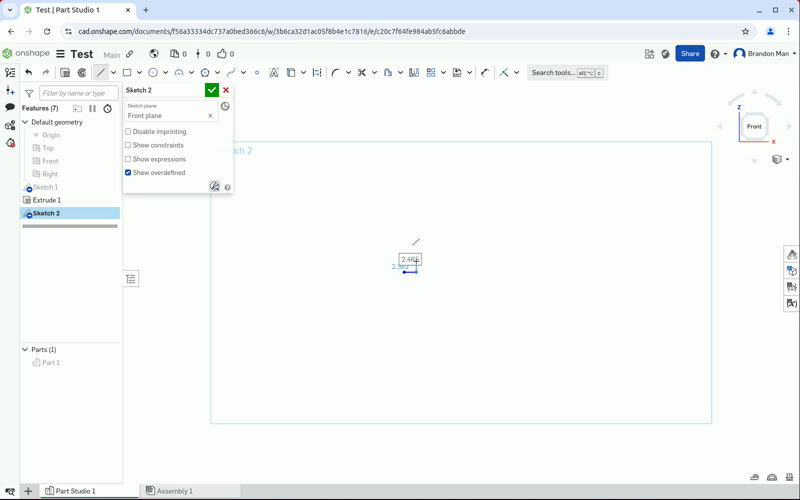
key_down(shift)
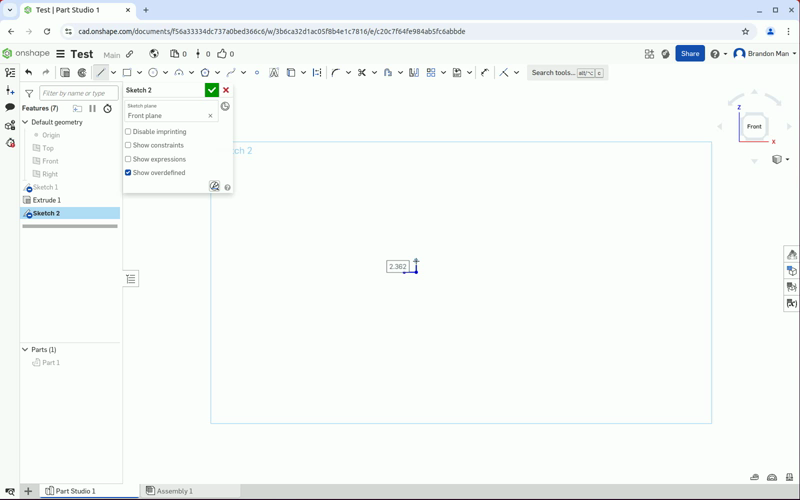
mouse_move(446, 260)
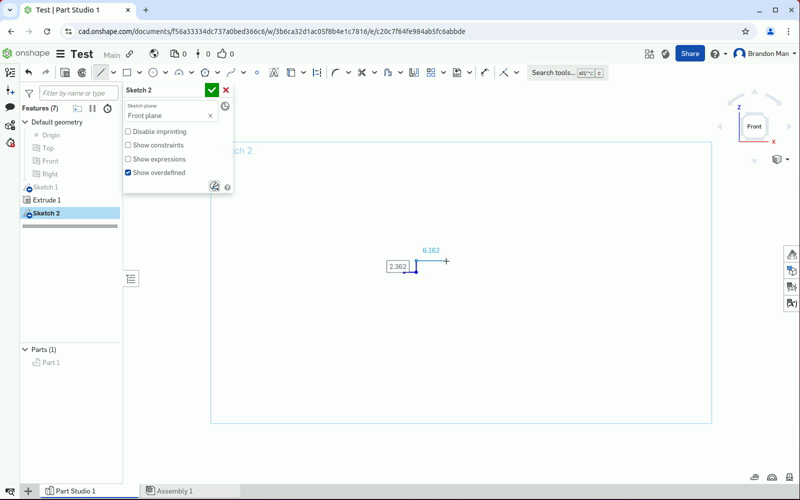
mouse_move(404, 260)
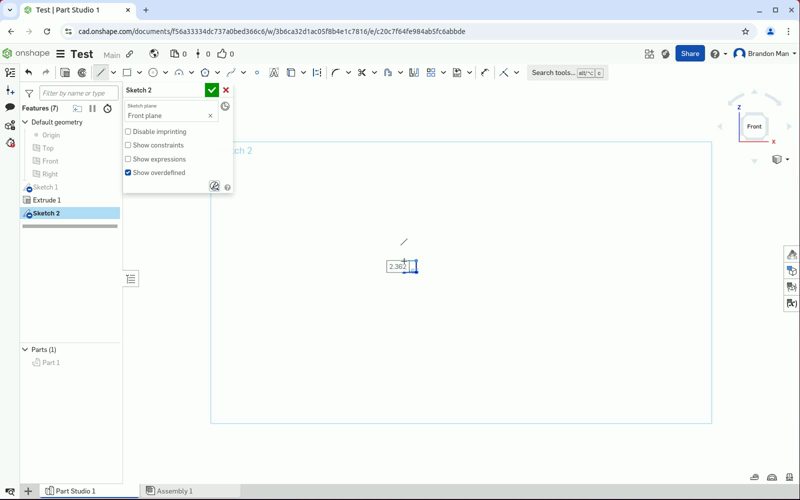
click(404, 260)
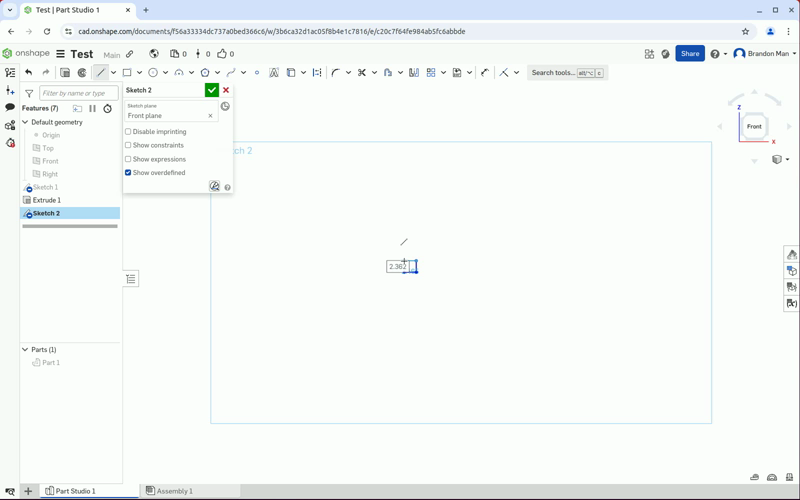
key_up(shift)
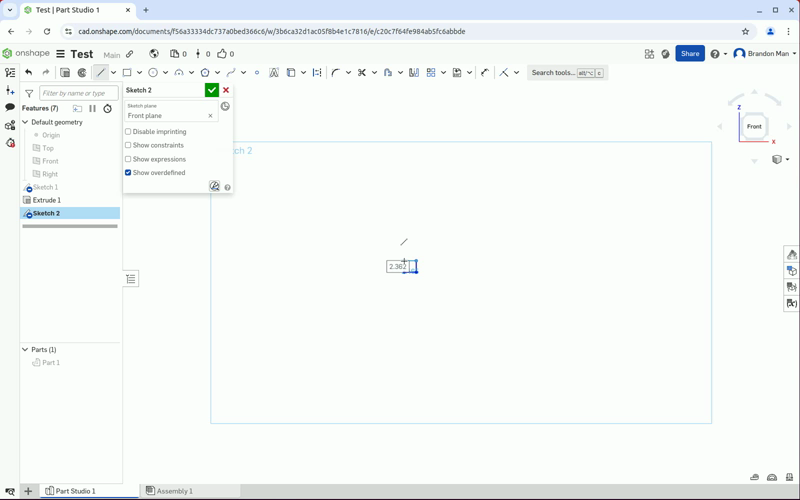
key_down(shift)
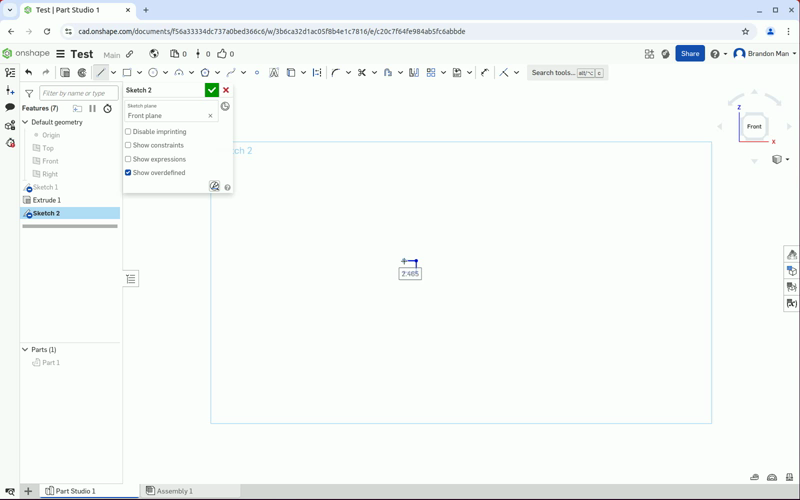
mouse_move(434, 260)
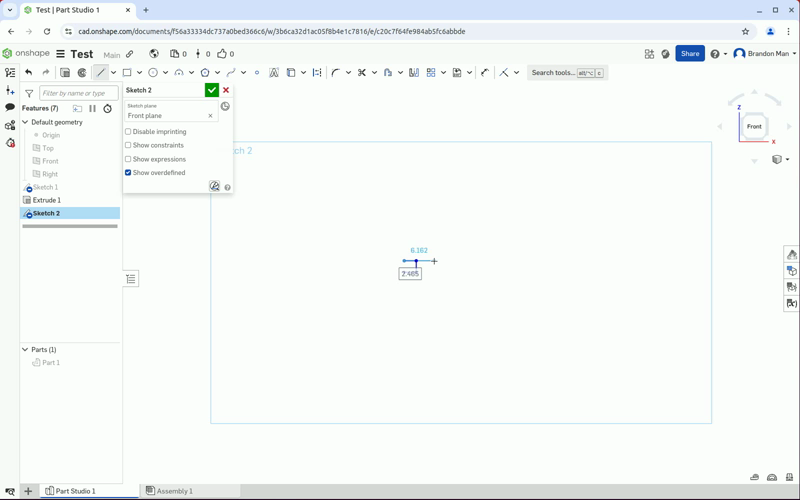
mouse_move(404, 271)
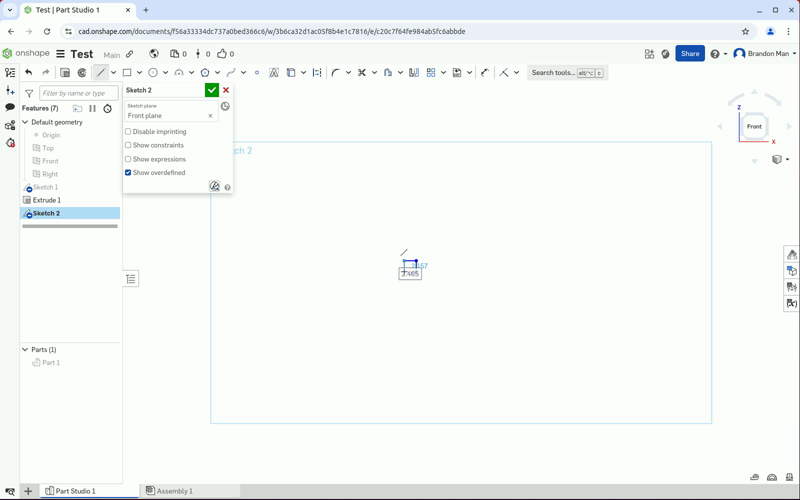
scroll(6)
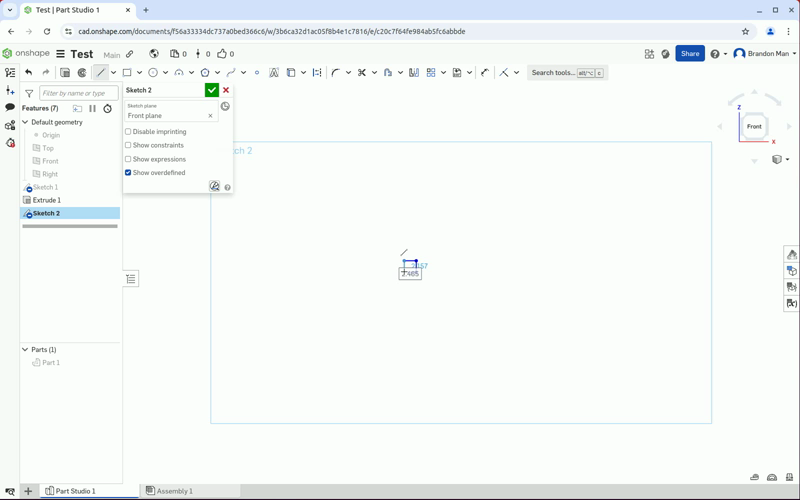
scroll(6)
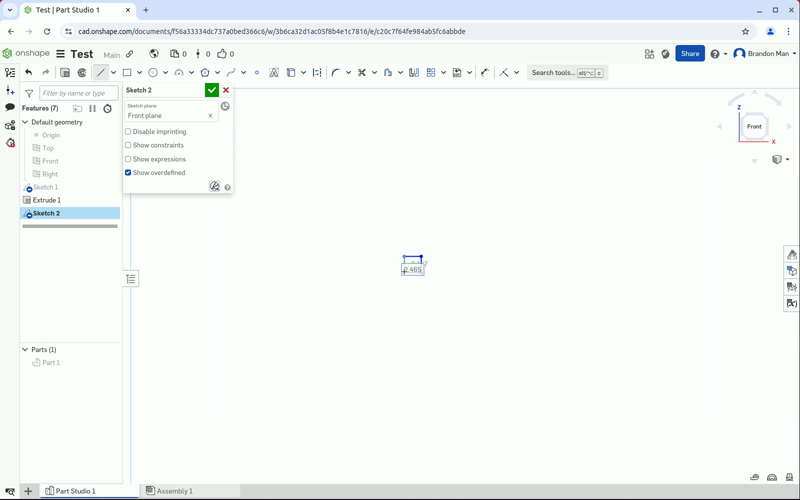
scroll(6)
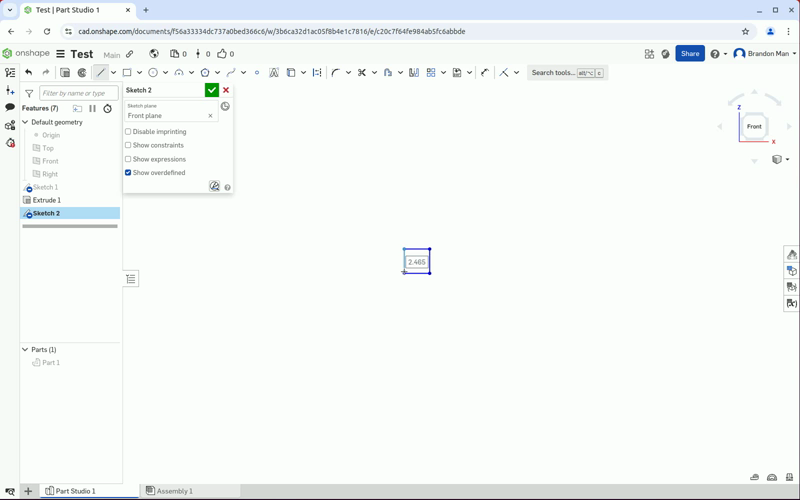
scroll(6)
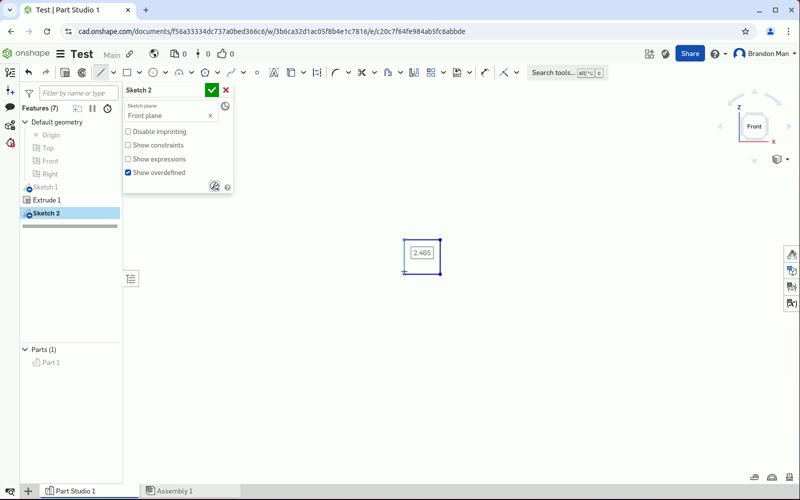
scroll(6)
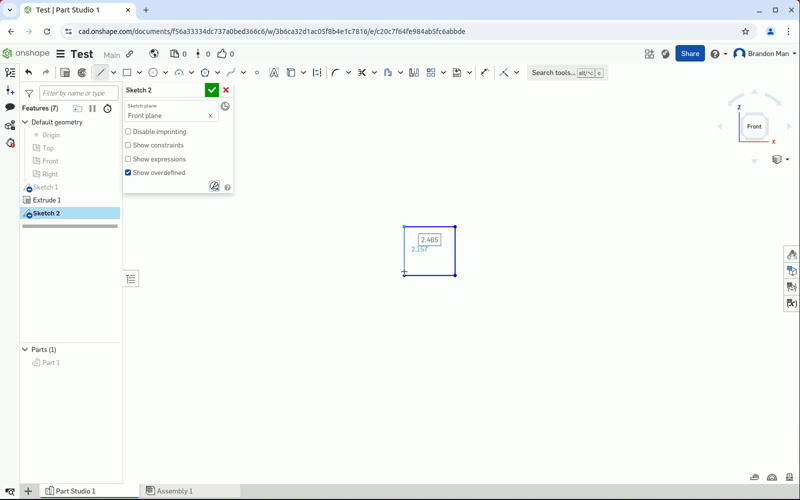
scroll(6)
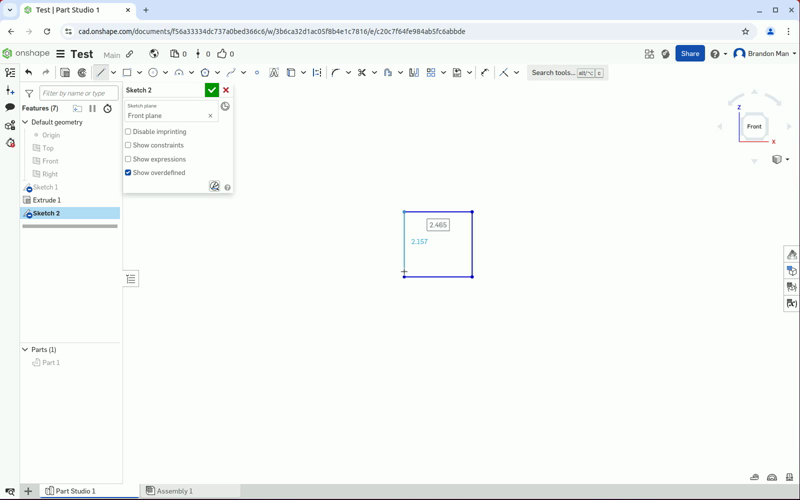
scroll(6)
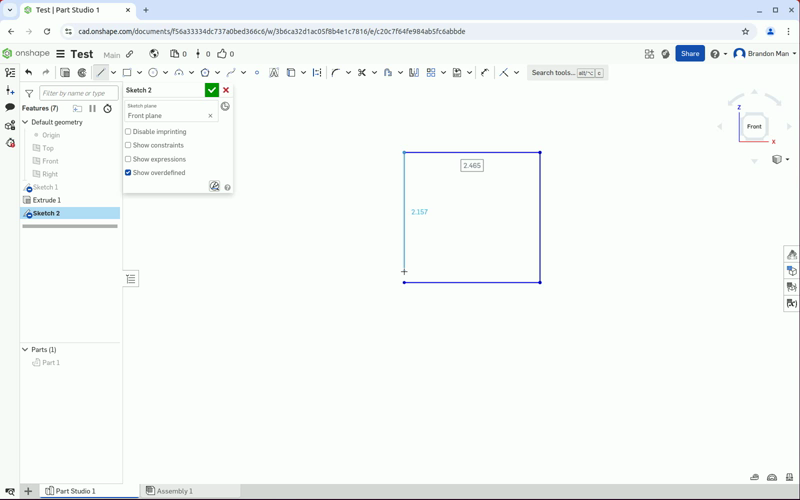
click(404, 271)
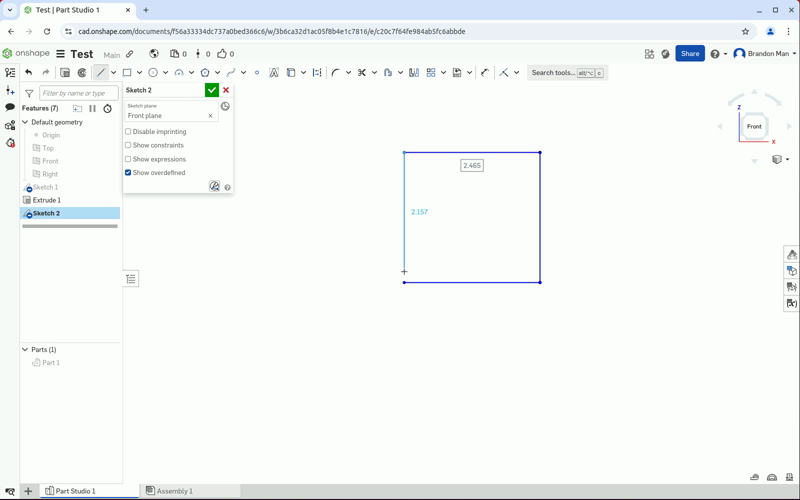
scroll(-6)
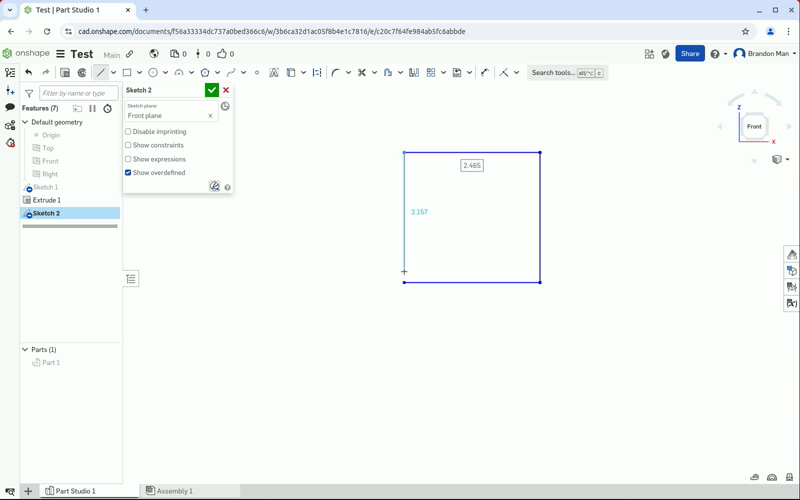
scroll(-6)
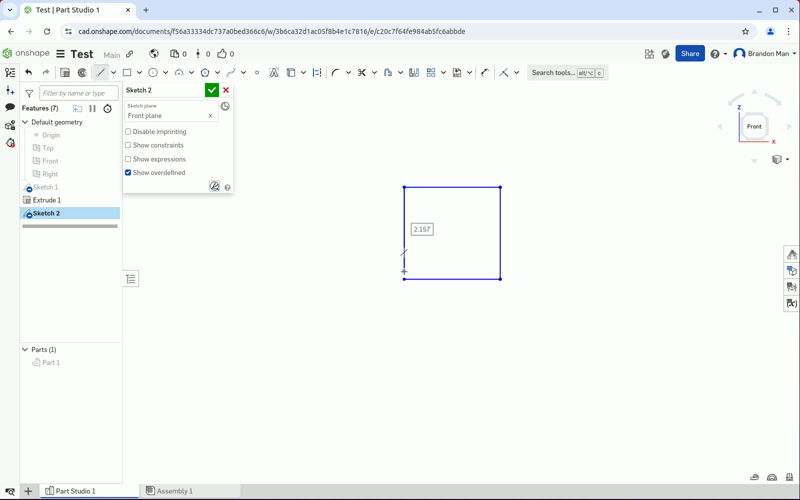
scroll(-6)
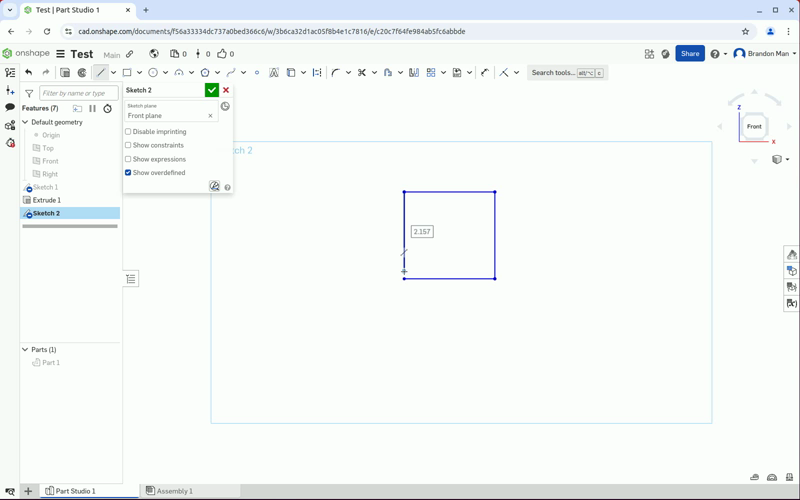
scroll(-6)
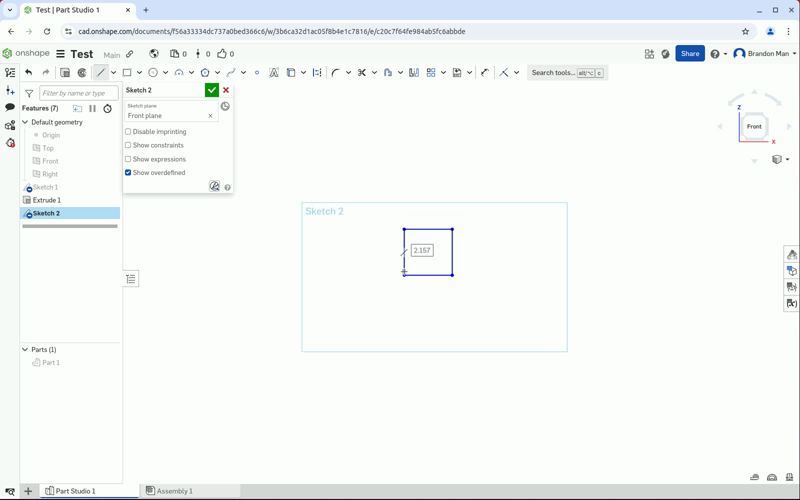
scroll(-6)
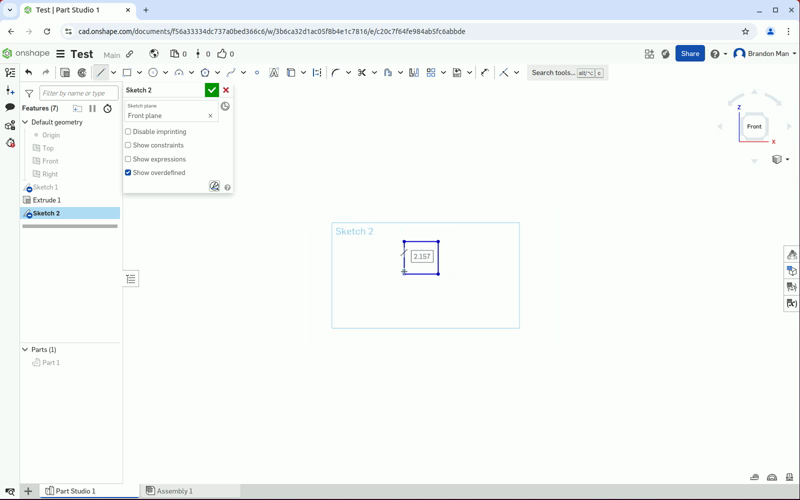
scroll(-6)
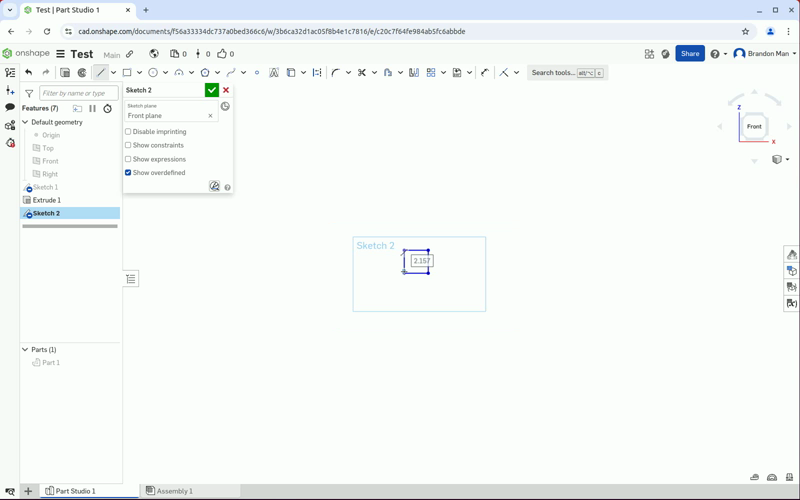
scroll(-6)
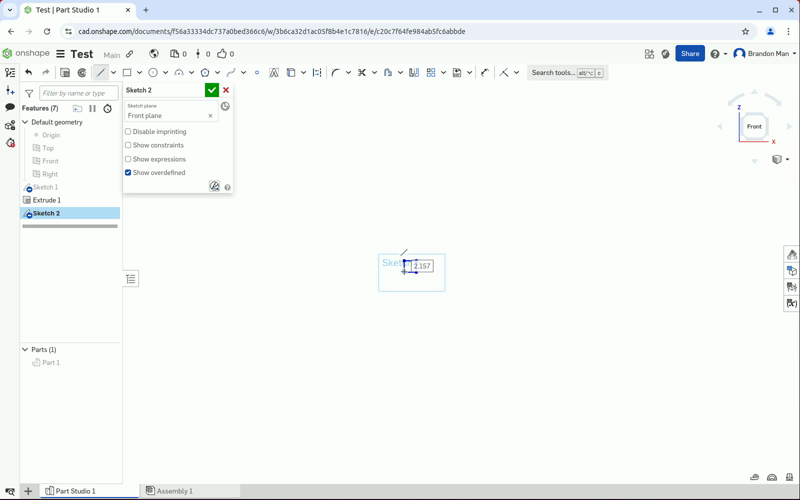
key_up(shift)
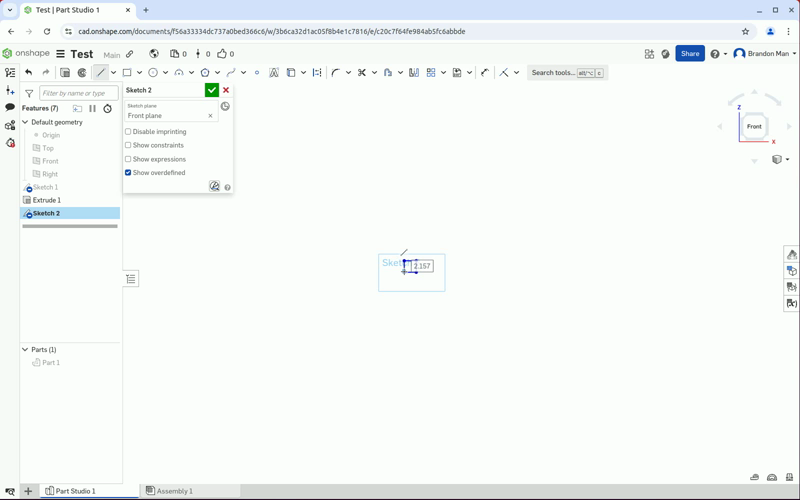
mouse_move(434, 271)
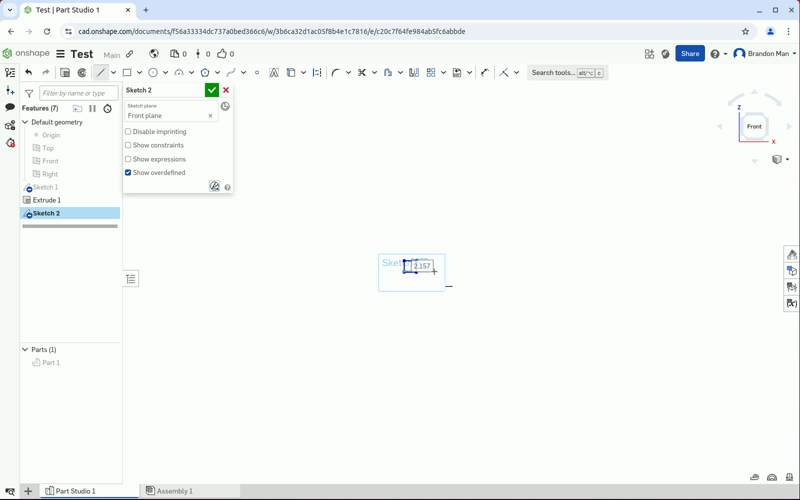
key_down(shift)
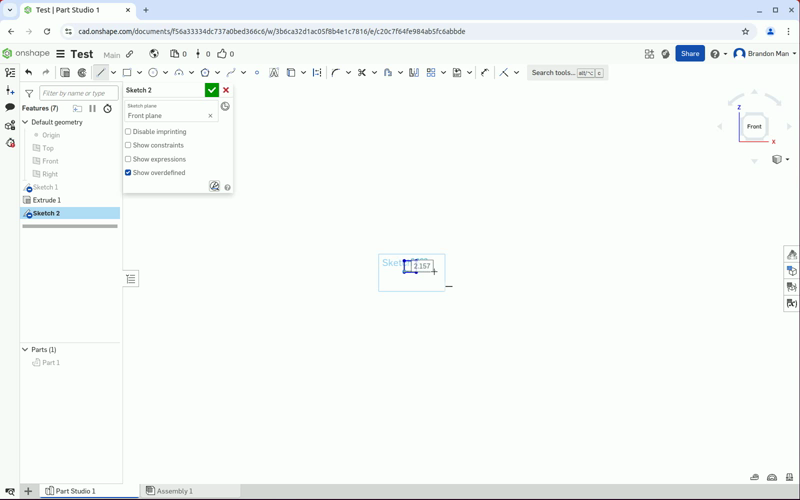
mouse_move(404, 272)
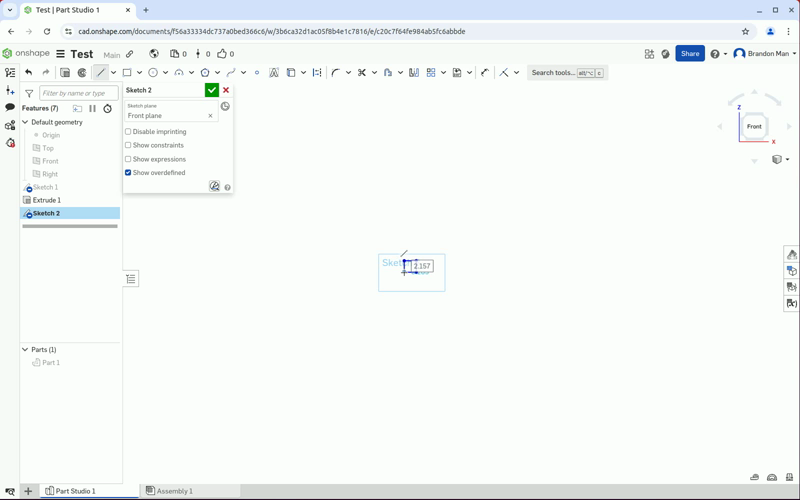
scroll(6)
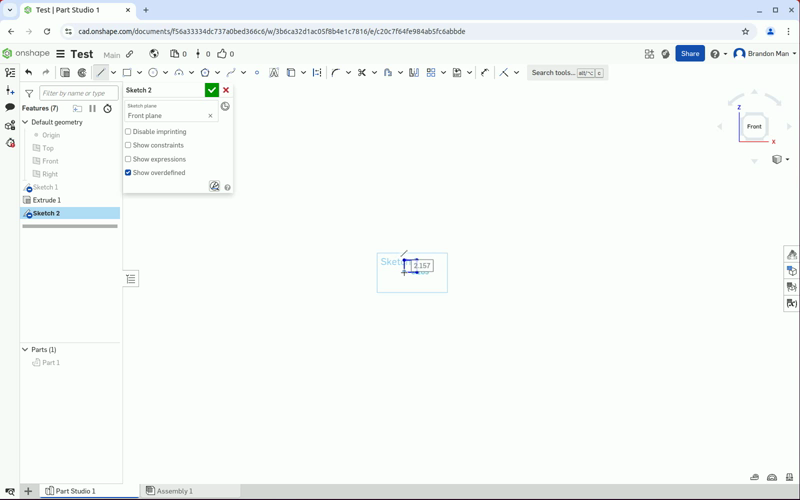
scroll(6)
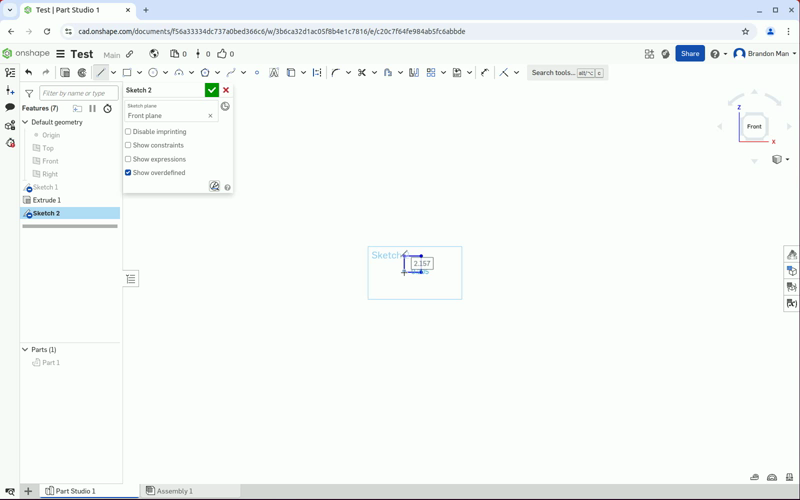
scroll(6)
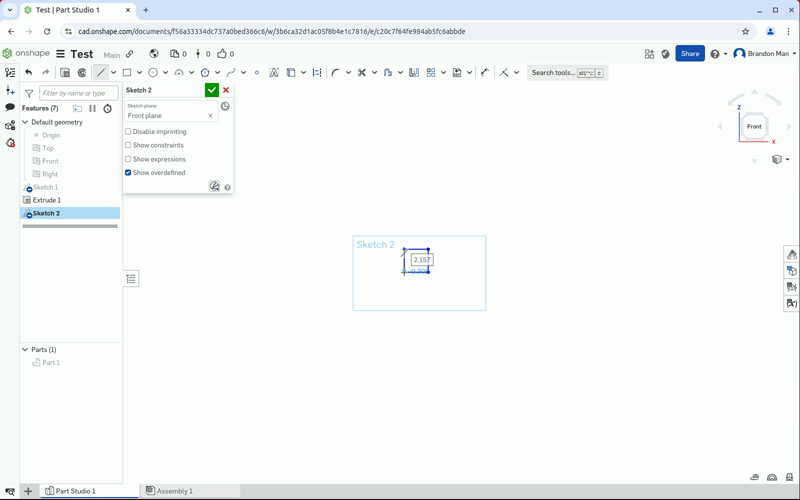
scroll(6)
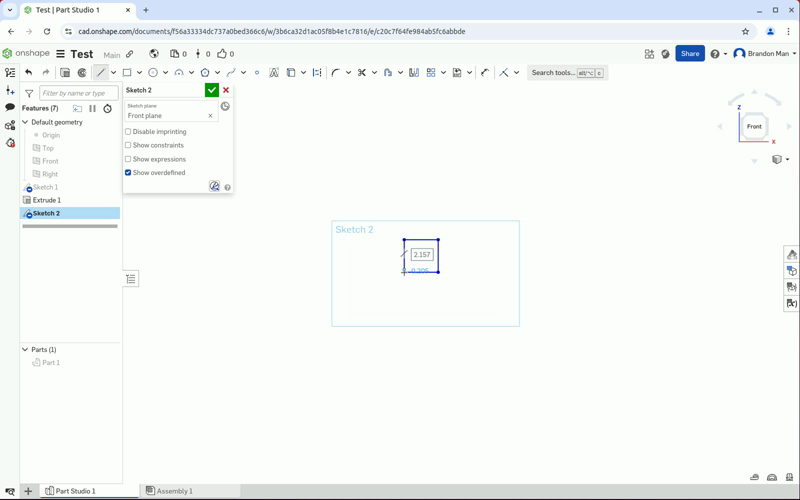
scroll(6)
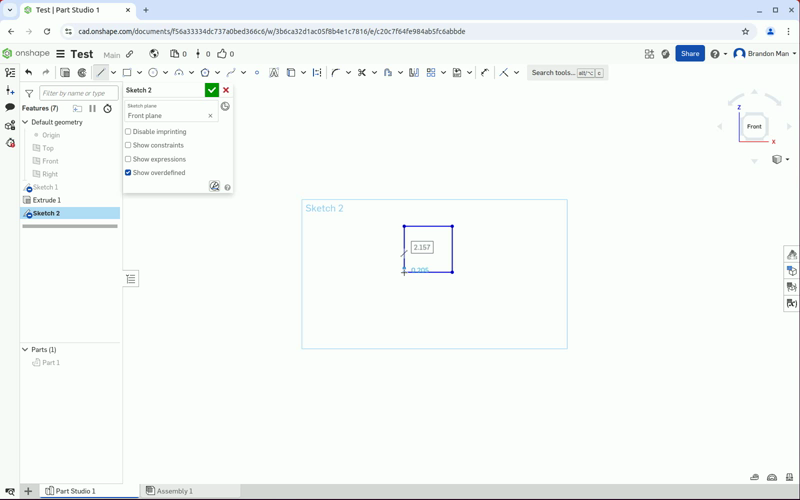
scroll(6)
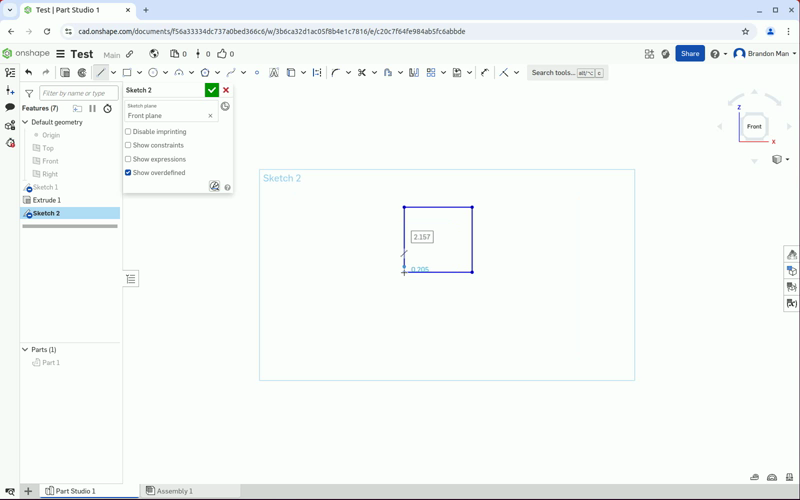
scroll(6)
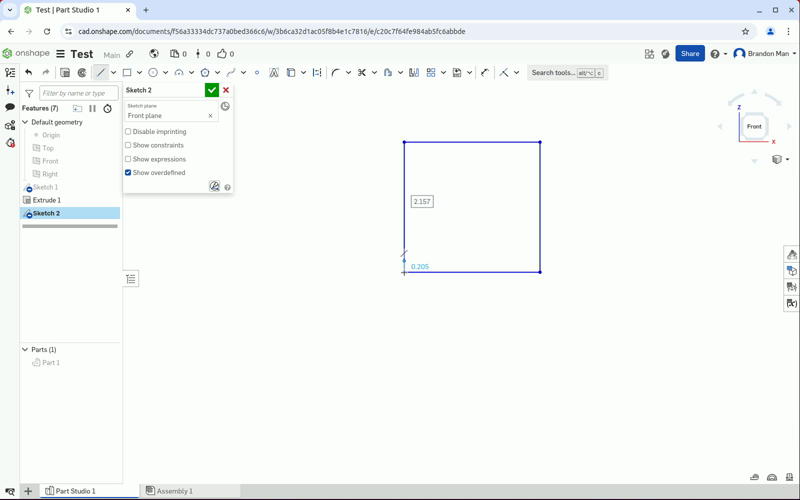
key_up(shift)
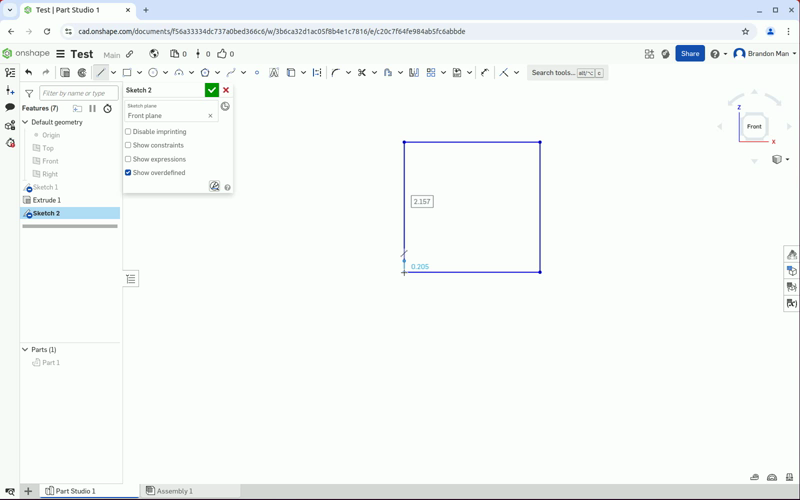
click(404, 272)
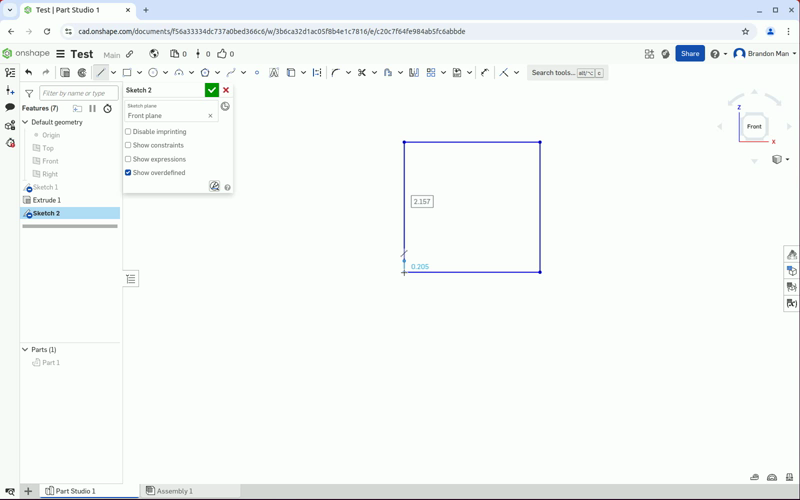
scroll(-6)
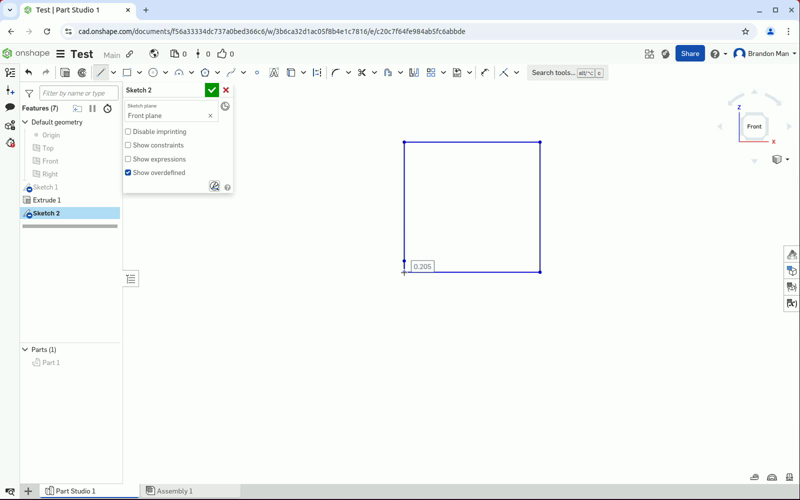
scroll(-6)
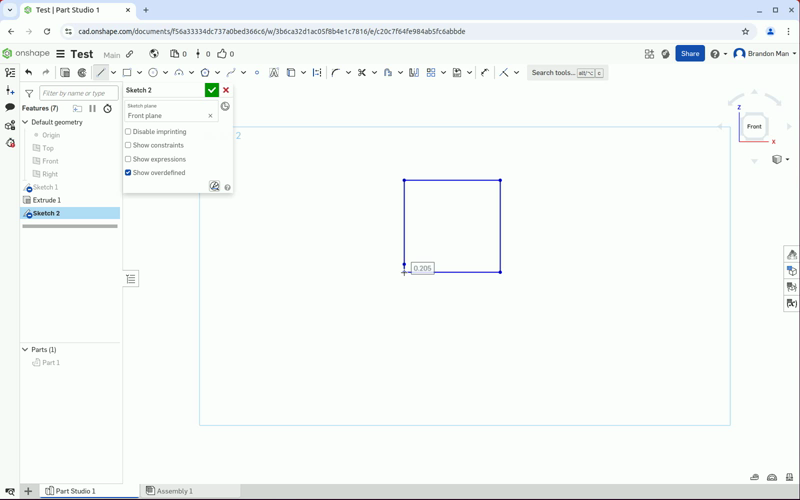
scroll(-6)
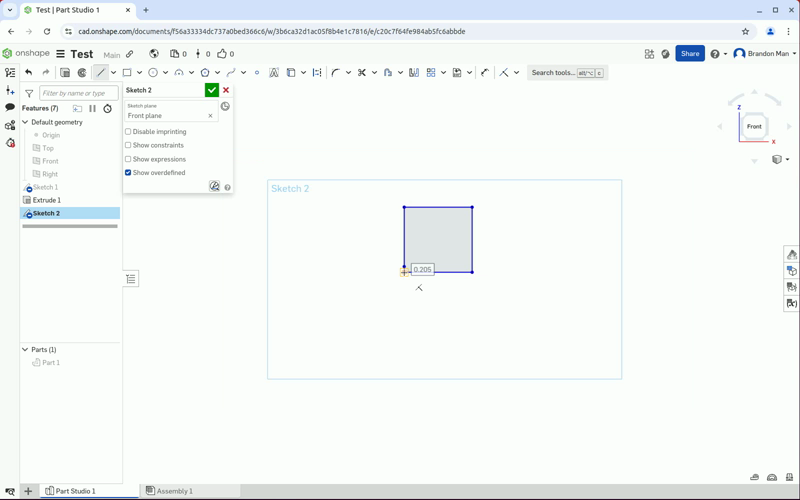
scroll(-6)
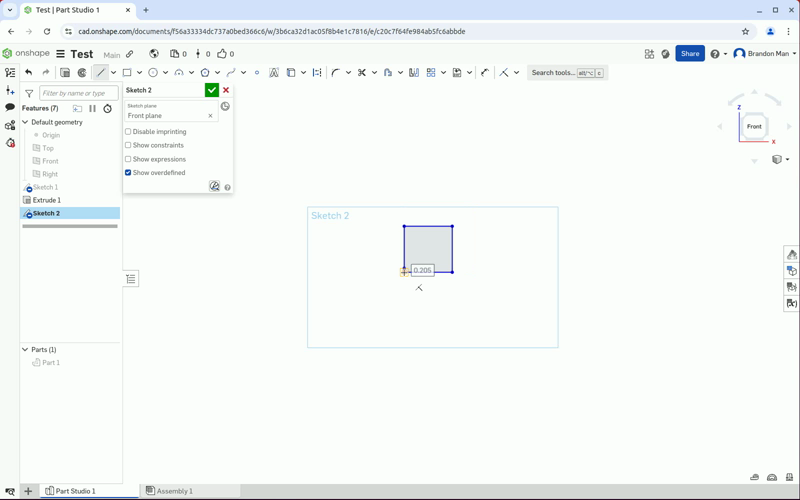
scroll(-6)
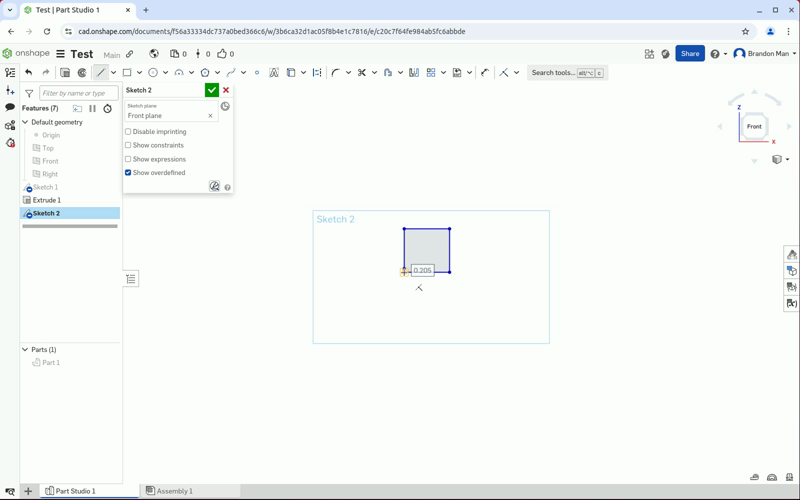
scroll(-6)
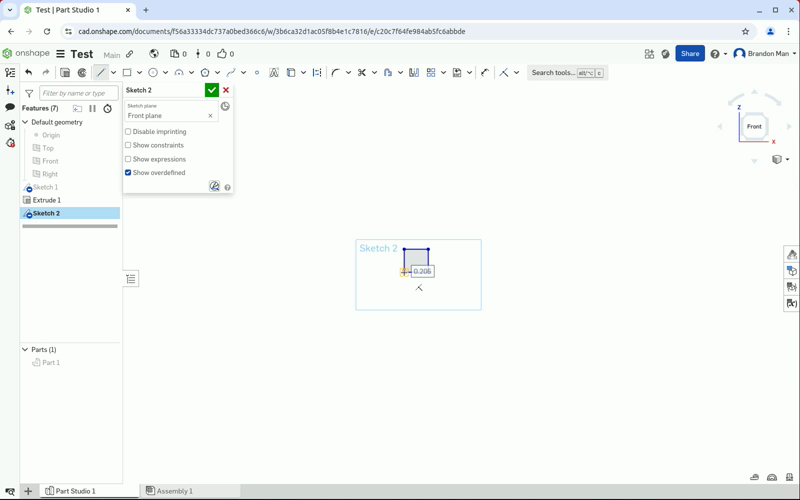
scroll(-6)
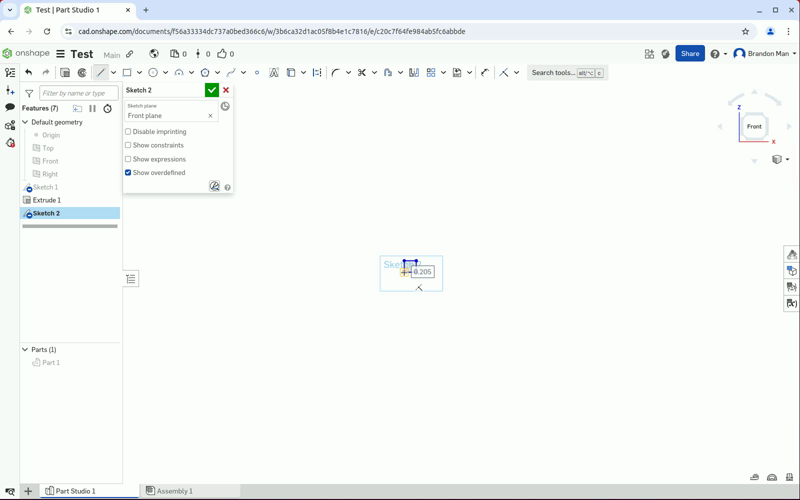
key(esc)
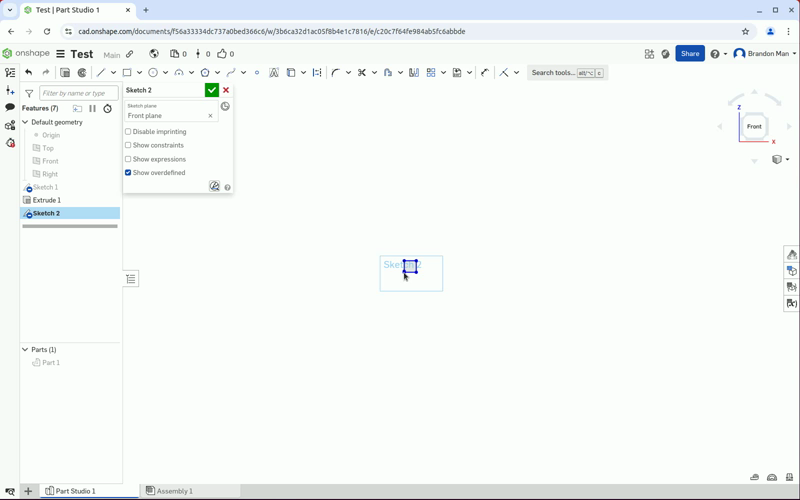
mouse_move(408, 266)
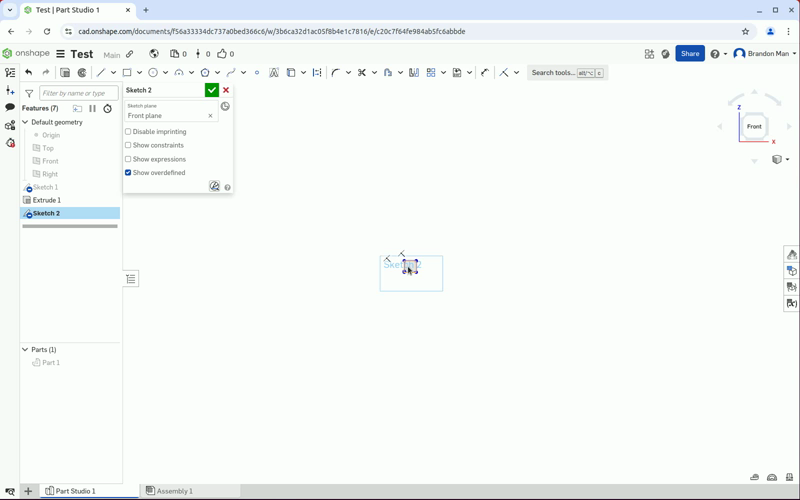
scroll(6)
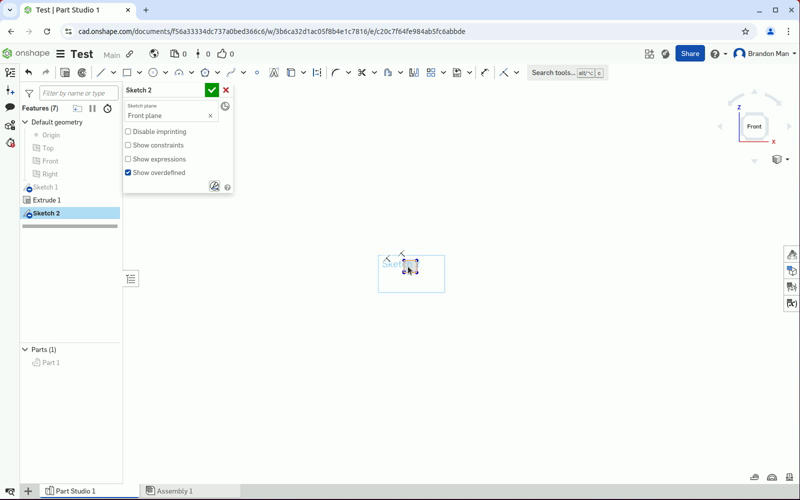
scroll(6)
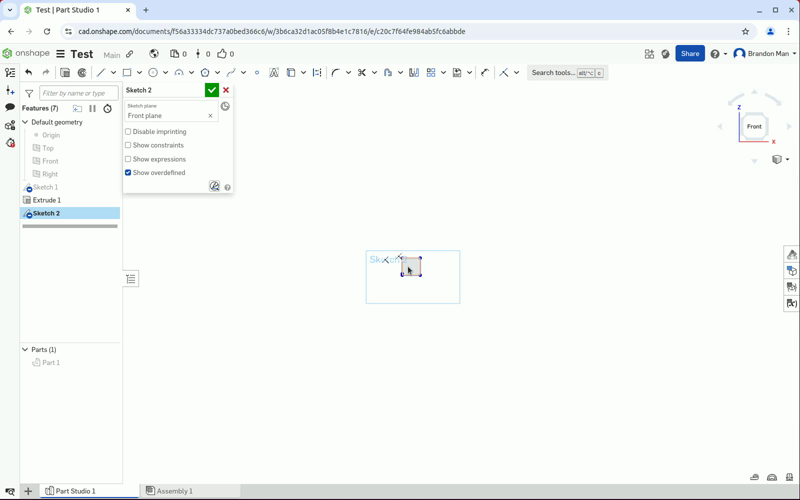
scroll(6)
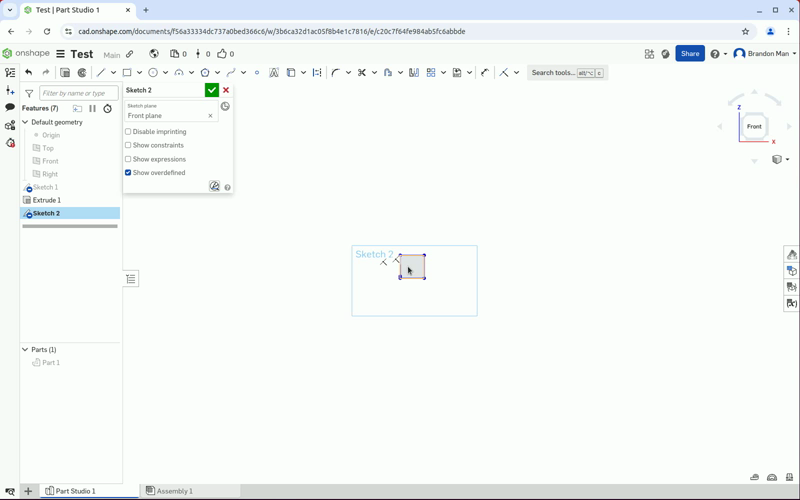
scroll(6)
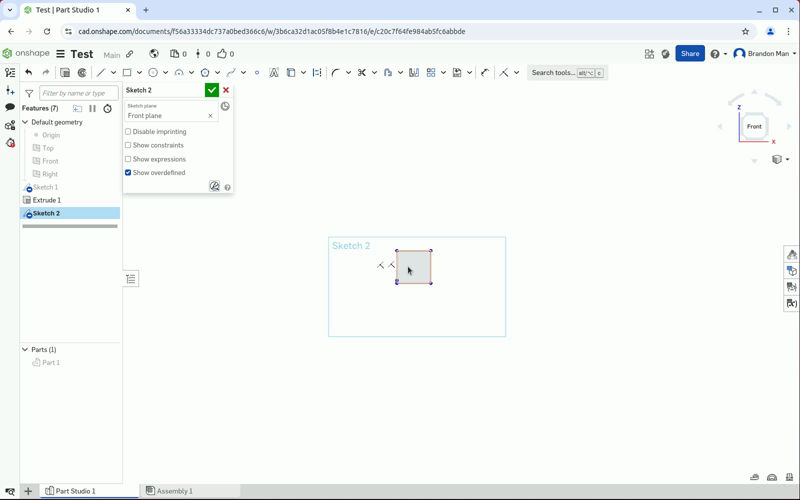
scroll(6)
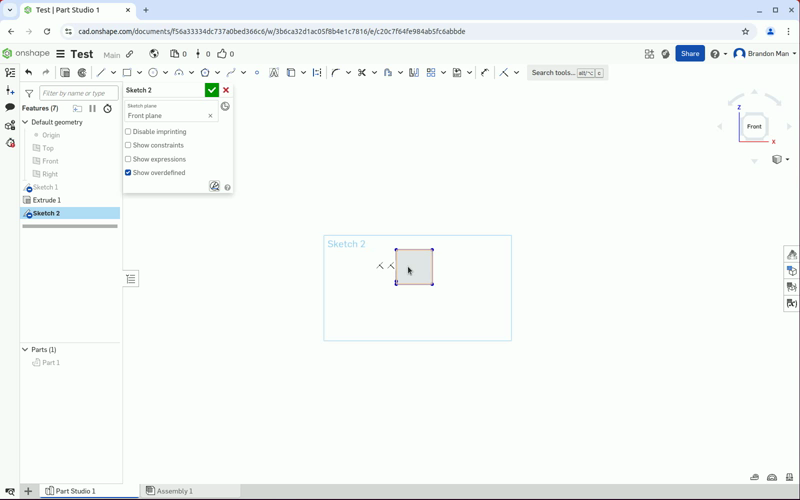
scroll(6)
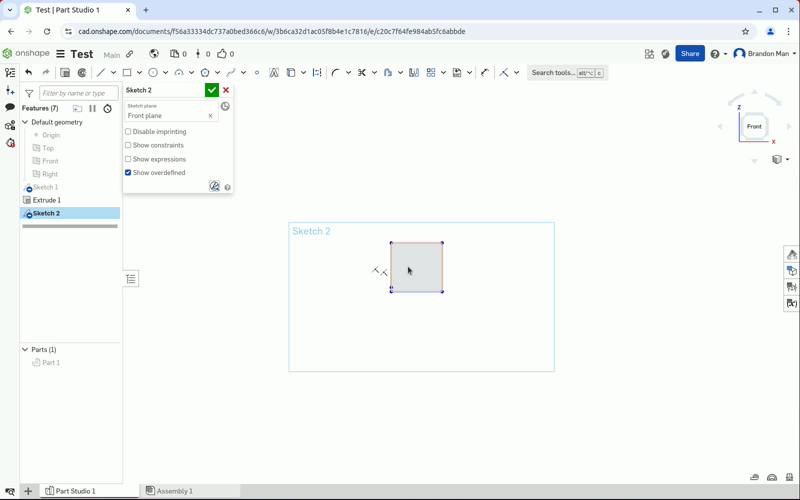
scroll(6)
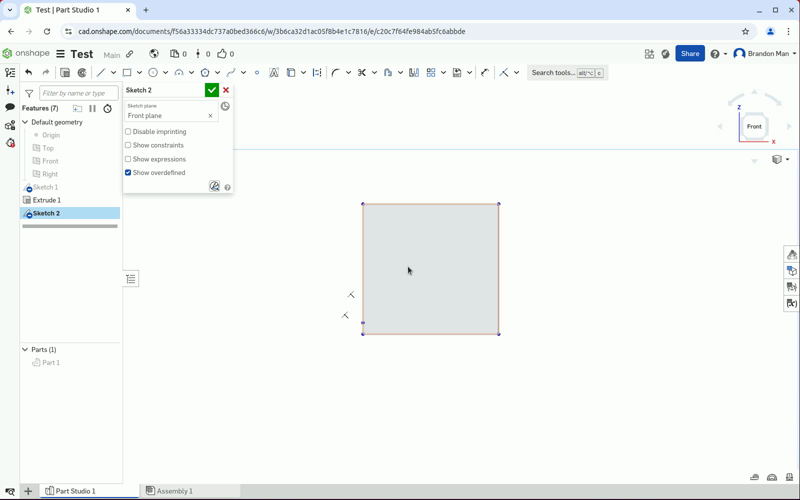
click(408, 266)
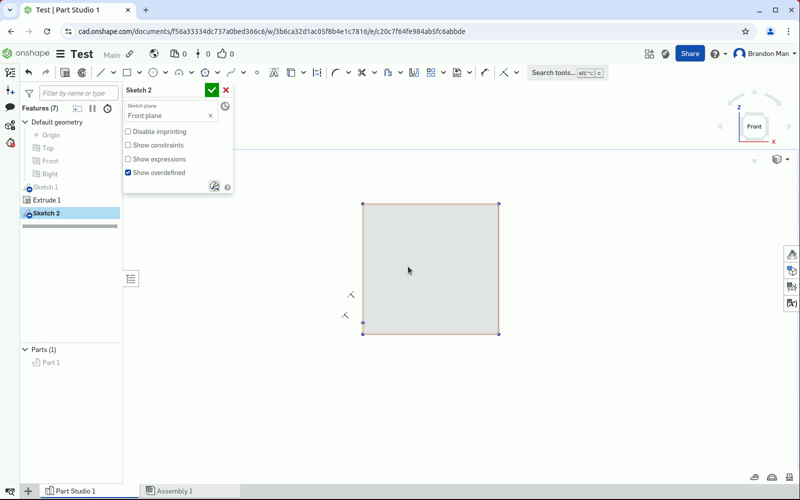
scroll(-6)
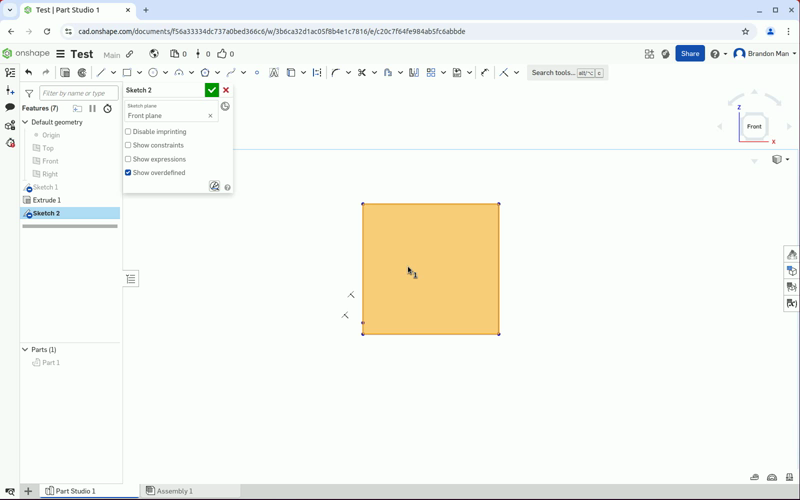
scroll(-6)
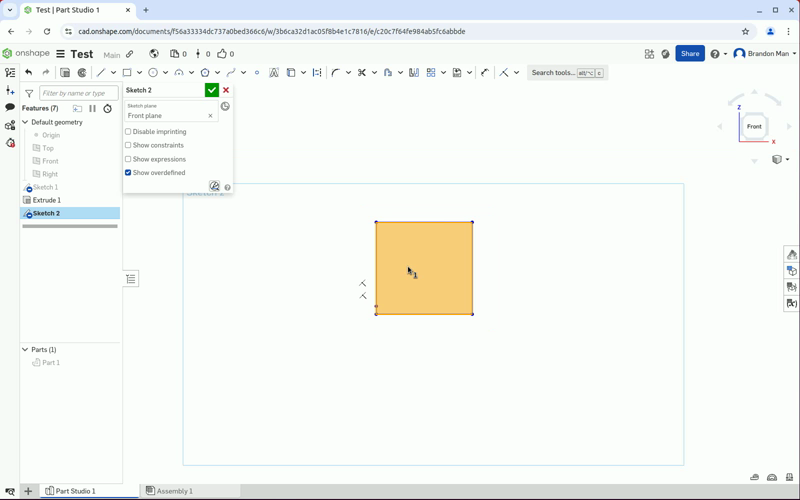
scroll(-6)
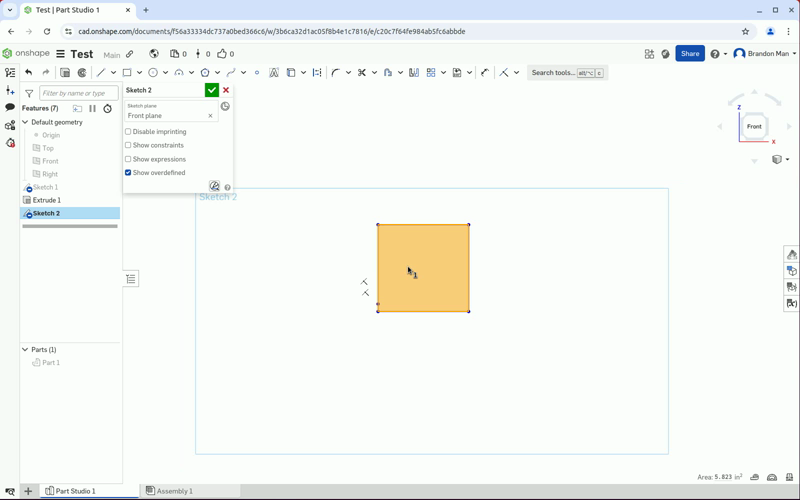
scroll(-6)
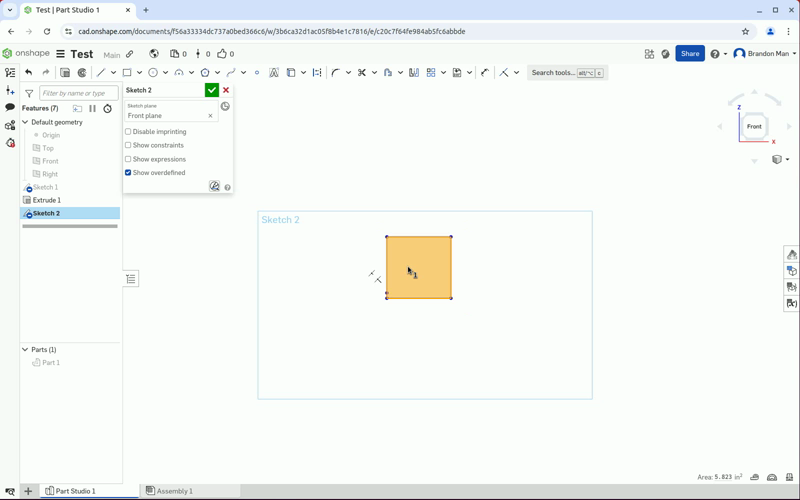
scroll(-6)
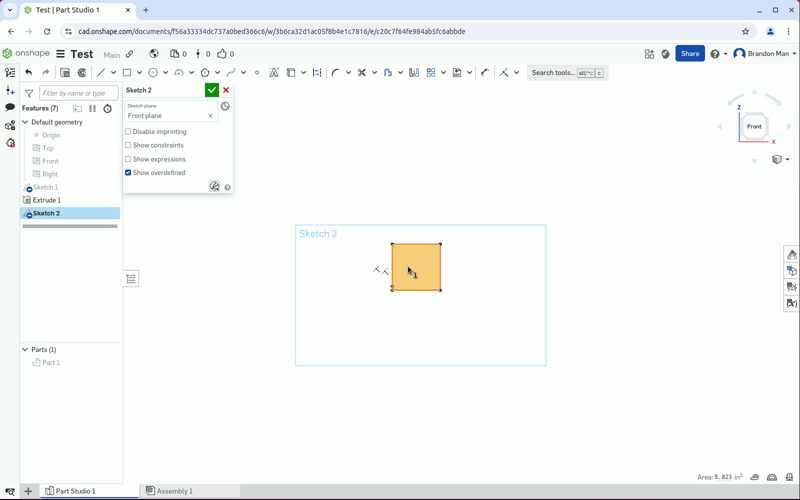
scroll(-6)
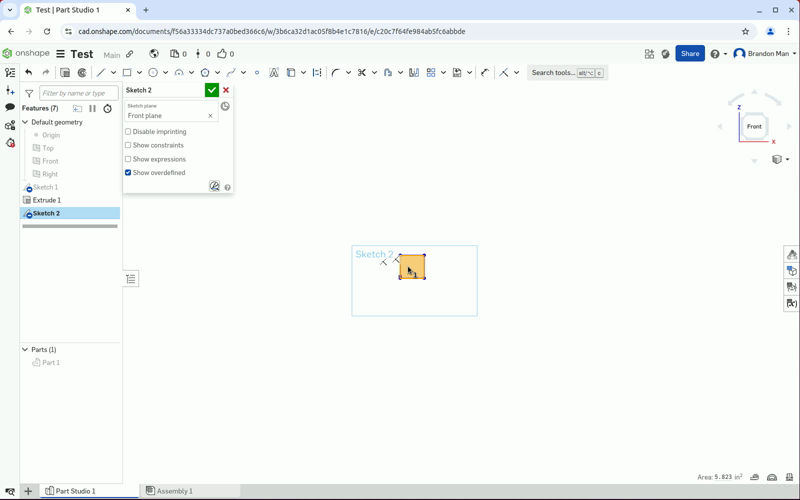
scroll(-6)
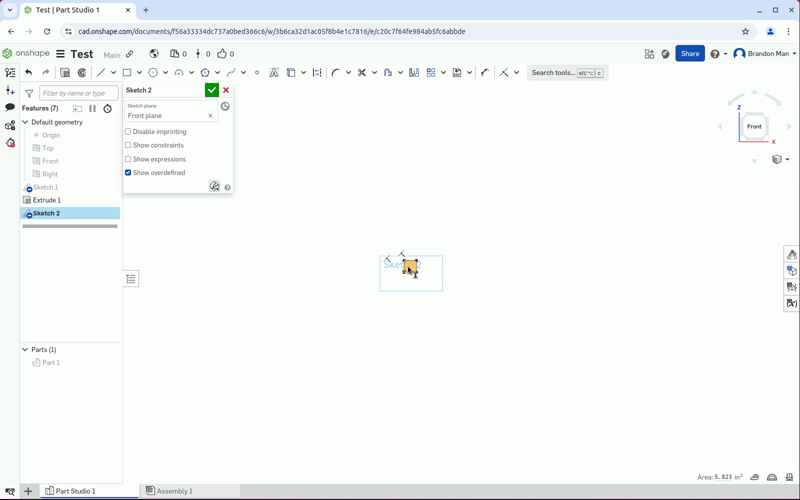
mouse_move(73, 352)
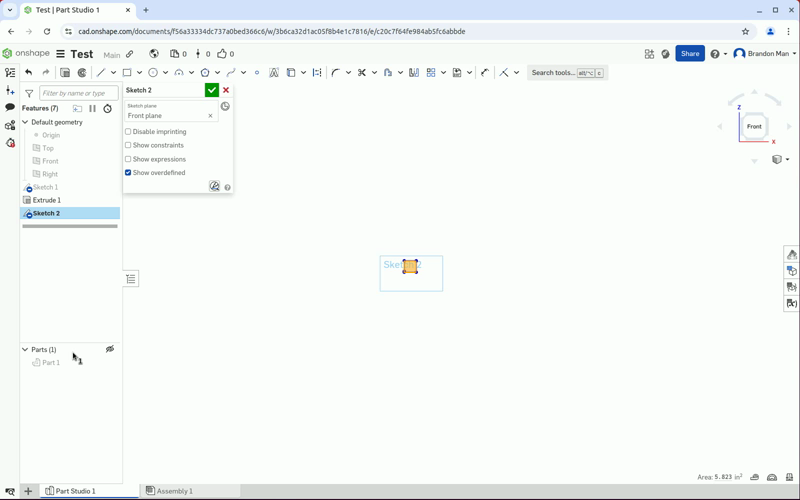
key(shift+y)
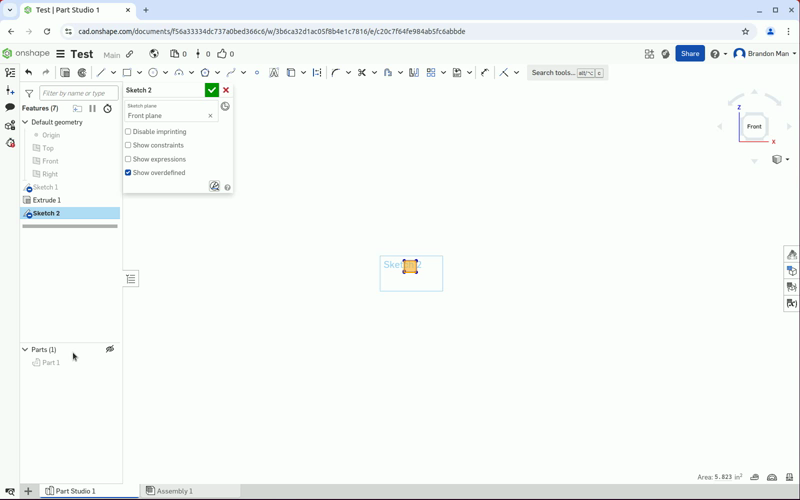
key(shift+e)
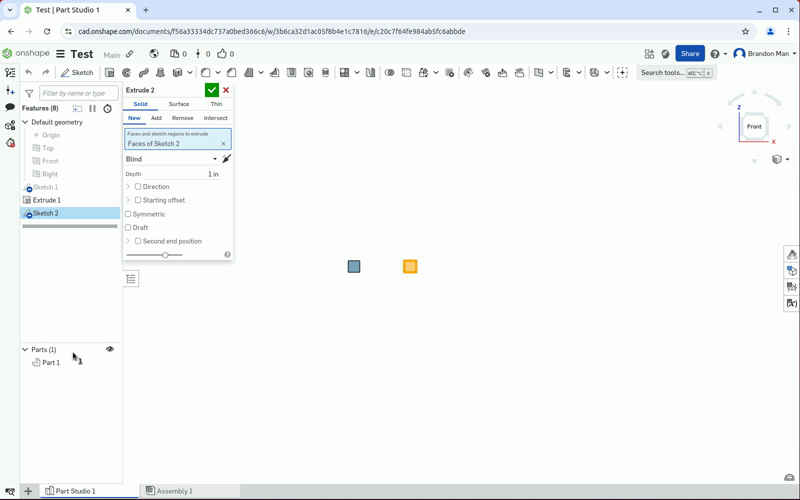
mouse_move(143, 106)
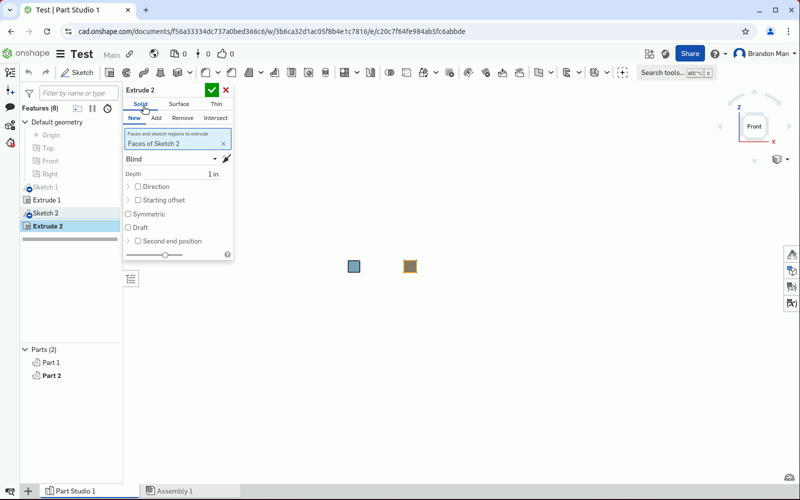
click(143, 106)
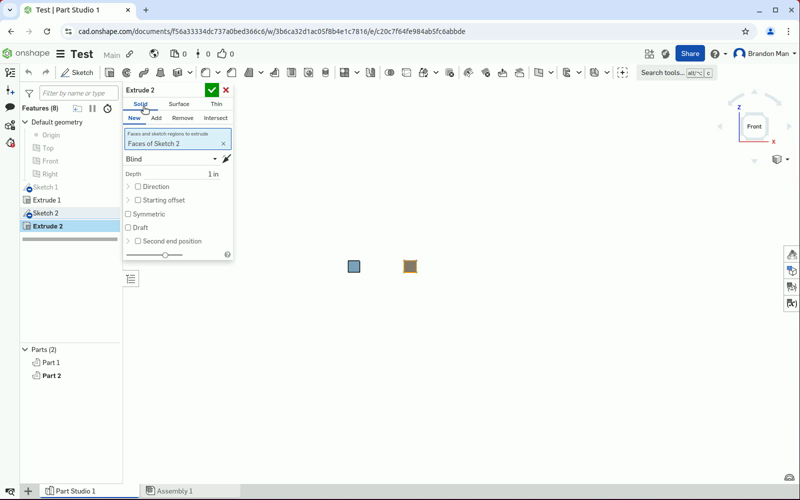
mouse_move(137, 120)
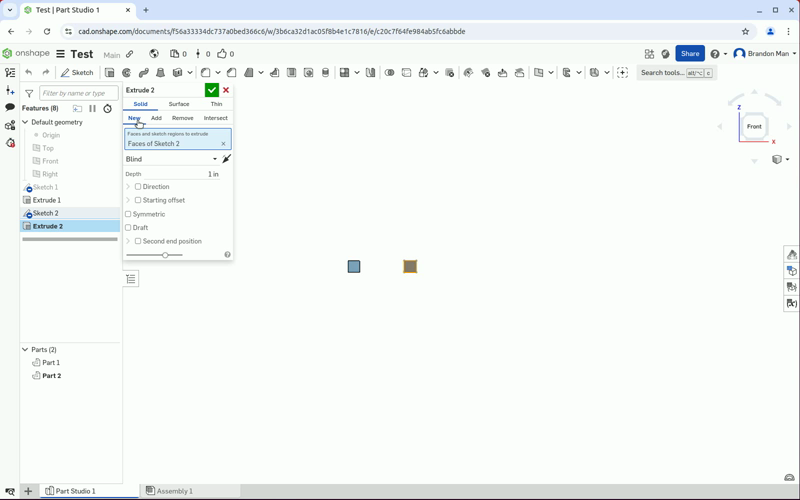
click(137, 120)
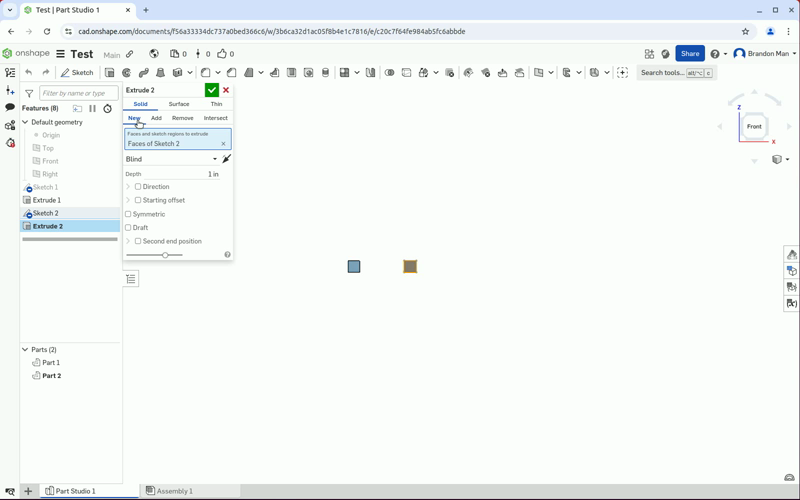
key(tab, 4)
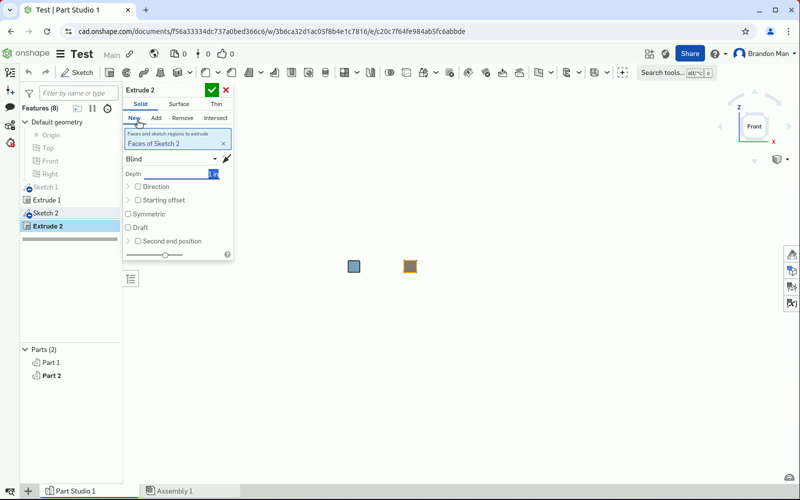
text(1.444)
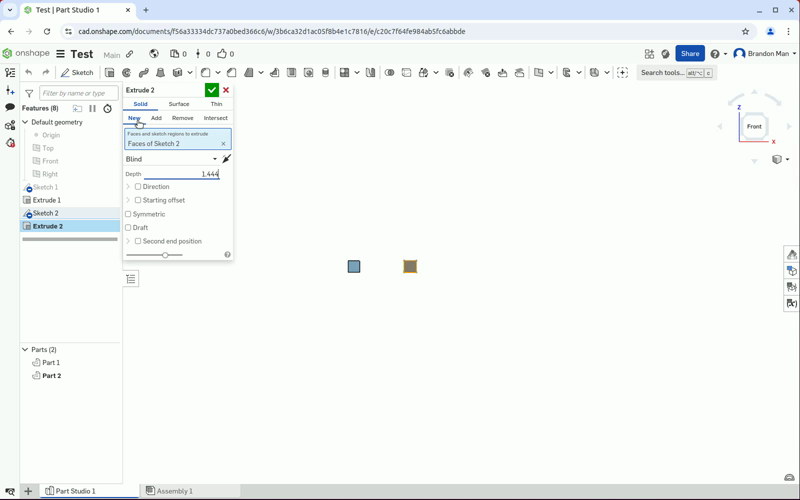
key(enter)
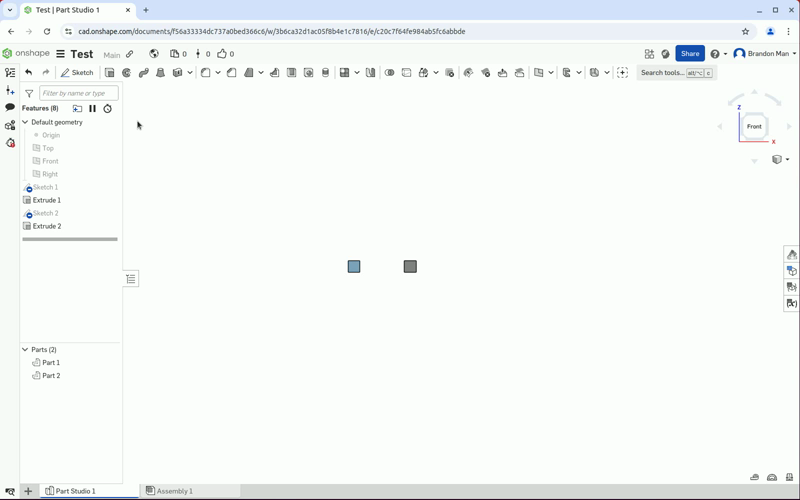
key(shift+h)
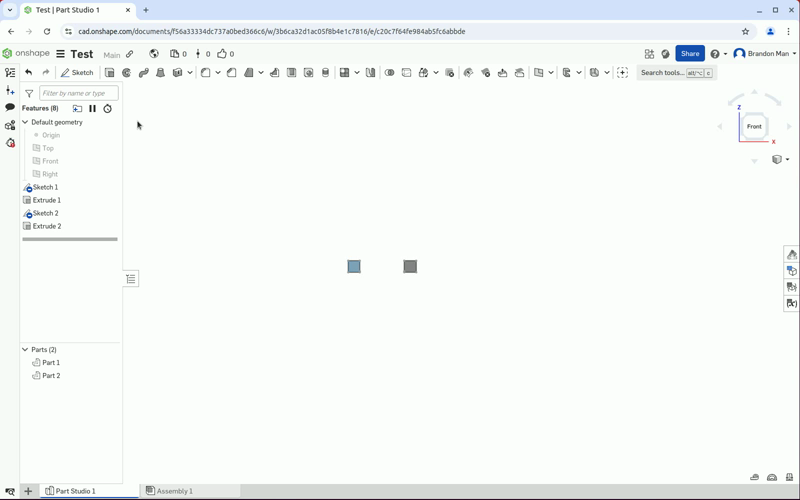
key(shift+h)
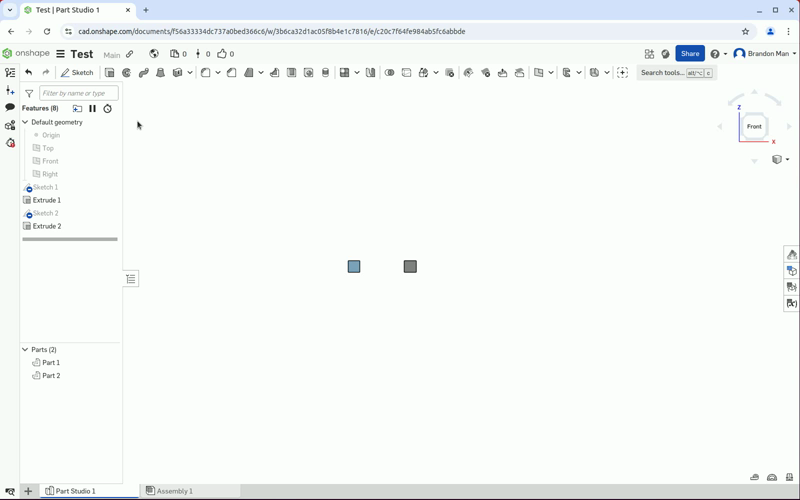
mouse_move(73, 189)
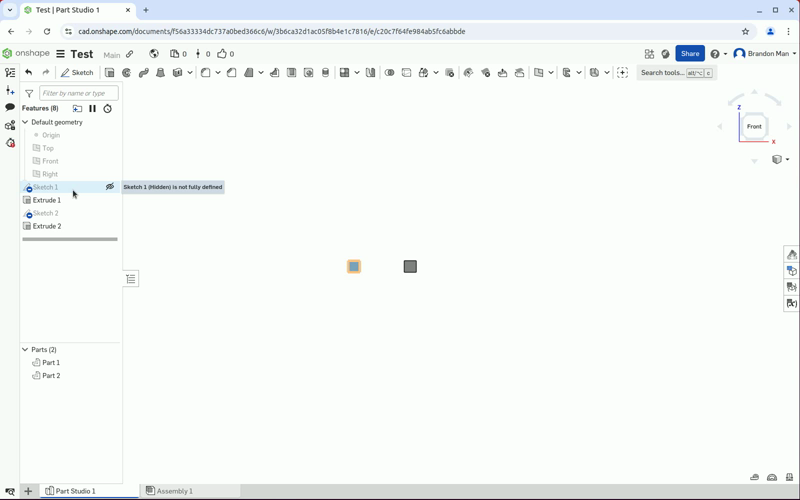
click(73, 189)
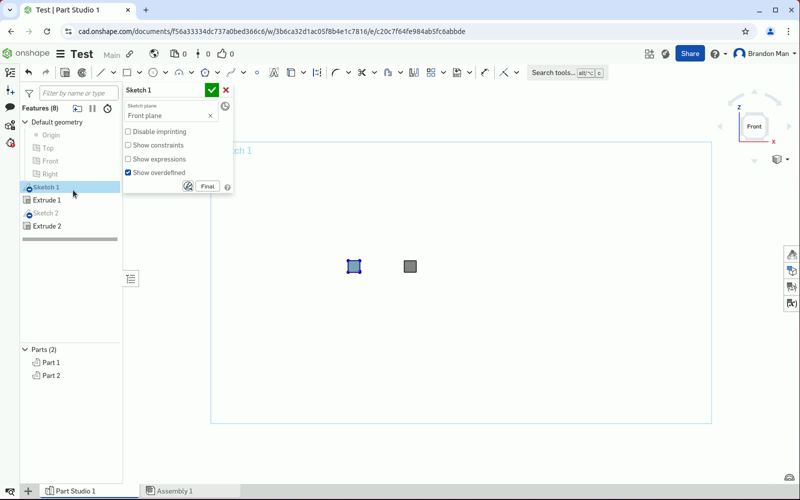
mouse_move(229, 92)
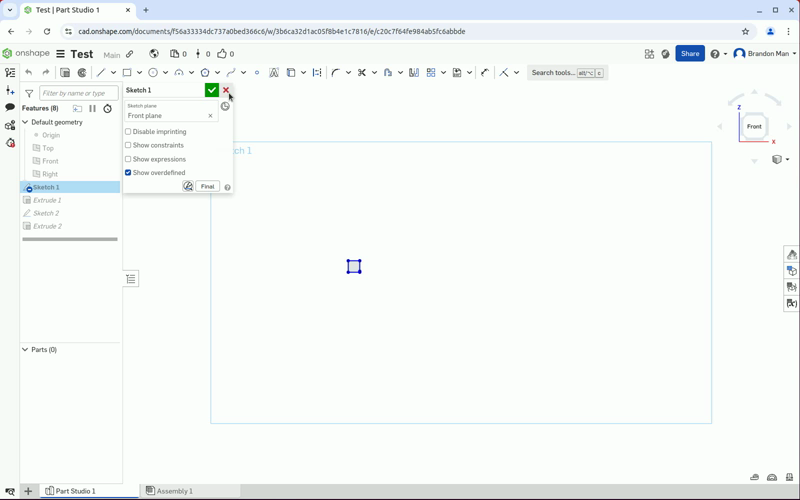
click(229, 92)
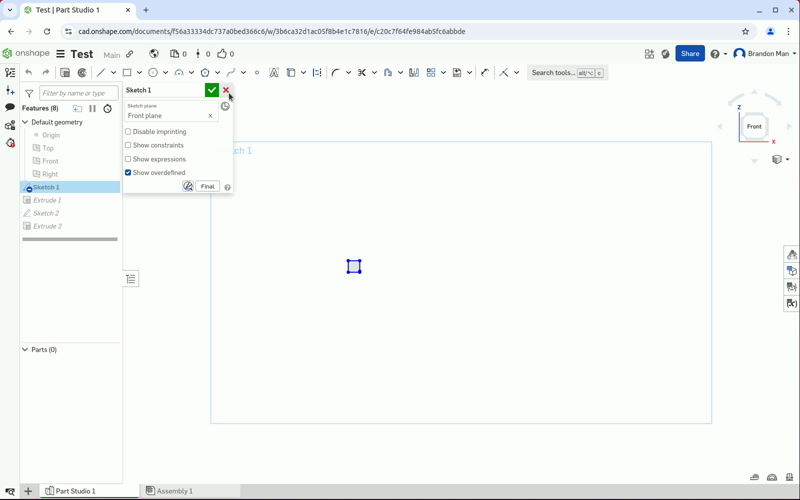
key(shift+s)
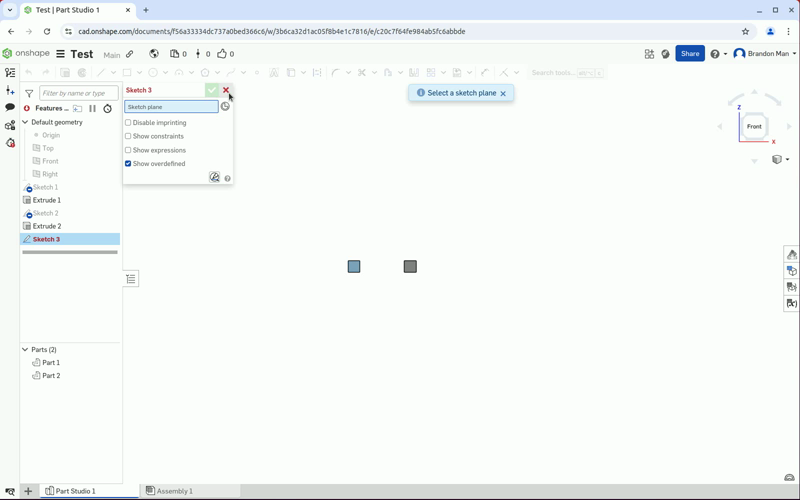
mouse_move(73, 163)
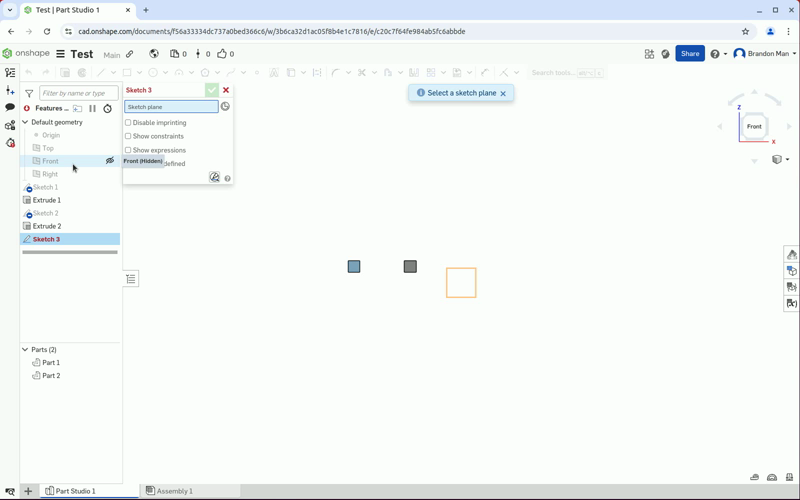
click(73, 163)
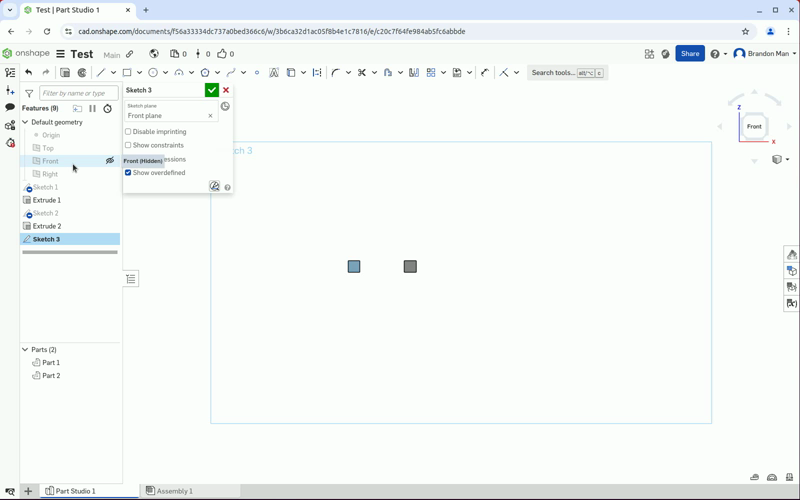
mouse_move(73, 352)
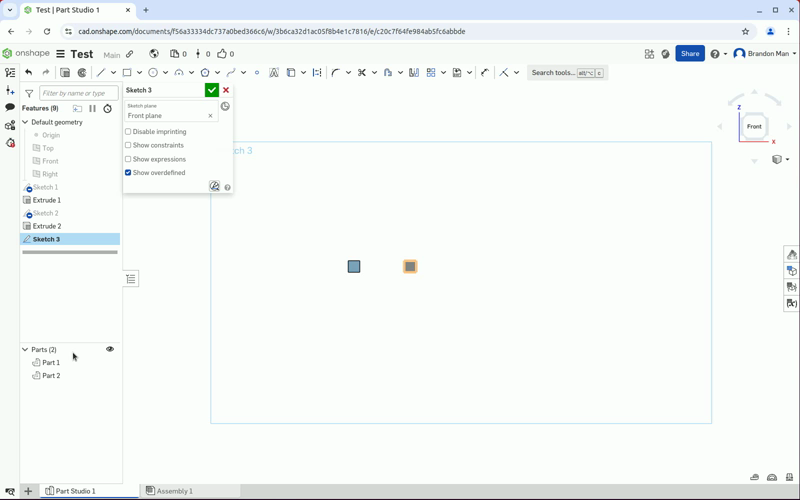
key(y)
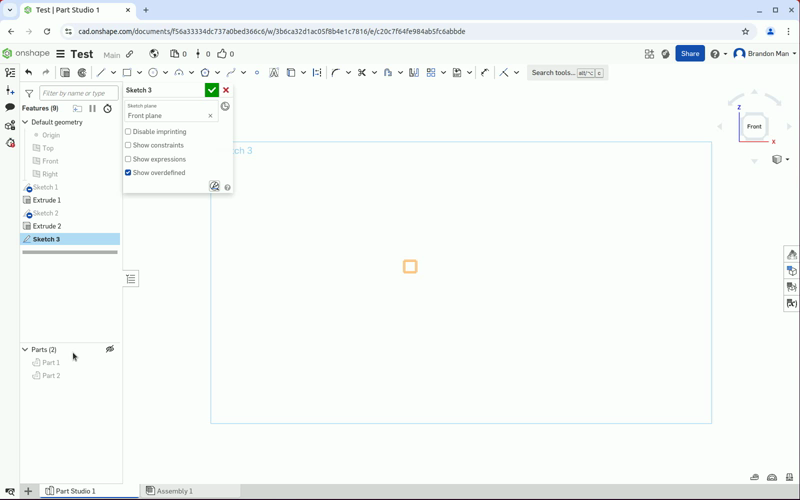
key(l)
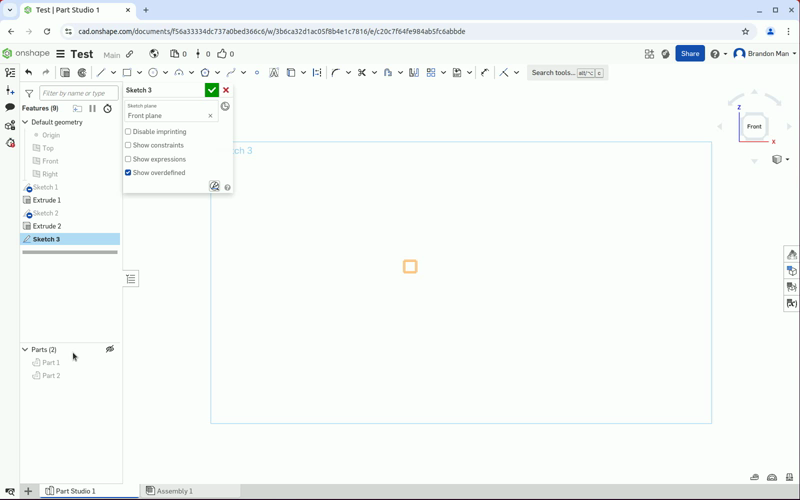
key_down(shift)
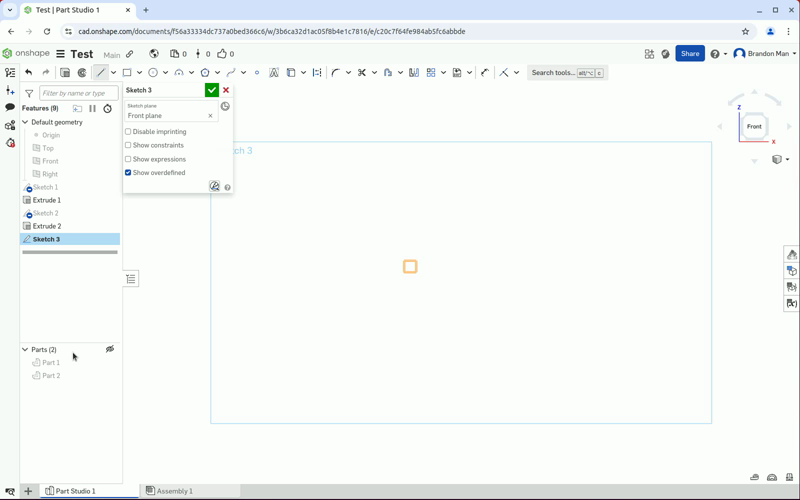
mouse_move(358, 272)
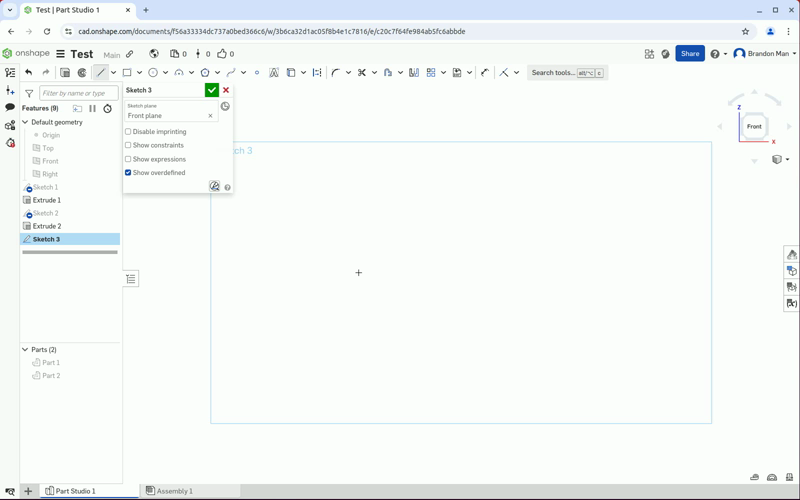
click(358, 272)
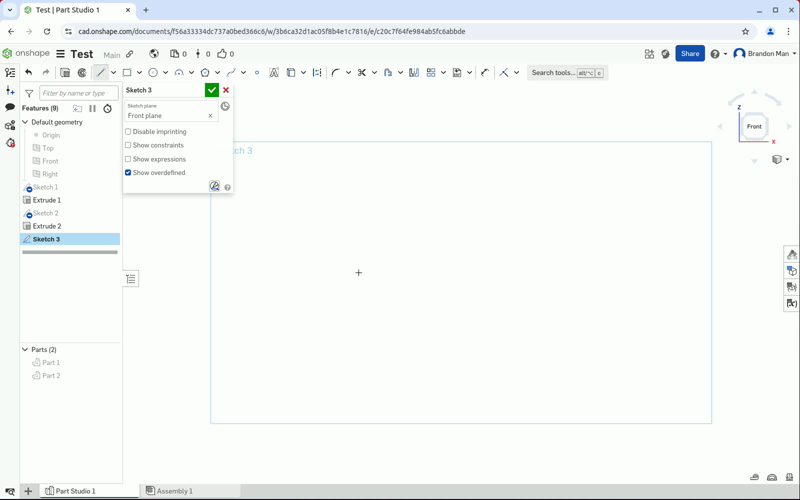
key_up(shift)
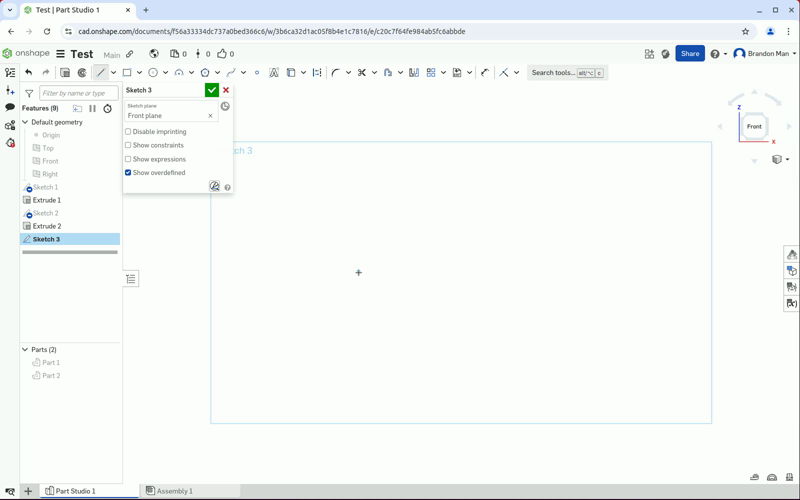
key_down(shift)
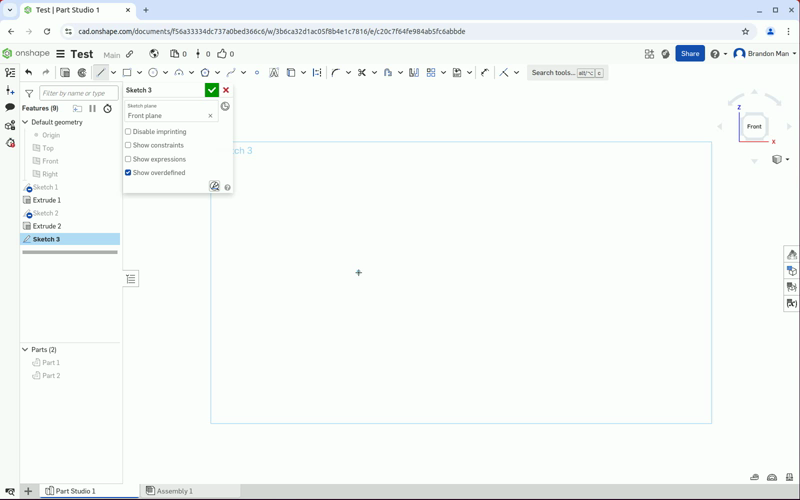
mouse_move(388, 272)
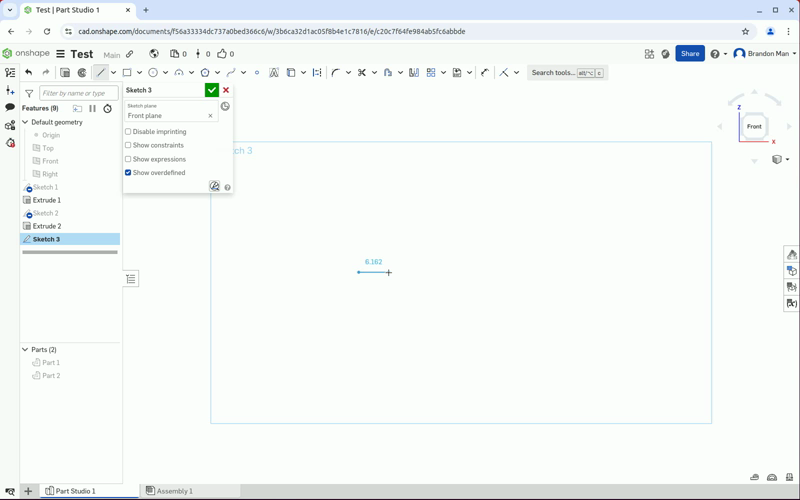
mouse_move(404, 272)
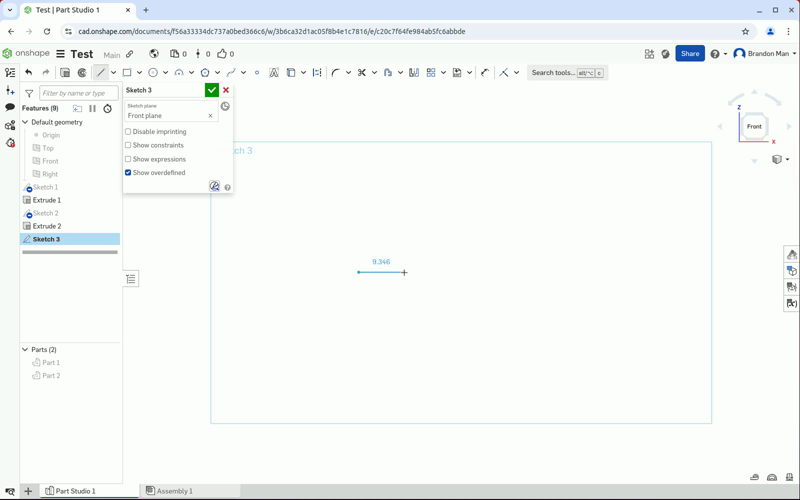
click(404, 272)
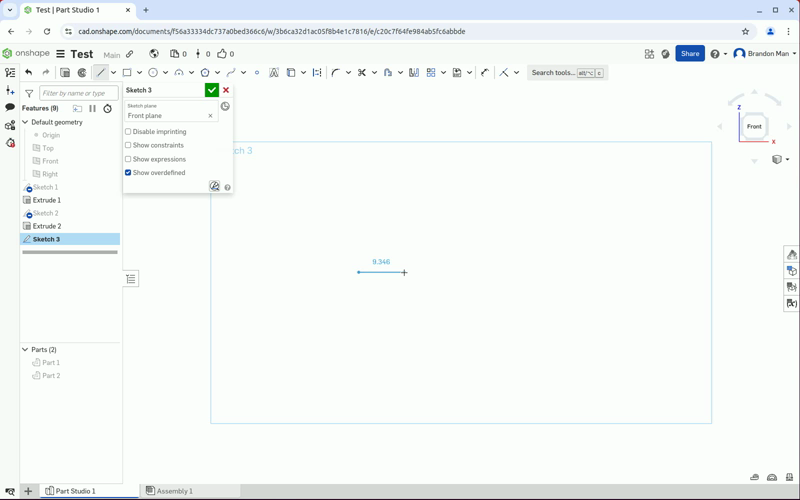
key_up(shift)
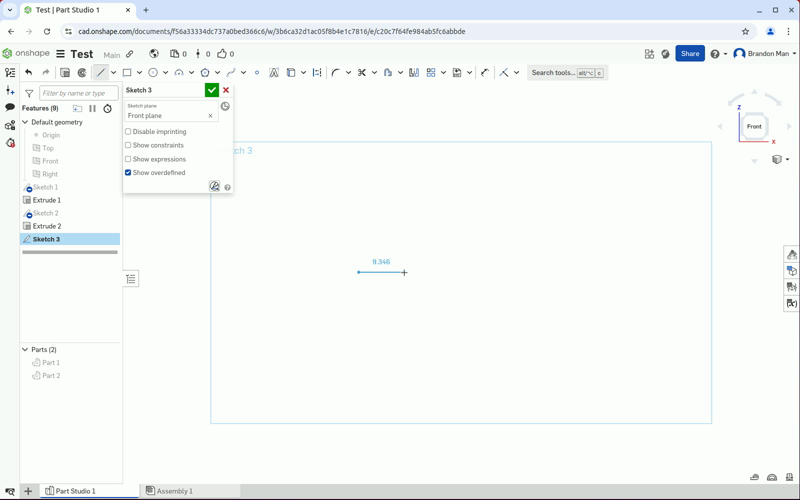
key_down(shift)
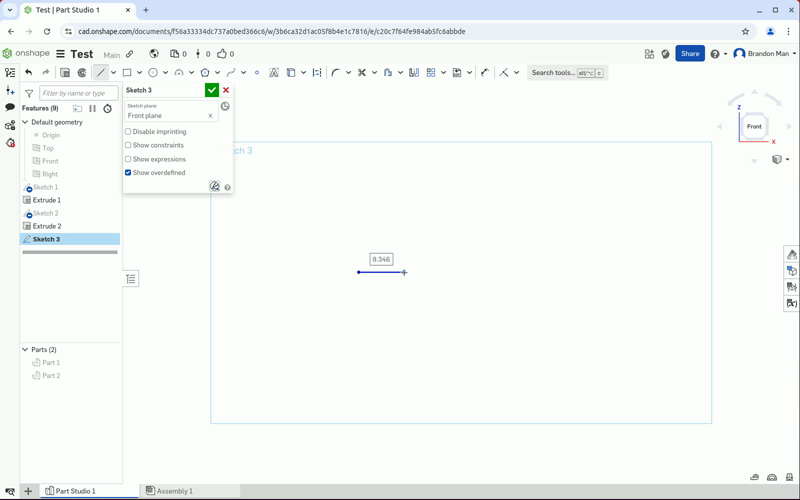
mouse_move(434, 272)
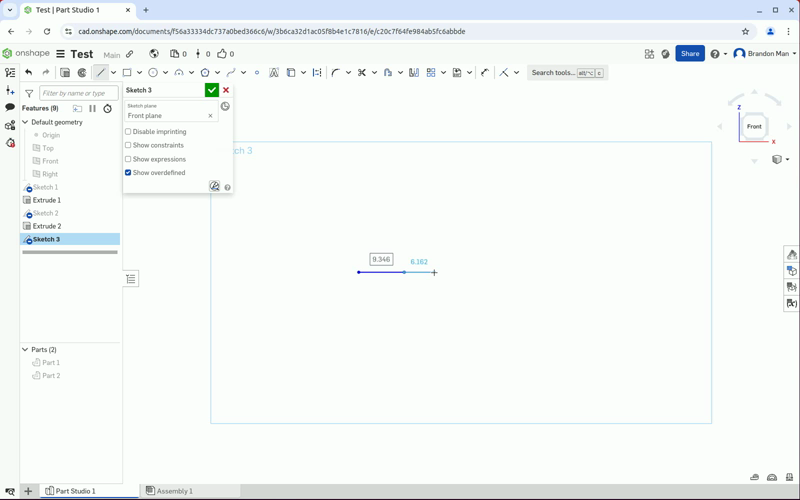
mouse_move(404, 270)
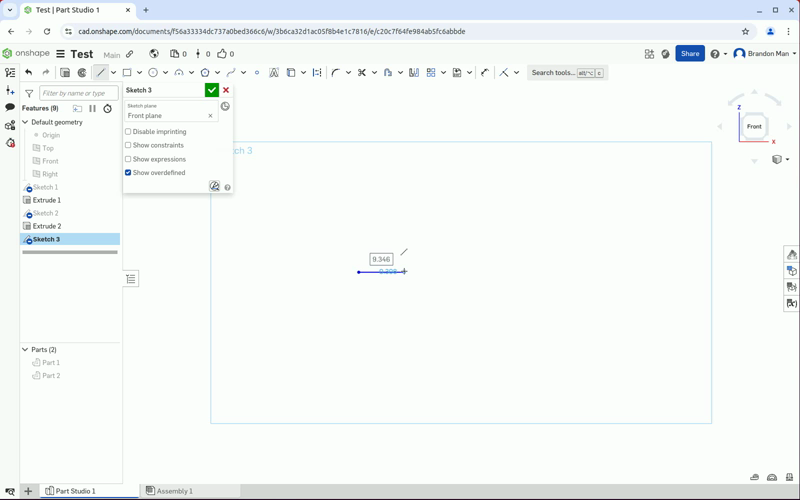
scroll(6)
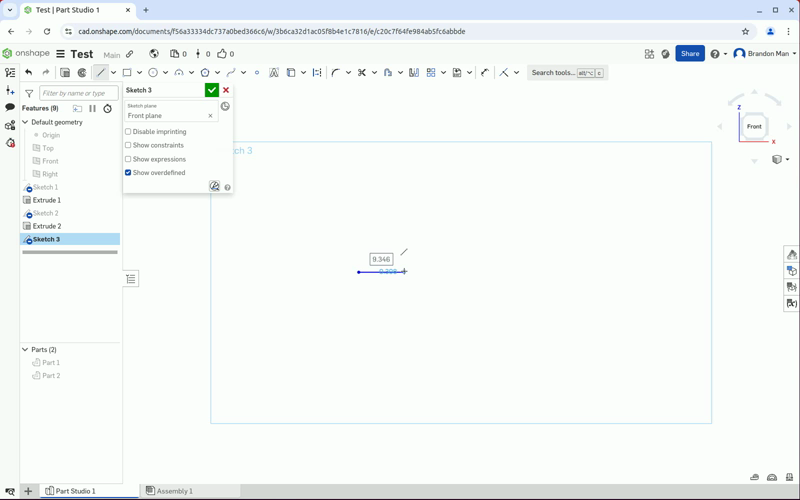
scroll(6)
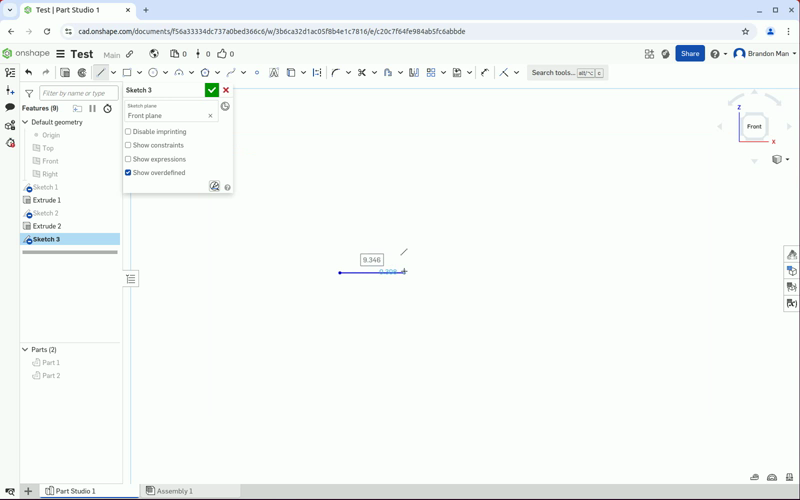
scroll(6)
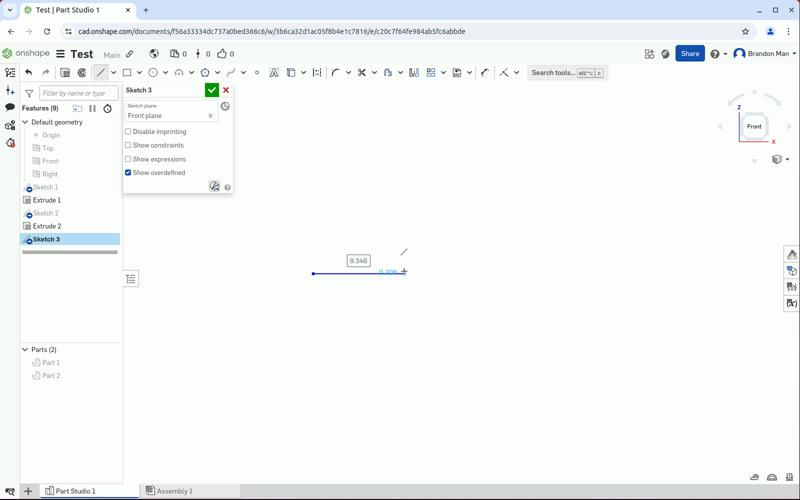
scroll(6)
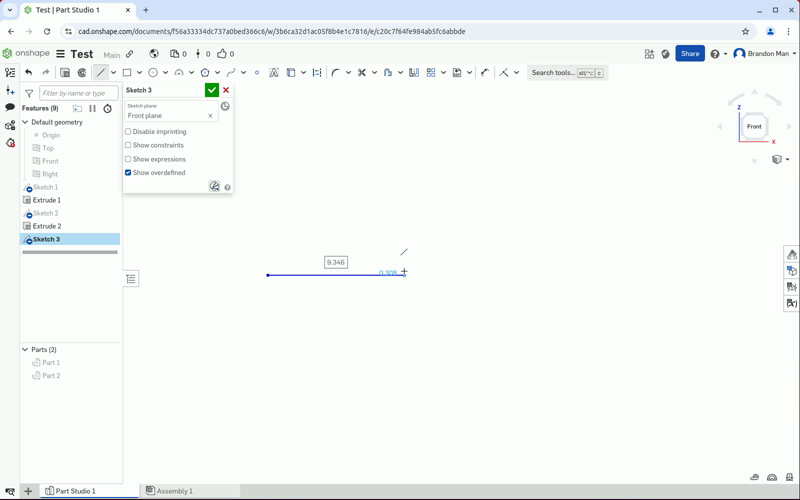
scroll(6)
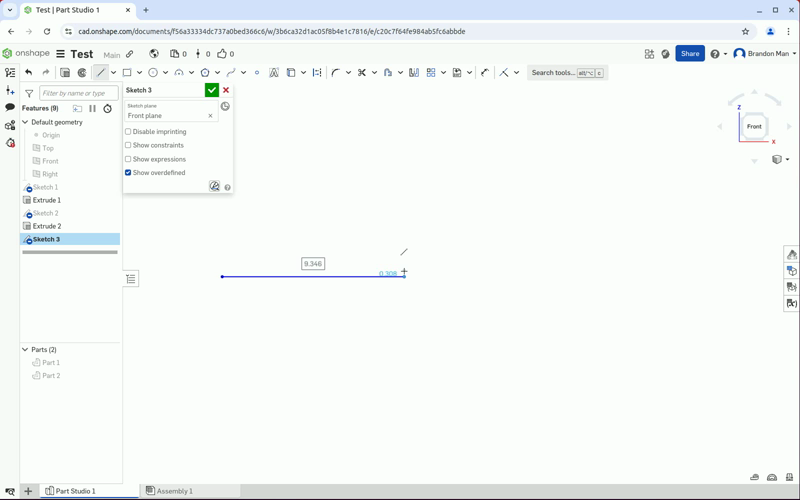
scroll(6)
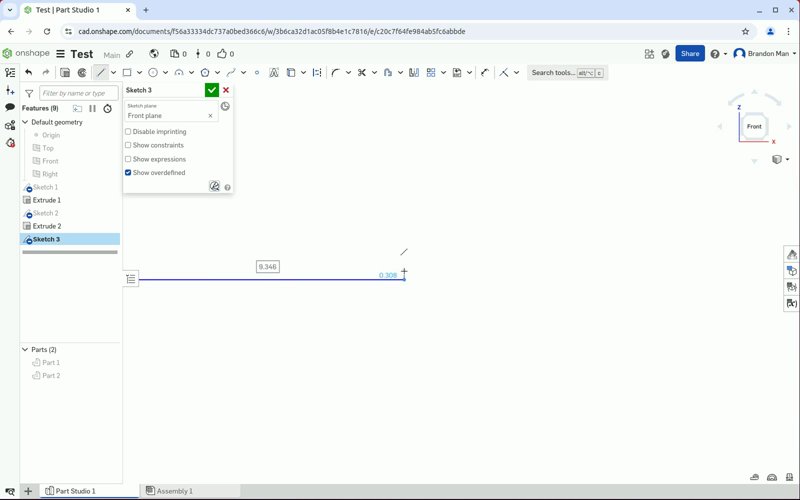
scroll(6)
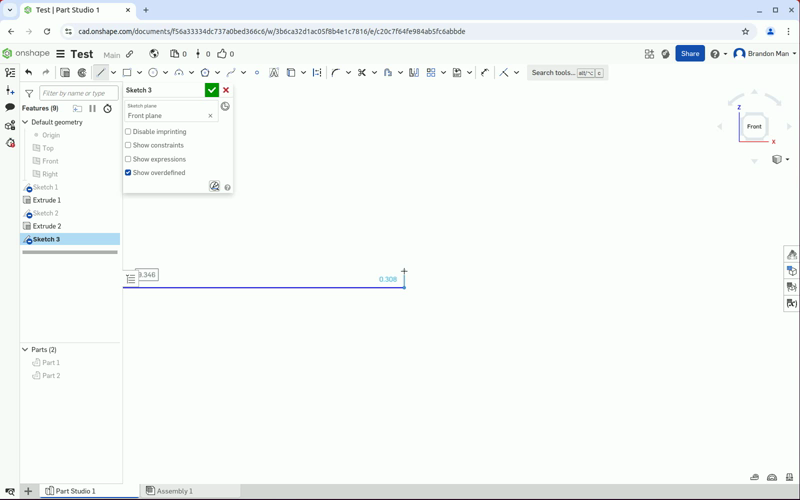
click(404, 270)
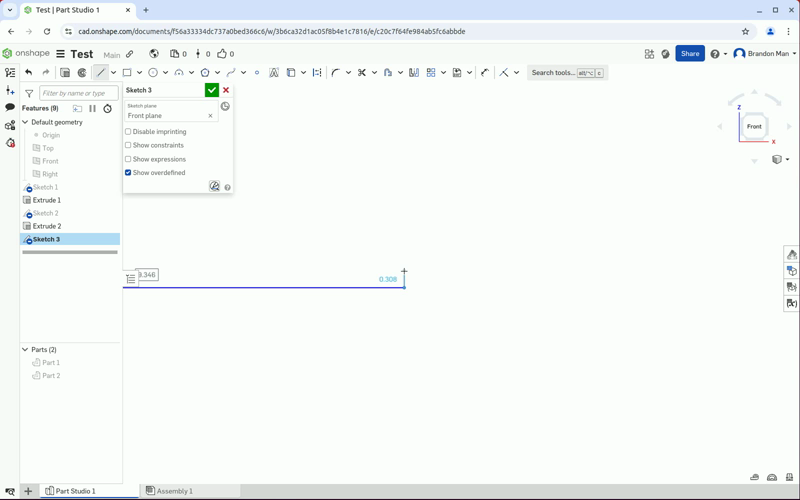
scroll(-6)
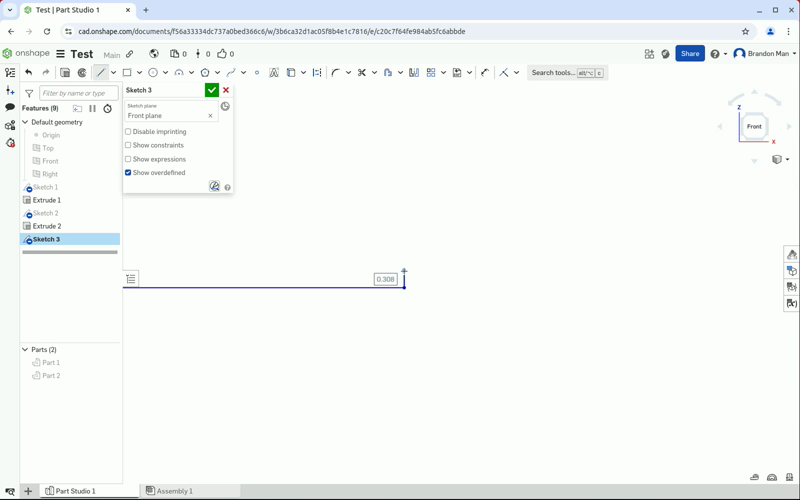
scroll(-6)
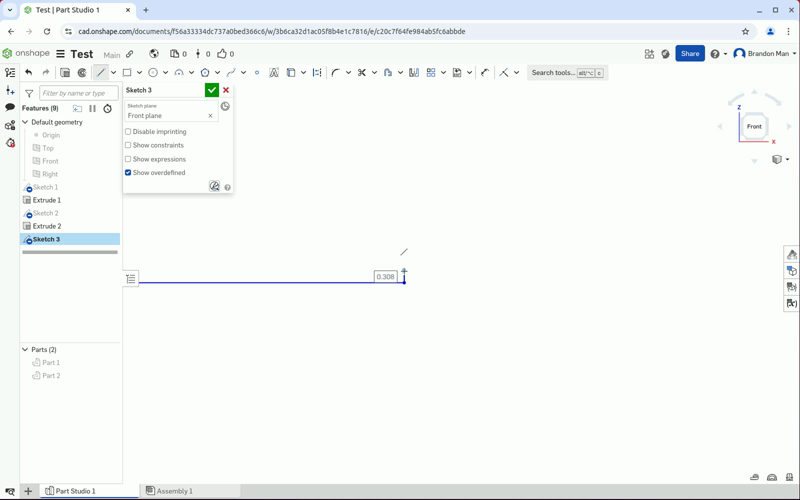
scroll(-6)
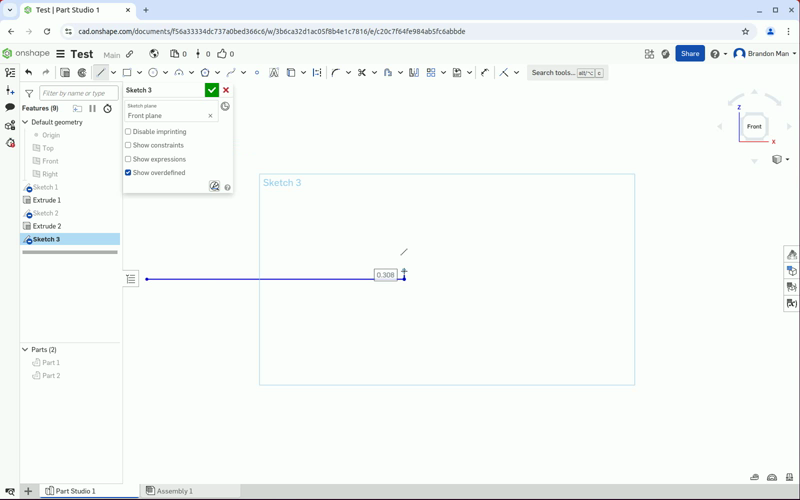
scroll(-6)
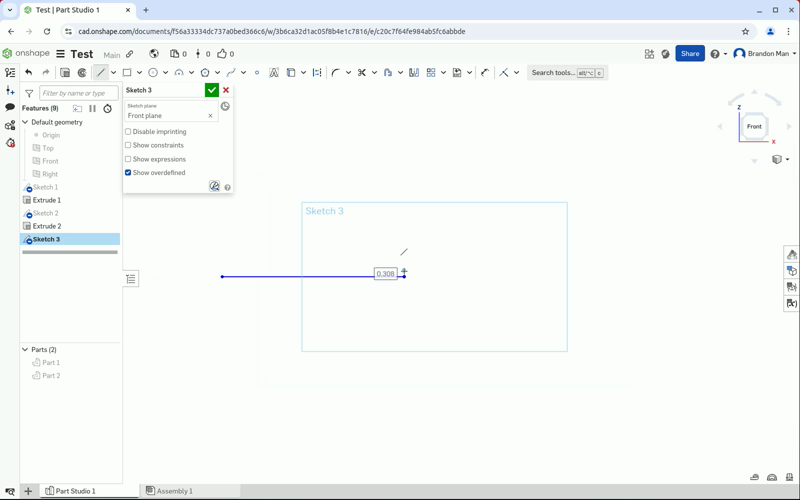
scroll(-6)
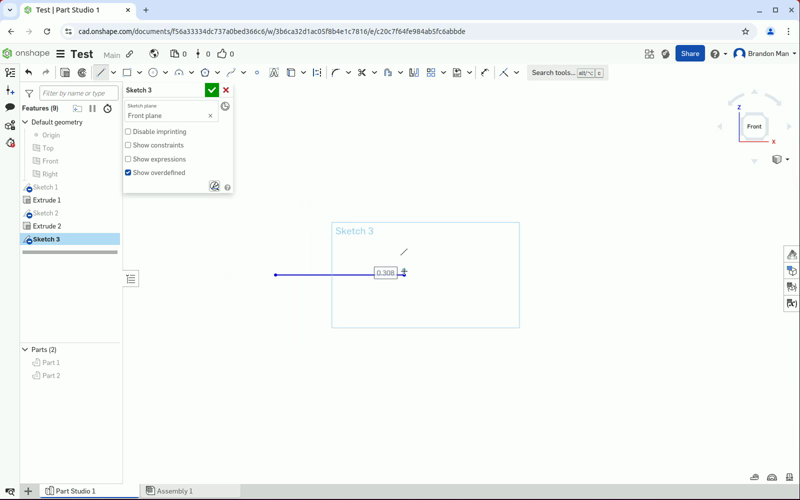
scroll(-6)
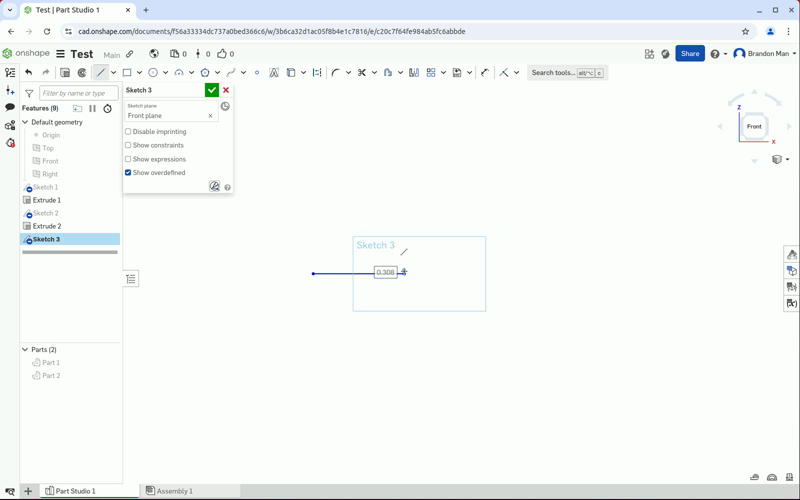
scroll(-6)
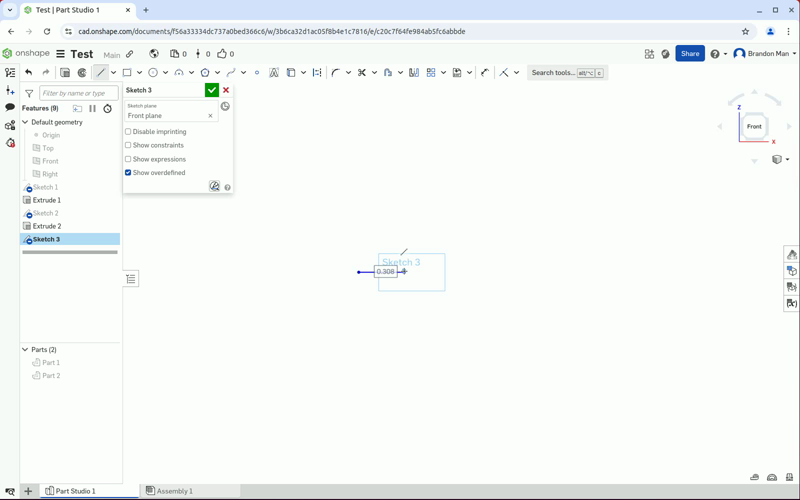
key_up(shift)
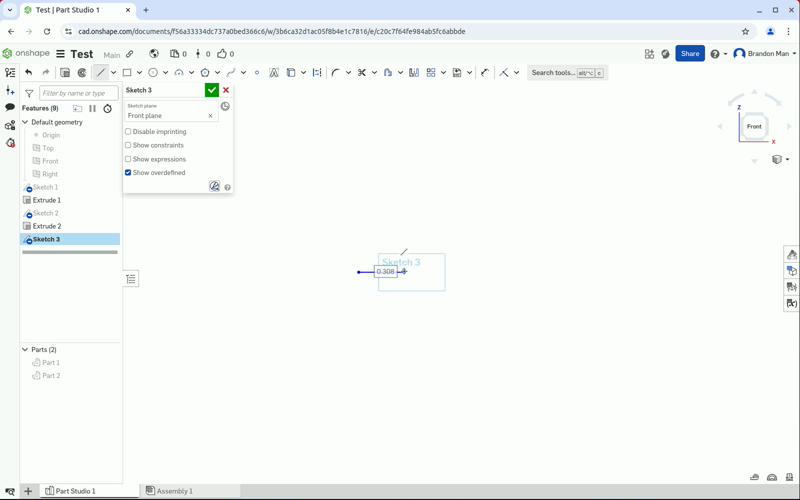
key_down(shift)
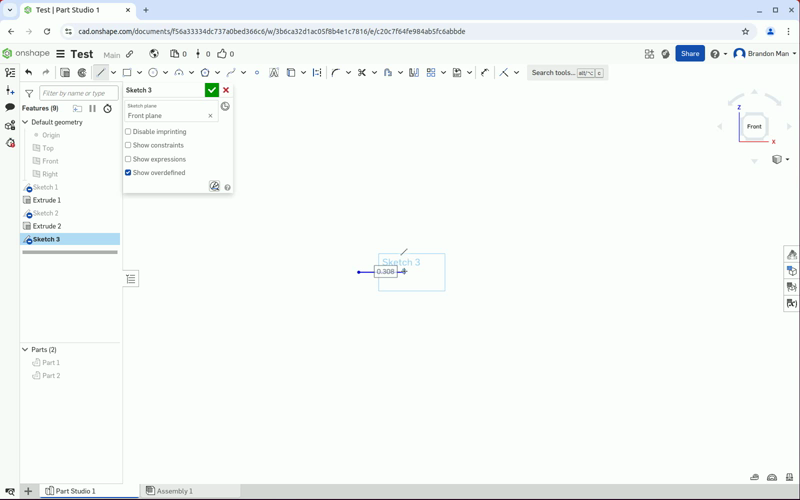
mouse_move(434, 270)
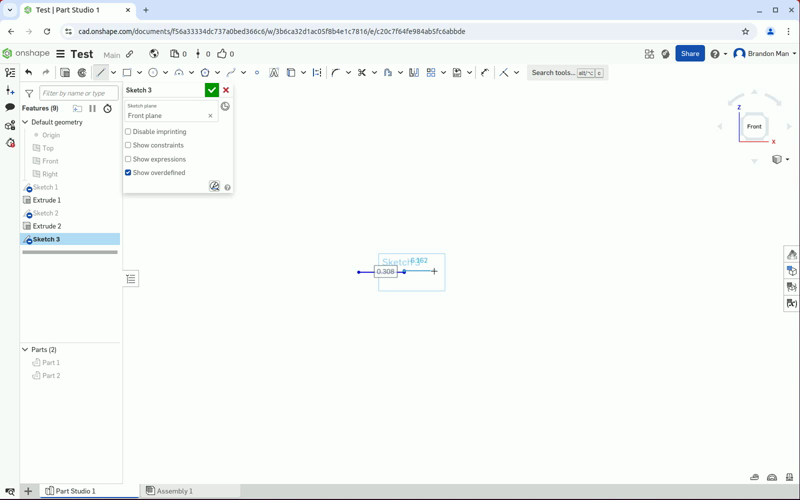
mouse_move(358, 270)
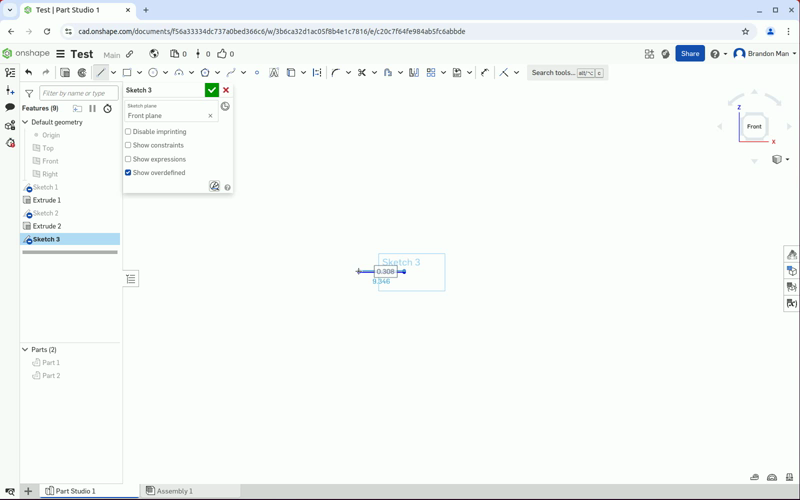
scroll(6)
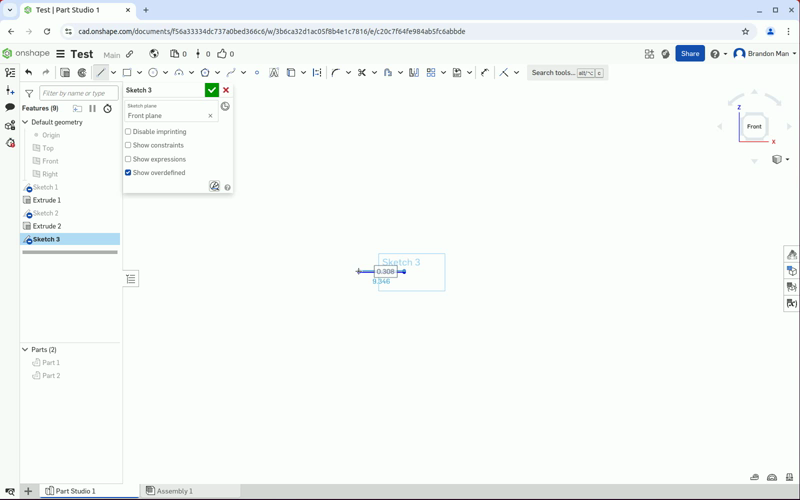
scroll(6)
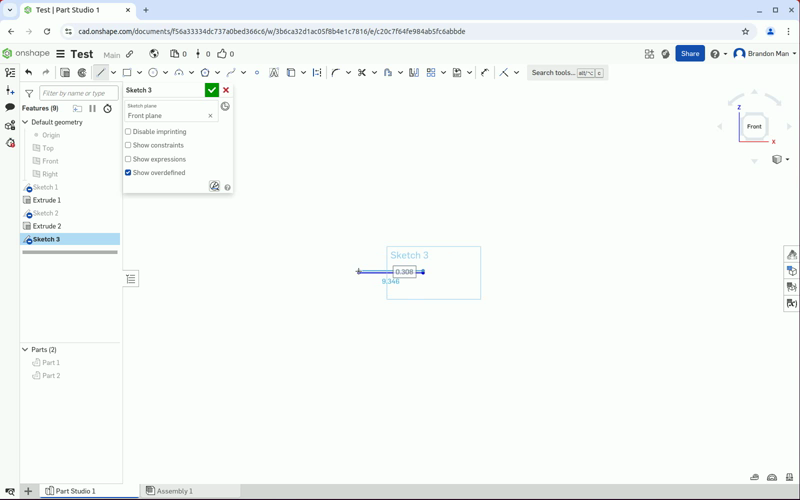
scroll(6)
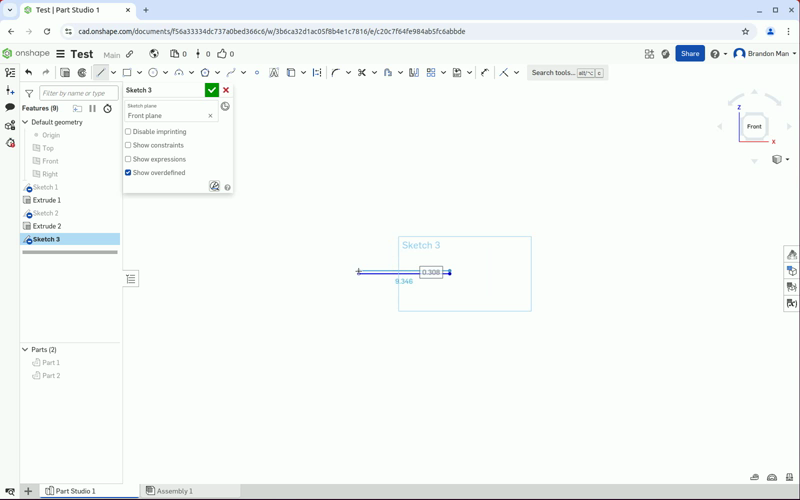
scroll(6)
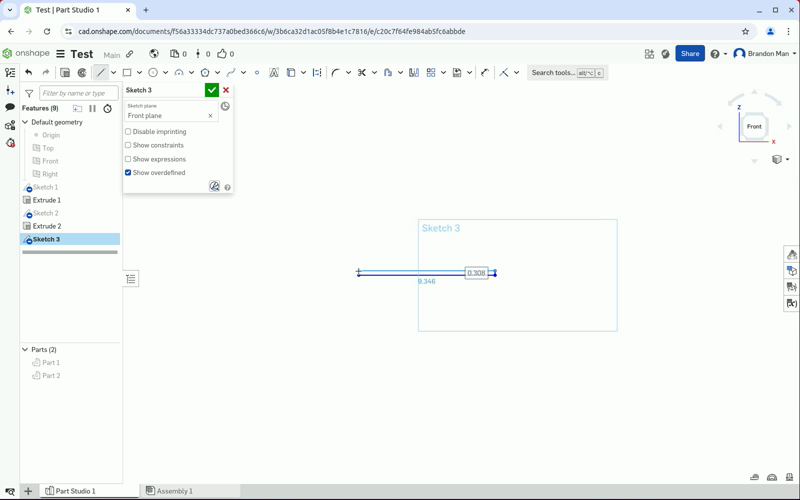
scroll(6)
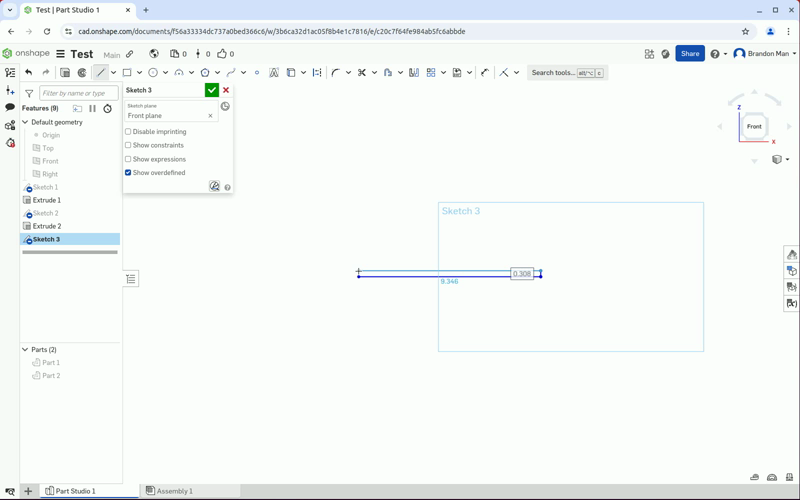
scroll(6)
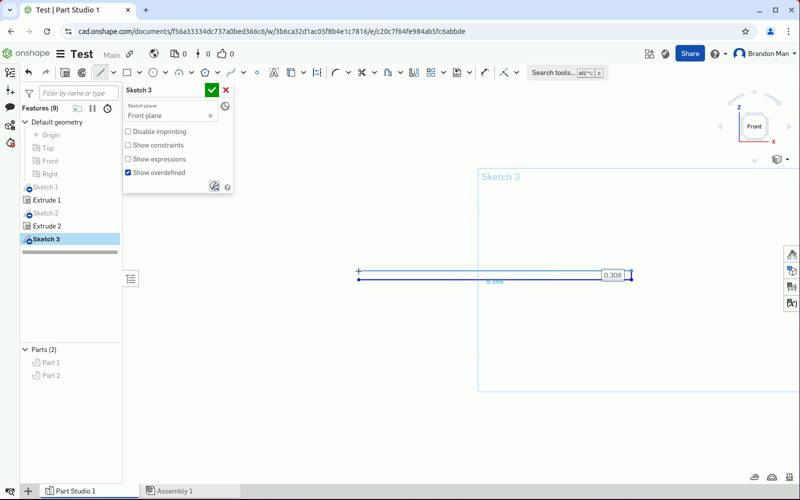
scroll(6)
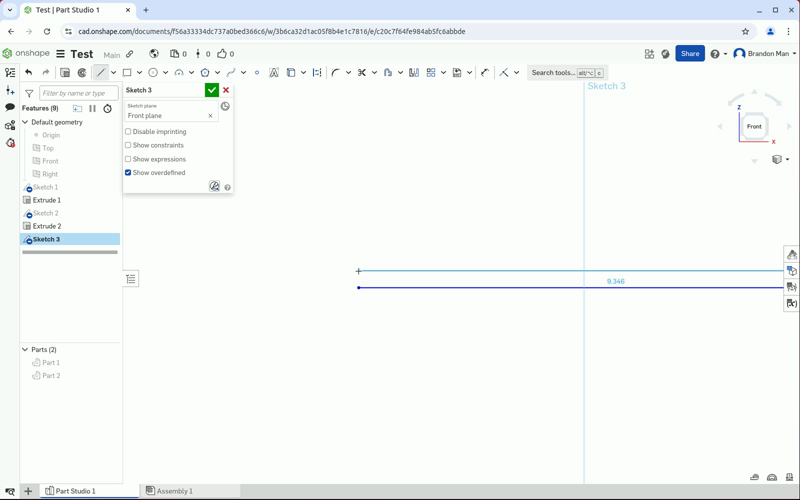
click(358, 270)
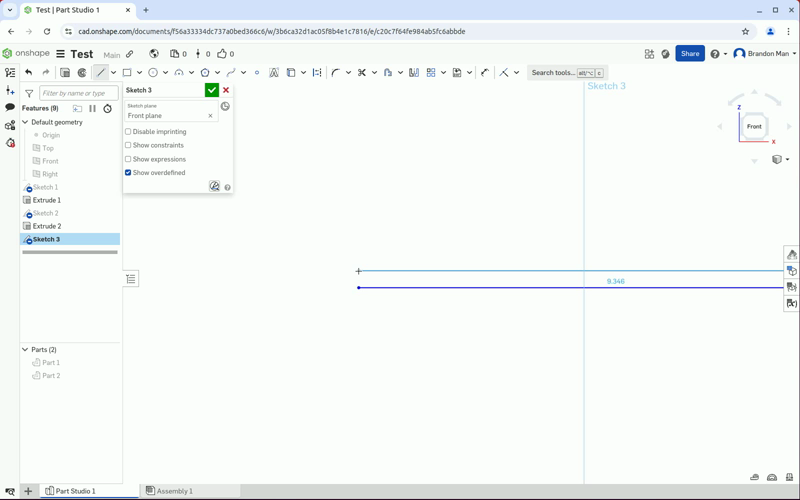
scroll(-6)
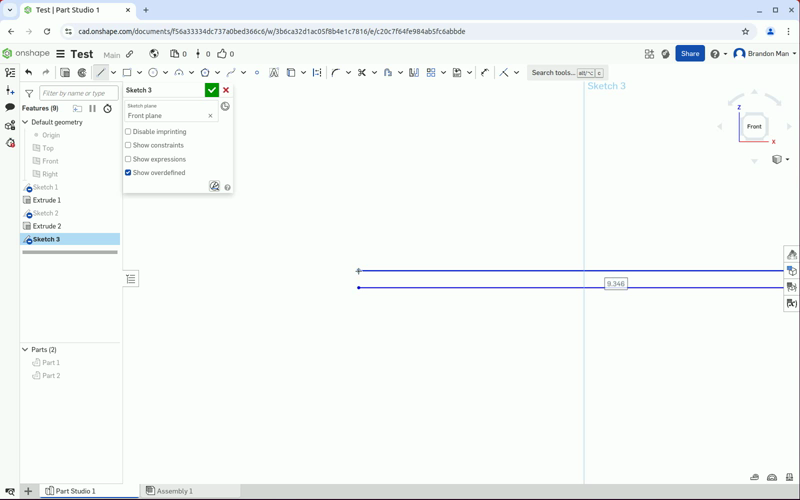
scroll(-6)
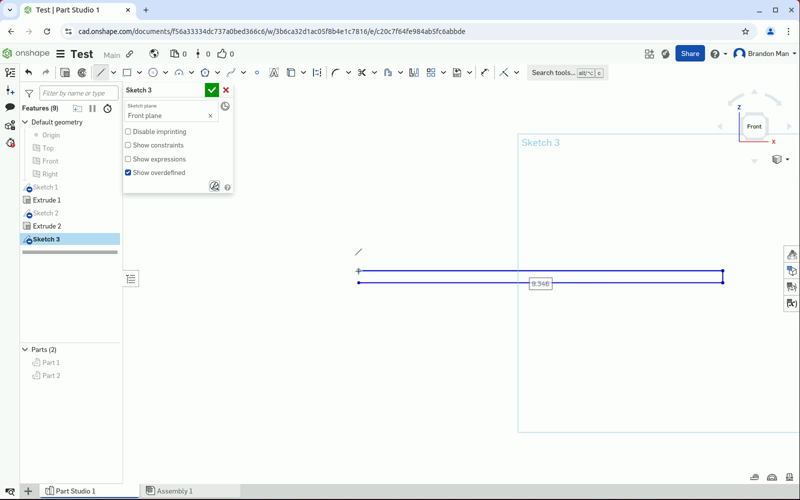
scroll(-6)
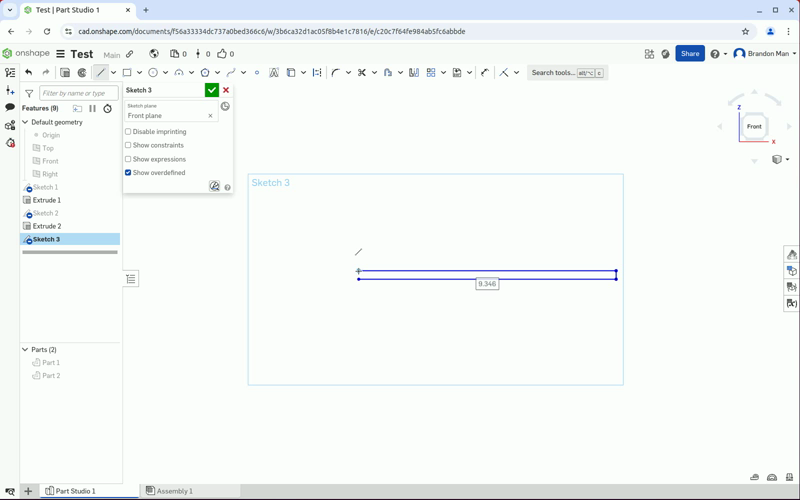
scroll(-6)
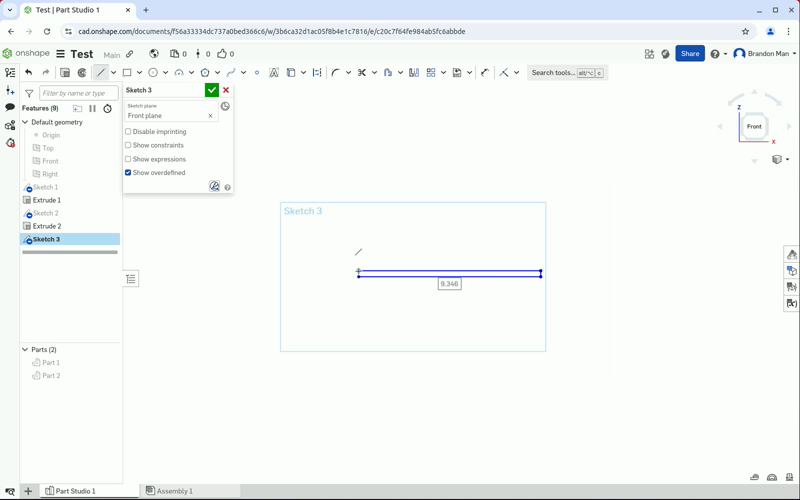
scroll(-6)
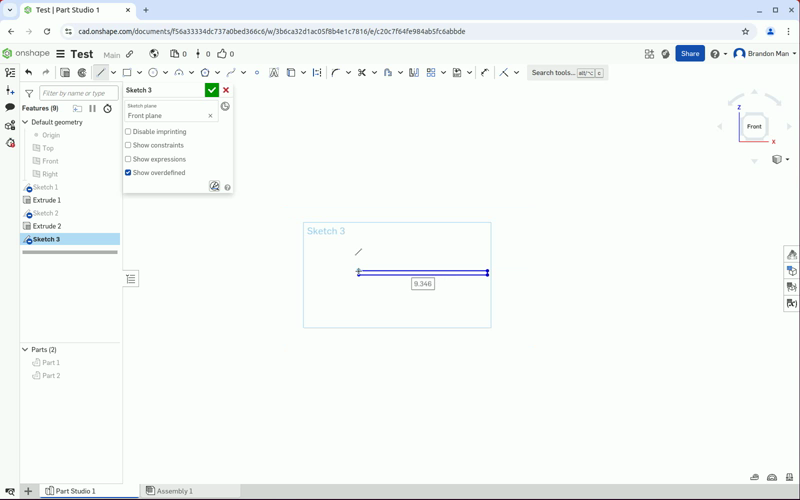
scroll(-6)
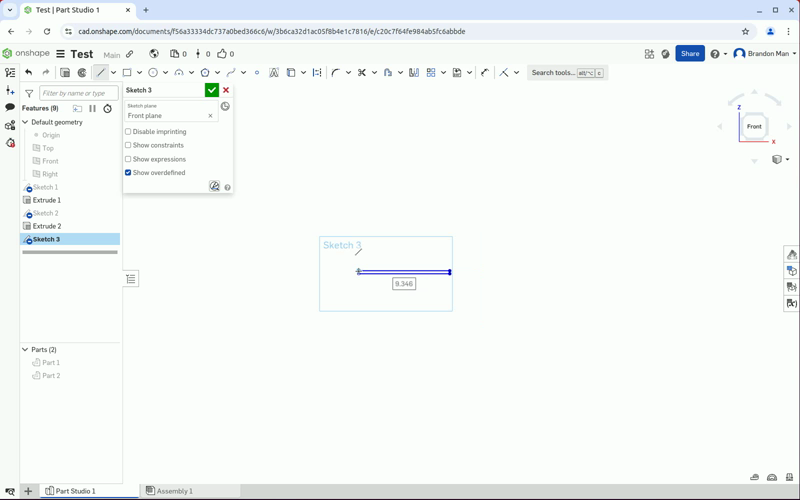
scroll(-6)
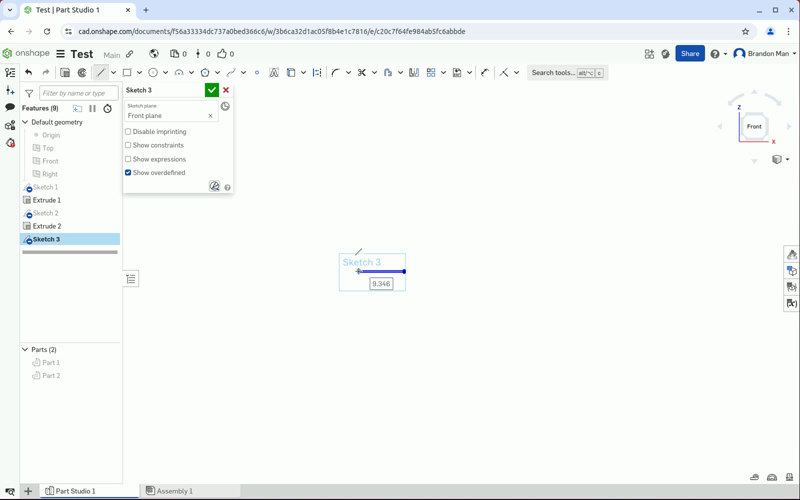
key_up(shift)
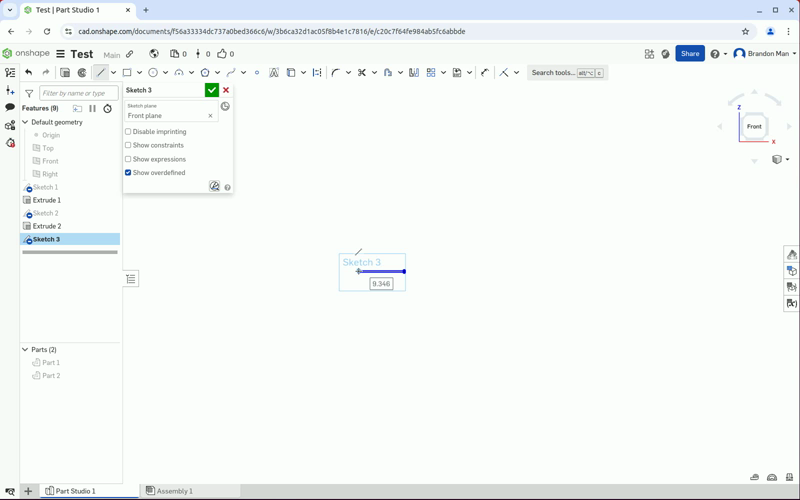
mouse_move(388, 270)
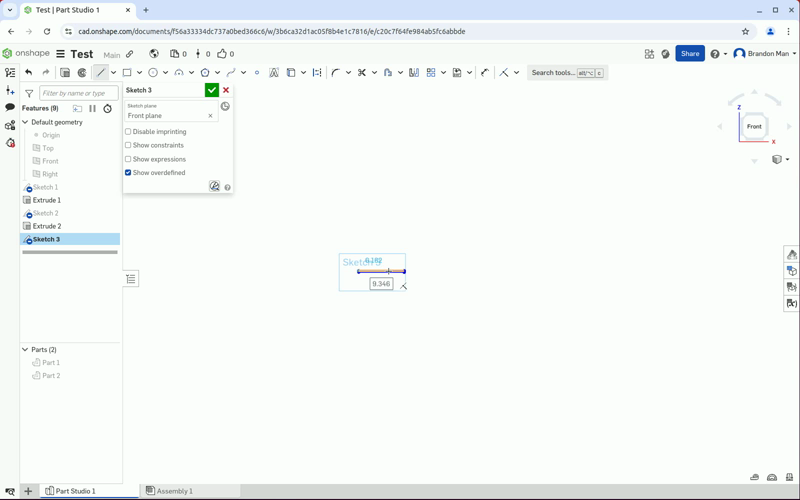
key_down(shift)
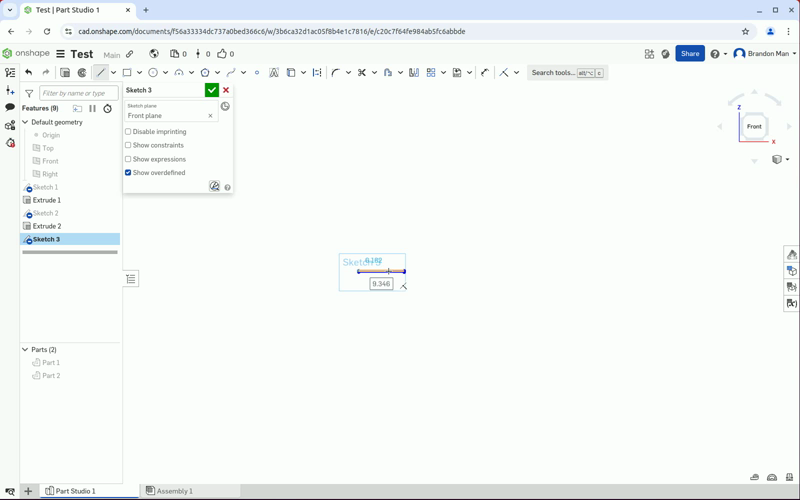
mouse_move(358, 272)
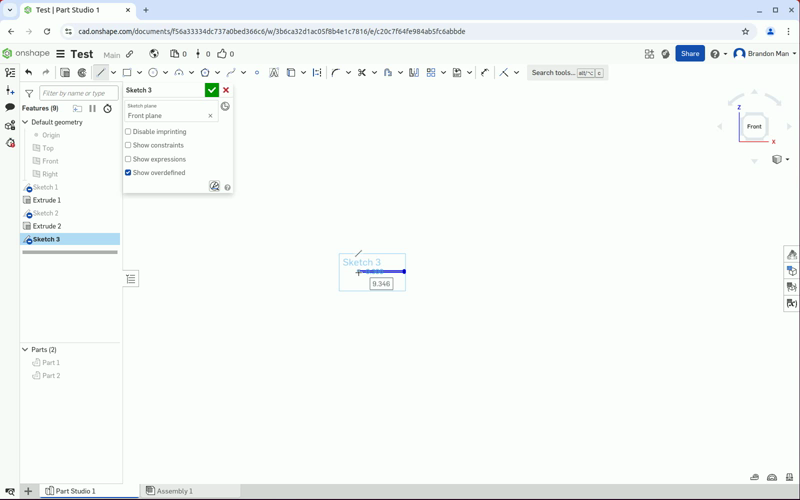
scroll(6)
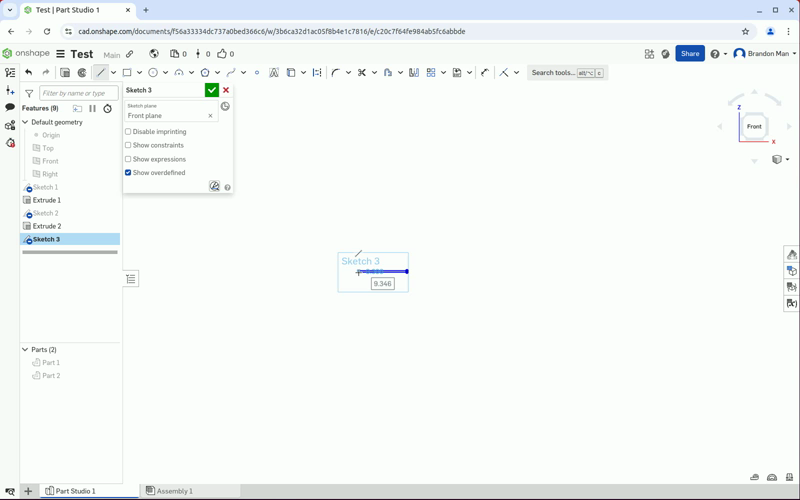
scroll(6)
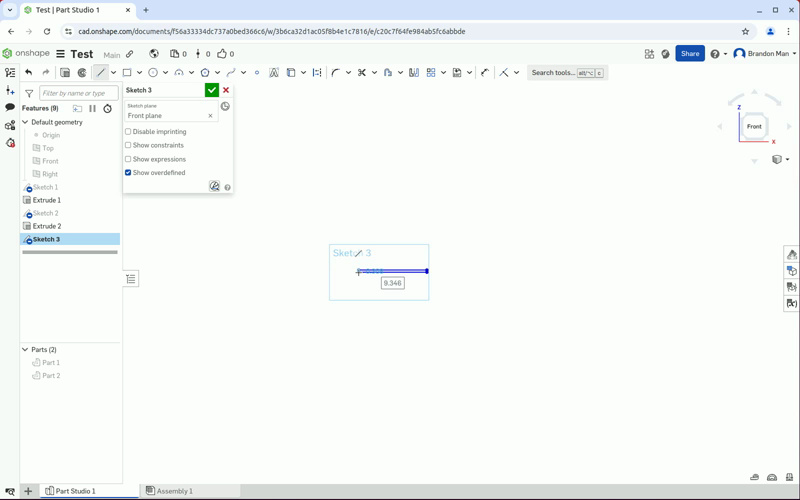
scroll(6)
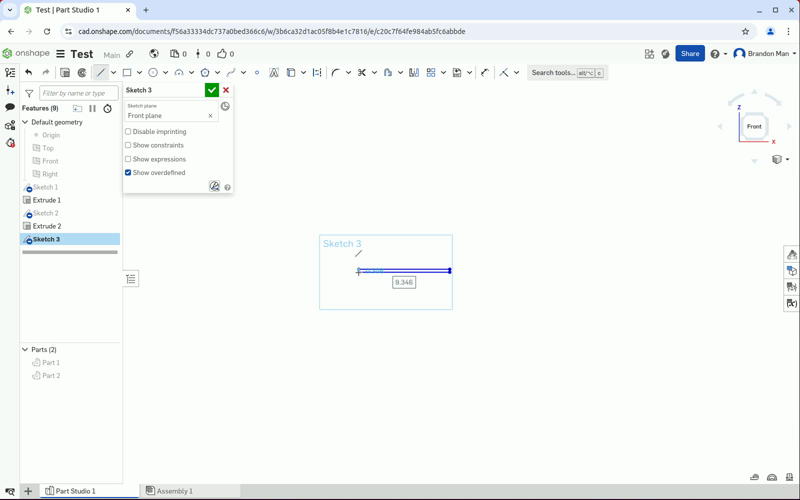
scroll(6)
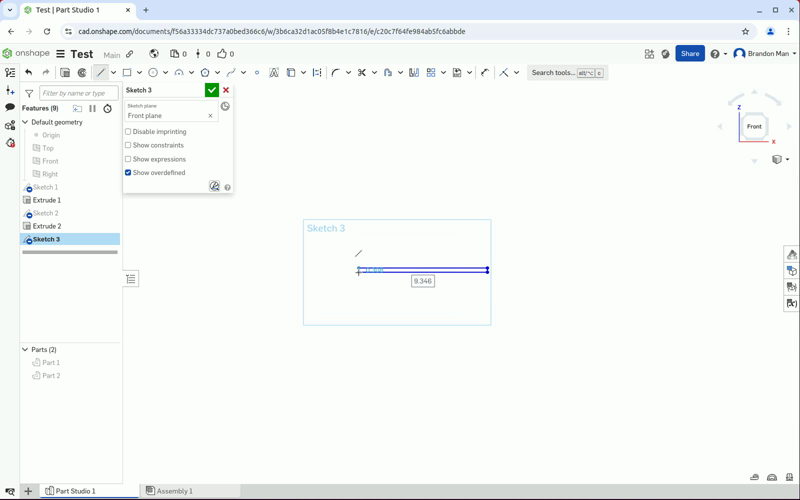
scroll(6)
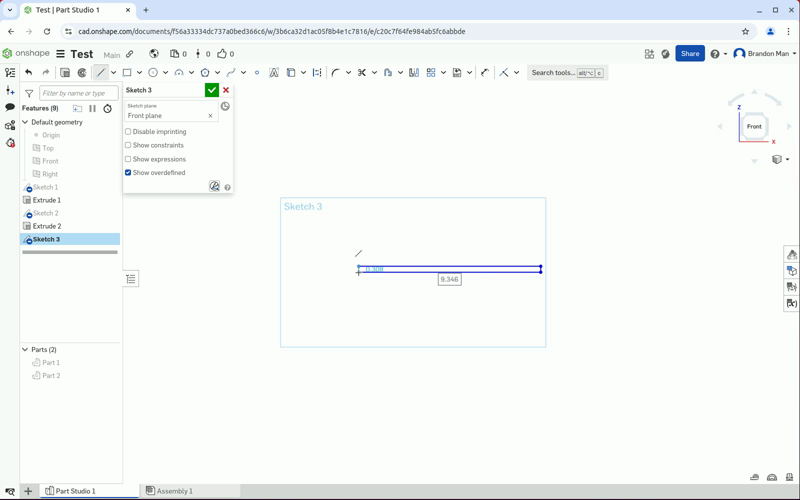
scroll(6)
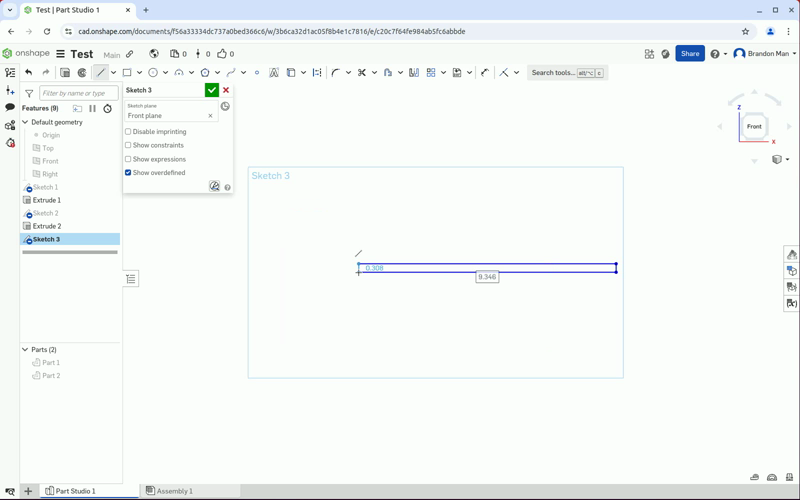
scroll(6)
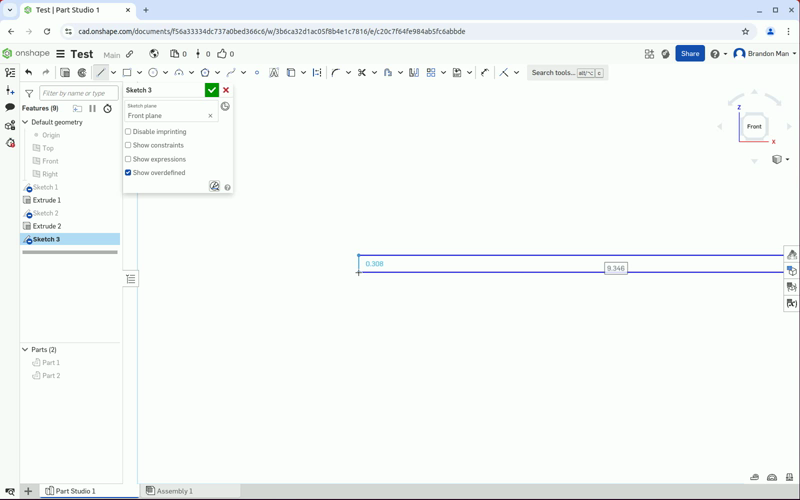
key_up(shift)
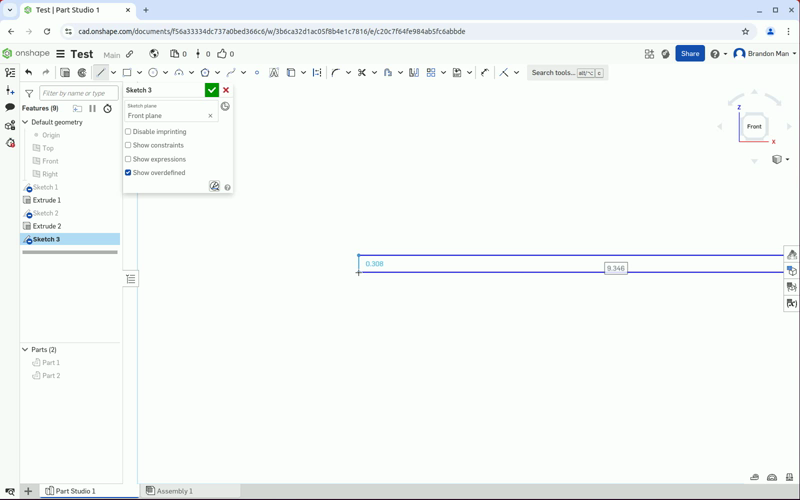
click(358, 272)
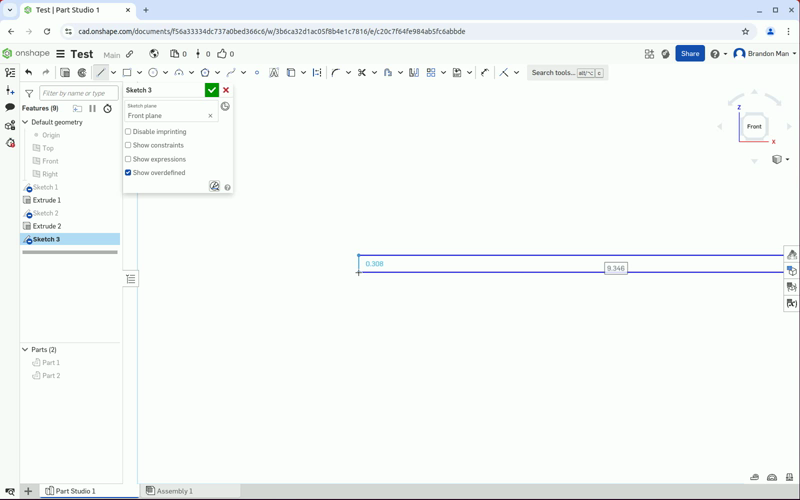
scroll(-6)
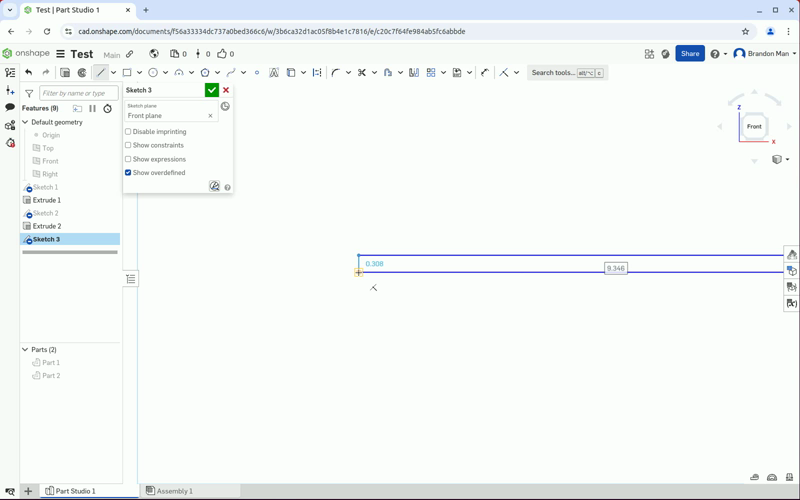
scroll(-6)
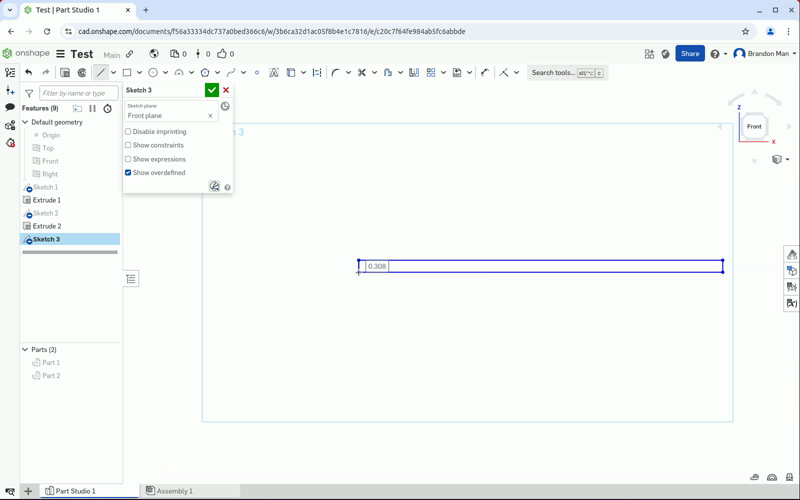
scroll(-6)
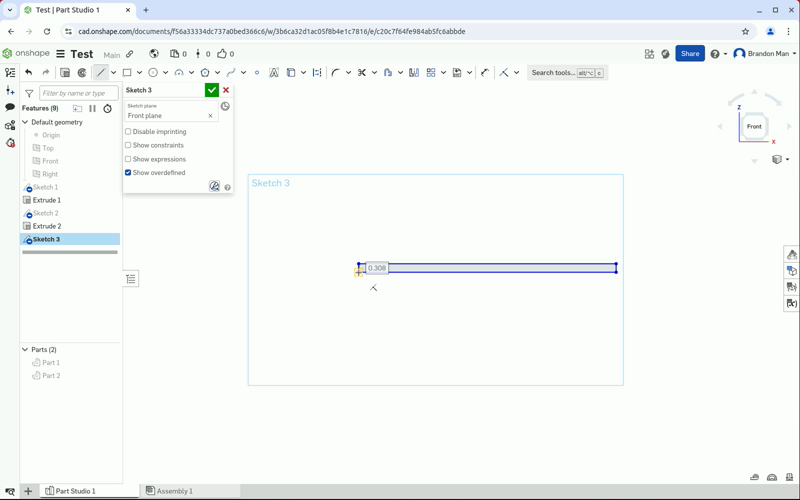
scroll(-6)
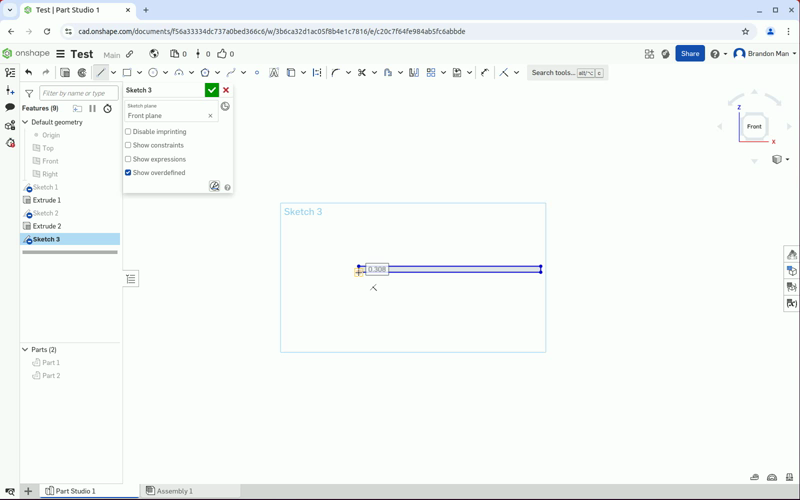
scroll(-6)
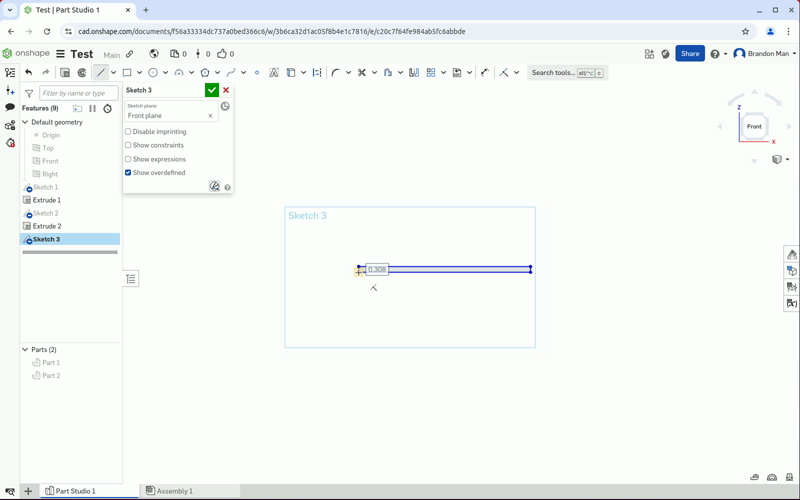
scroll(-6)
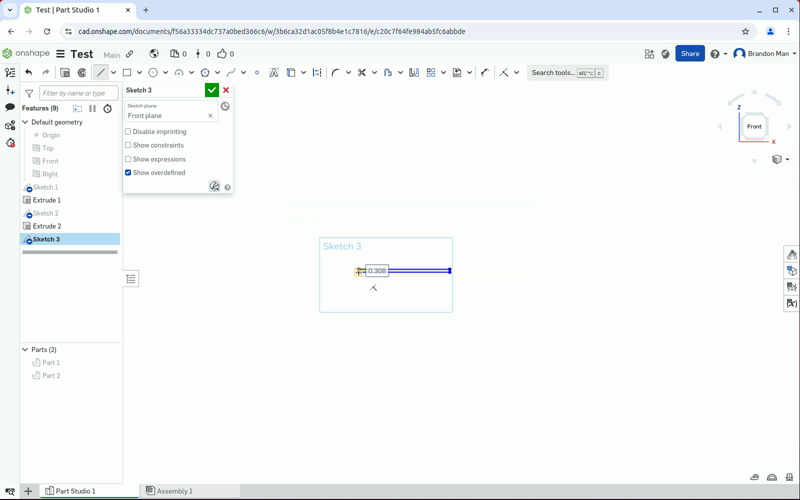
scroll(-6)
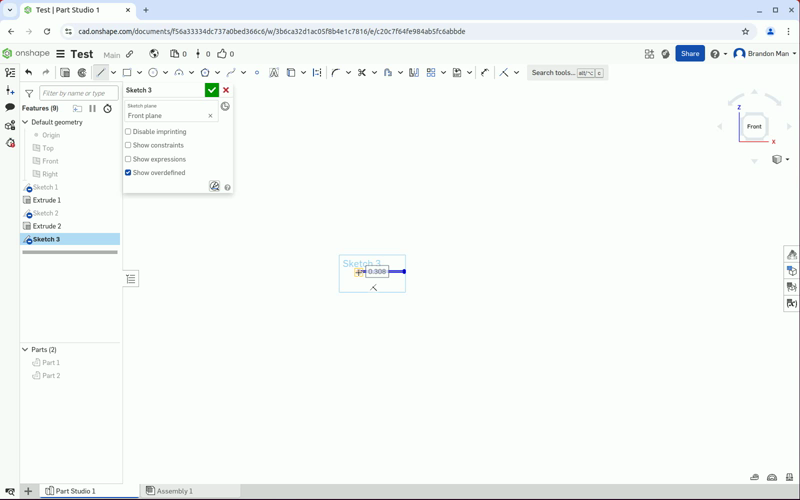
key(esc)
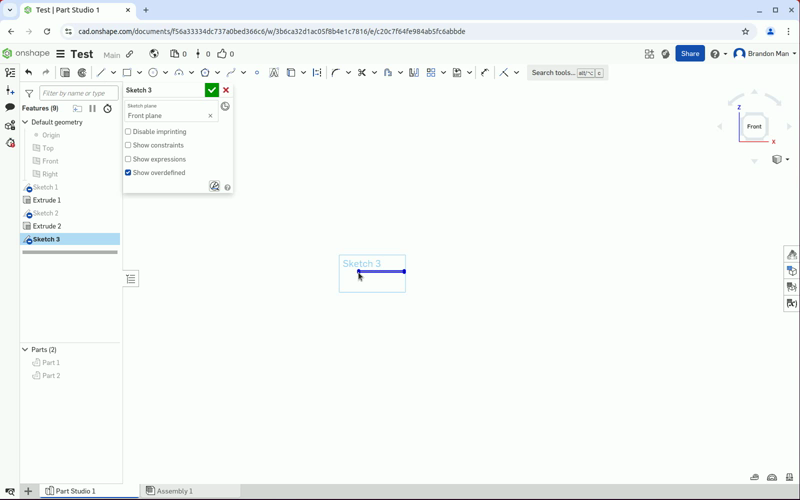
mouse_move(360, 271)
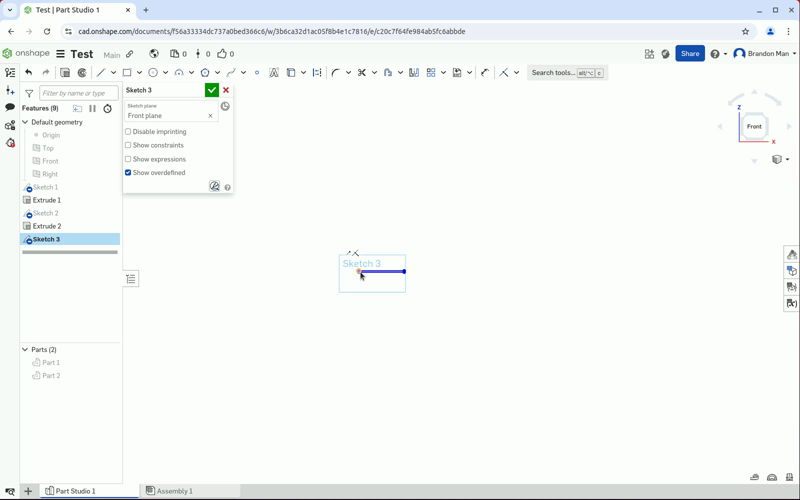
scroll(6)
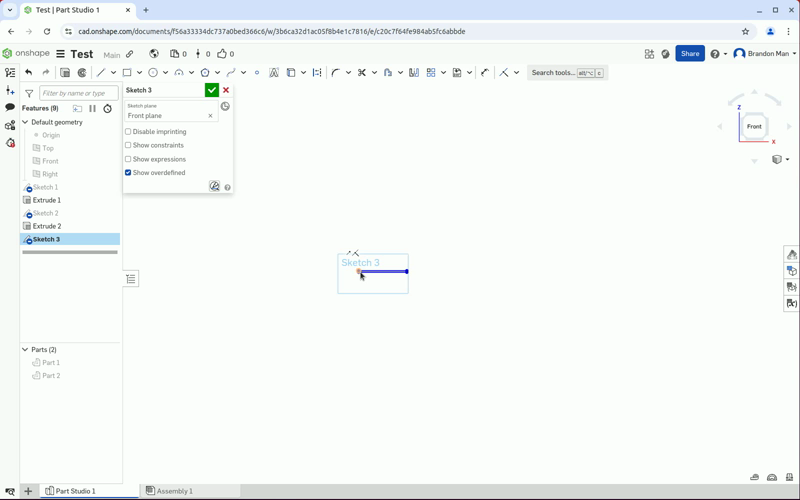
scroll(6)
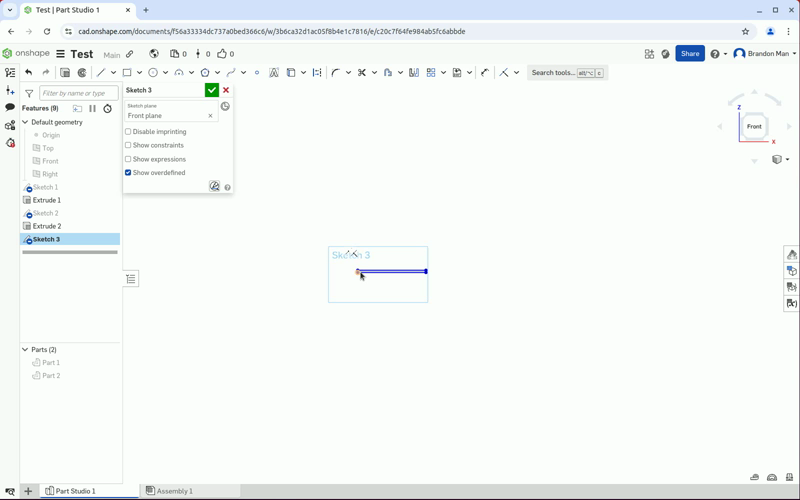
scroll(6)
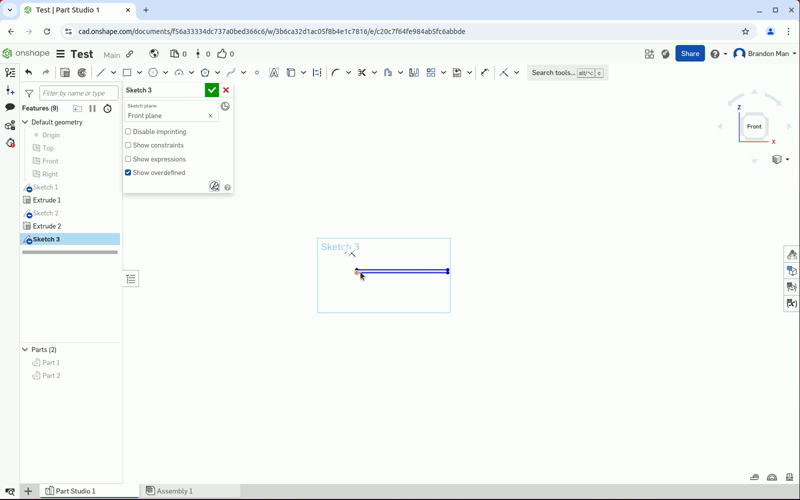
scroll(6)
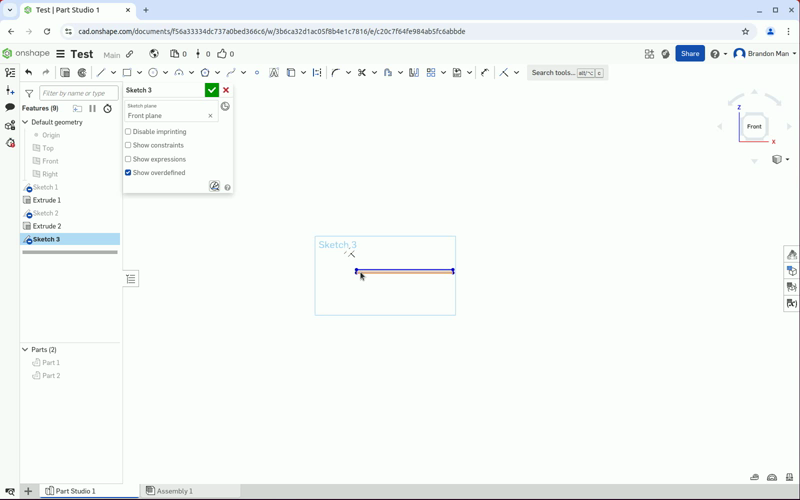
scroll(6)
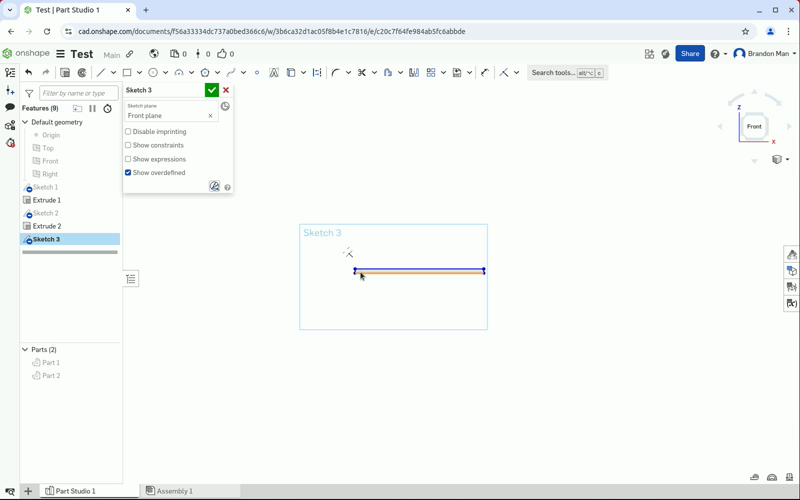
scroll(6)
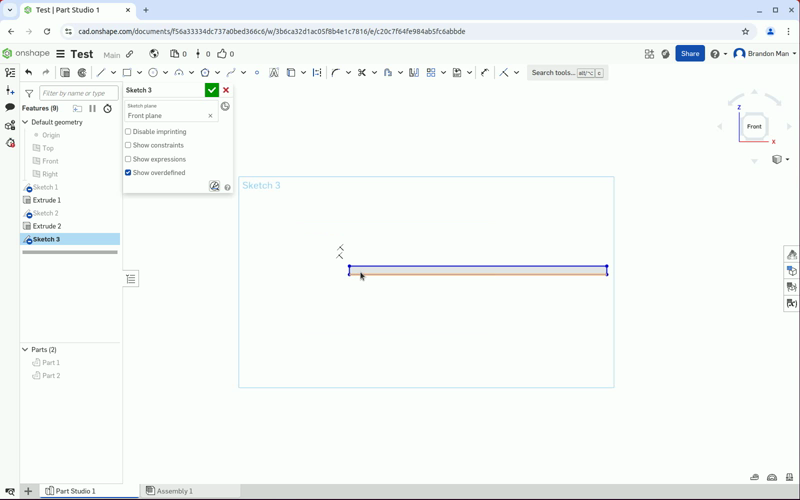
scroll(6)
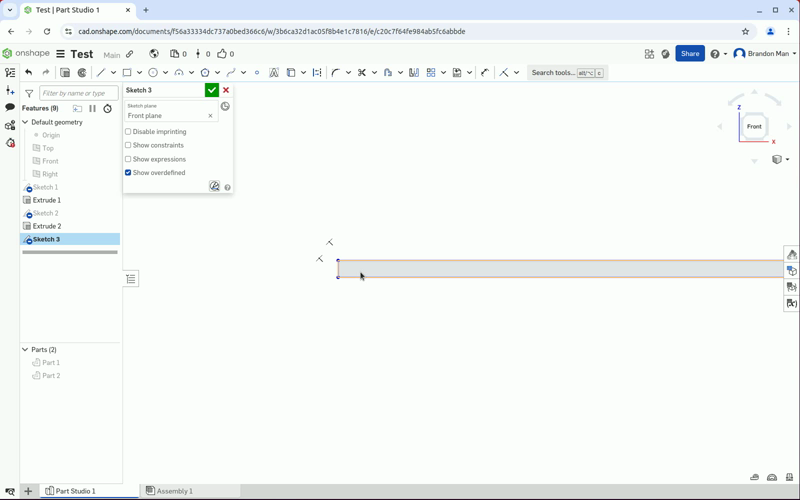
click(360, 271)
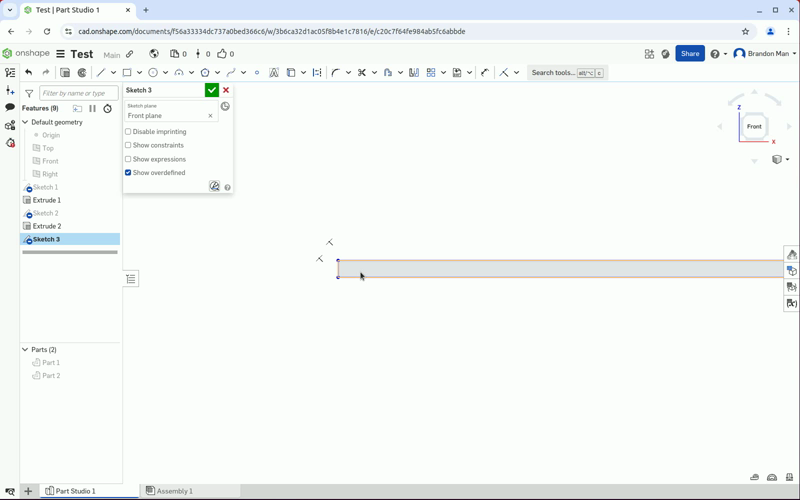
scroll(-6)
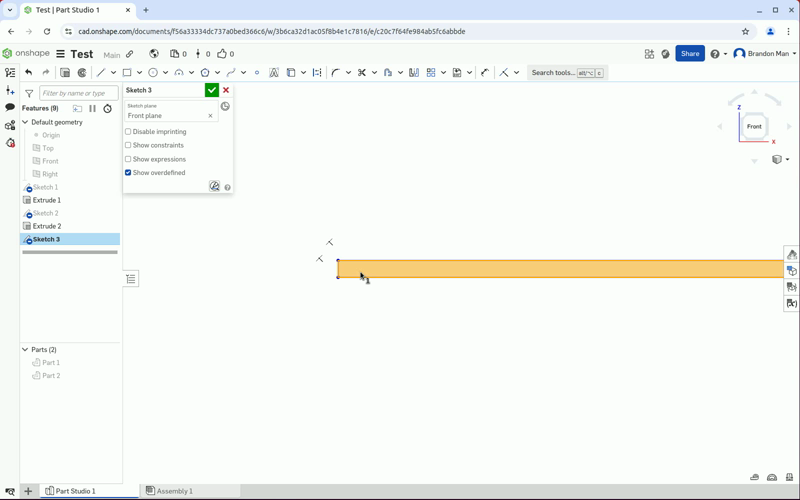
scroll(-6)
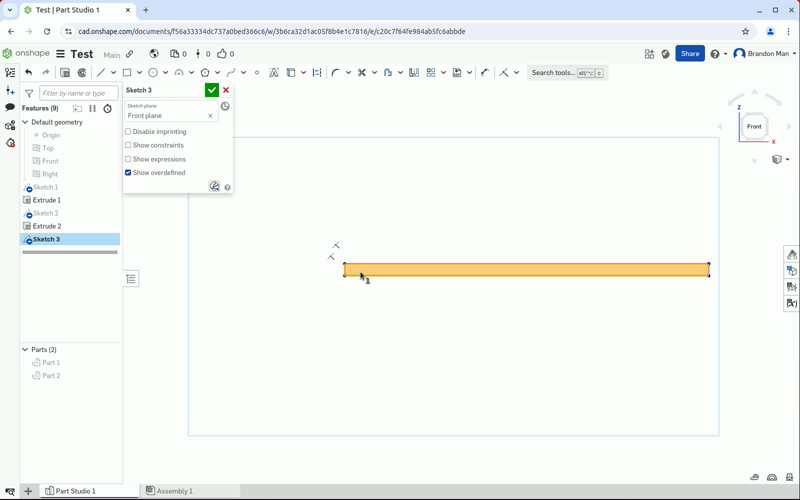
scroll(-6)
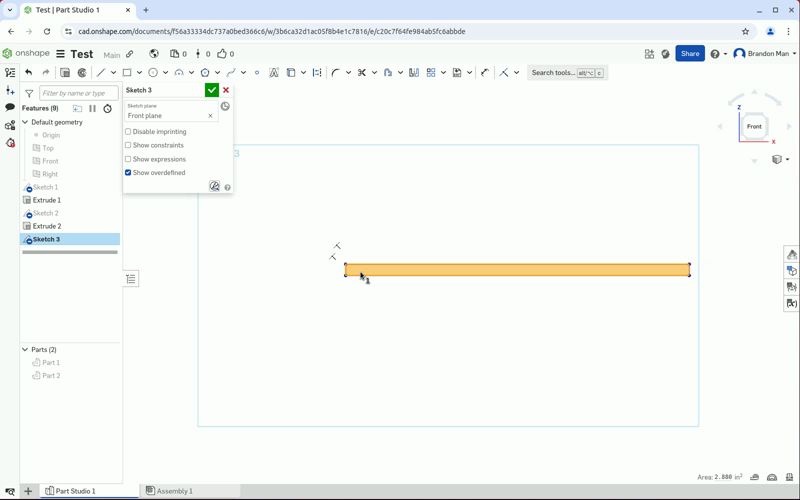
scroll(-6)
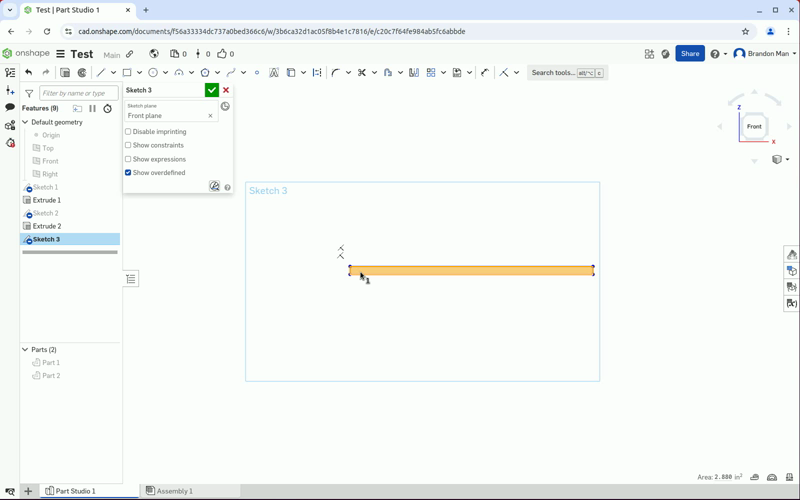
scroll(-6)
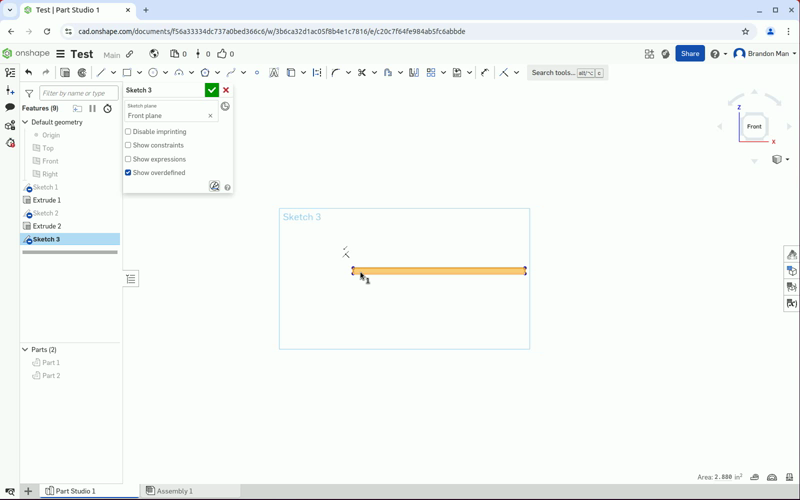
scroll(-6)
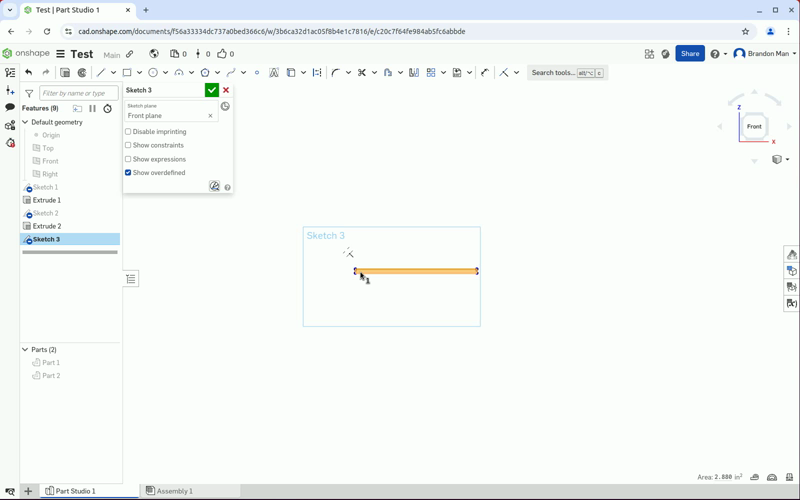
scroll(-6)
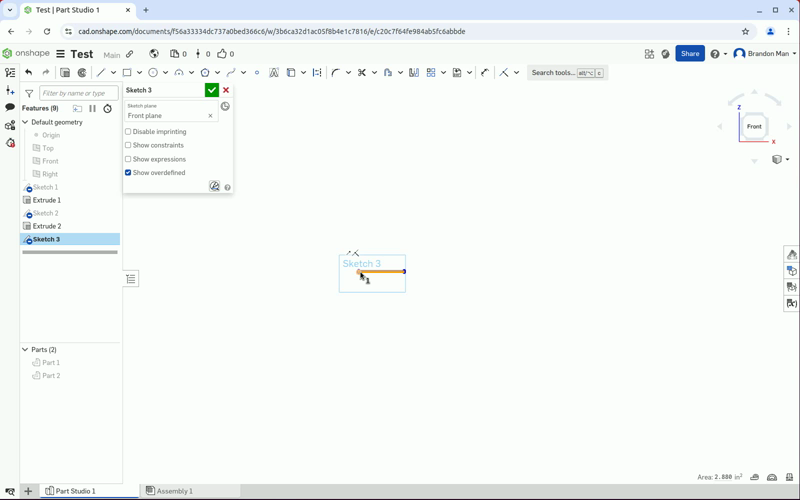
mouse_move(73, 352)
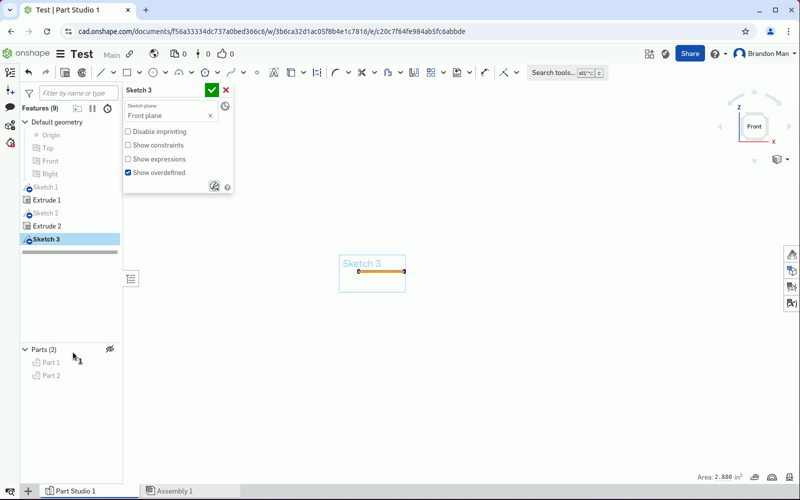
key(shift+y)
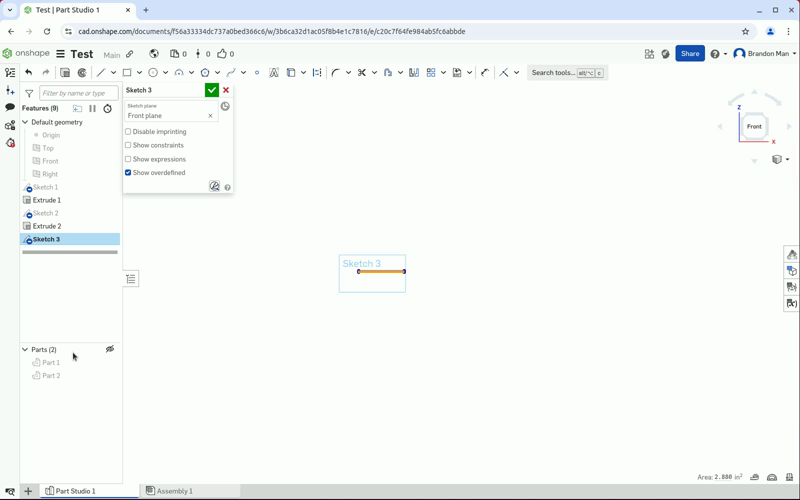
key(shift+e)
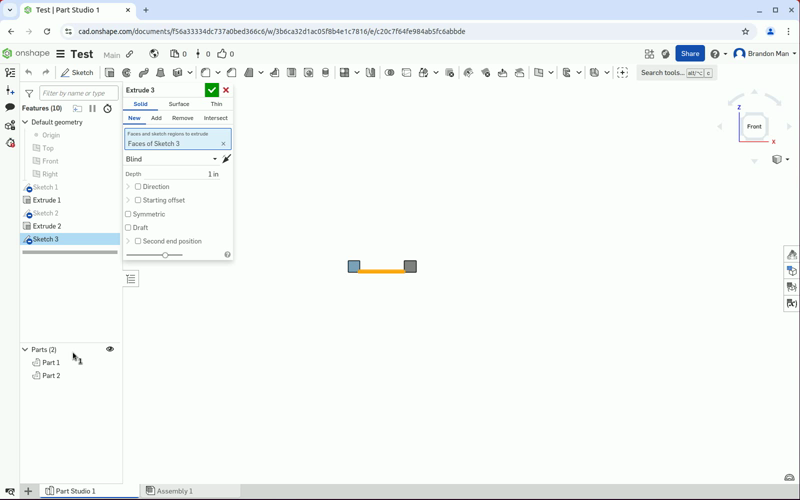
mouse_move(143, 106)
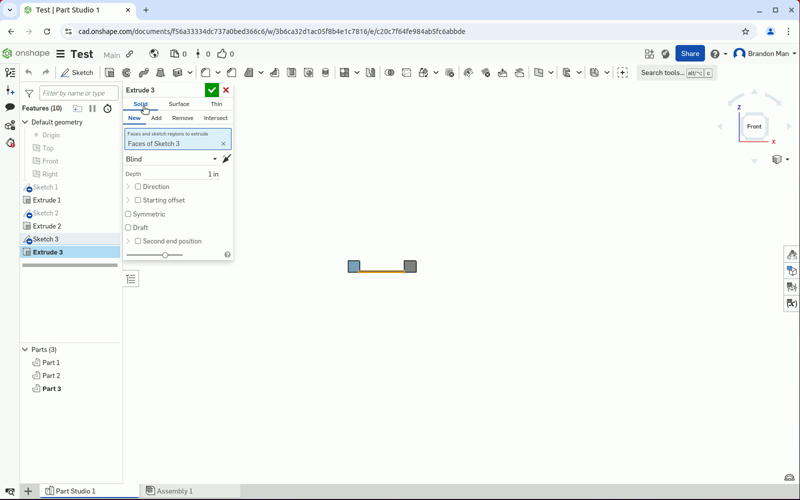
click(143, 106)
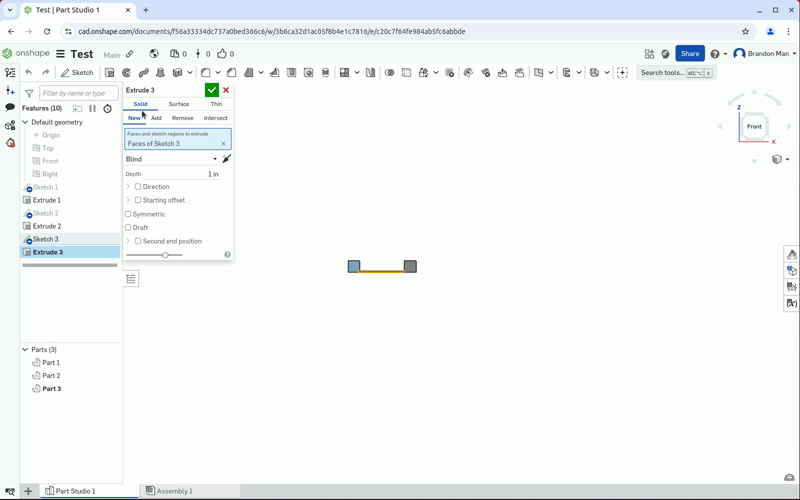
mouse_move(137, 120)
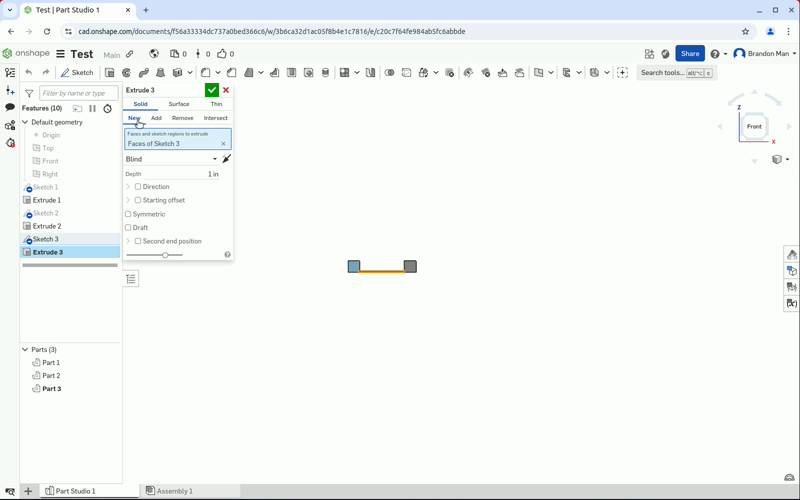
click(137, 120)
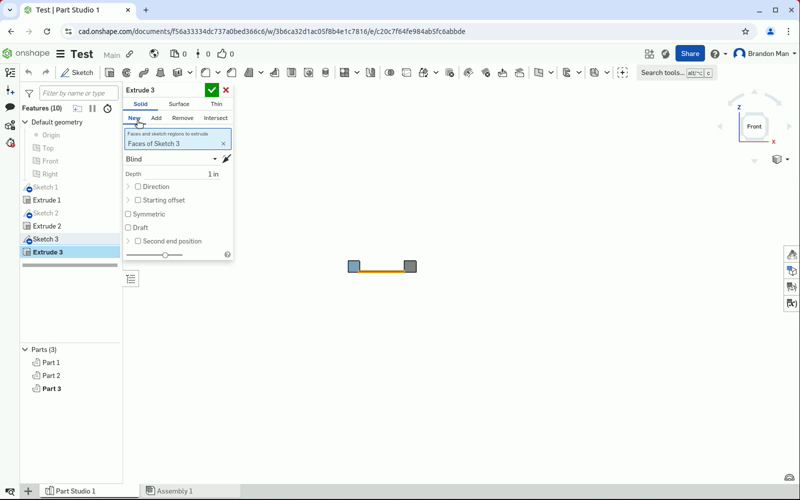
key(tab, 4)
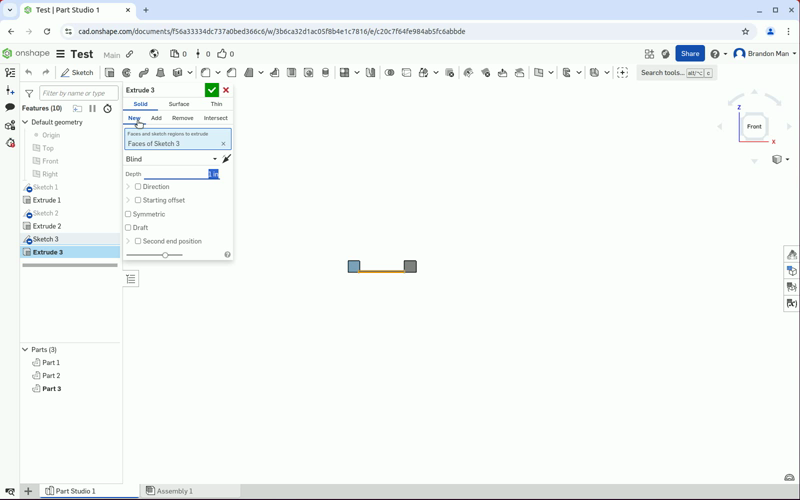
text(1.444)
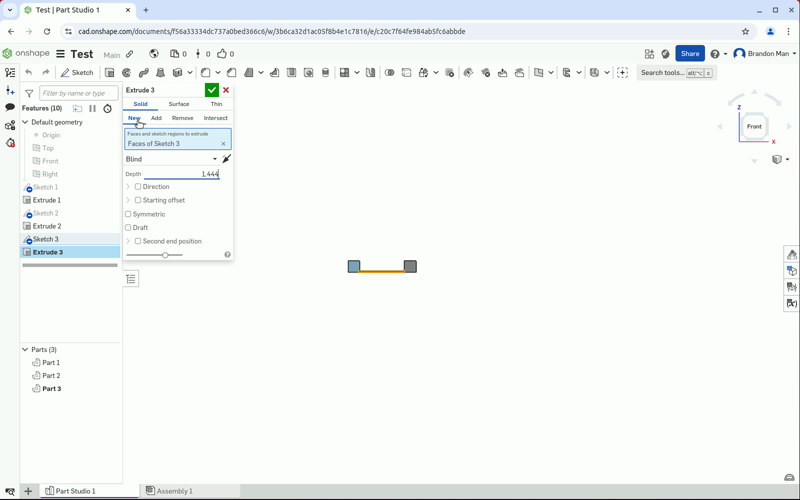
key(enter)
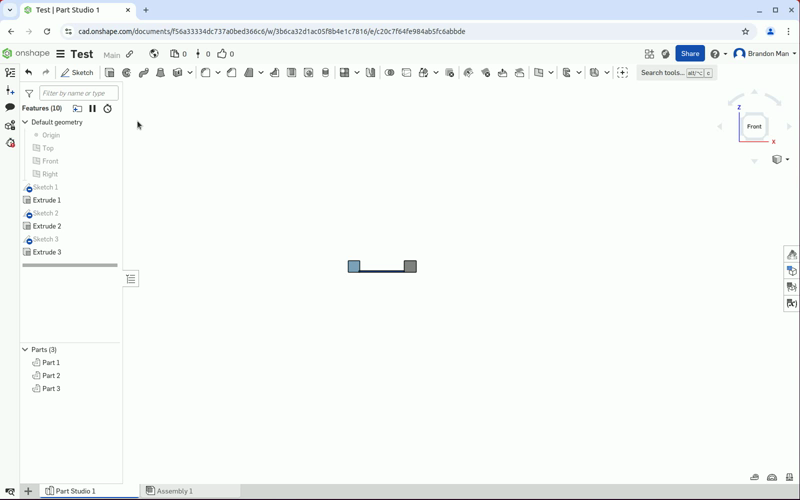
key(shift+h)
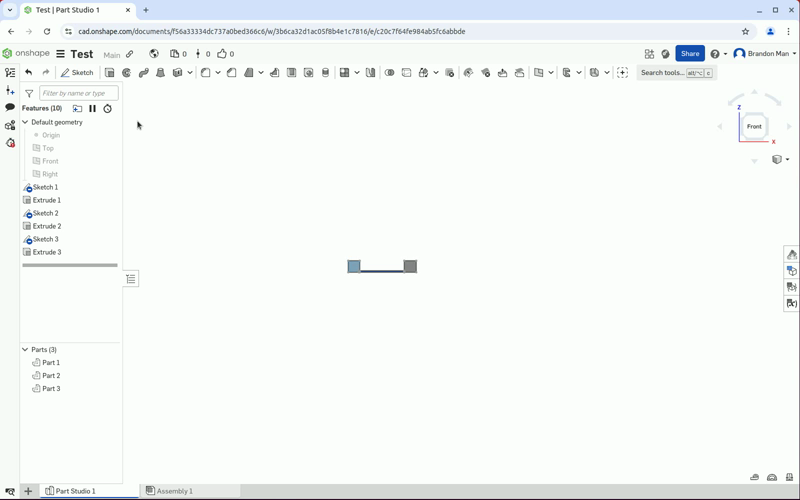
key(shift+h)
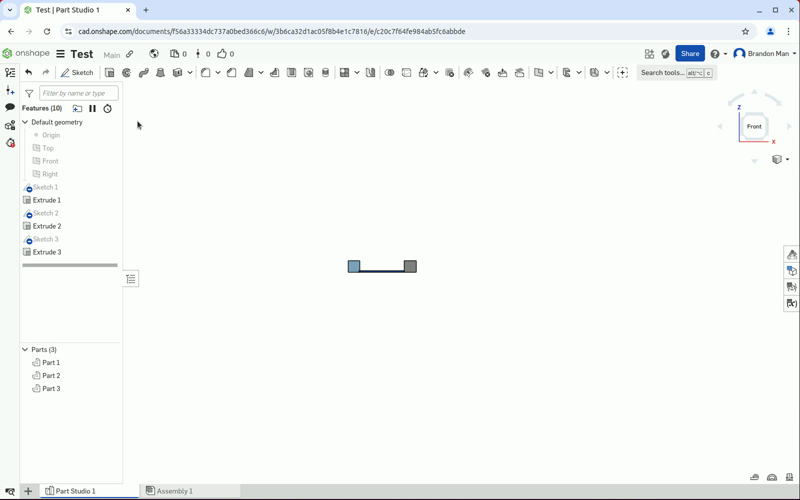
mouse_move(73, 189)
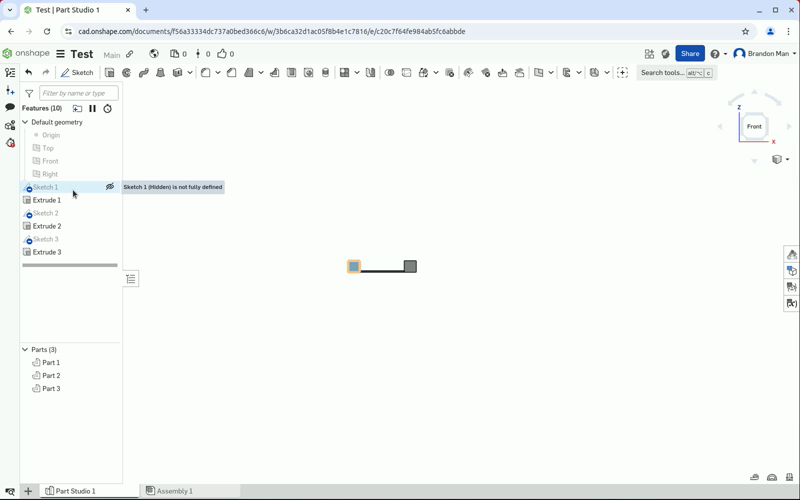
click(73, 189)
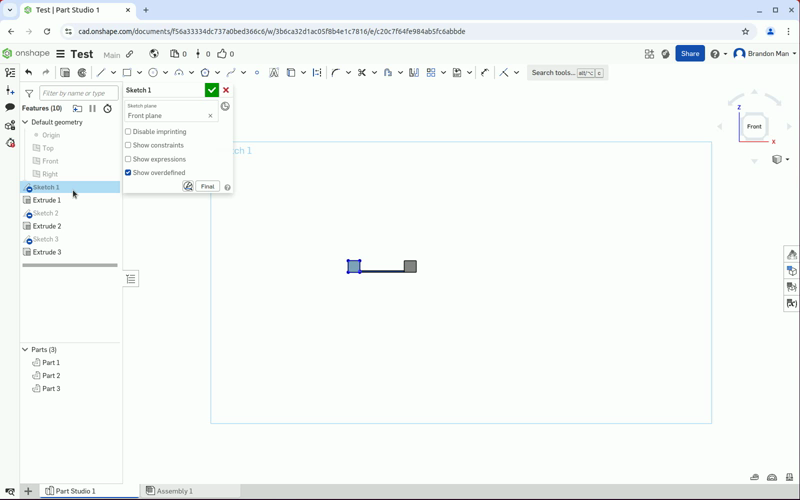
mouse_move(229, 92)
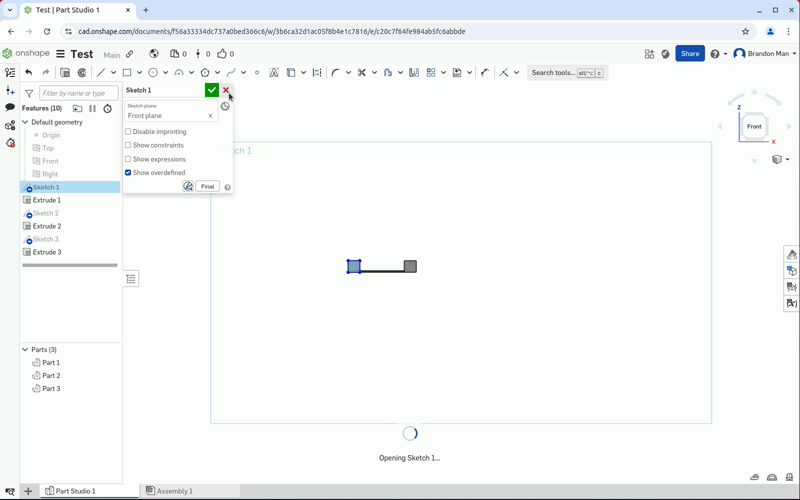
click(229, 92)
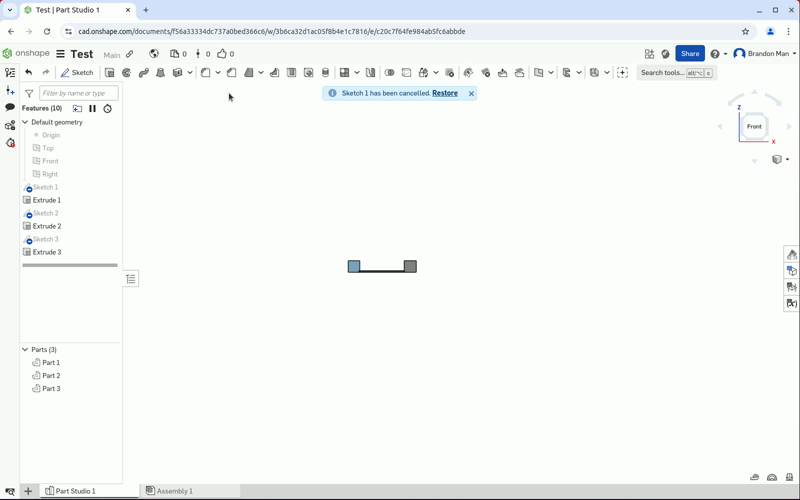
mouse_move(73, 352)
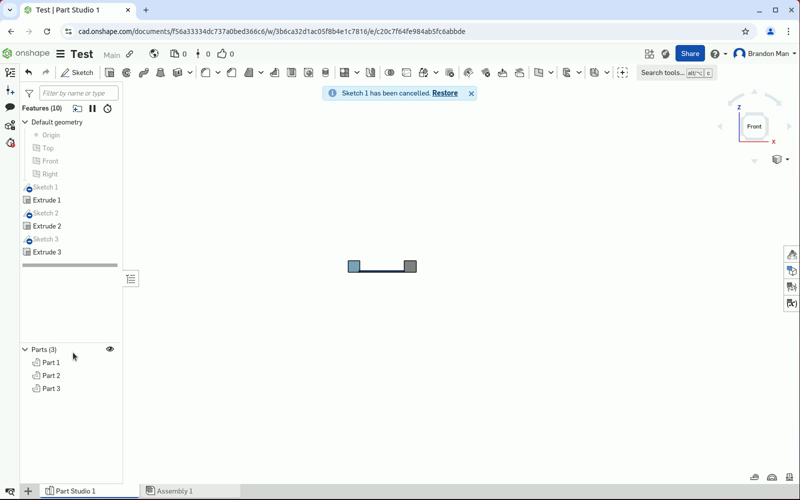
key(y)
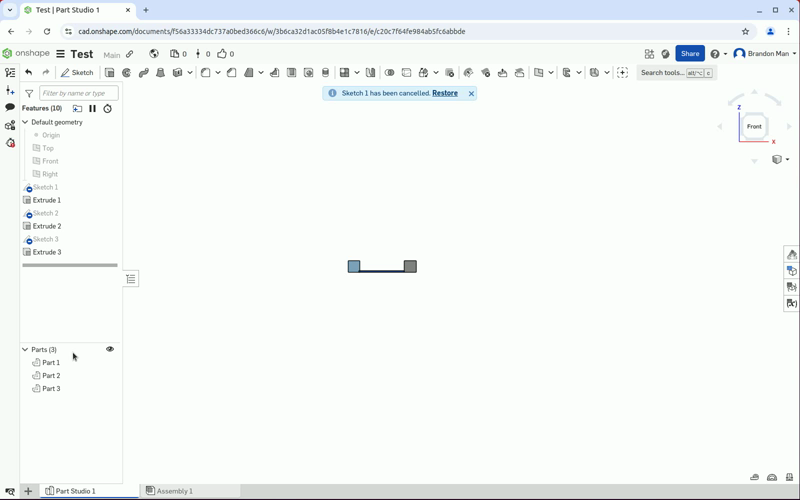
key(shift+p)
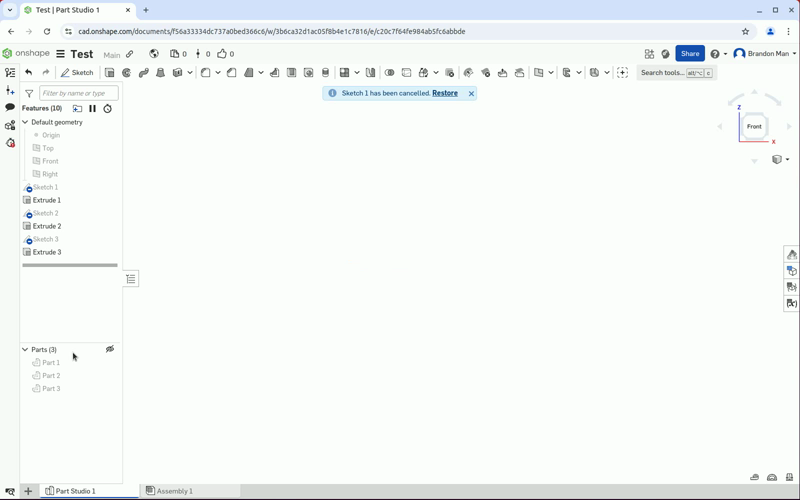
key(space)
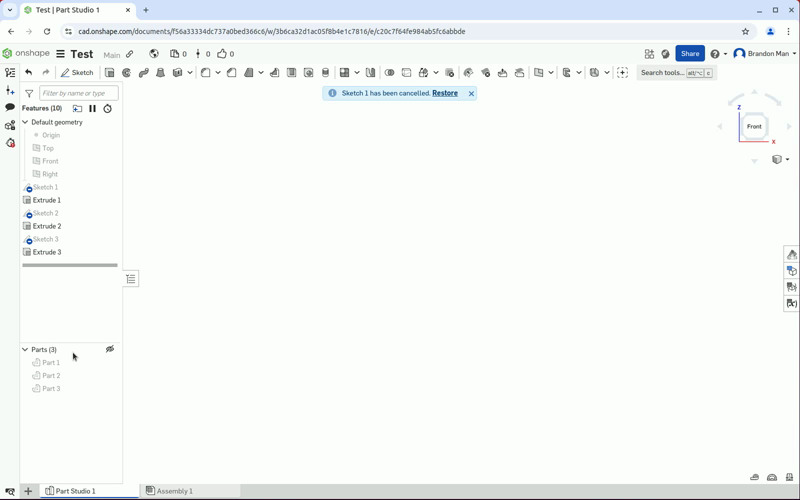
key_down(shift)
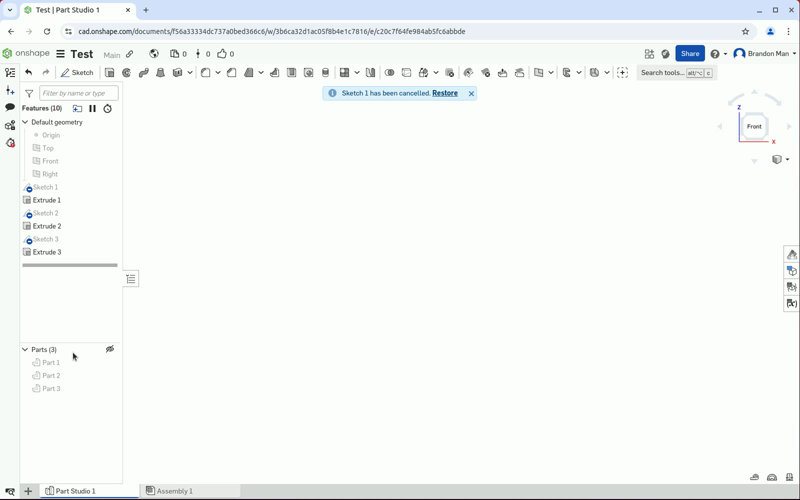
key(down)
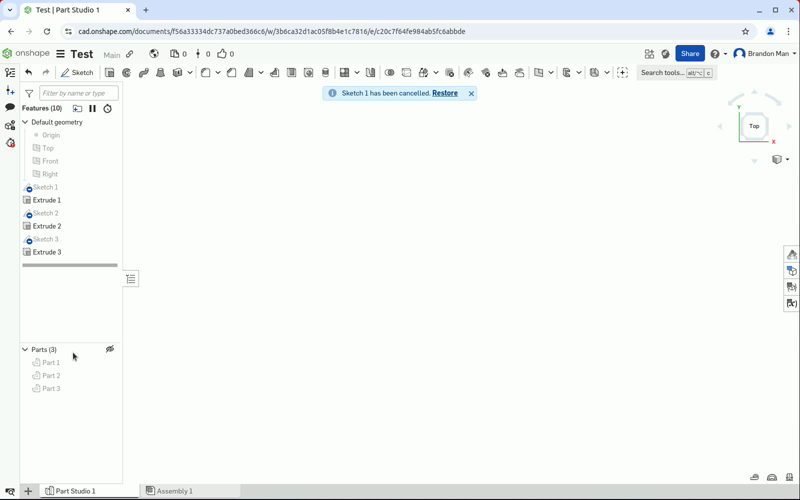
key_up(shift)
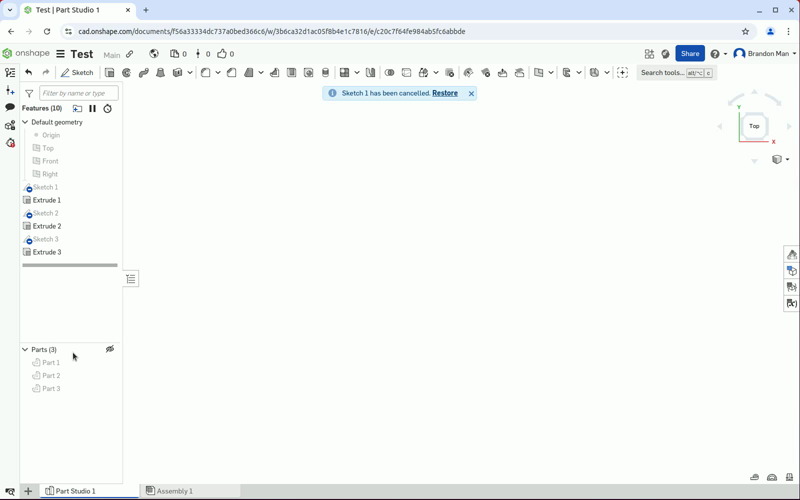
mouse_move(73, 352)
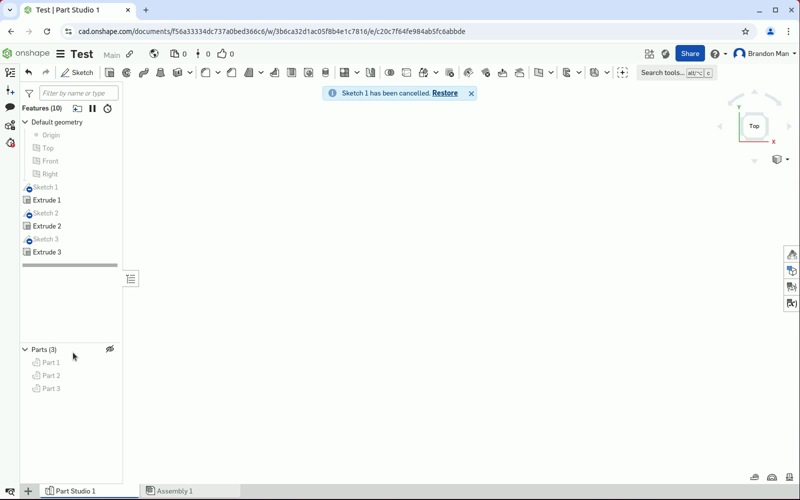
key(shift+y)
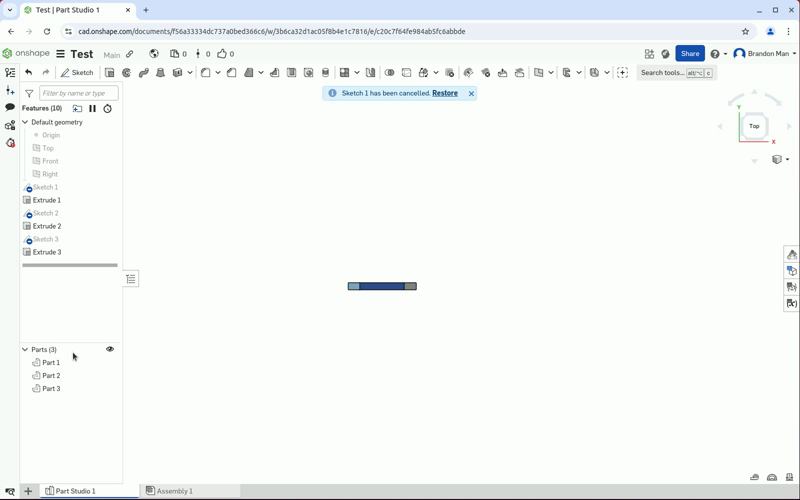
mouse_move(541, 75)
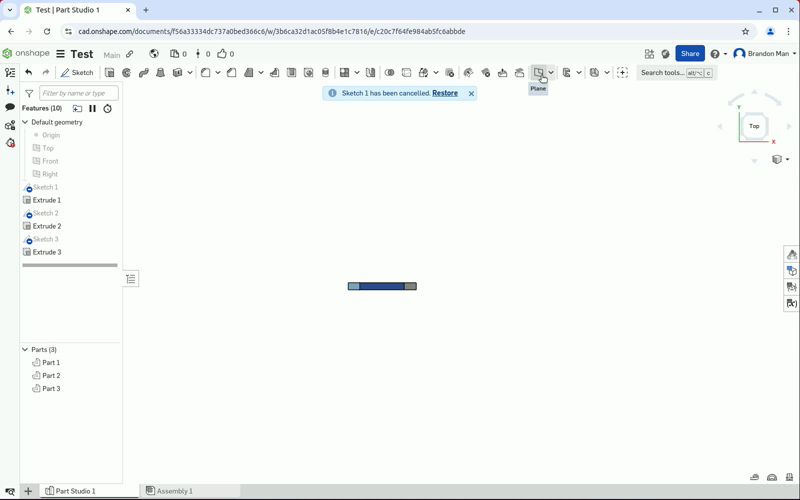
click(541, 75)
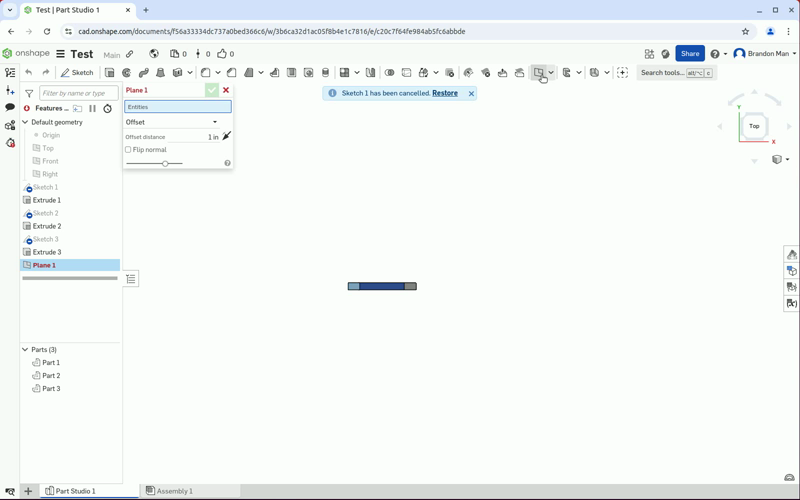
mouse_move(73, 150)
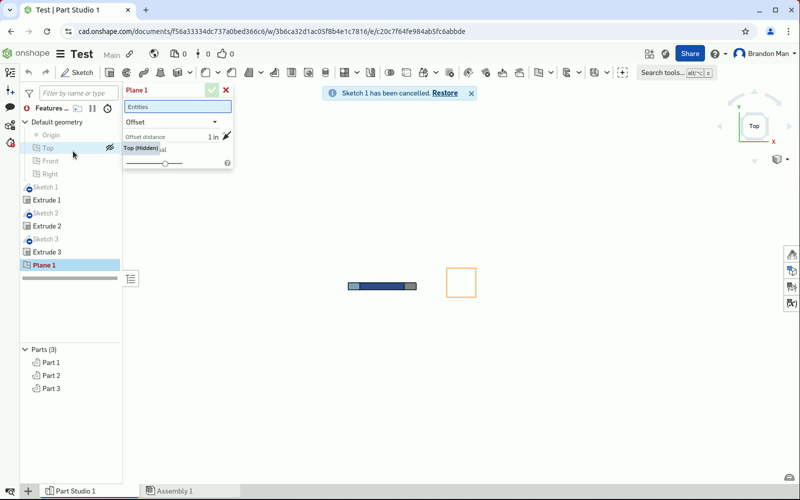
click(73, 150)
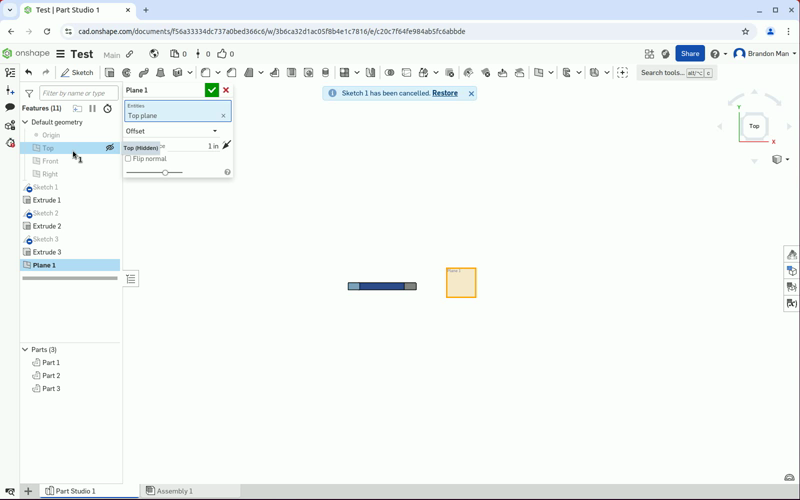
key(tab, 2)
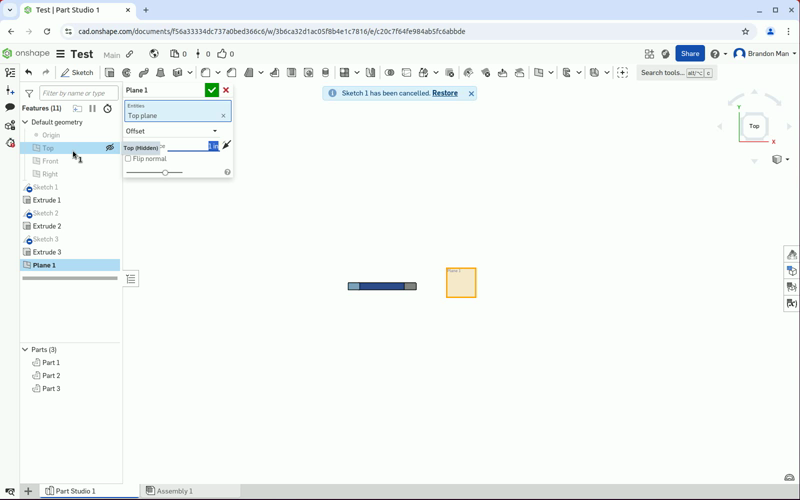
text(4.344)
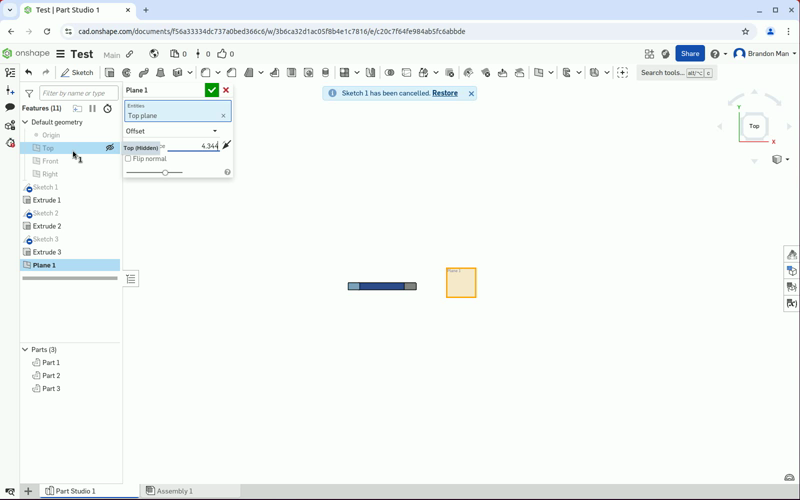
key(enter, 2)
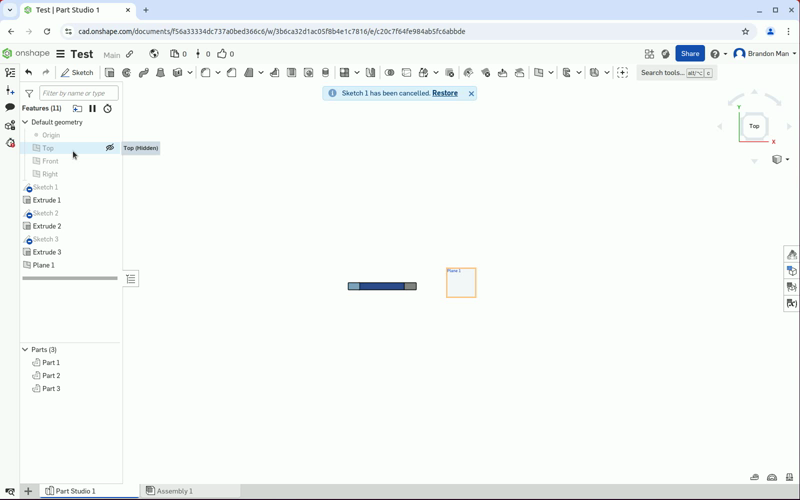
key(shift+s)
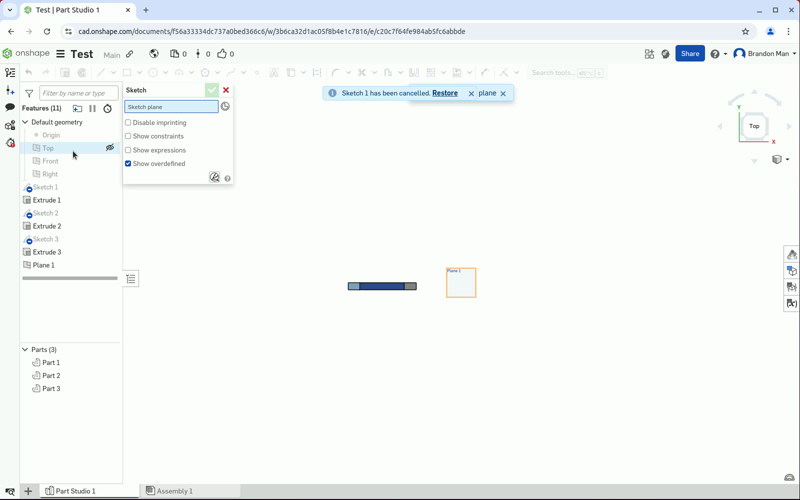
mouse_move(73, 267)
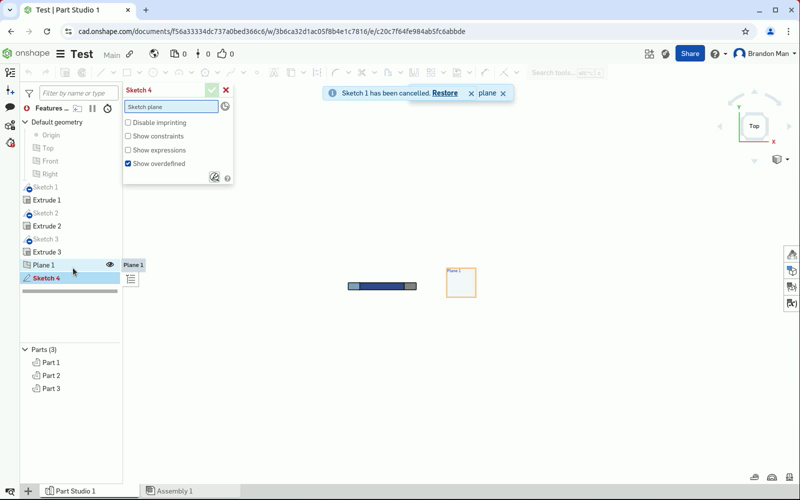
click(73, 267)
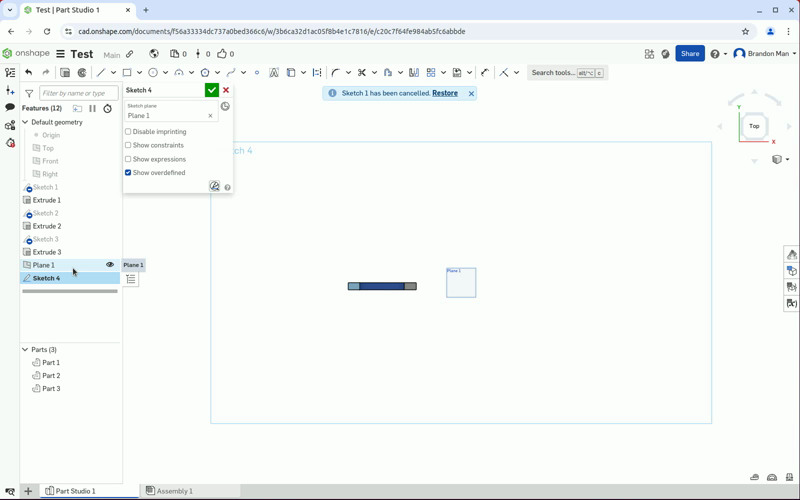
mouse_move(73, 352)
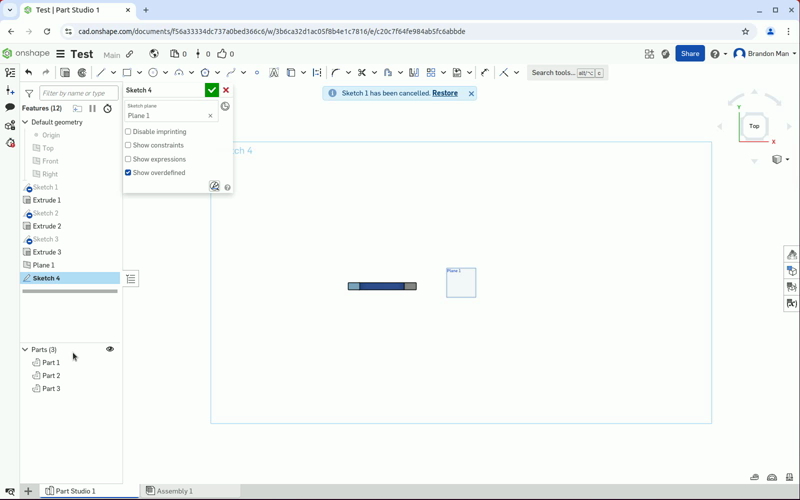
key(y)
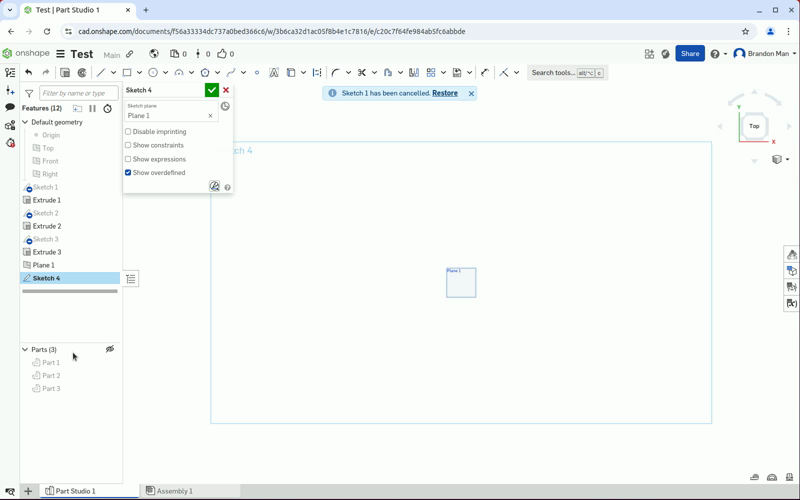
key(l)
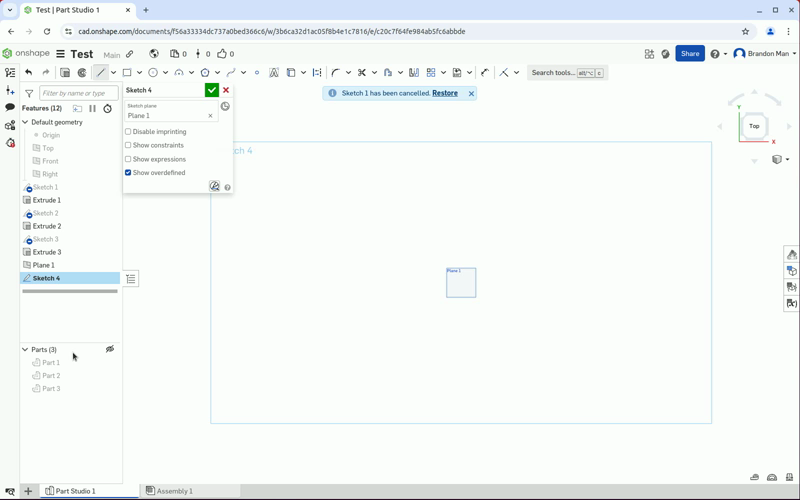
key_down(shift)
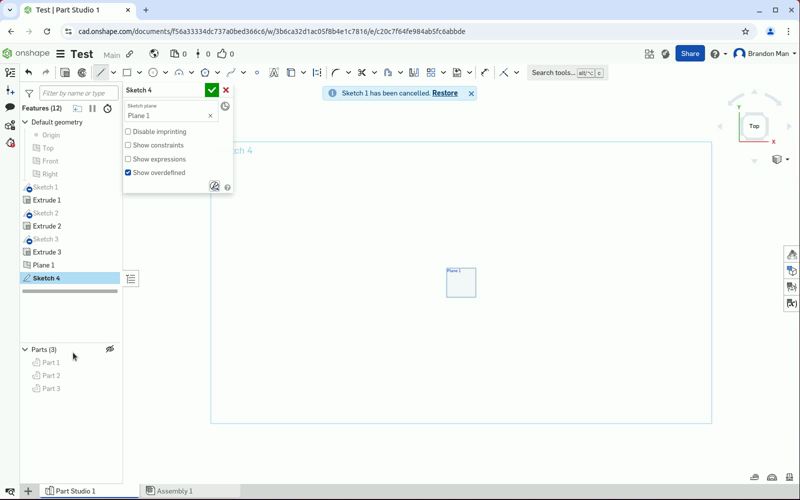
mouse_move(356, 287)
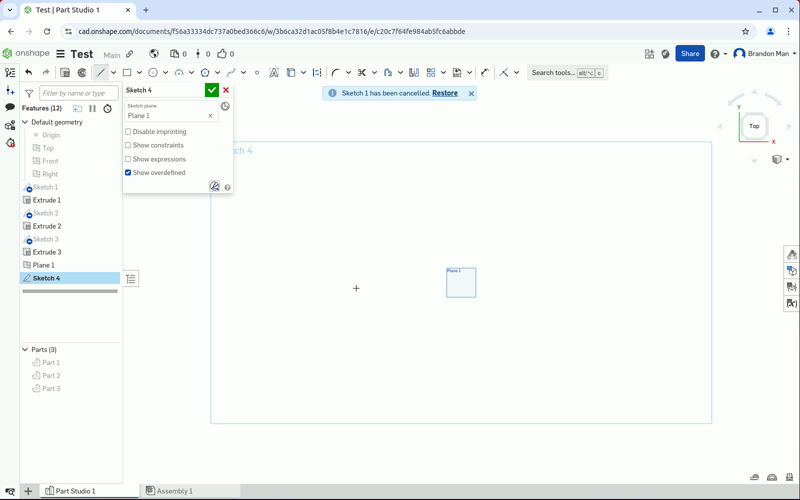
click(356, 287)
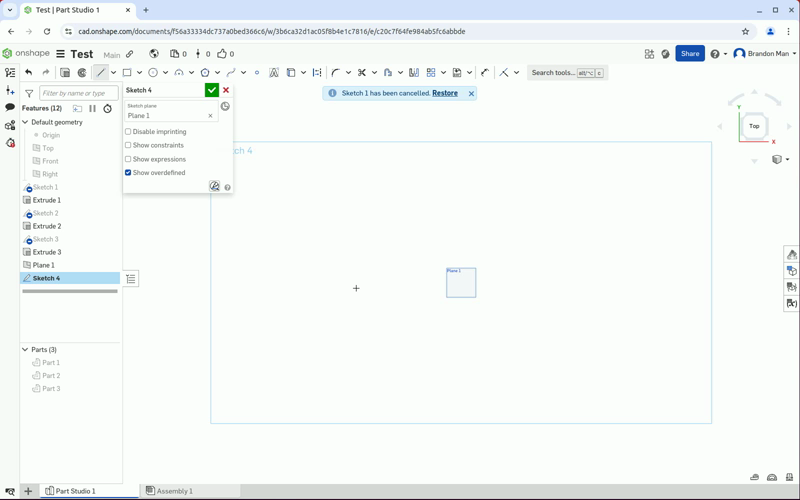
key_up(shift)
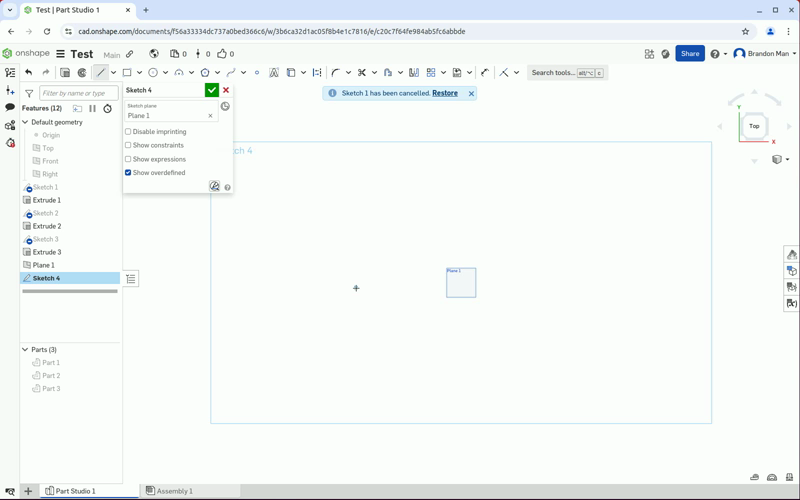
key_down(shift)
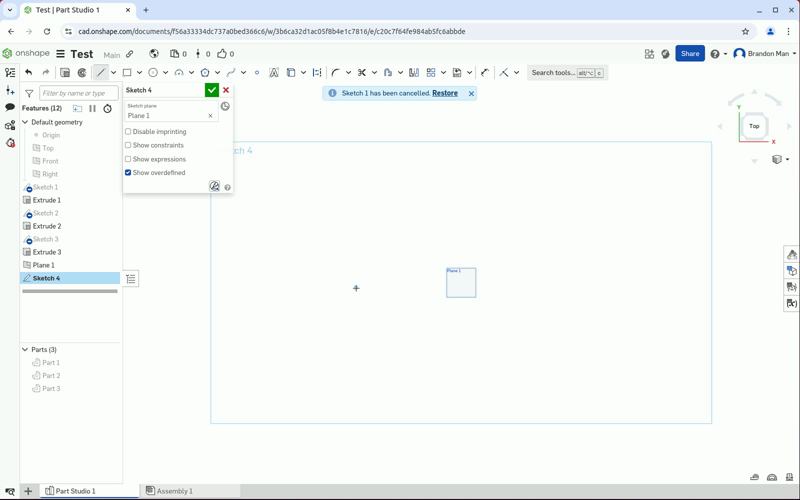
mouse_move(386, 287)
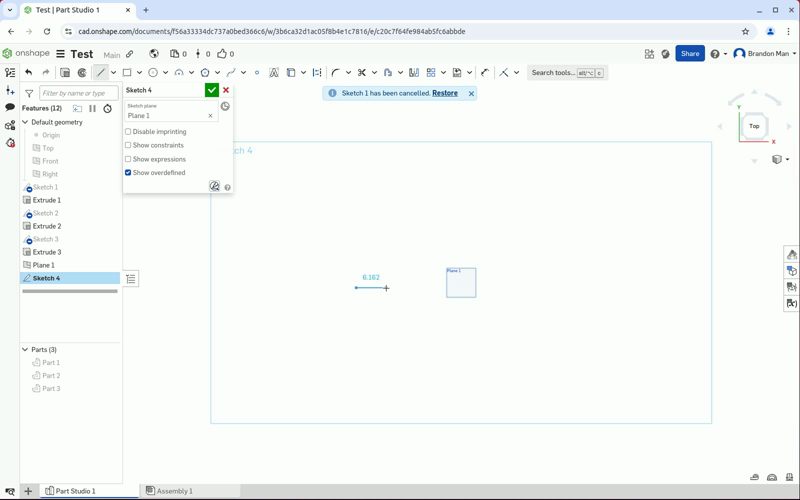
mouse_move(361, 287)
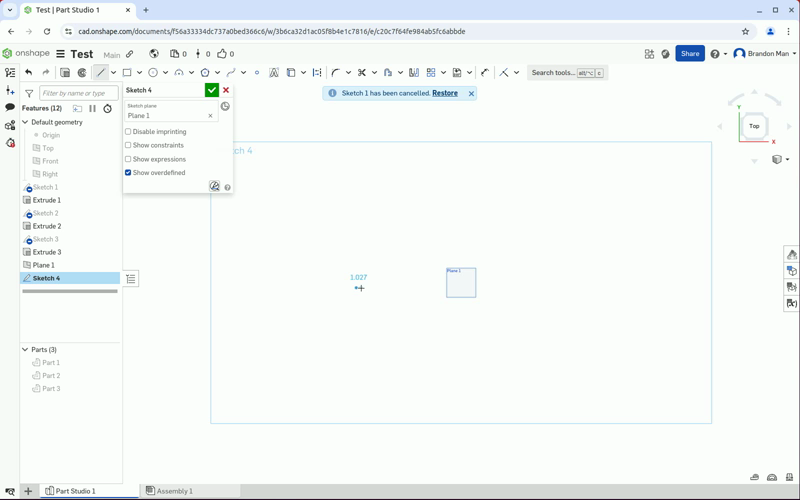
scroll(6)
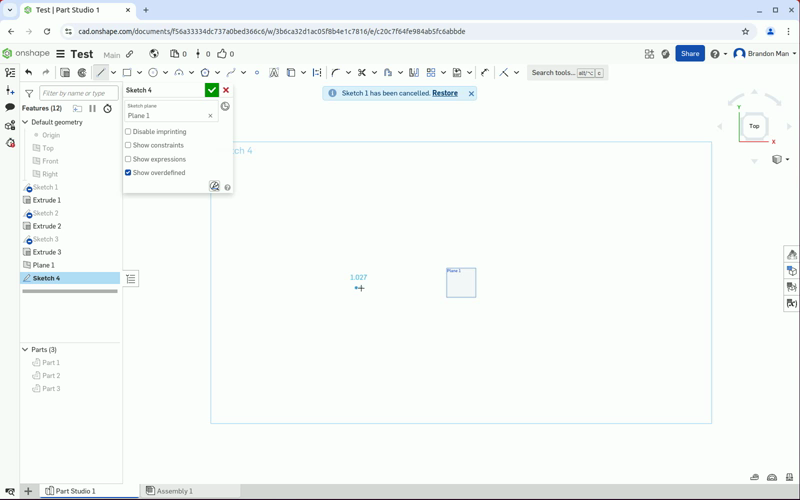
scroll(6)
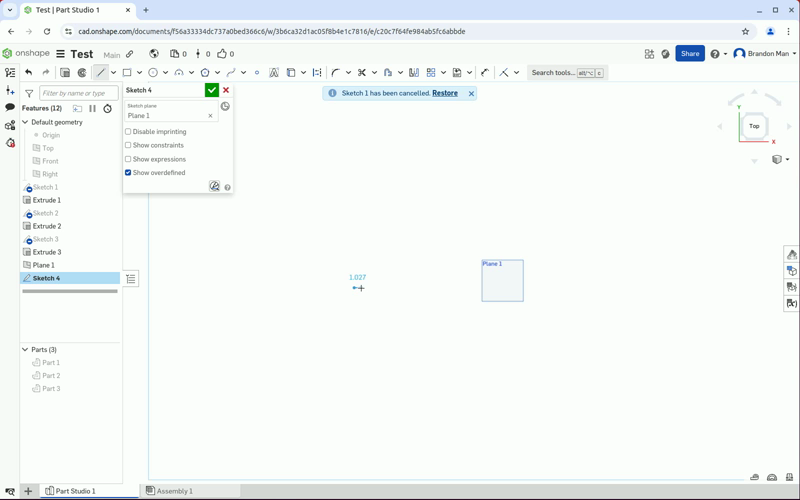
scroll(6)
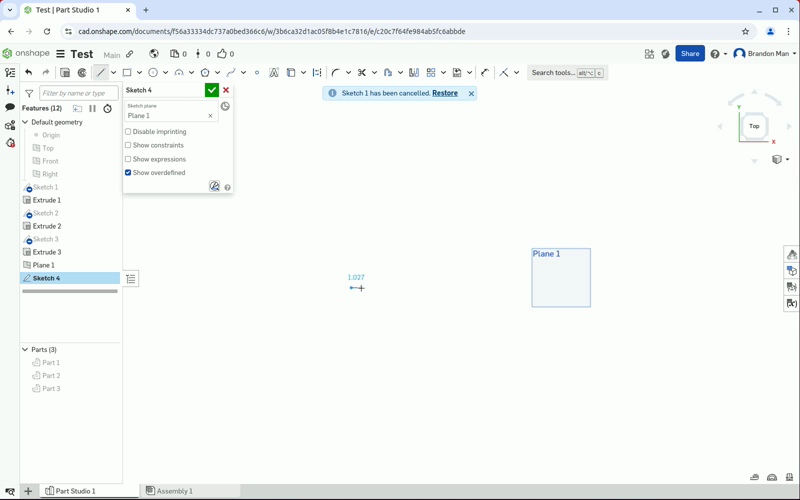
scroll(6)
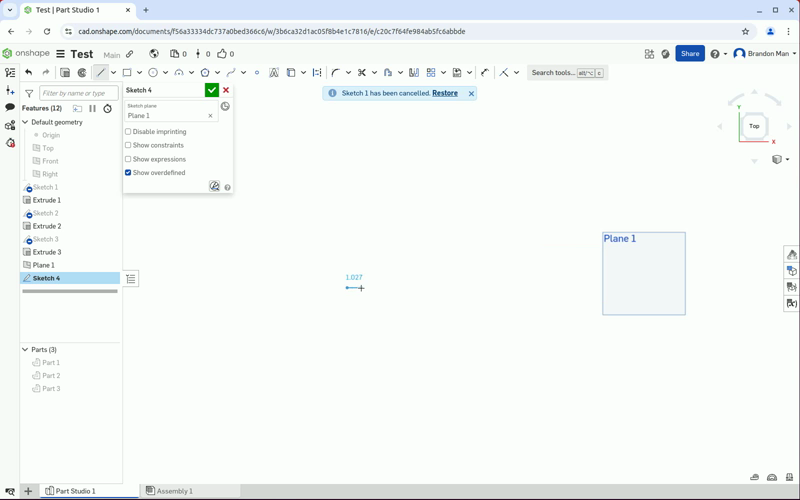
scroll(6)
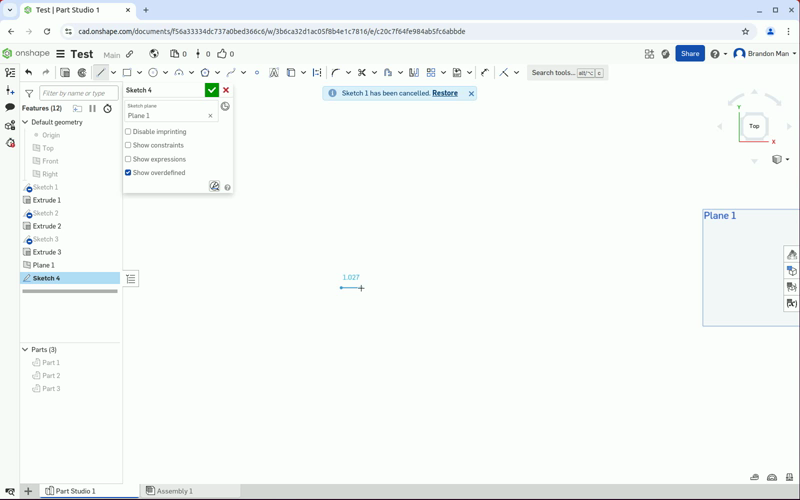
scroll(6)
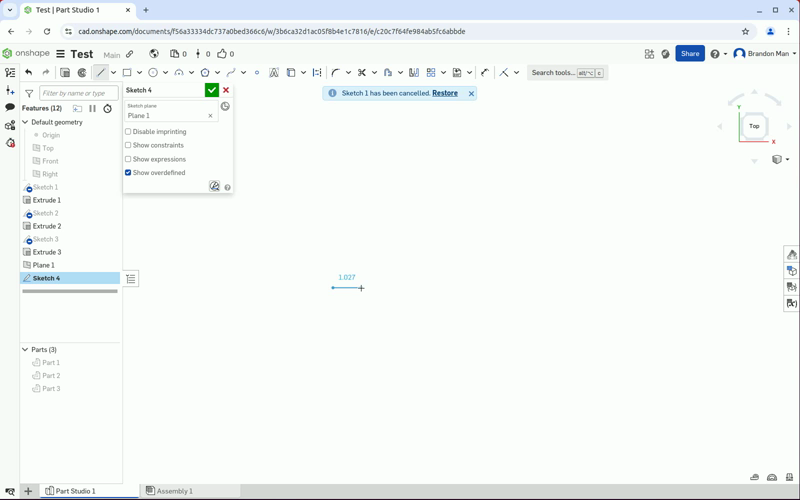
scroll(6)
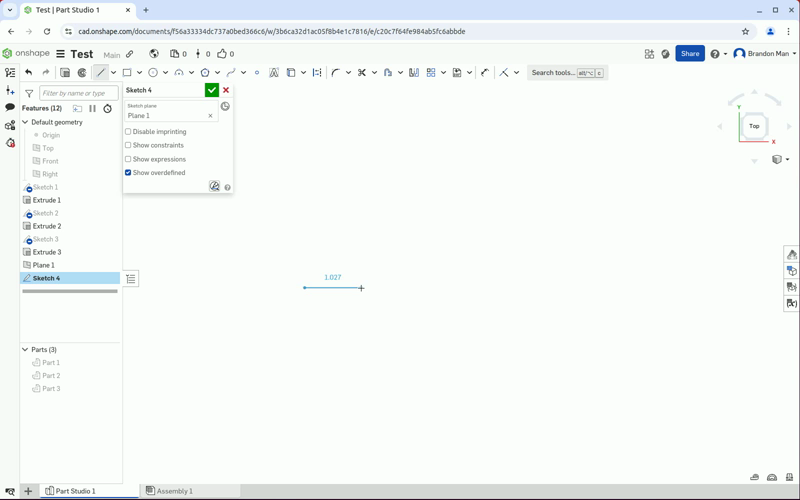
click(361, 287)
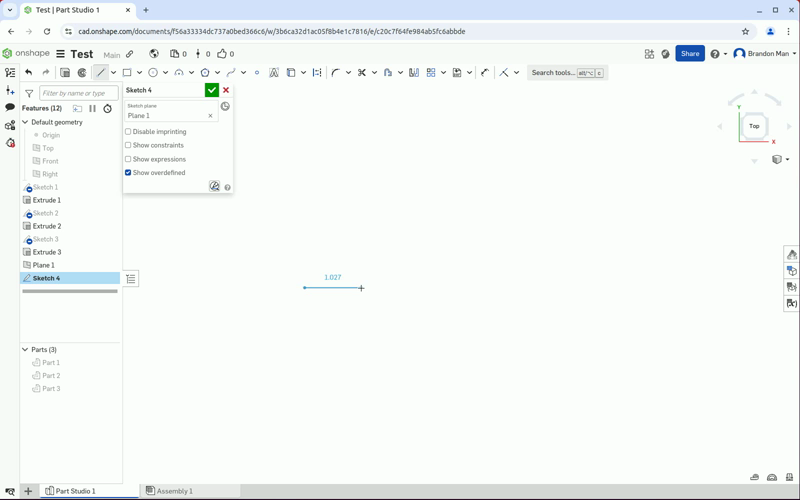
scroll(-6)
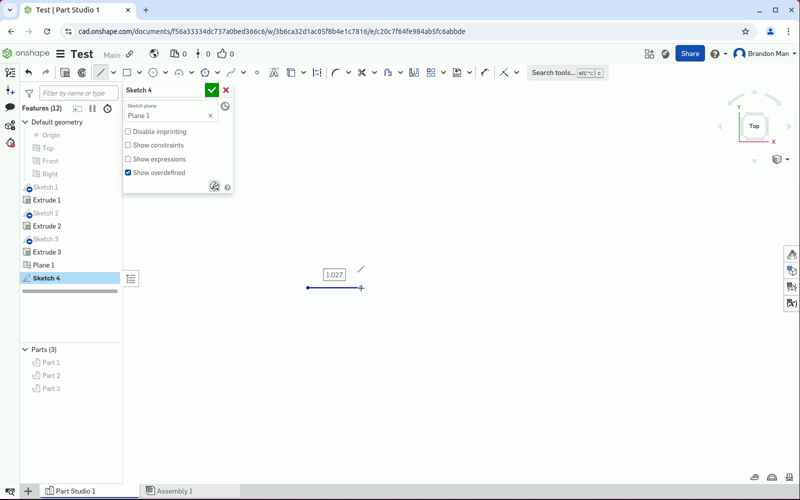
scroll(-6)
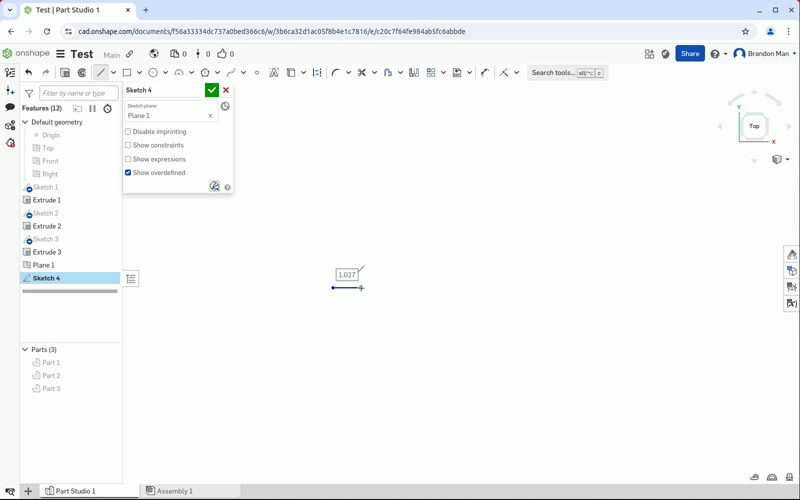
scroll(-6)
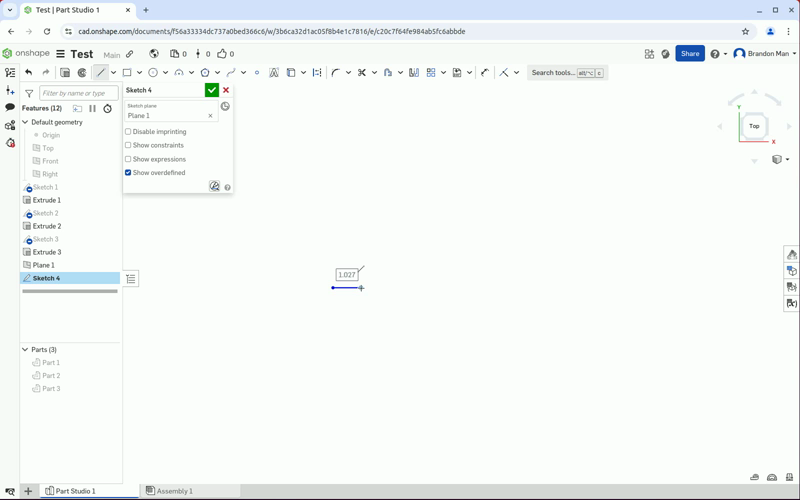
scroll(-6)
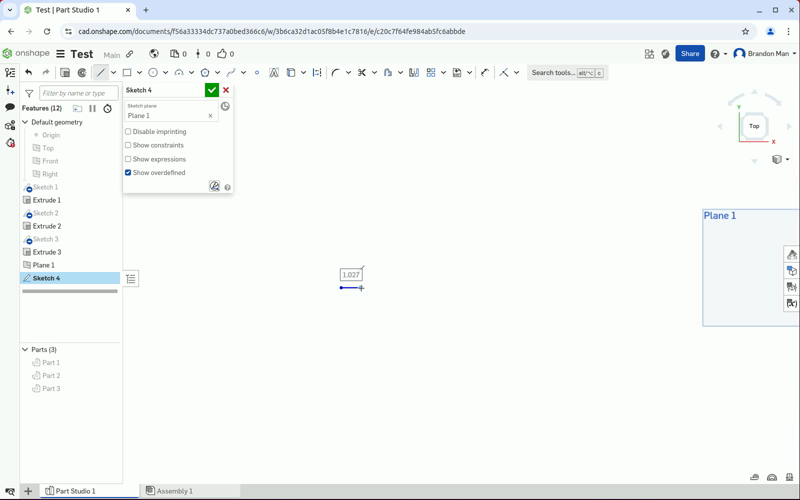
scroll(-6)
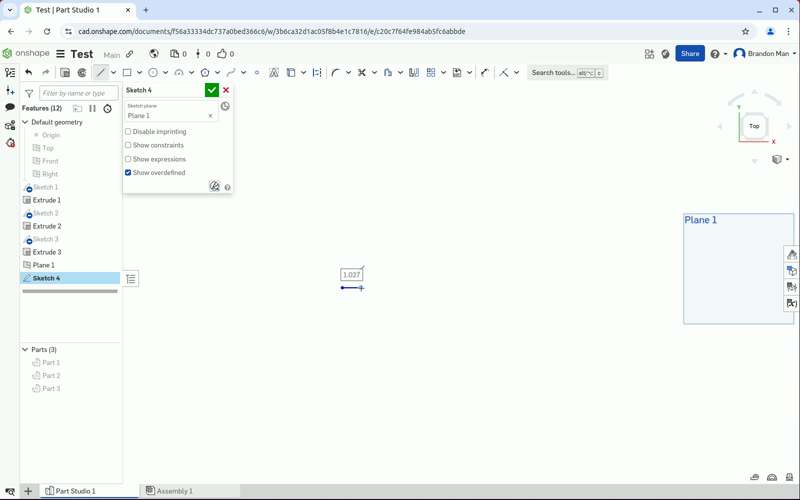
scroll(-6)
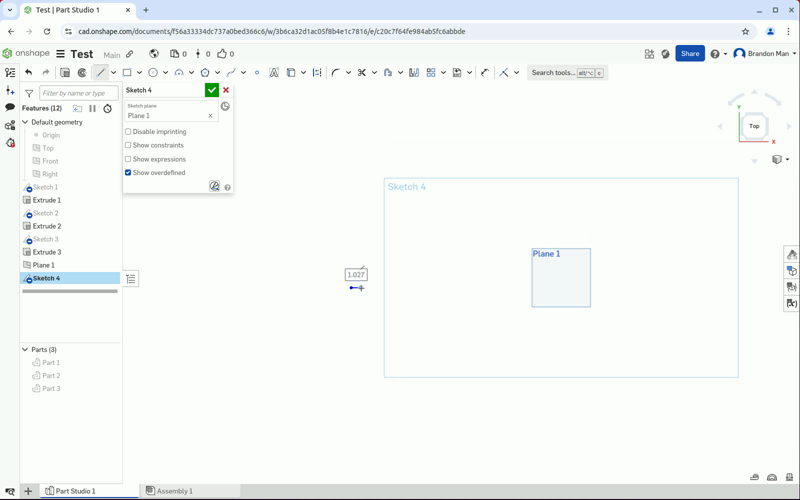
scroll(-6)
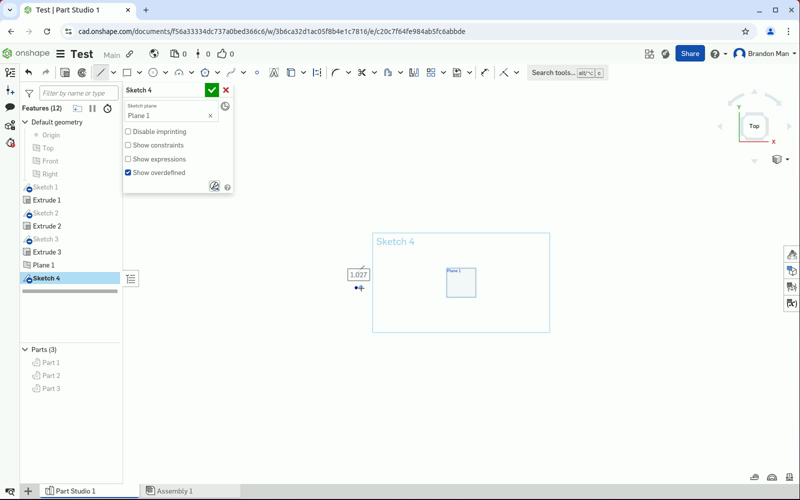
key_up(shift)
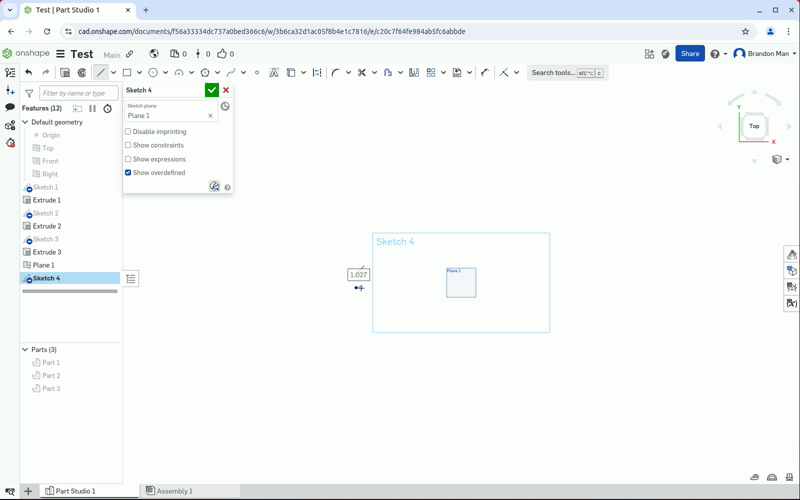
key_down(shift)
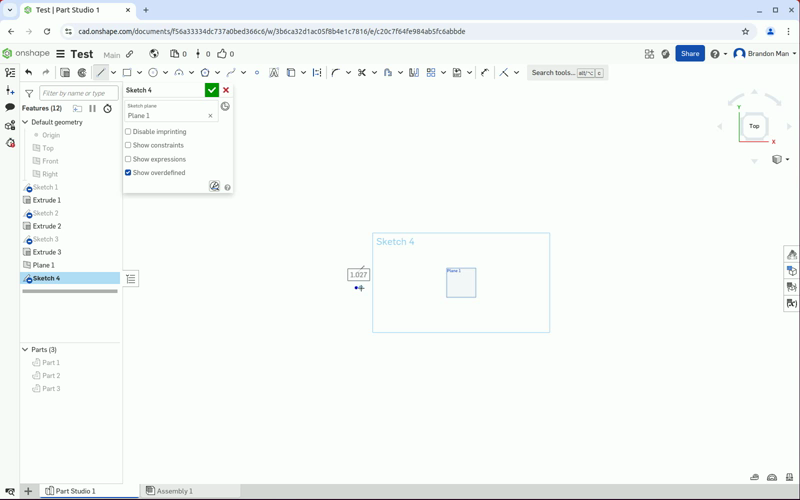
mouse_move(391, 287)
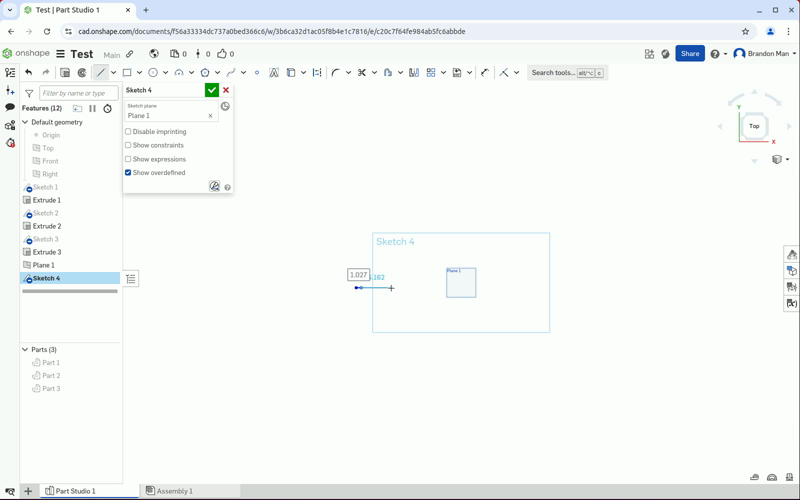
mouse_move(361, 285)
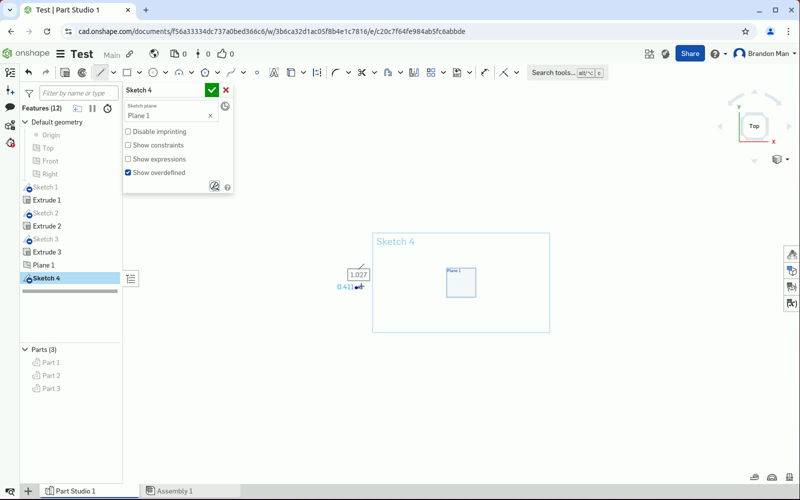
scroll(6)
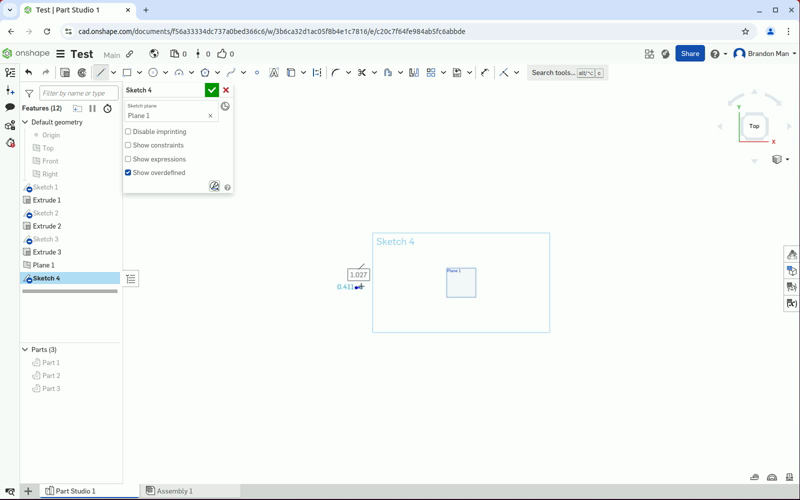
scroll(6)
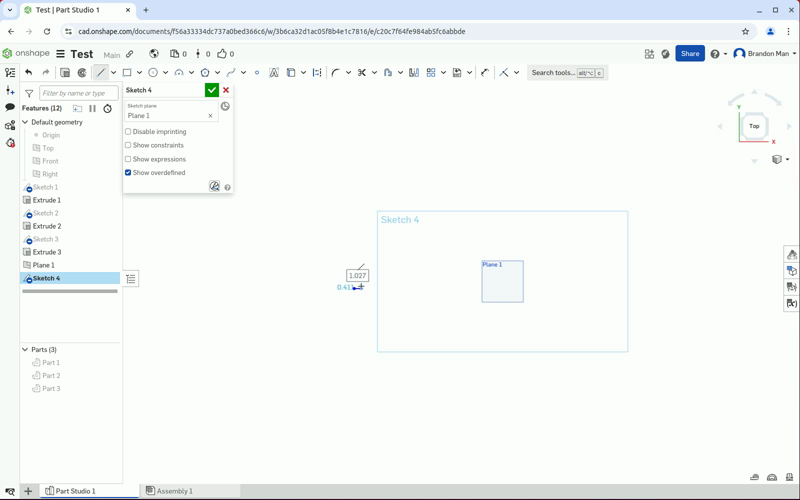
scroll(6)
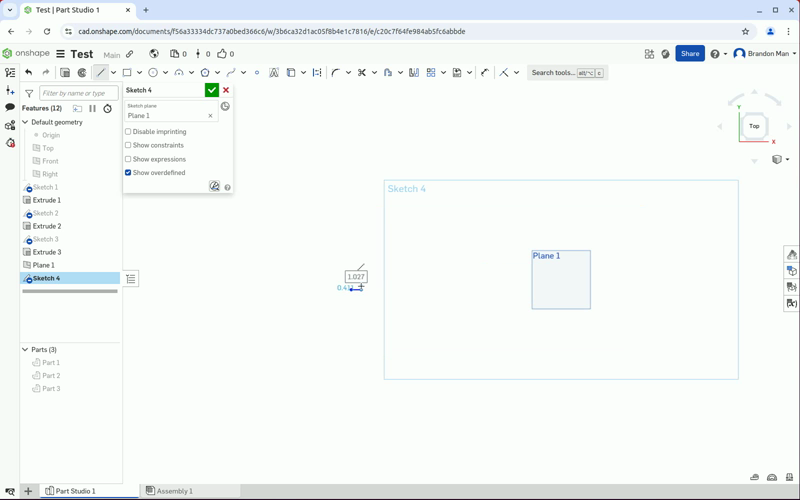
scroll(6)
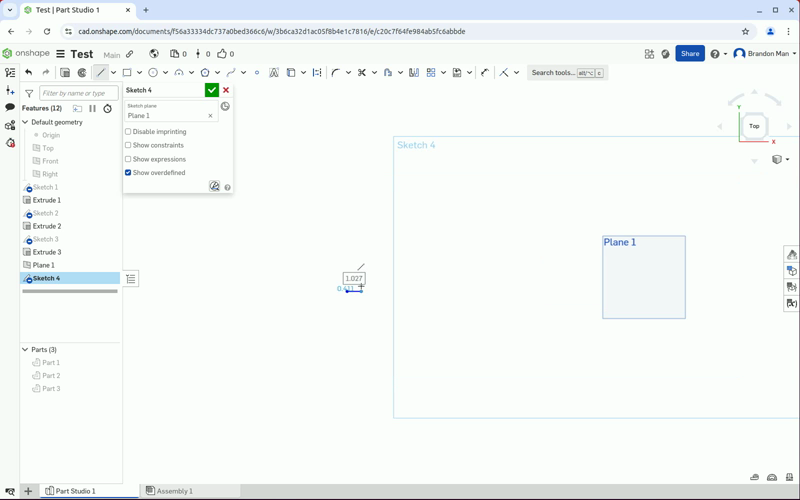
scroll(6)
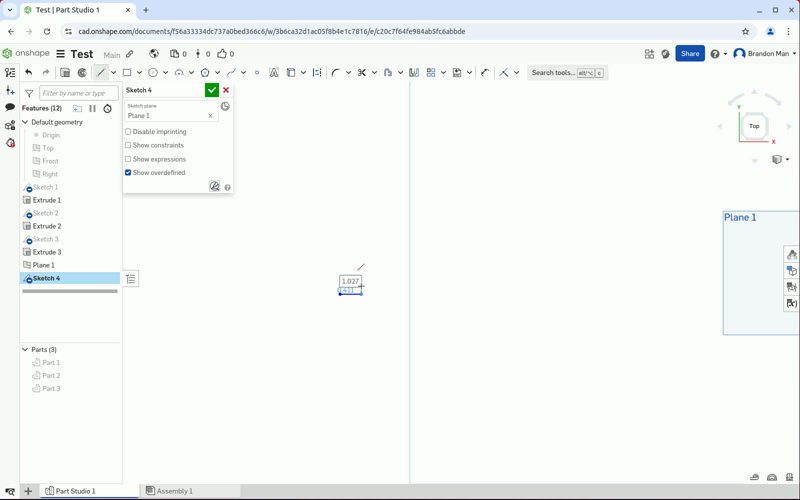
scroll(6)
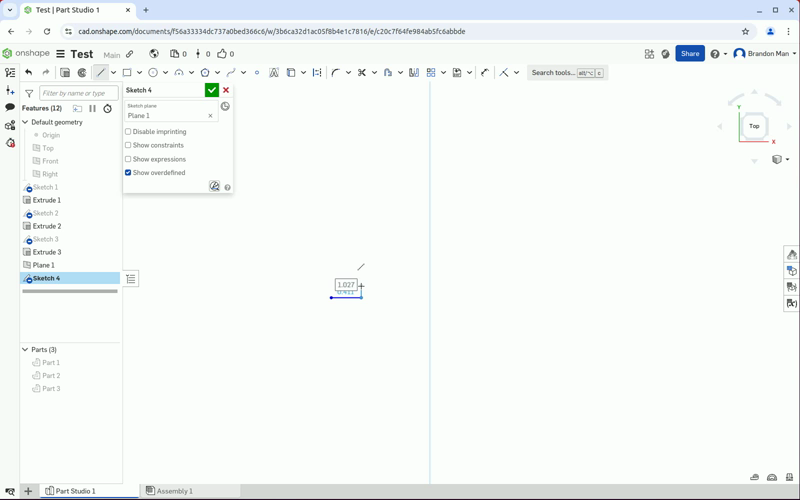
scroll(6)
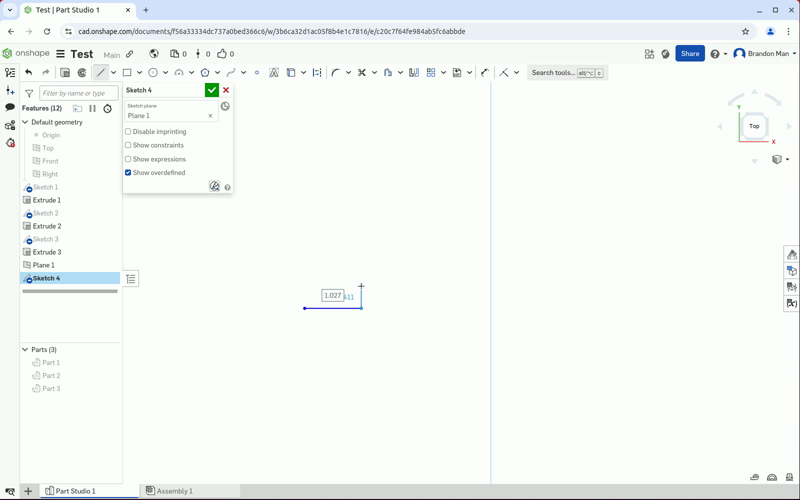
click(361, 285)
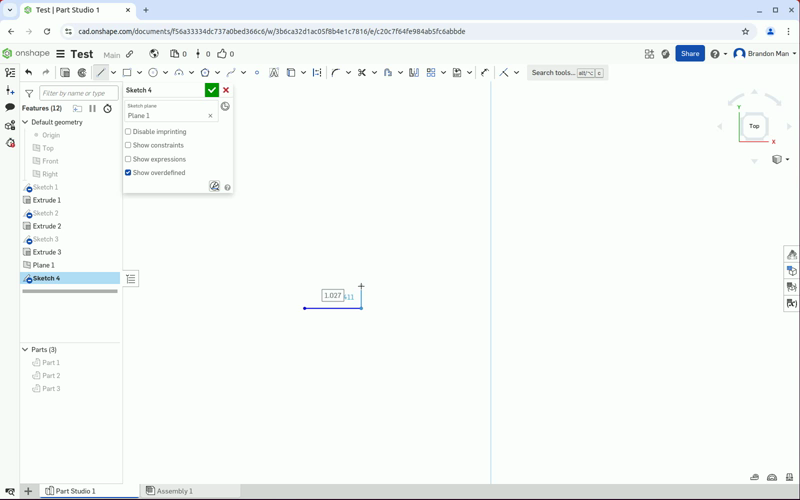
scroll(-6)
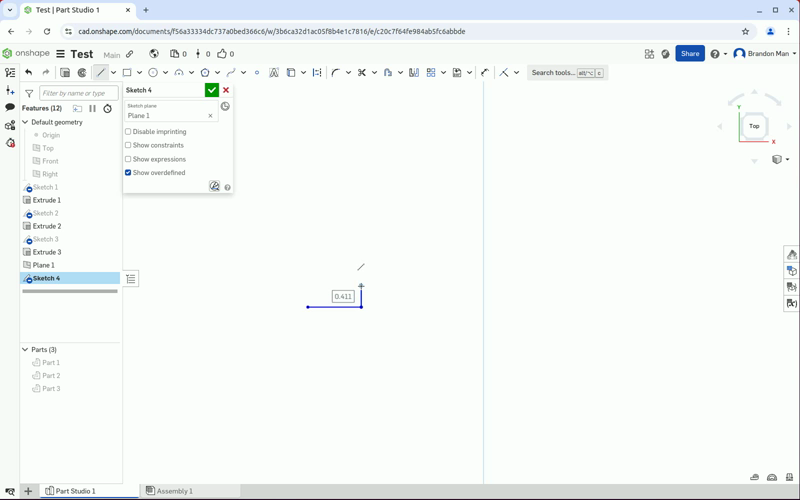
scroll(-6)
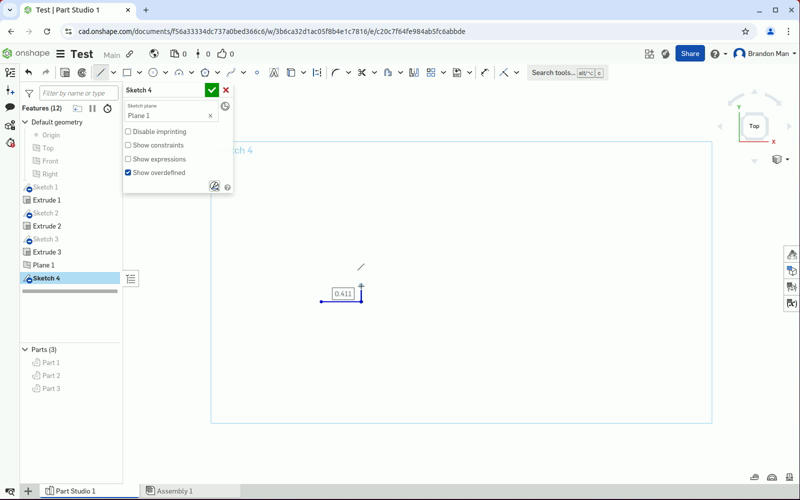
scroll(-6)
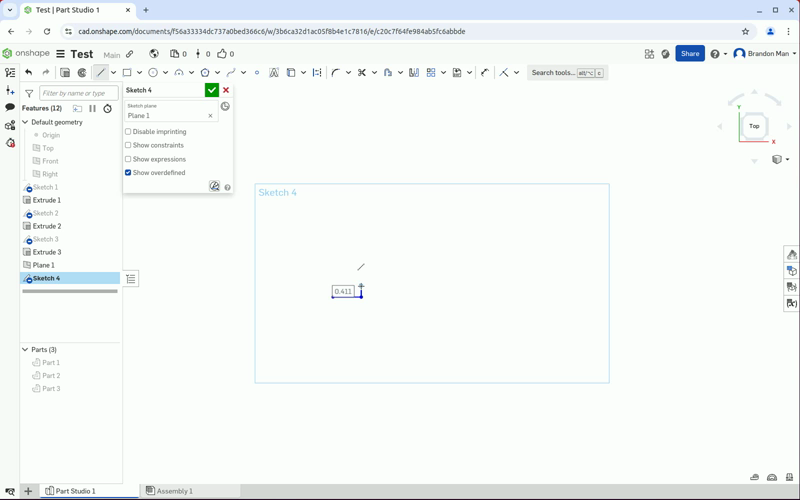
scroll(-6)
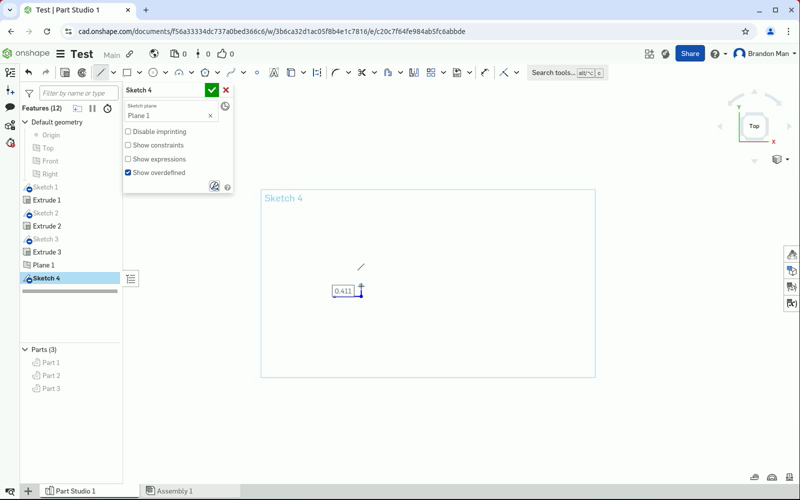
scroll(-6)
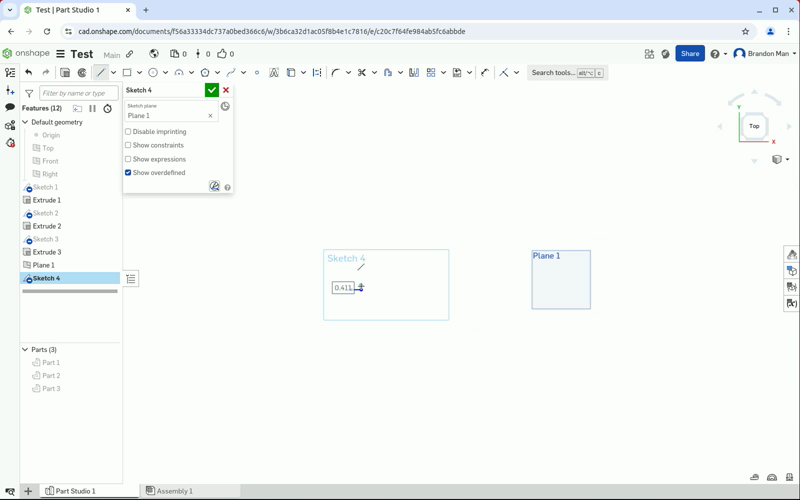
scroll(-6)
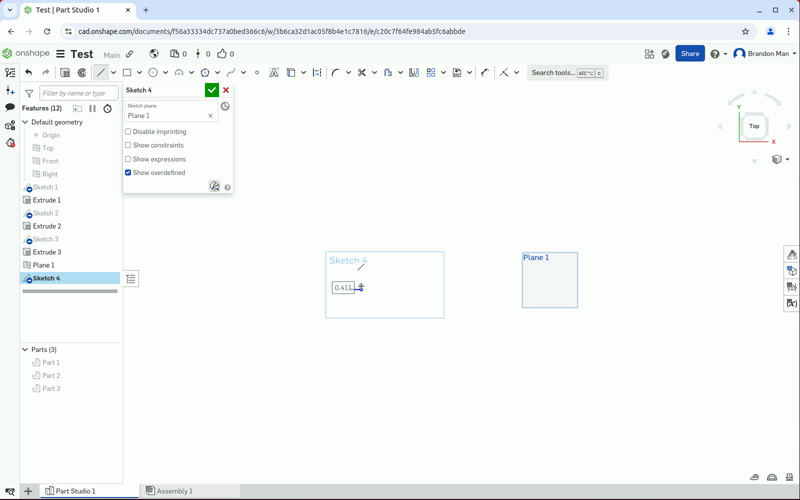
scroll(-6)
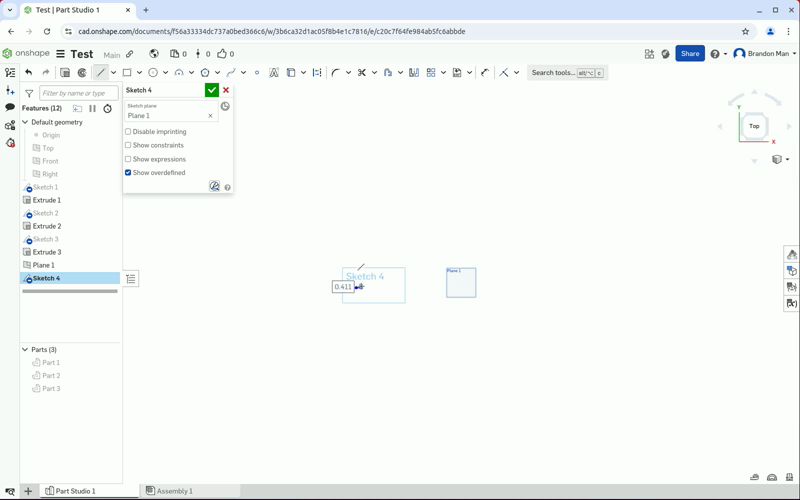
key_up(shift)
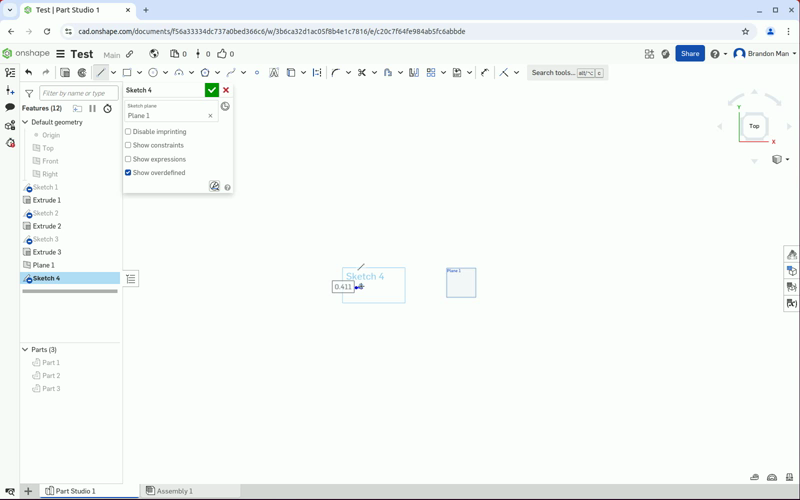
key_down(shift)
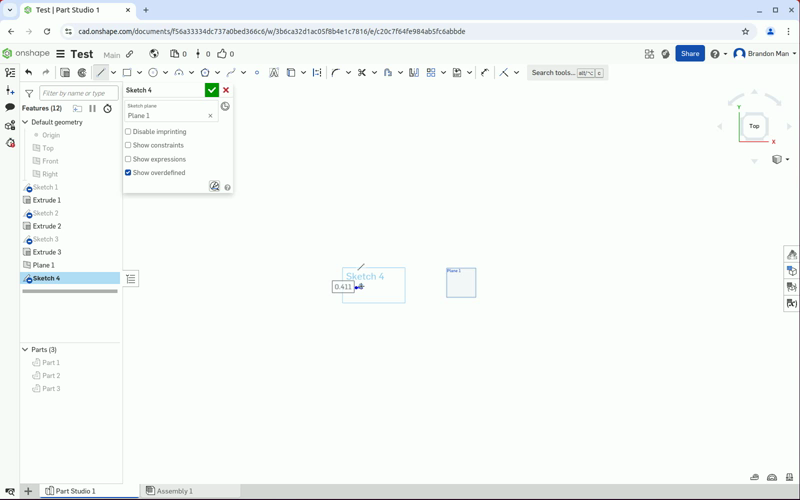
mouse_move(391, 285)
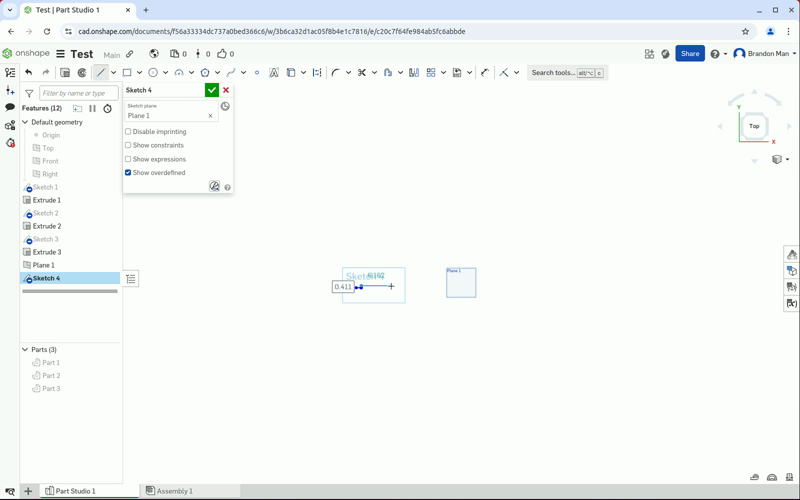
mouse_move(356, 285)
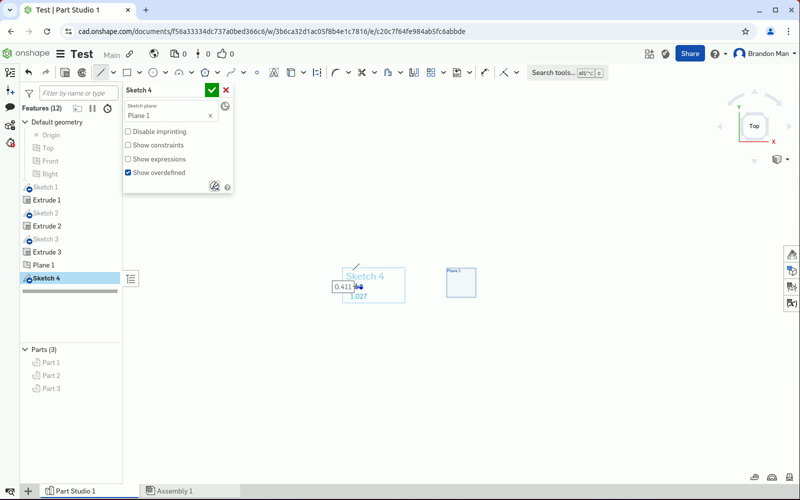
scroll(6)
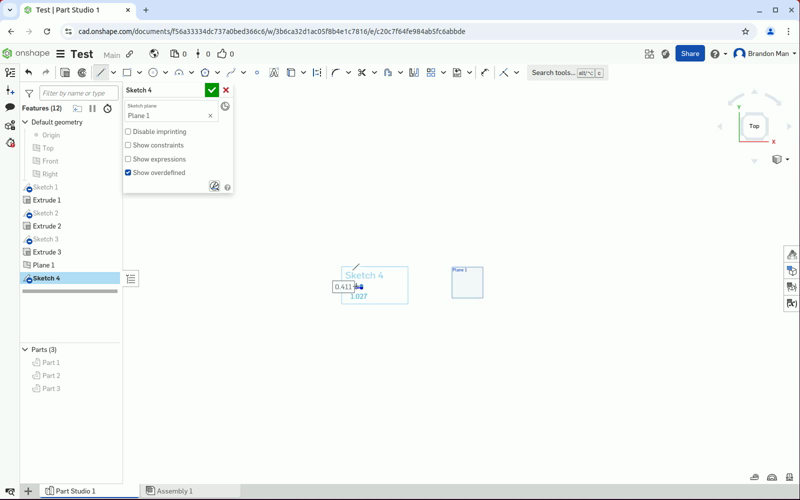
scroll(6)
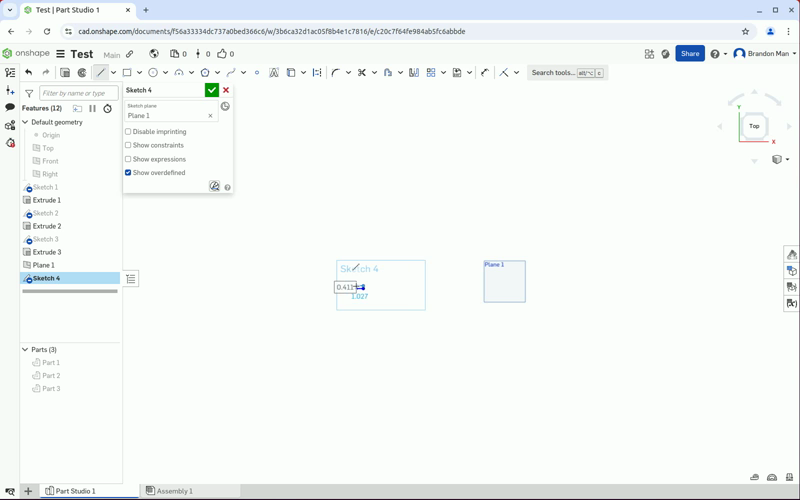
scroll(6)
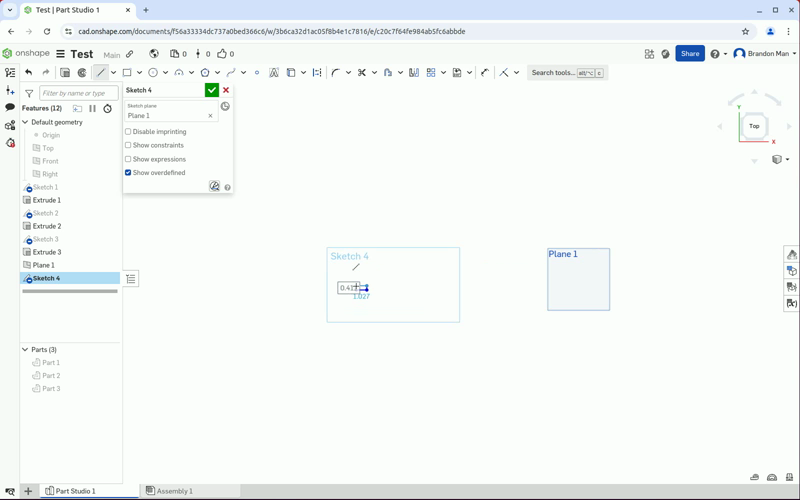
scroll(6)
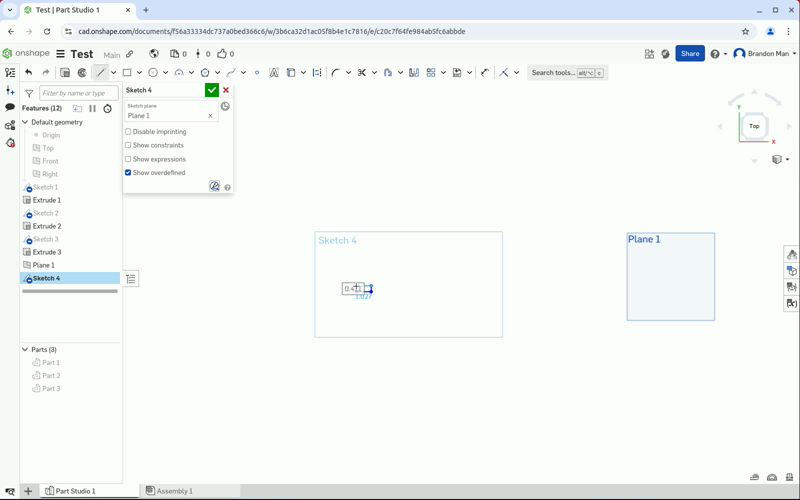
scroll(6)
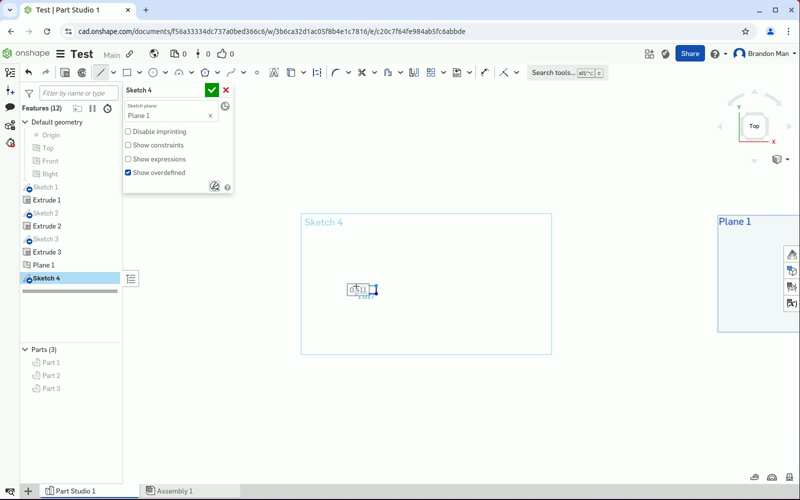
scroll(6)
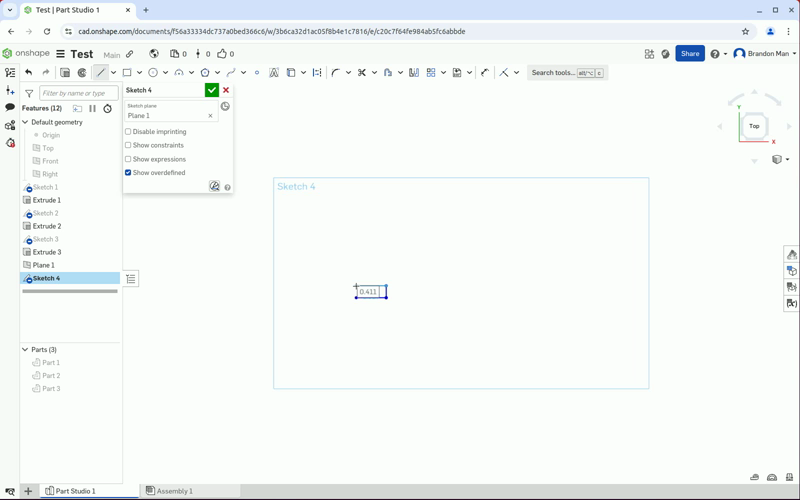
scroll(6)
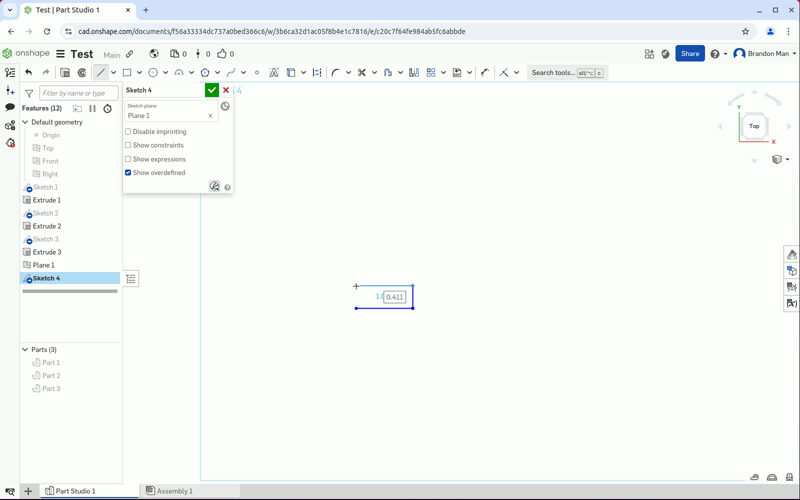
click(356, 285)
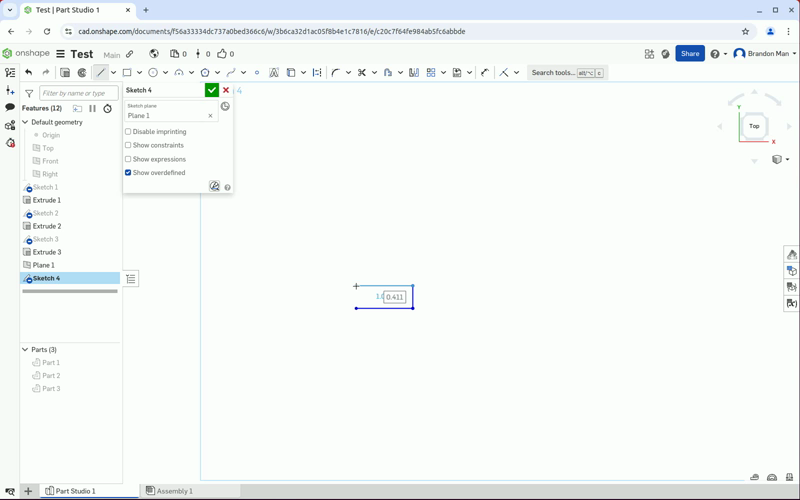
scroll(-6)
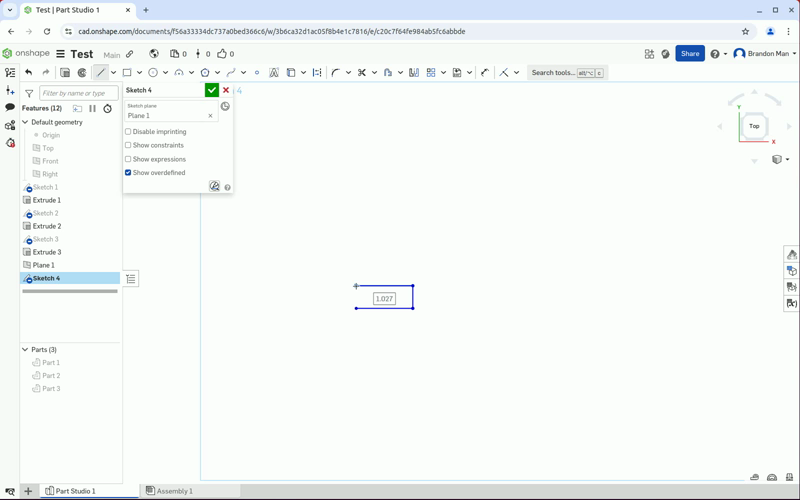
scroll(-6)
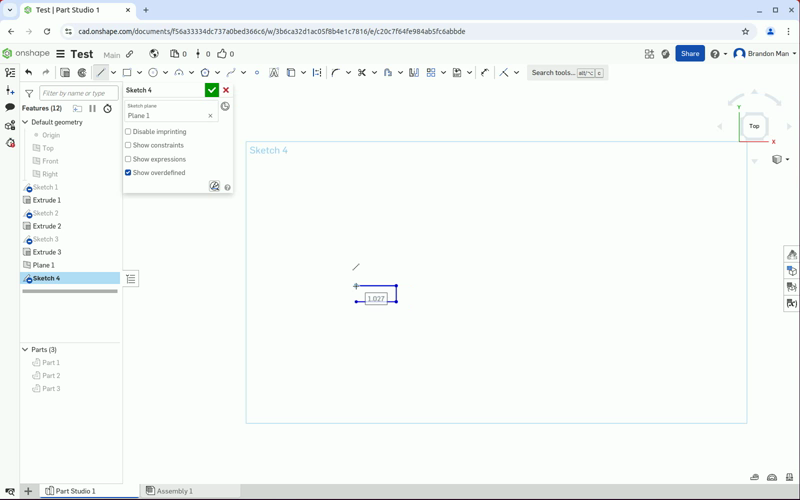
scroll(-6)
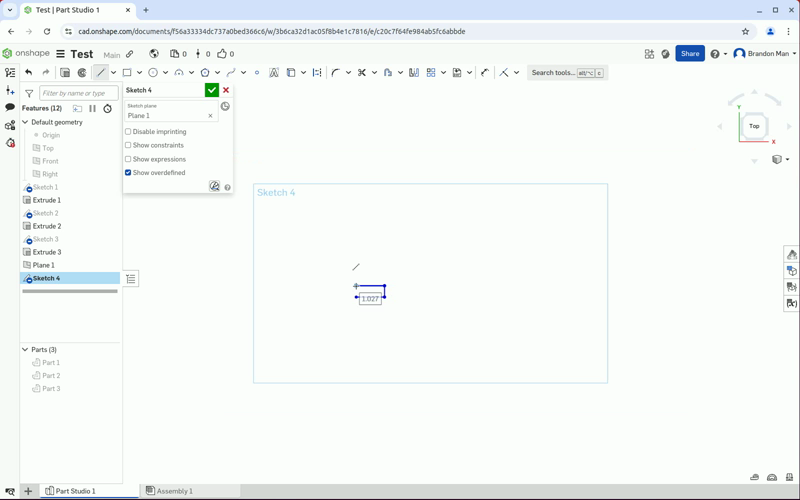
scroll(-6)
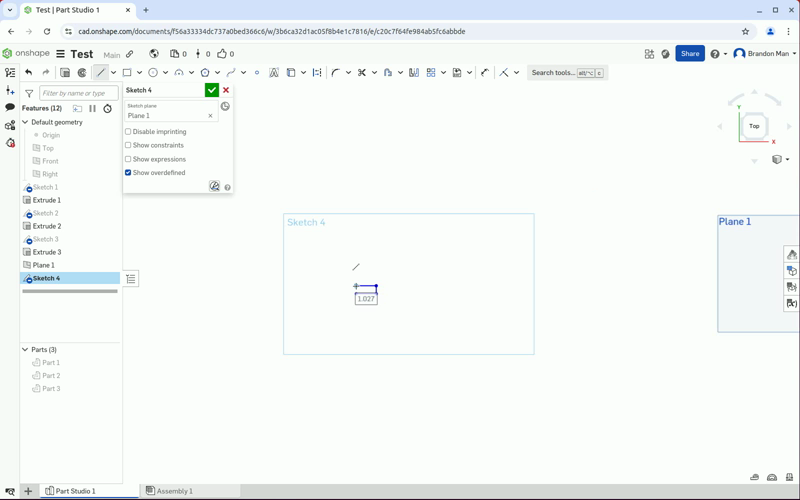
scroll(-6)
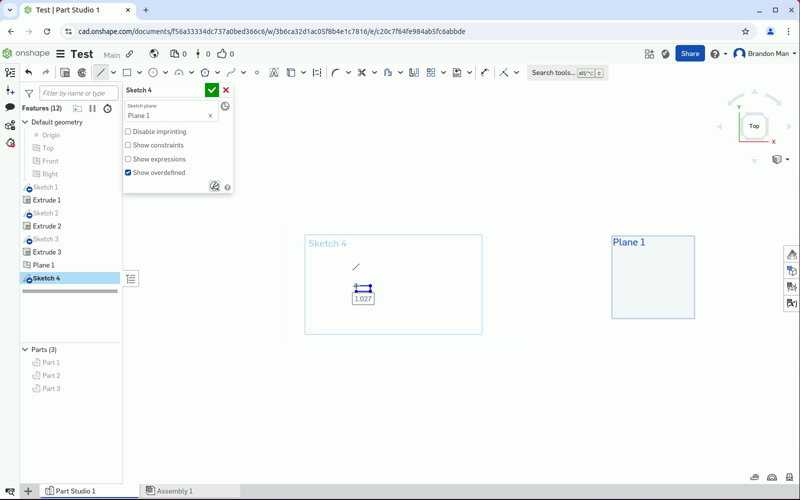
scroll(-6)
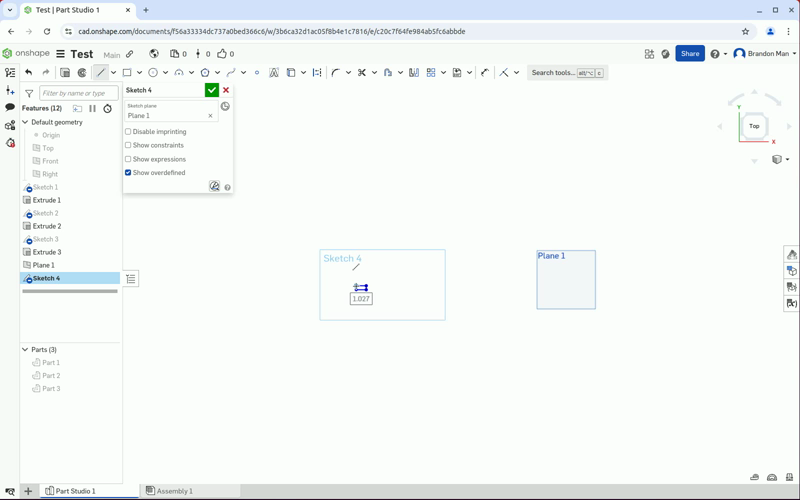
scroll(-6)
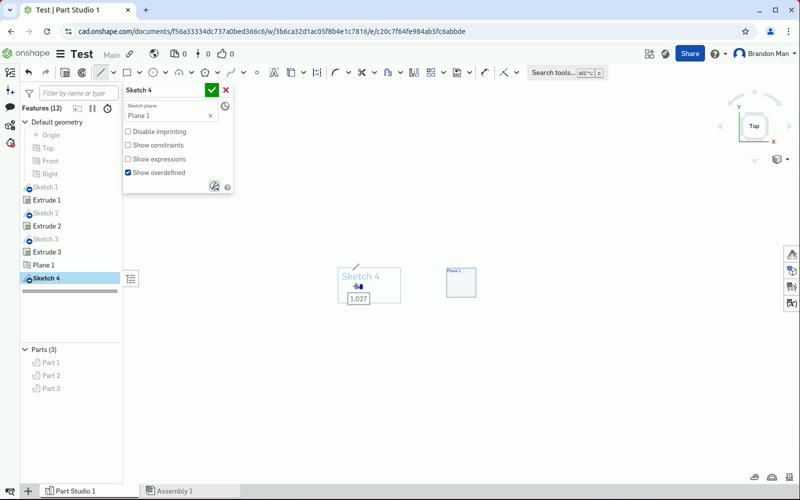
key_up(shift)
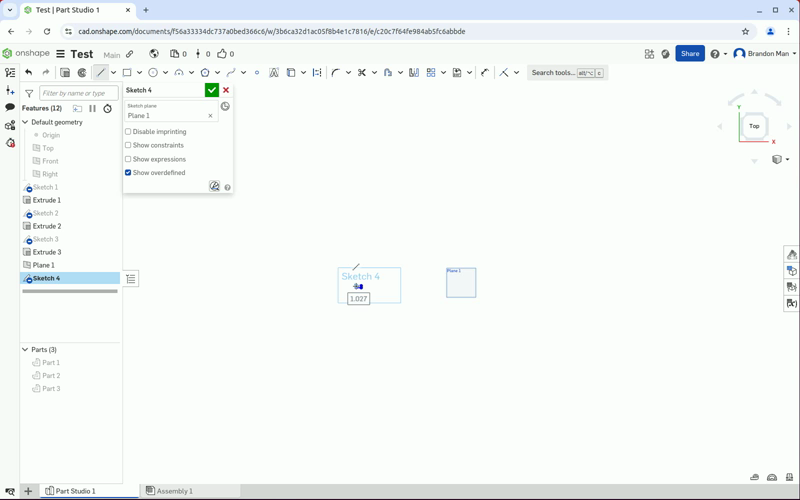
mouse_move(386, 285)
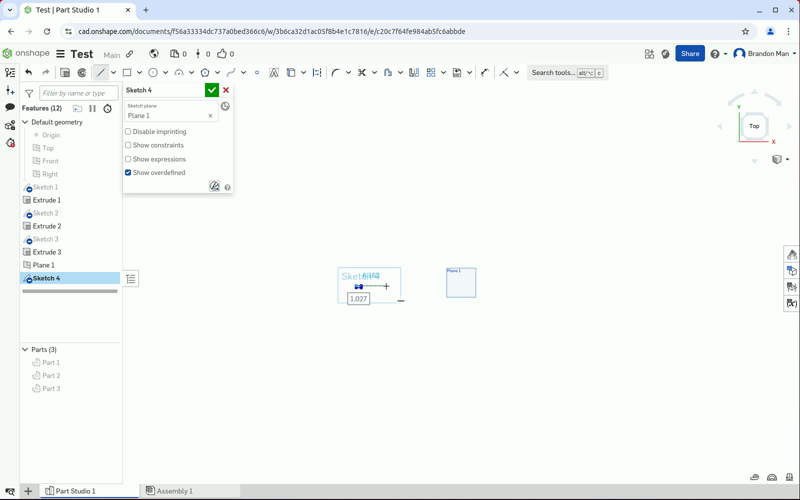
key_down(shift)
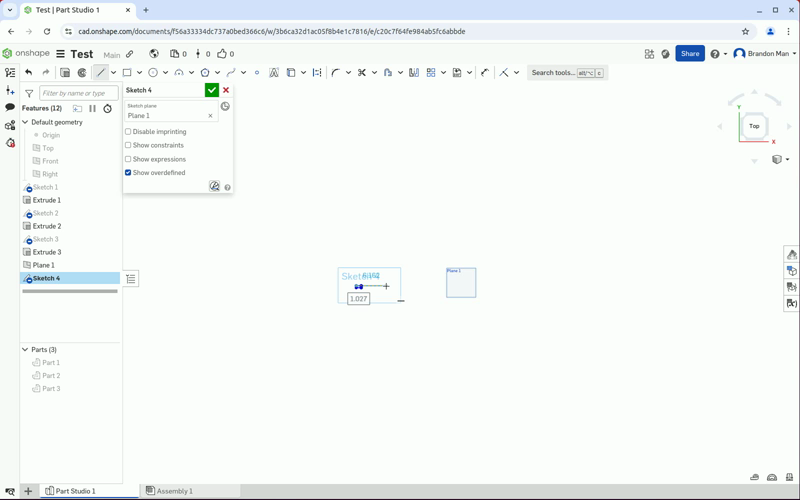
mouse_move(356, 287)
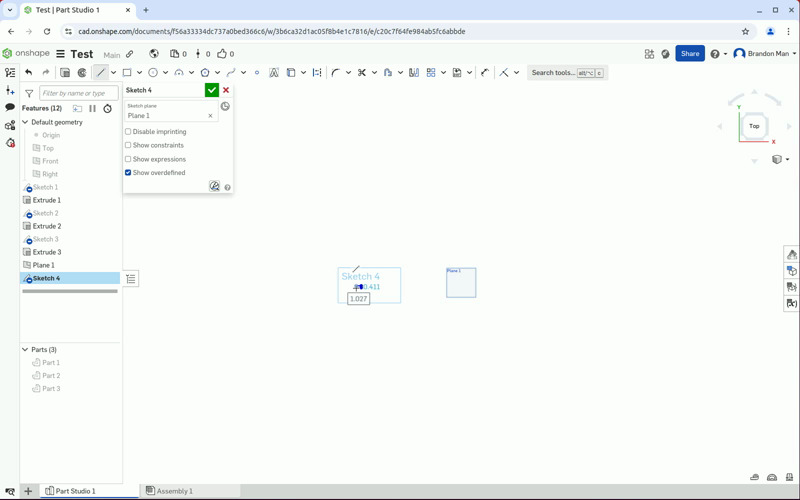
scroll(6)
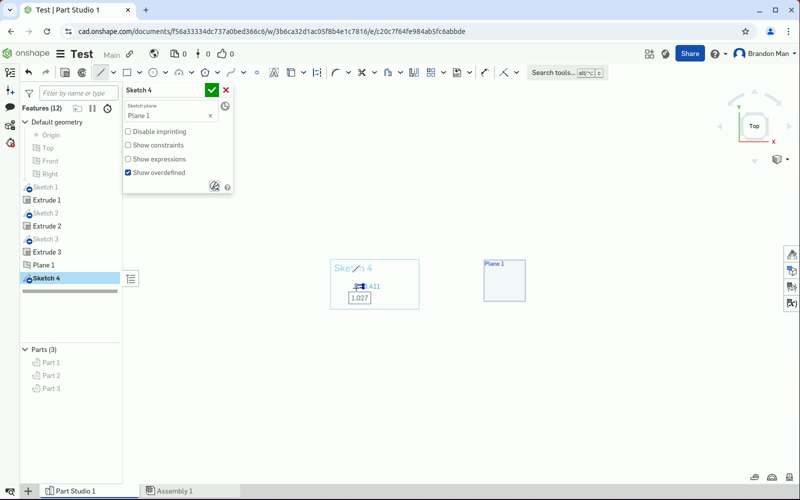
scroll(6)
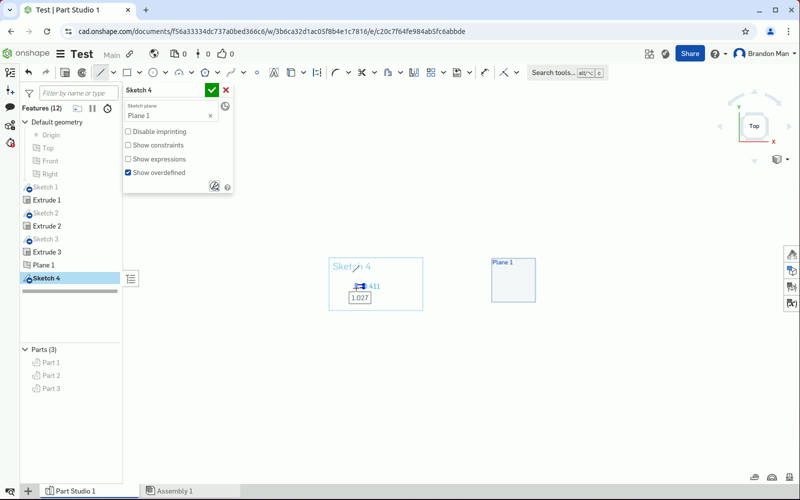
scroll(6)
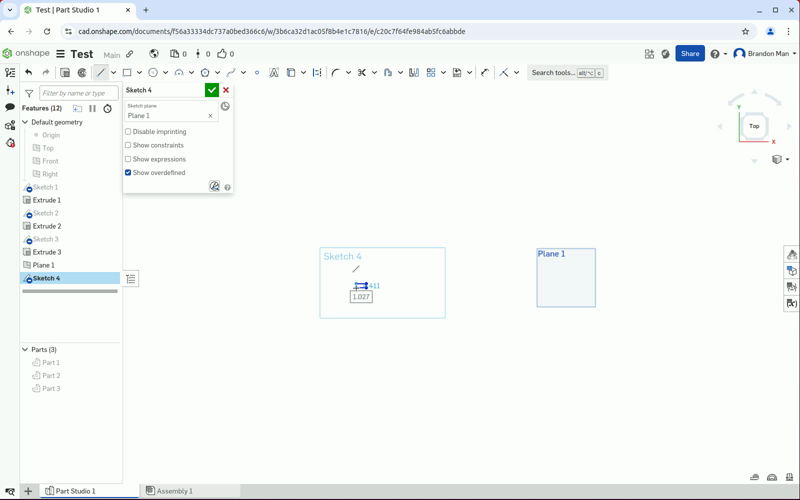
scroll(6)
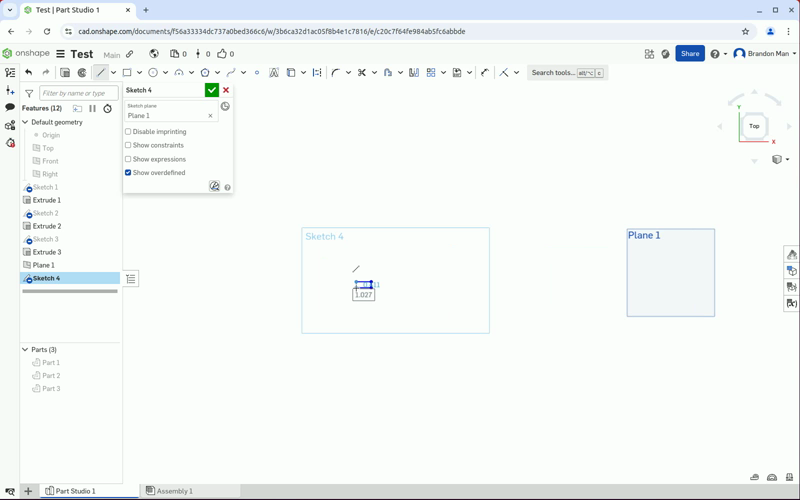
scroll(6)
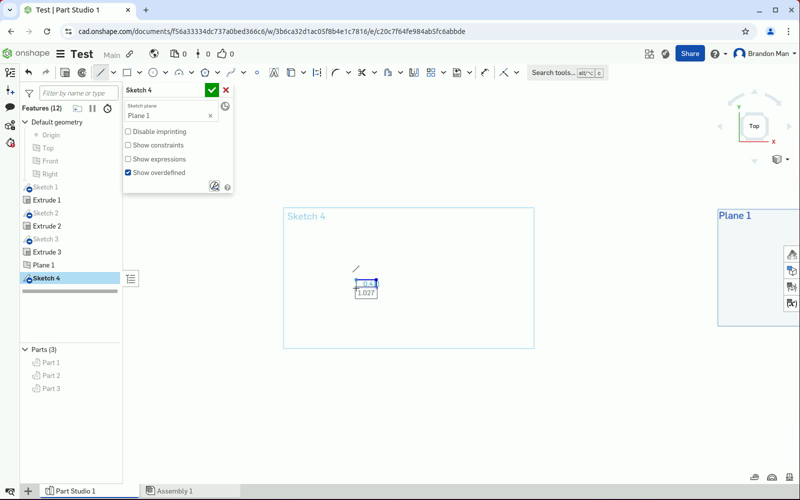
scroll(6)
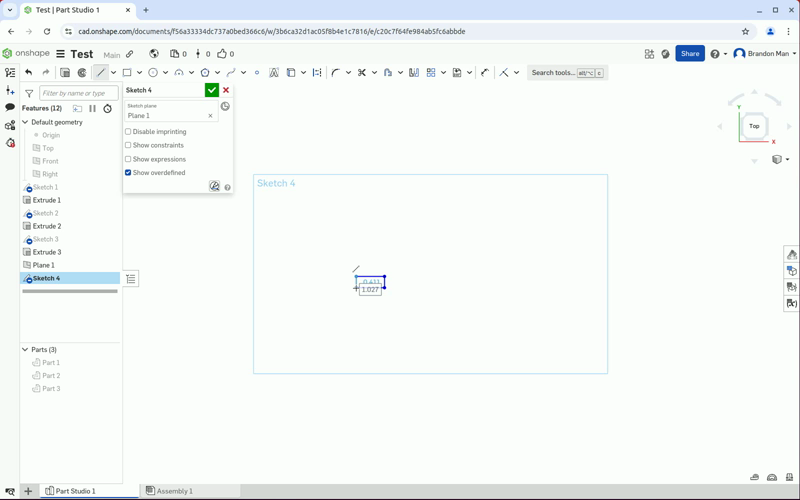
scroll(6)
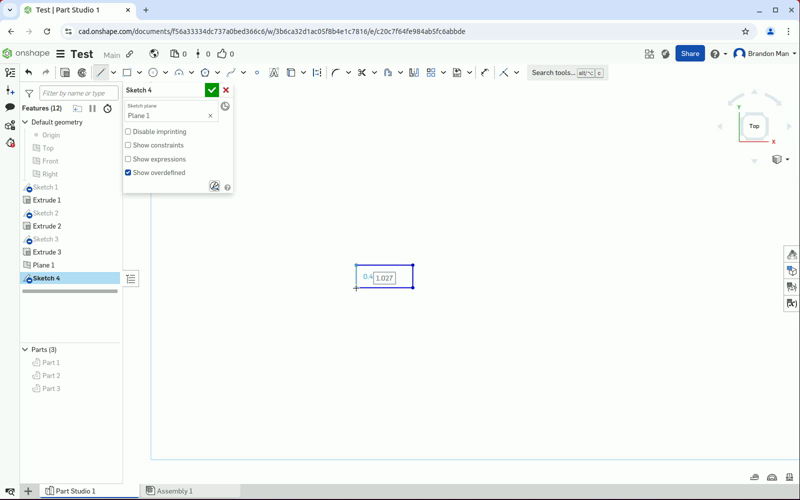
key_up(shift)
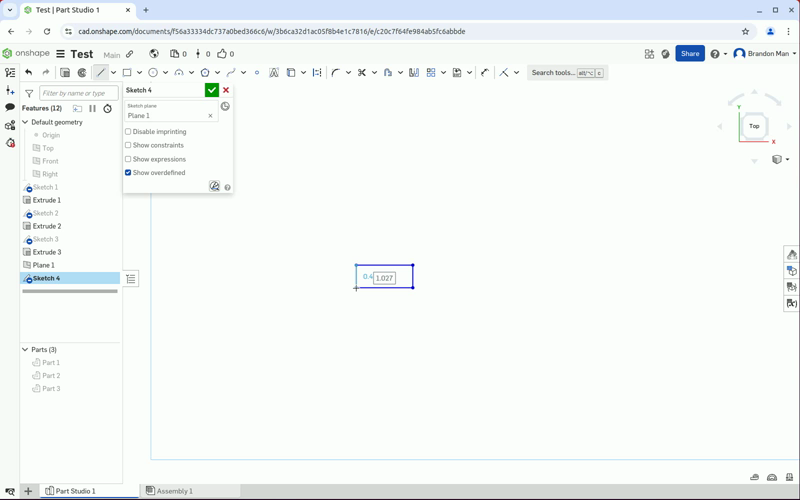
click(356, 287)
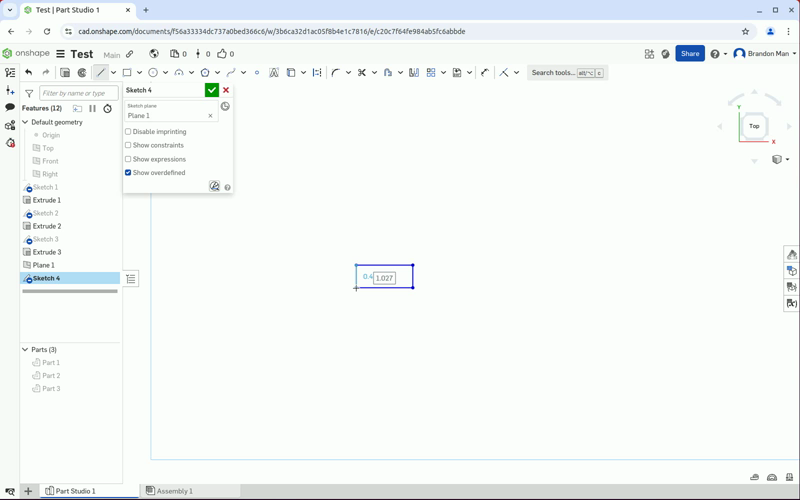
scroll(-6)
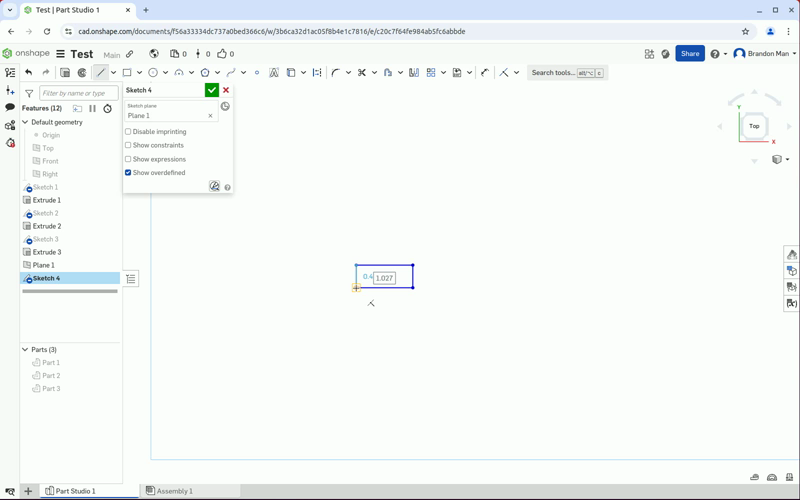
scroll(-6)
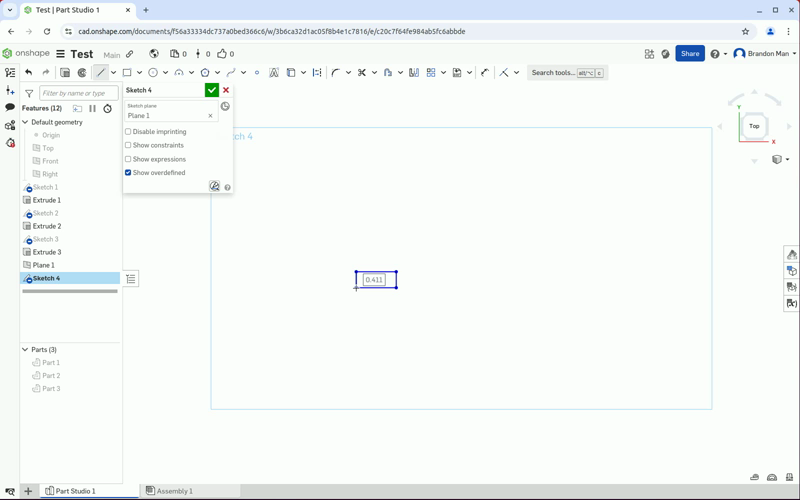
scroll(-6)
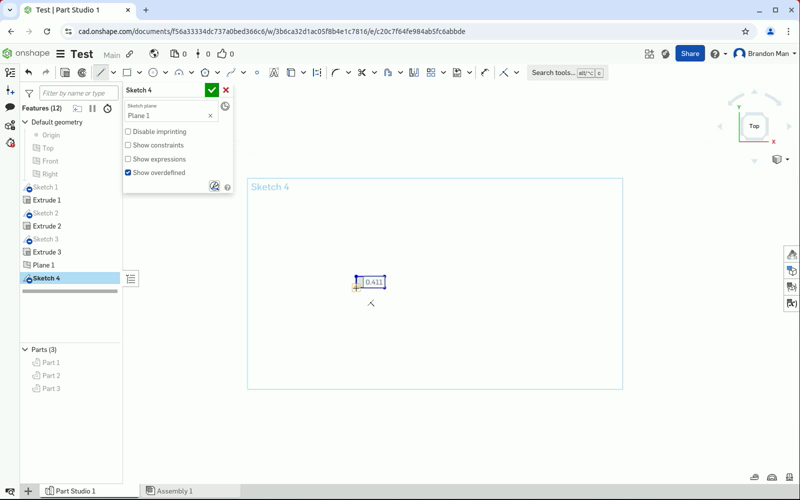
scroll(-6)
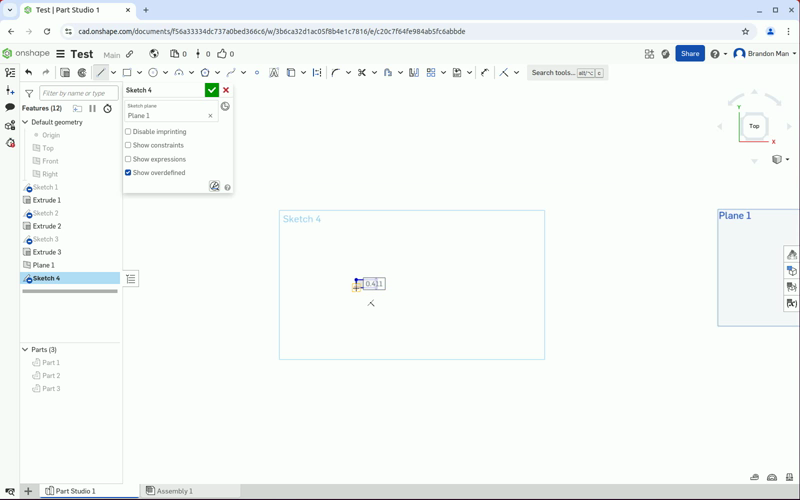
scroll(-6)
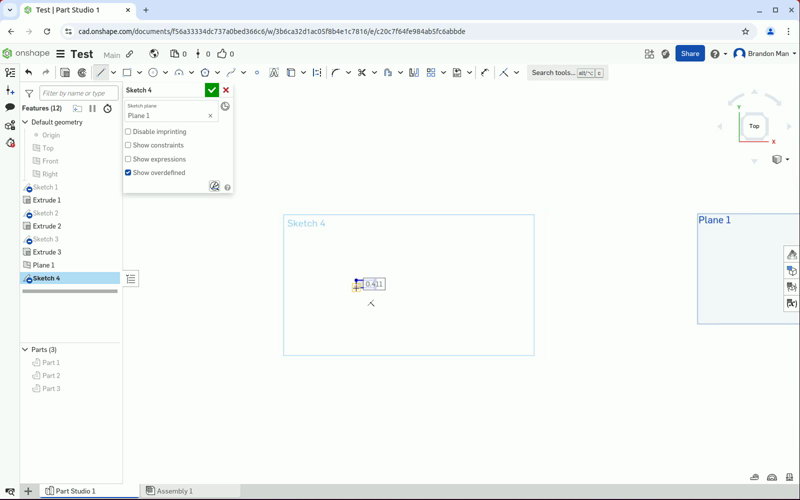
scroll(-6)
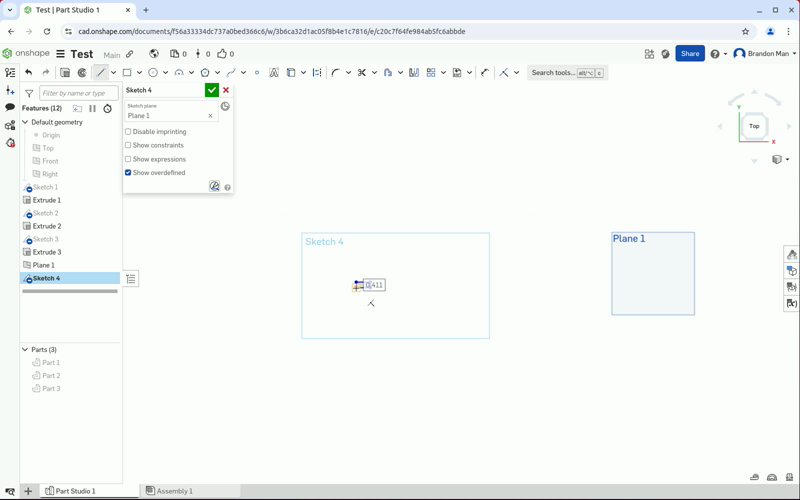
scroll(-6)
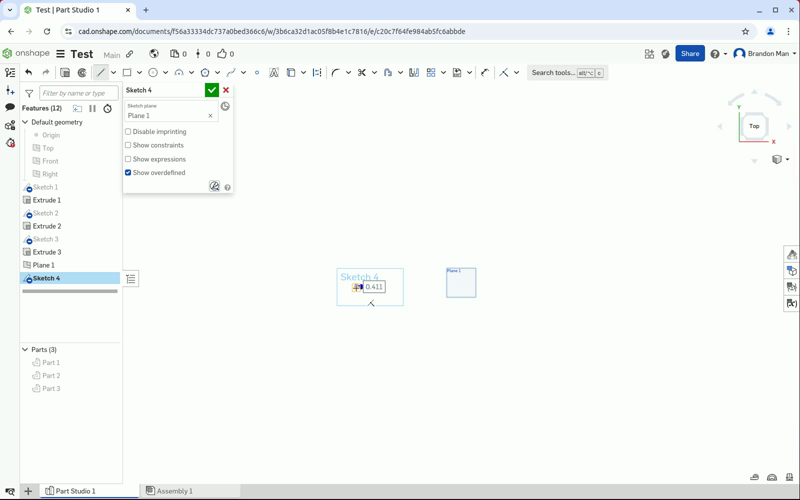
key(esc)
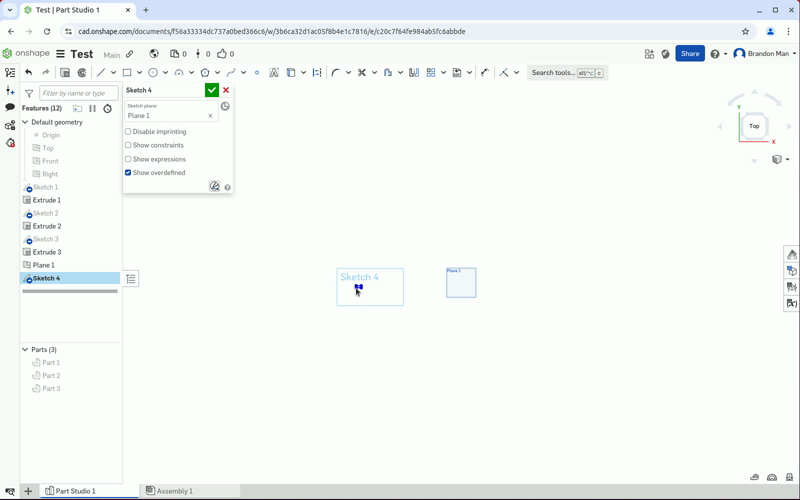
mouse_move(359, 286)
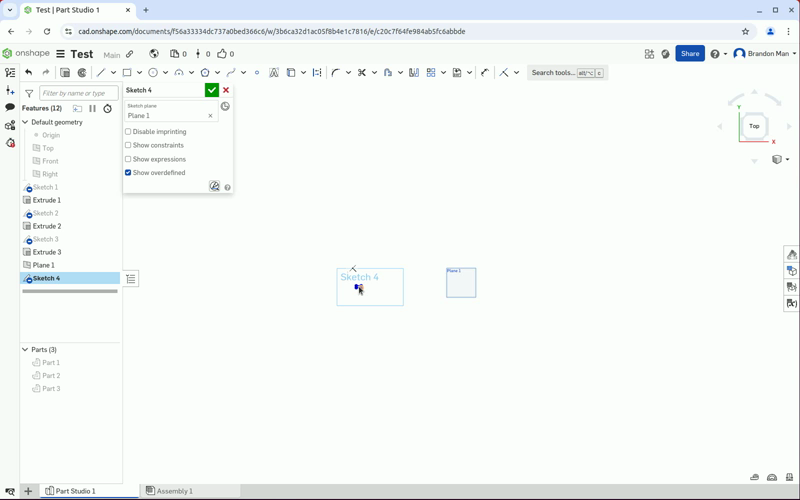
scroll(6)
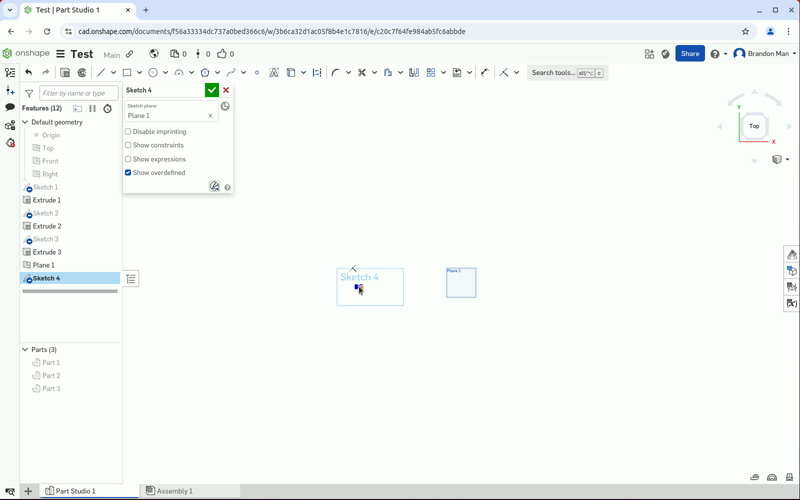
scroll(6)
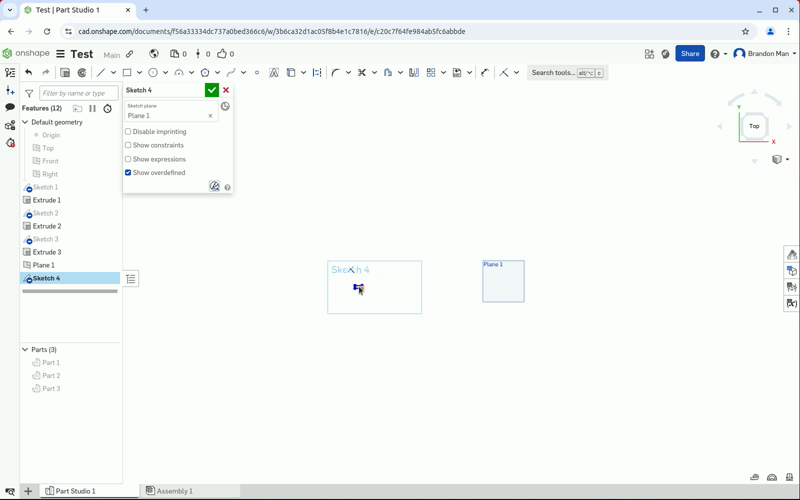
scroll(6)
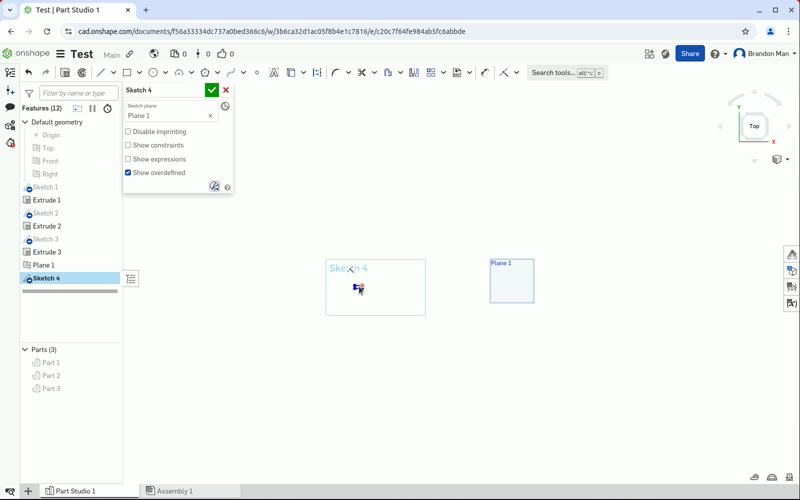
scroll(6)
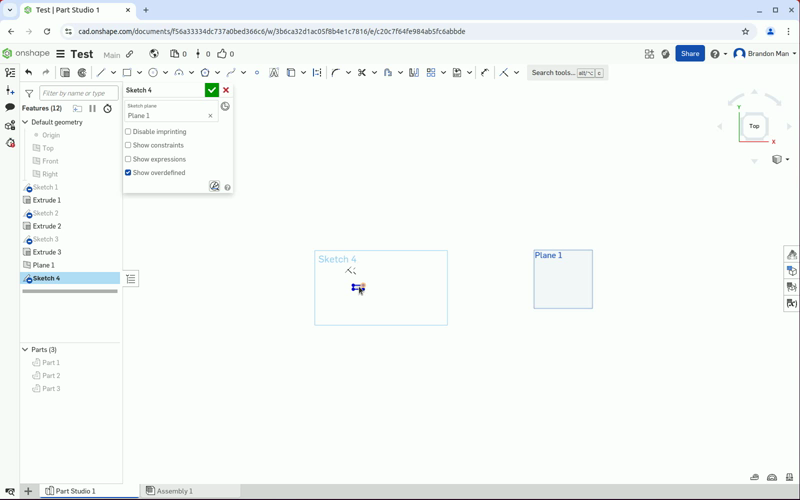
scroll(6)
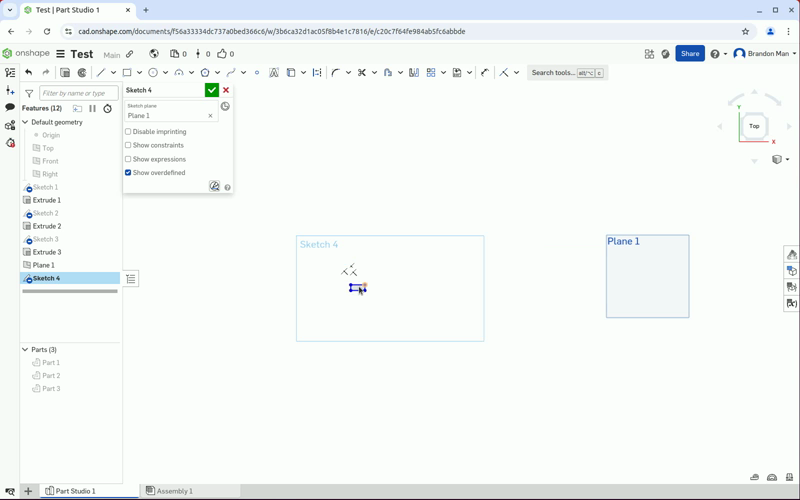
scroll(6)
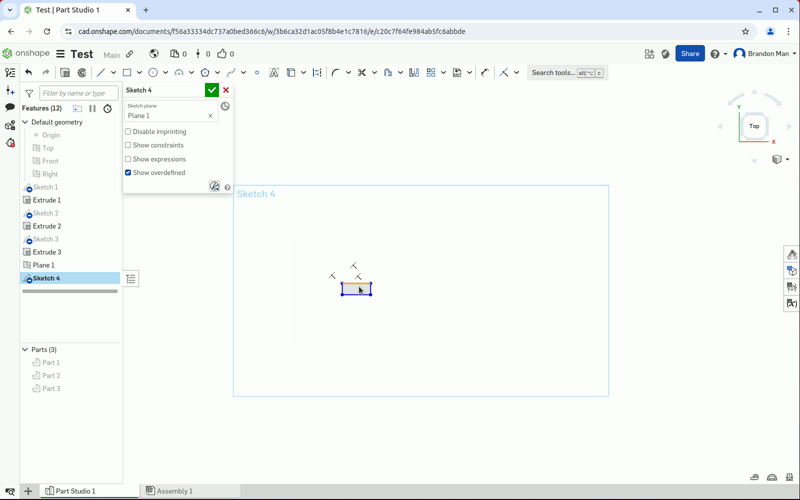
scroll(6)
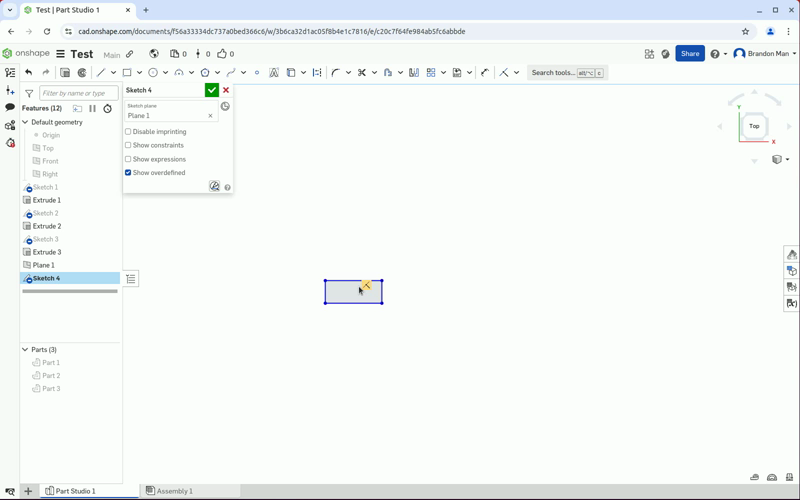
click(359, 286)
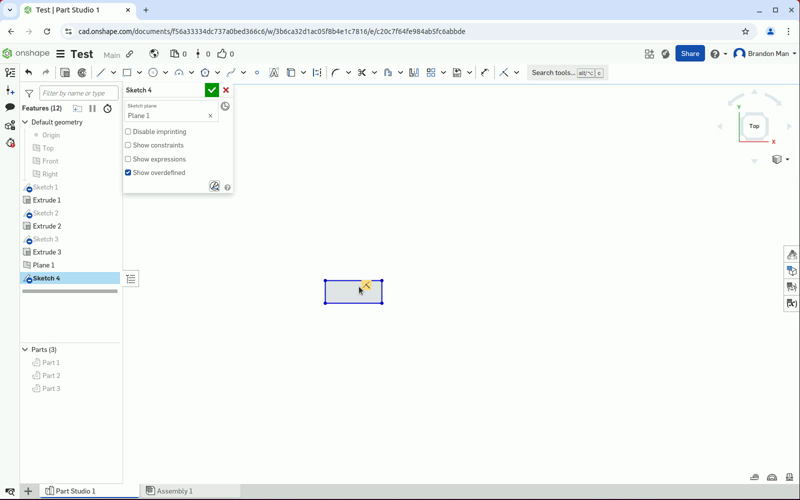
scroll(-6)
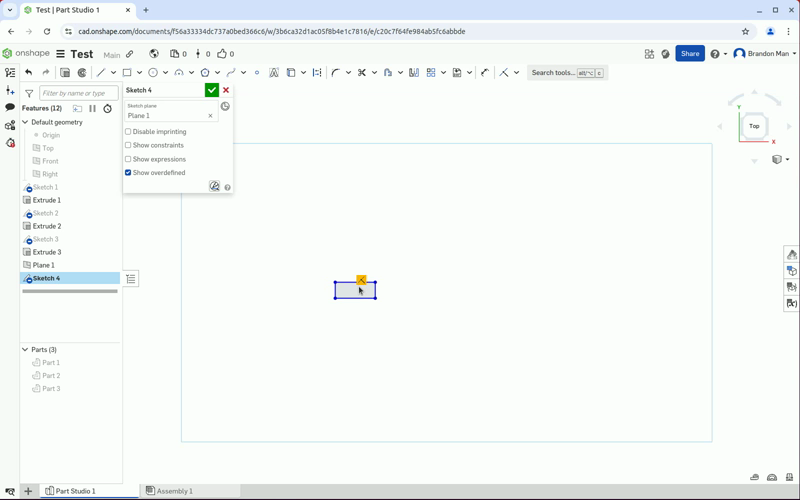
scroll(-6)
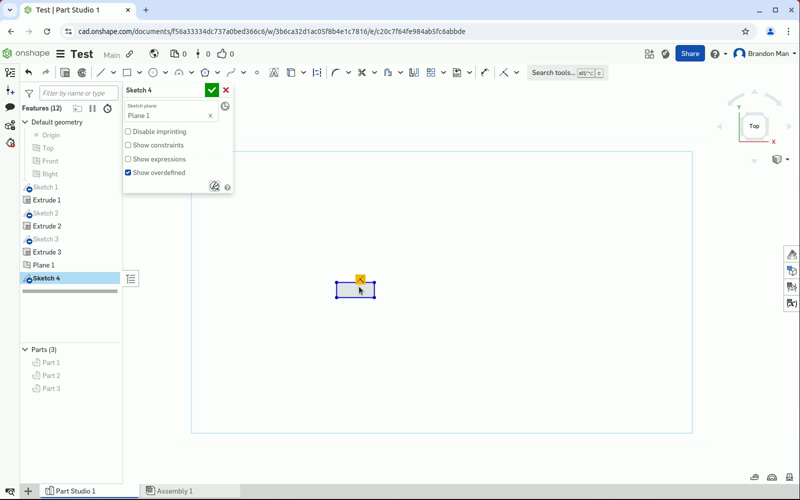
scroll(-6)
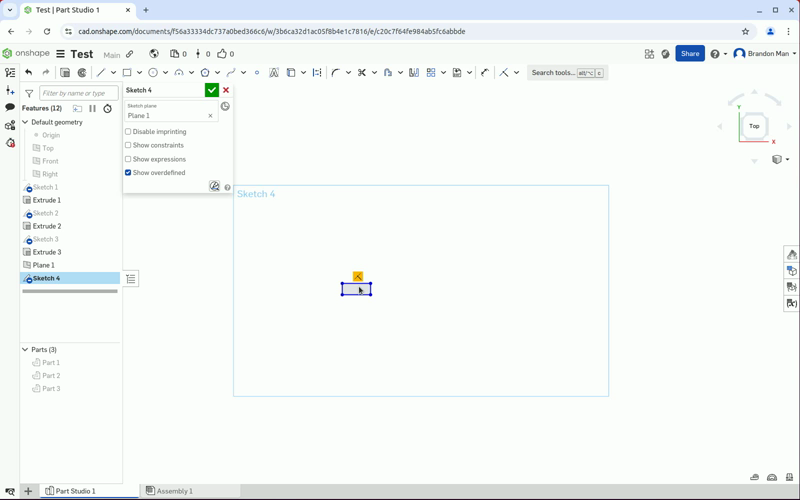
scroll(-6)
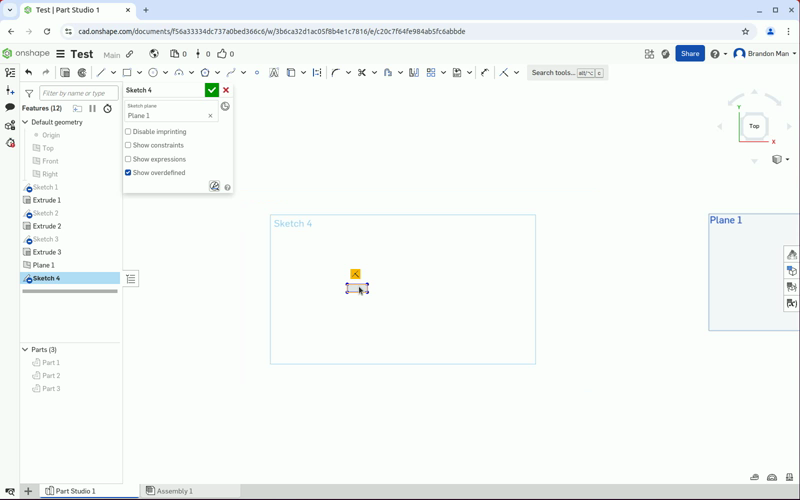
scroll(-6)
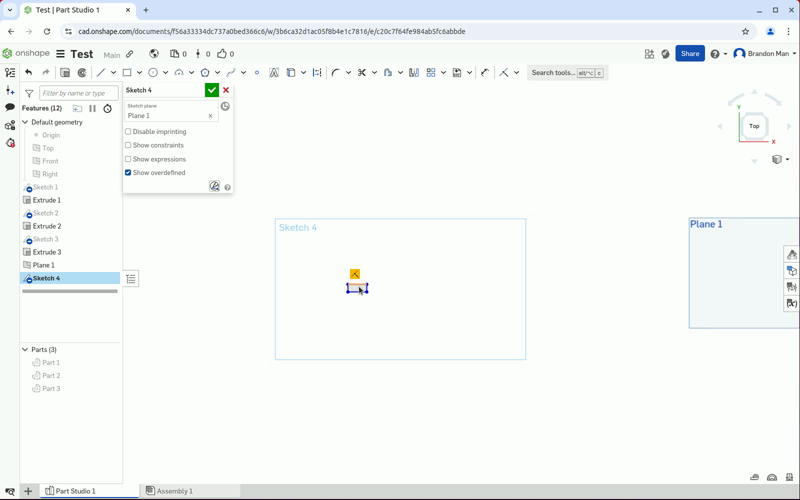
scroll(-6)
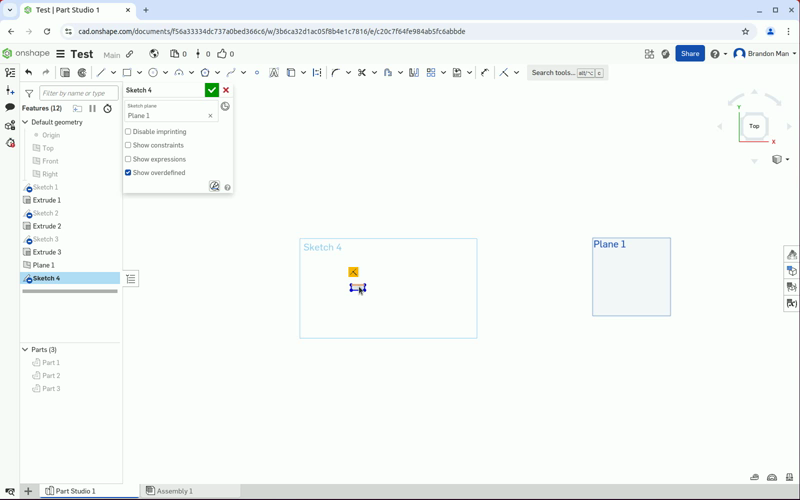
scroll(-6)
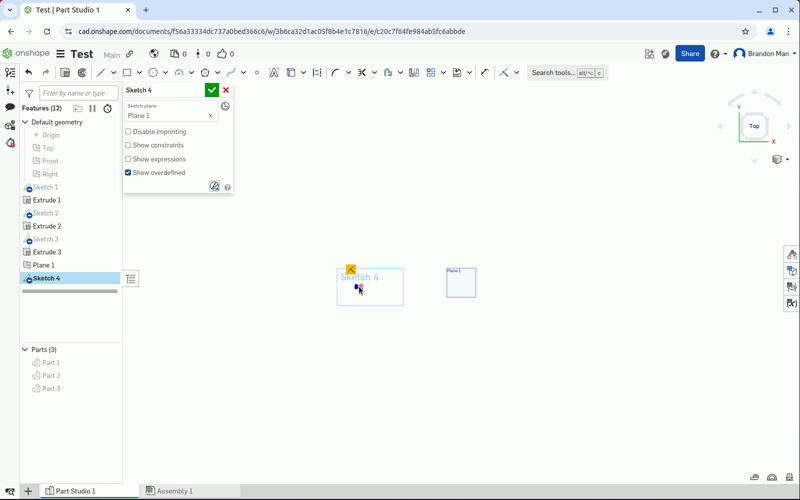
mouse_move(73, 352)
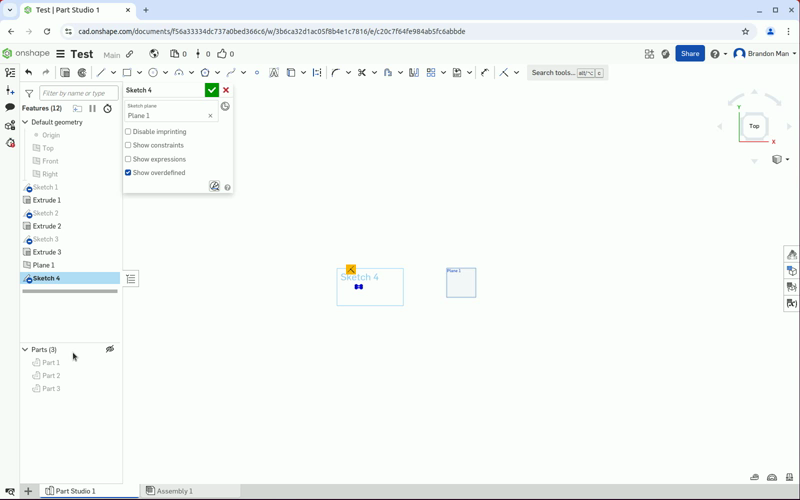
key(shift+y)
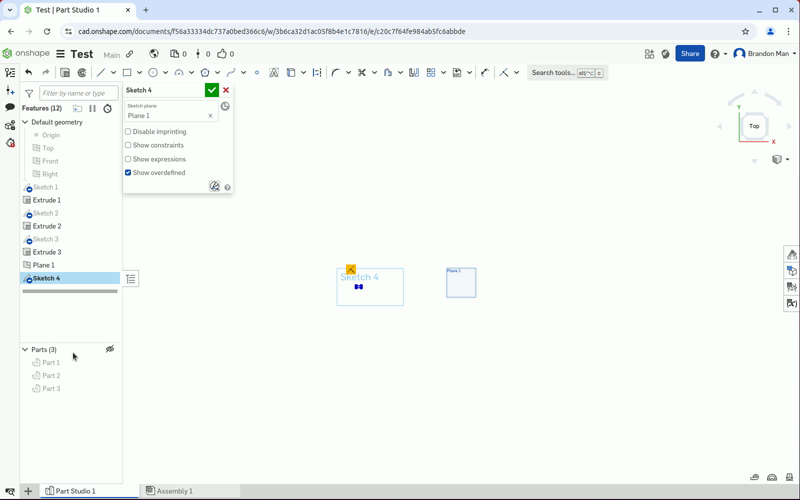
key(shift+e)
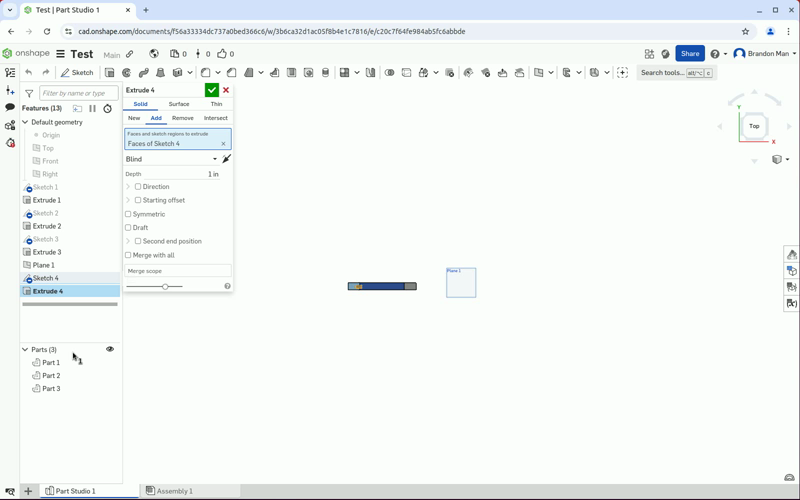
mouse_move(143, 106)
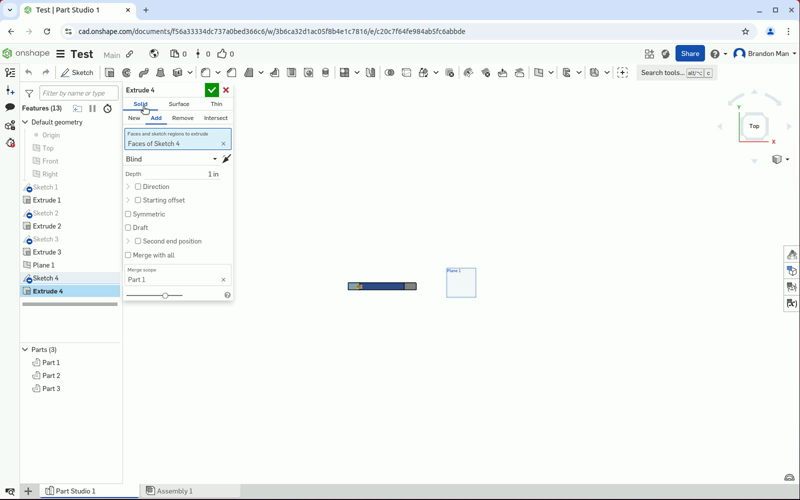
click(143, 106)
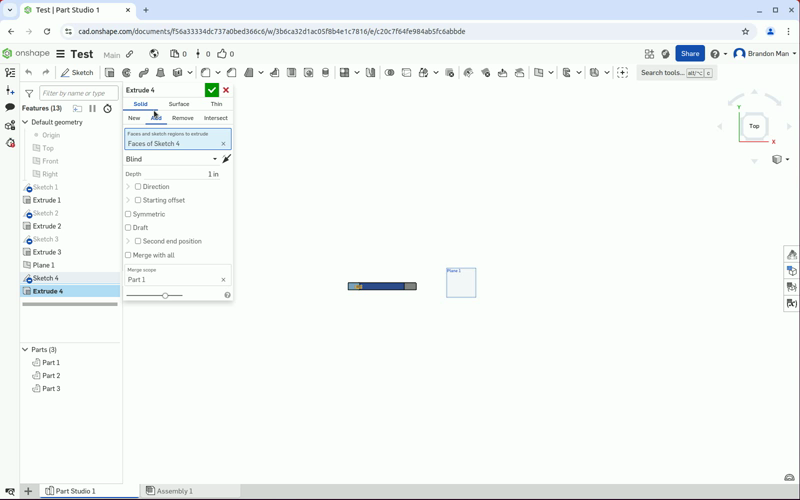
mouse_move(186, 120)
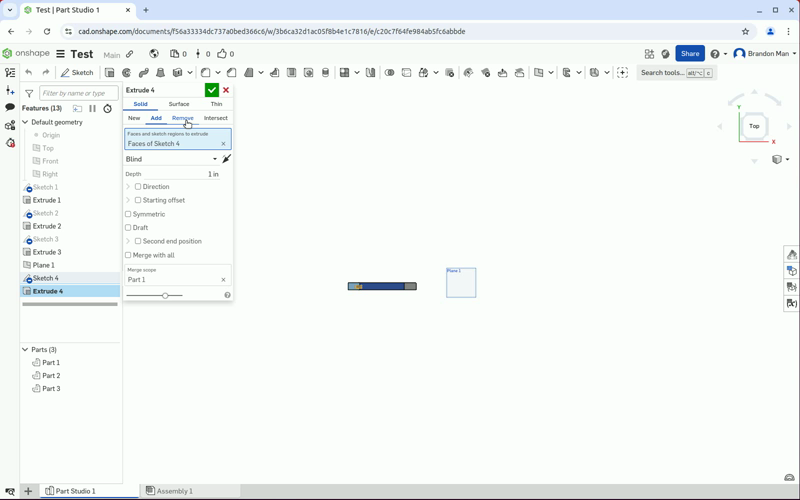
click(186, 120)
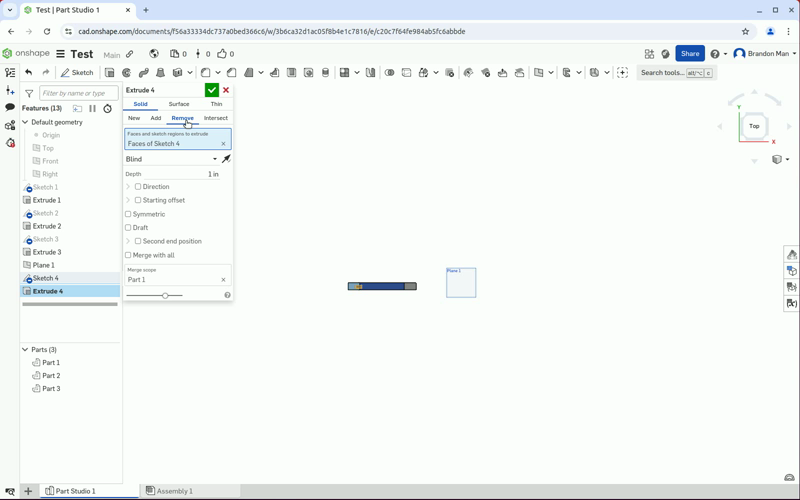
key(tab, 4)
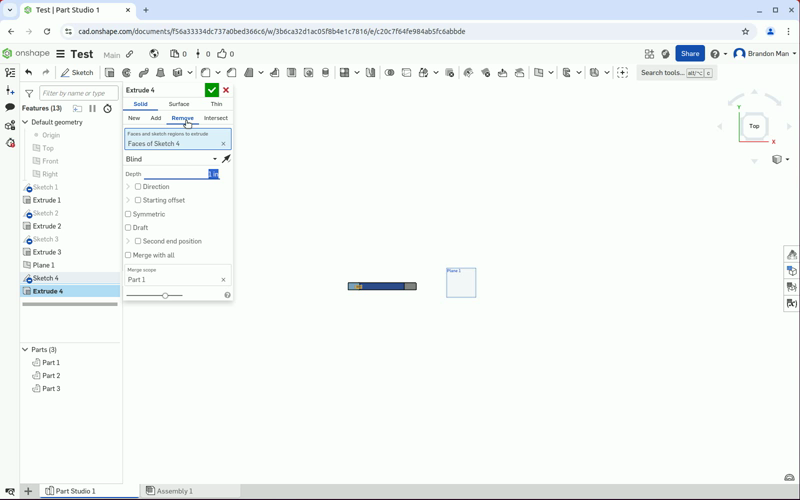
text(1.926)
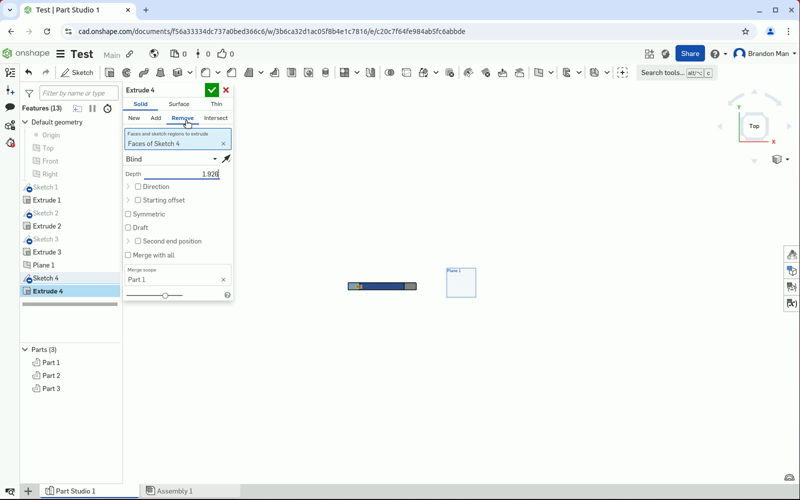
key(tab, 6)
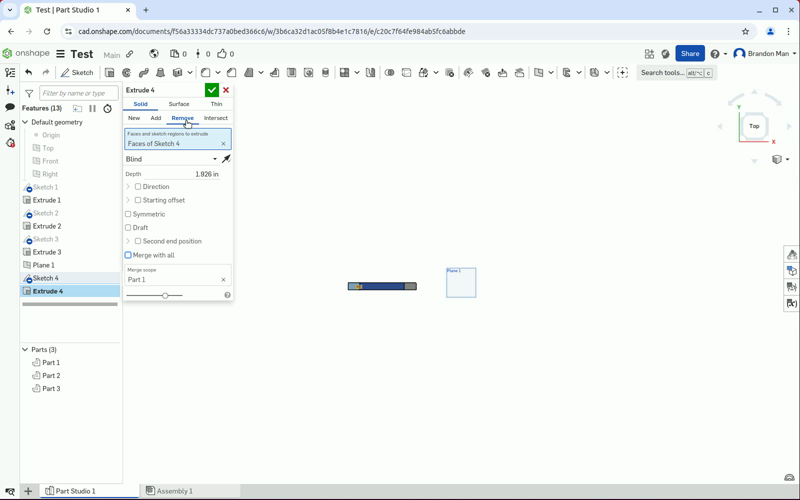
key(space)
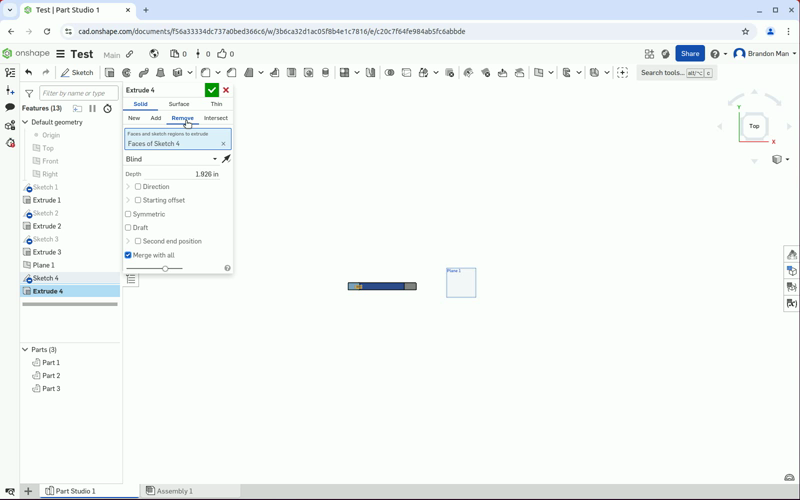
key(enter)
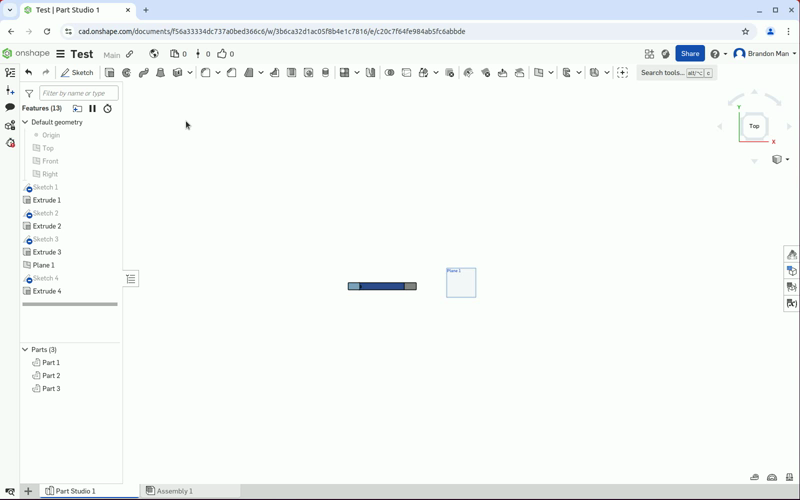
key(shift+h)
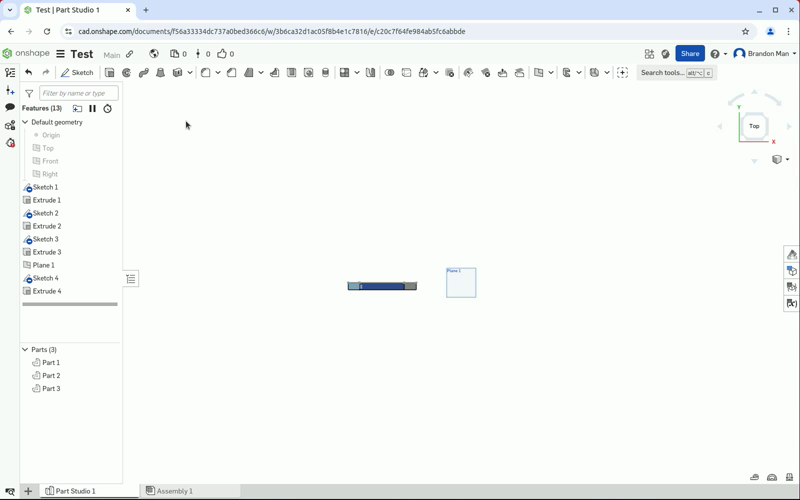
key(shift+h)
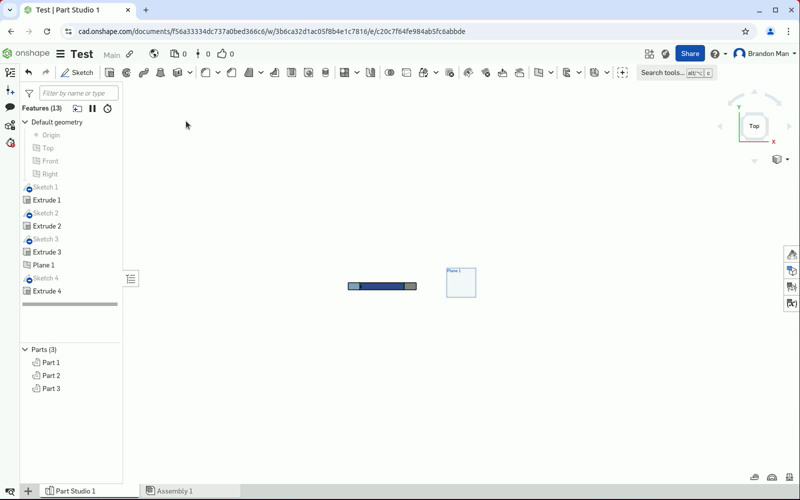
mouse_move(73, 189)
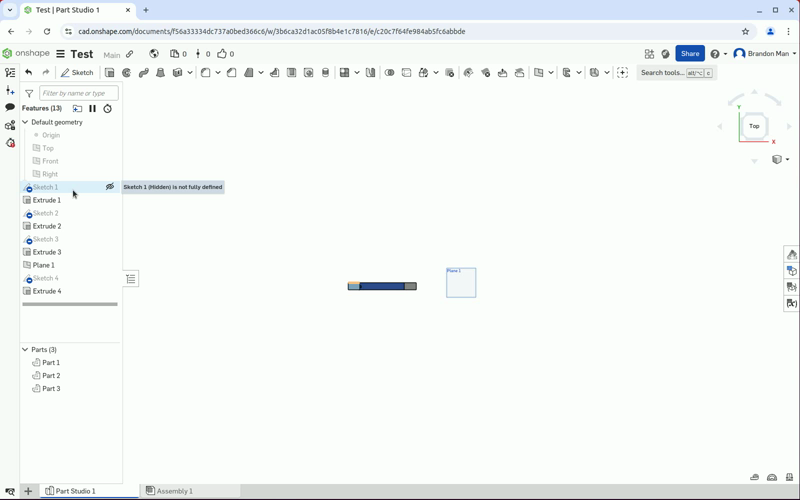
click(73, 189)
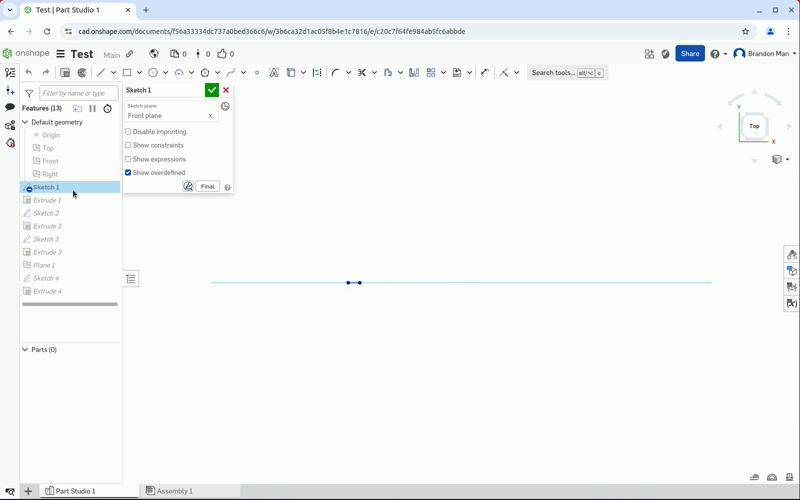
mouse_move(229, 92)
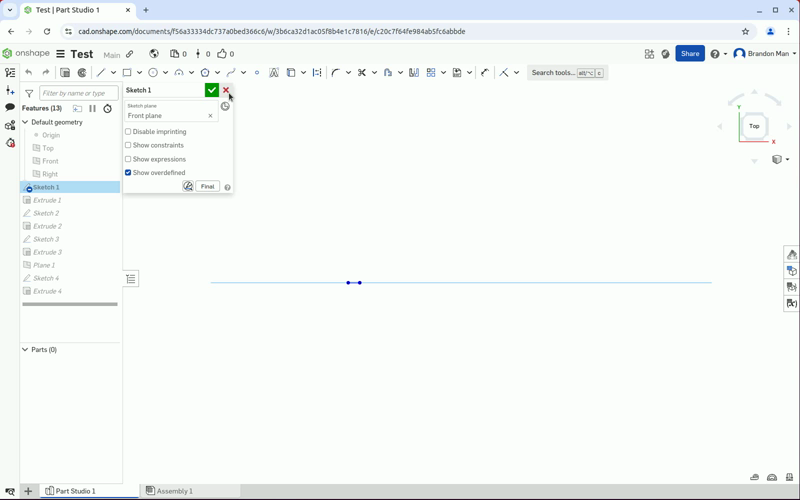
click(229, 92)
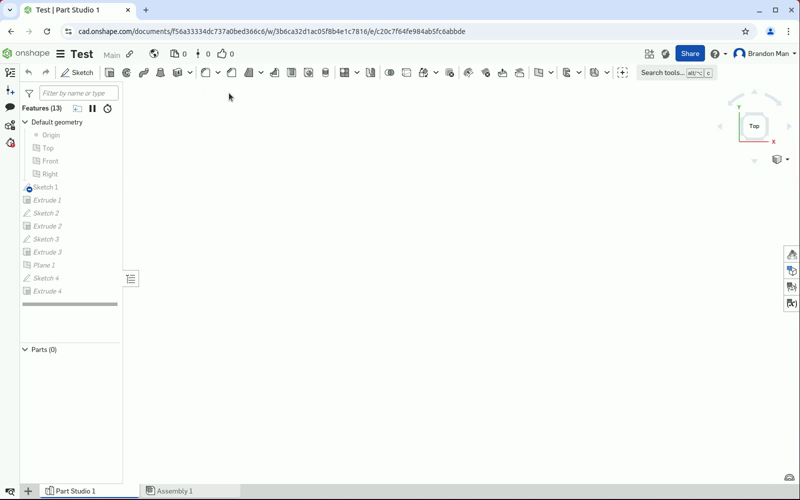
key(shift+s)
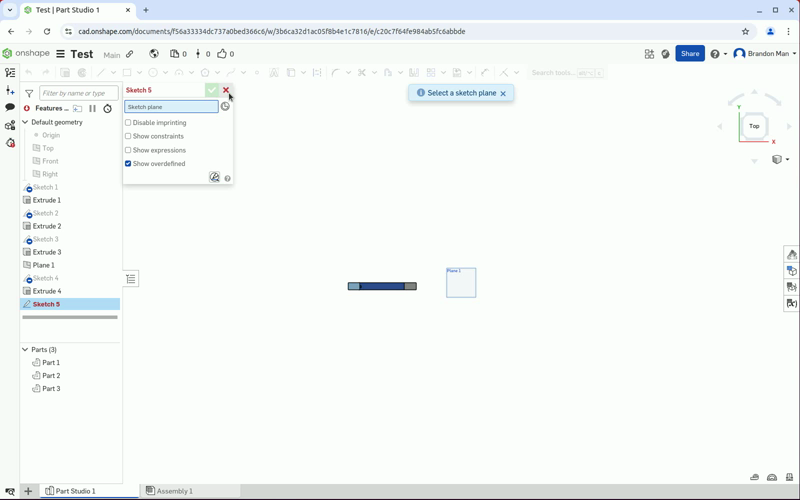
mouse_move(73, 267)
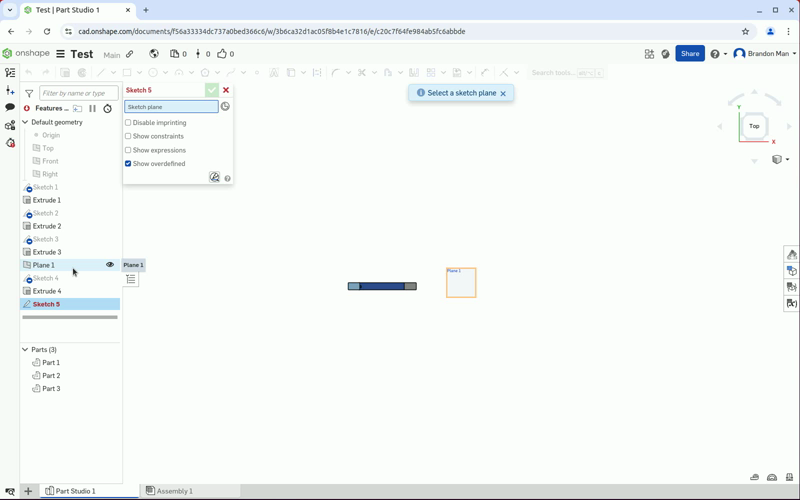
click(73, 267)
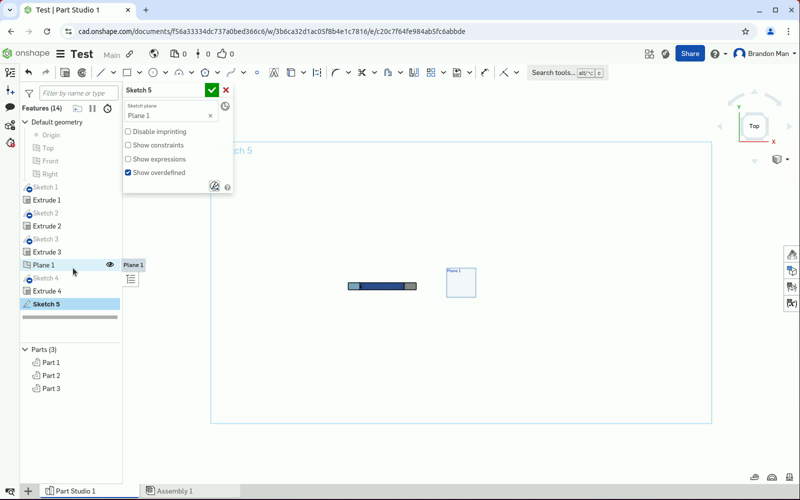
mouse_move(73, 352)
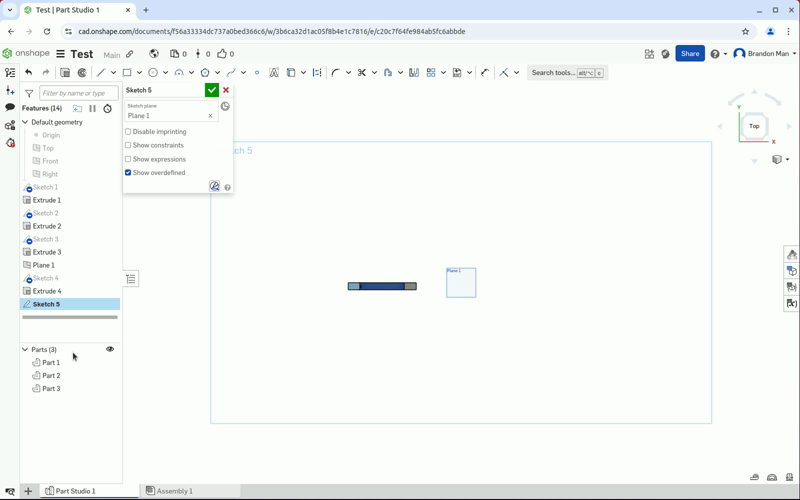
key(y)
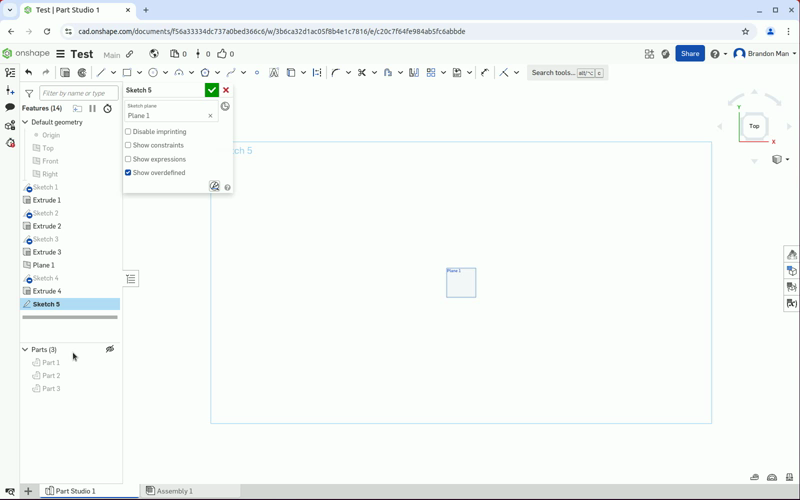
key(l)
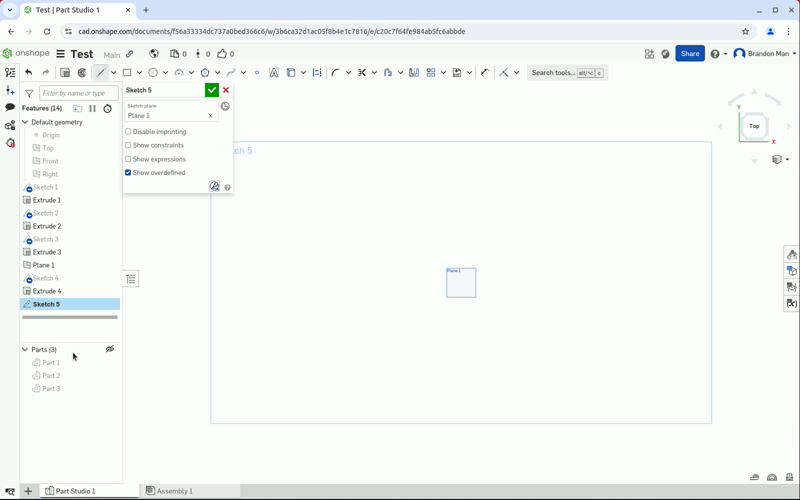
key_down(shift)
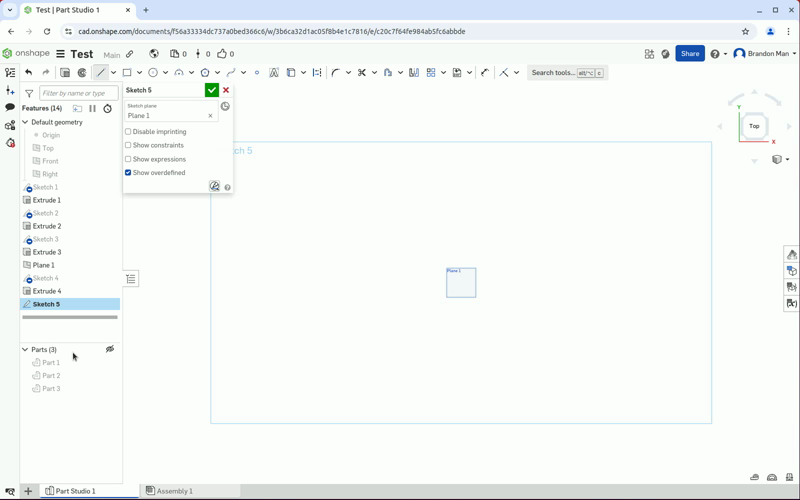
mouse_move(404, 287)
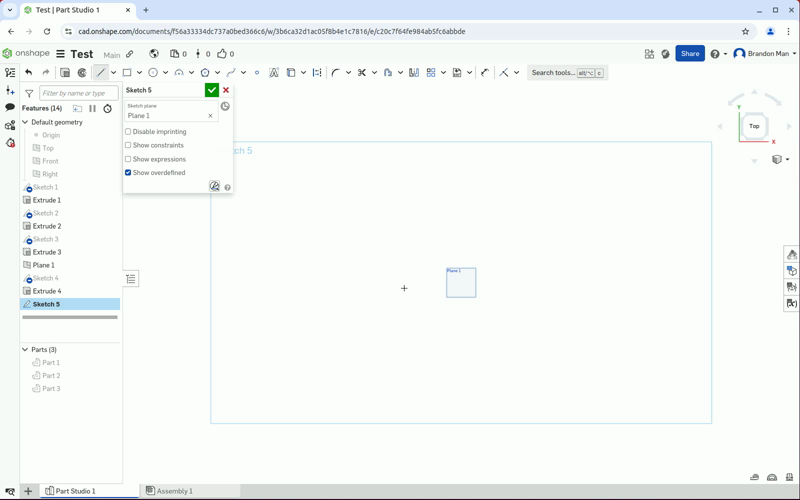
click(404, 287)
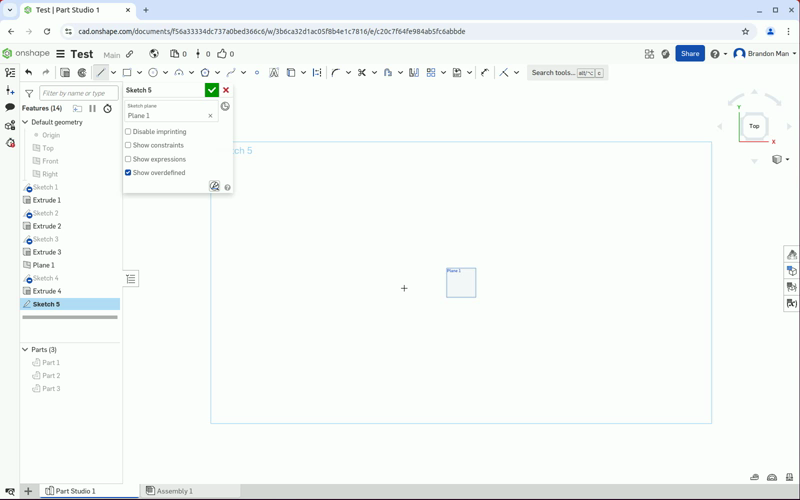
key_up(shift)
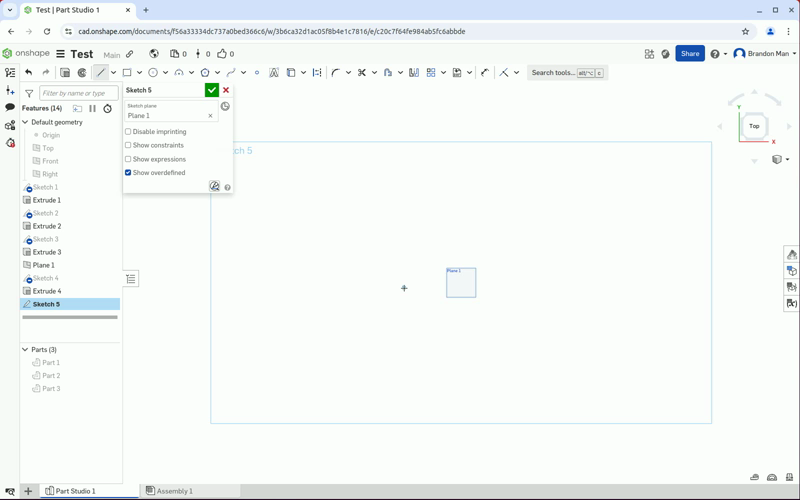
key_down(shift)
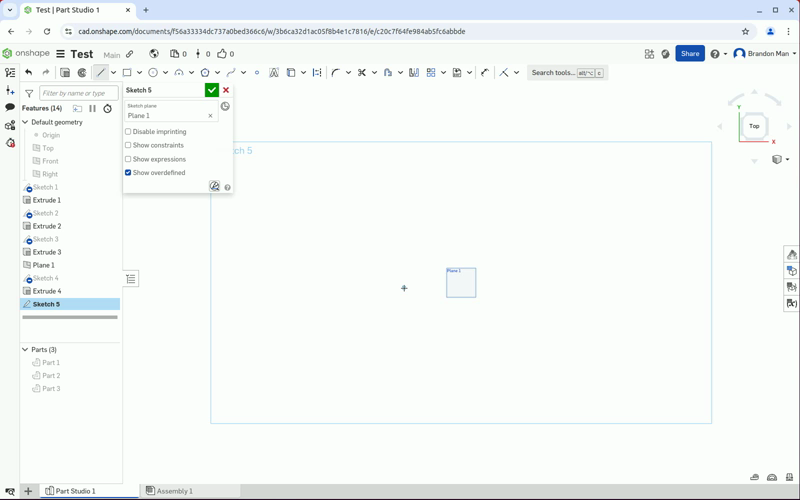
mouse_move(434, 287)
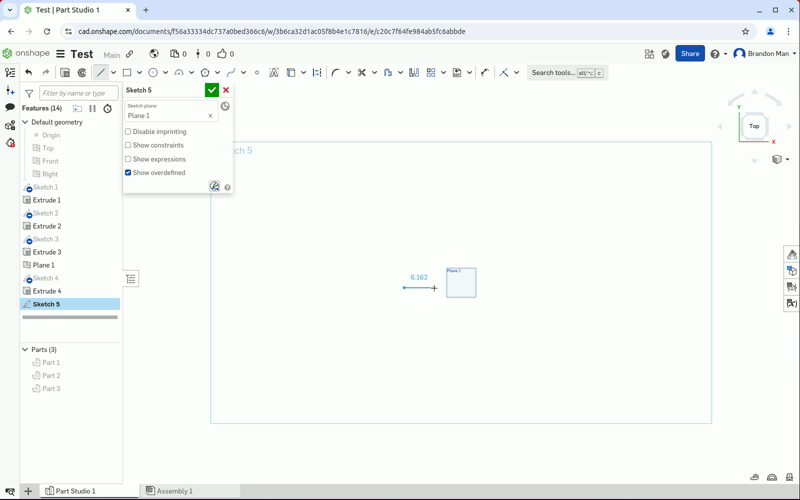
mouse_move(409, 287)
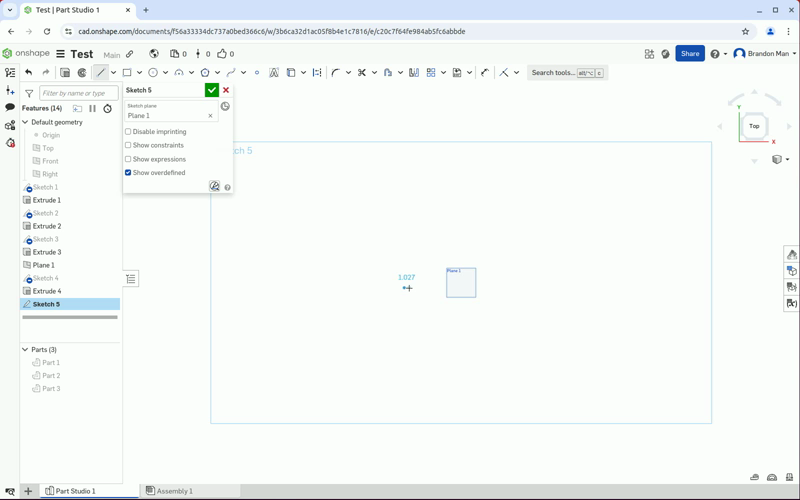
scroll(6)
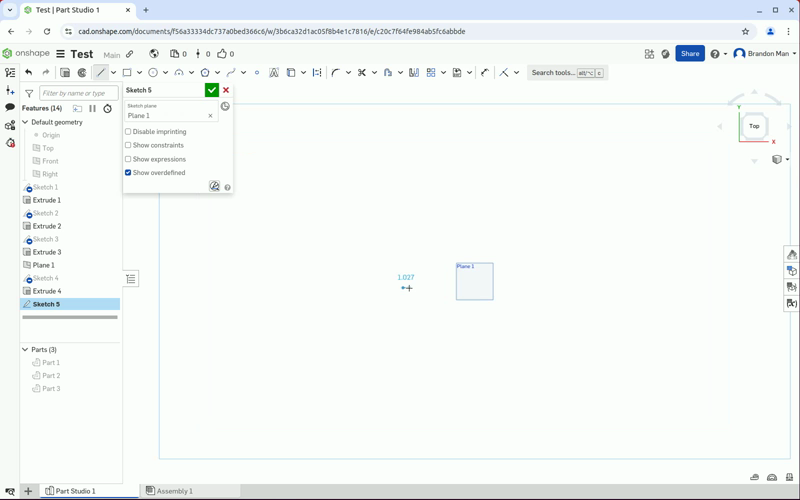
scroll(6)
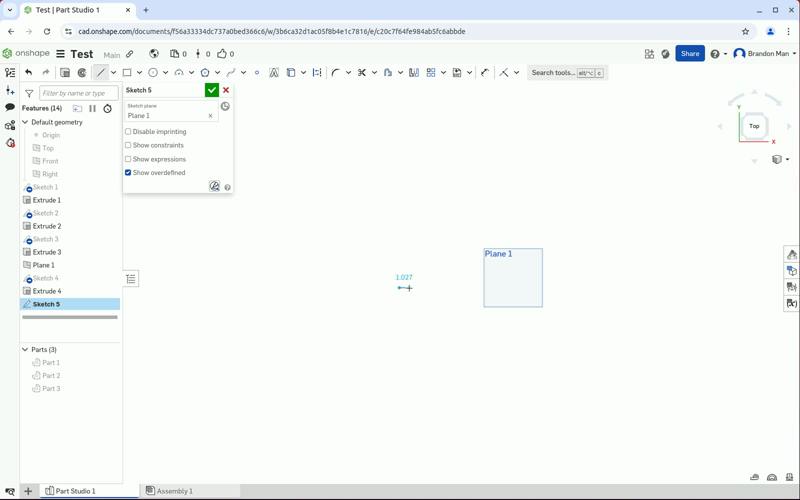
scroll(6)
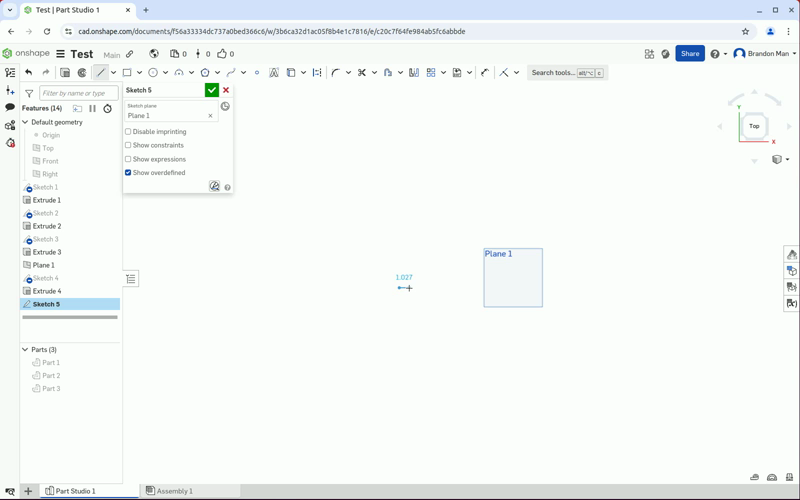
scroll(6)
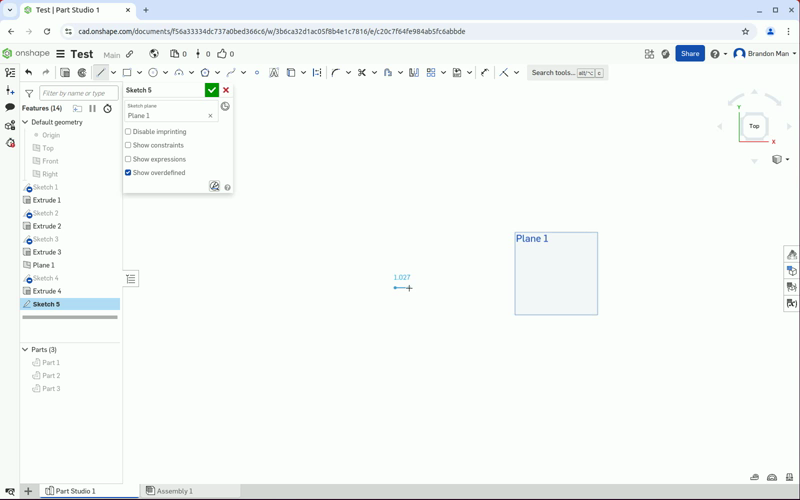
scroll(6)
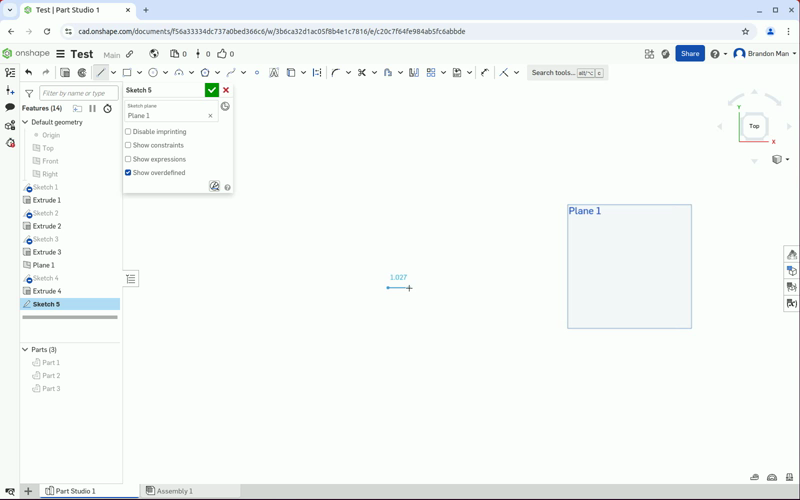
scroll(6)
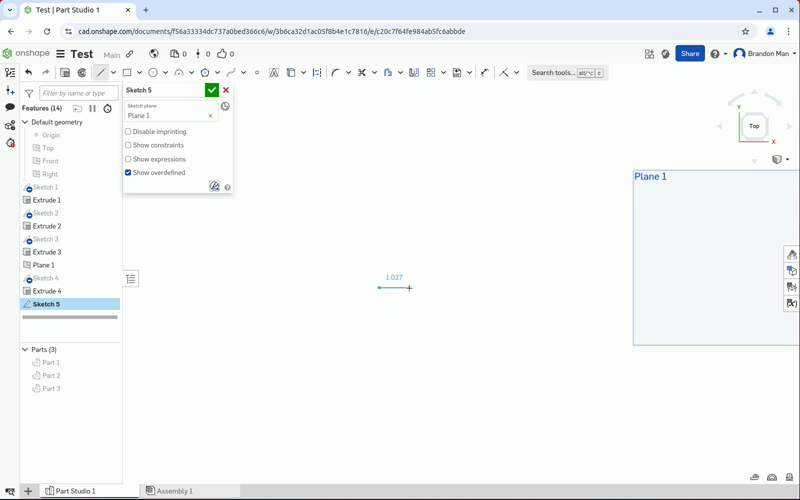
scroll(6)
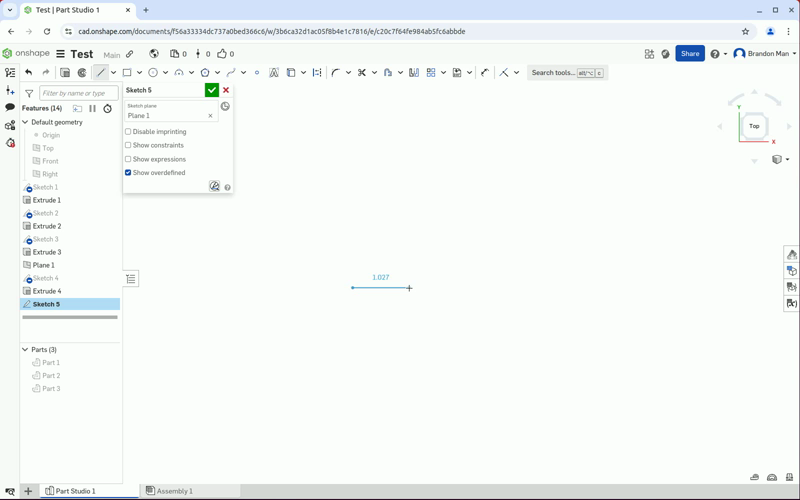
click(409, 287)
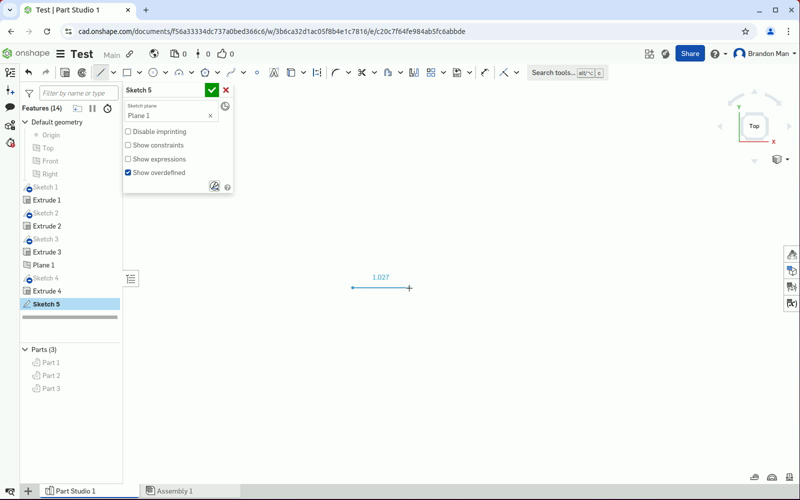
scroll(-6)
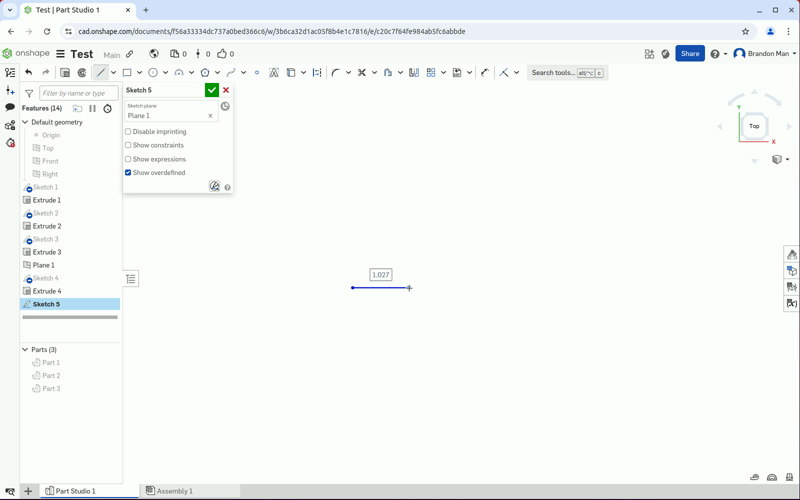
scroll(-6)
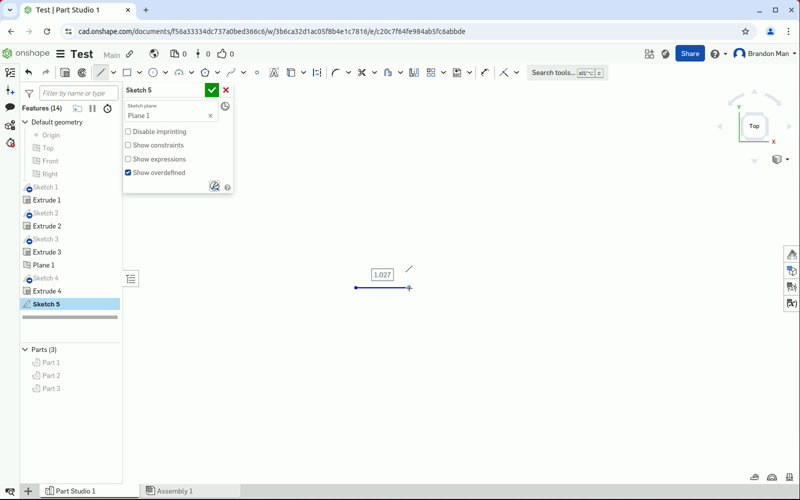
scroll(-6)
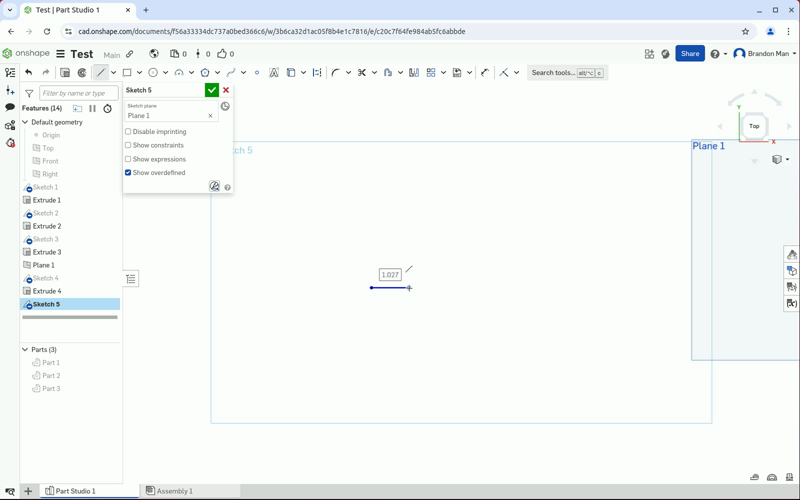
scroll(-6)
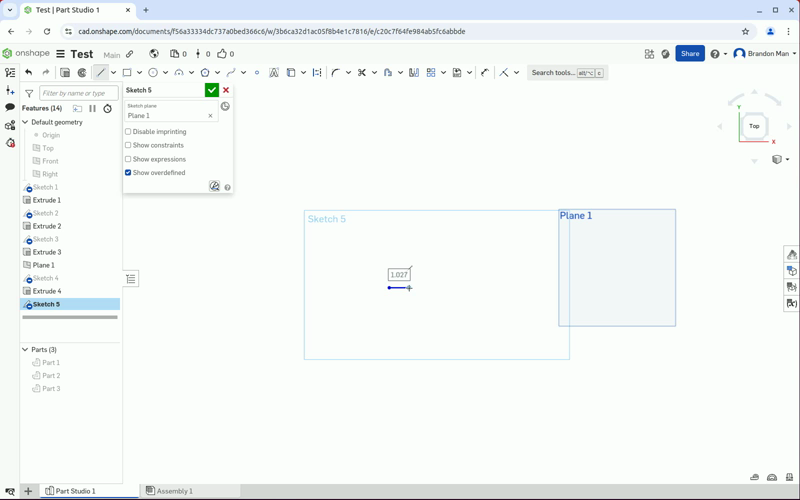
scroll(-6)
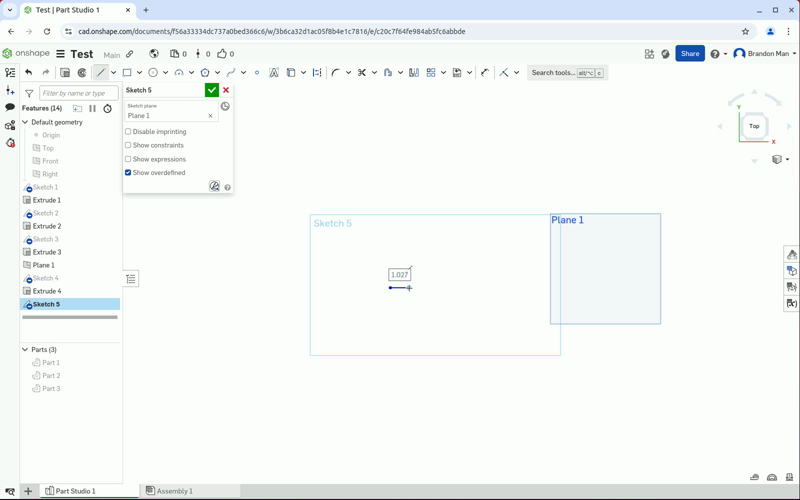
scroll(-6)
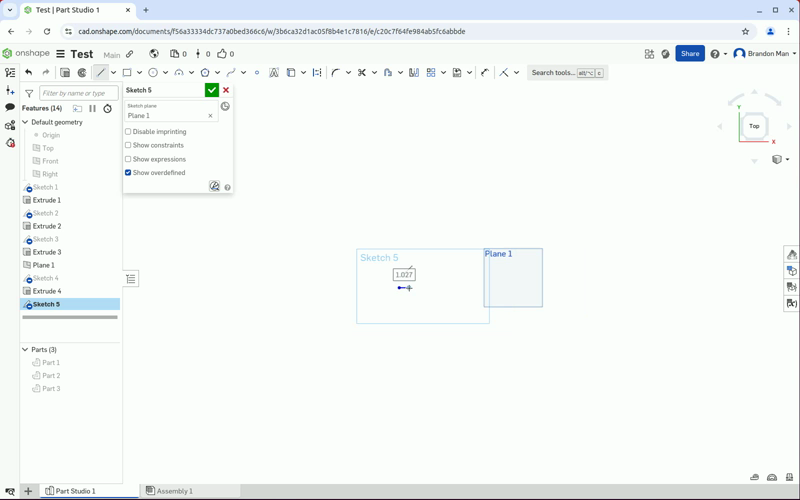
scroll(-6)
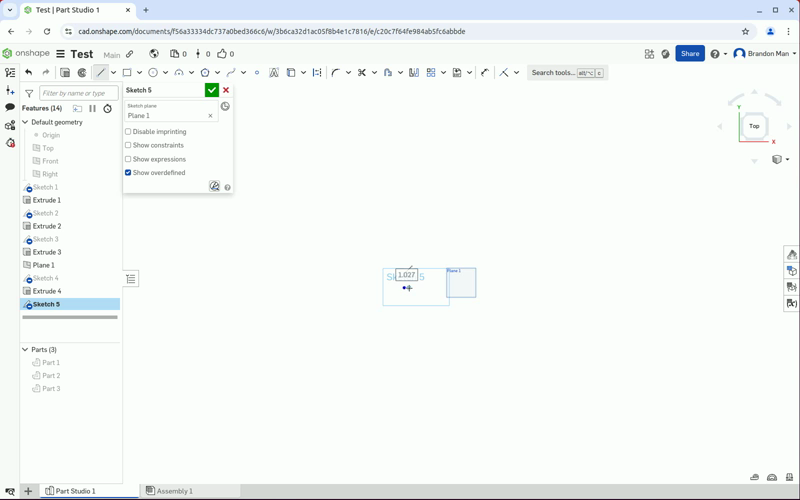
key_up(shift)
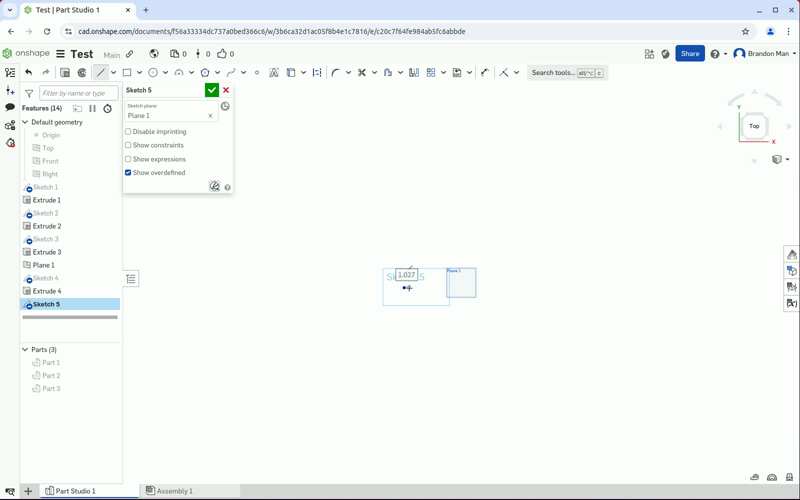
key_down(shift)
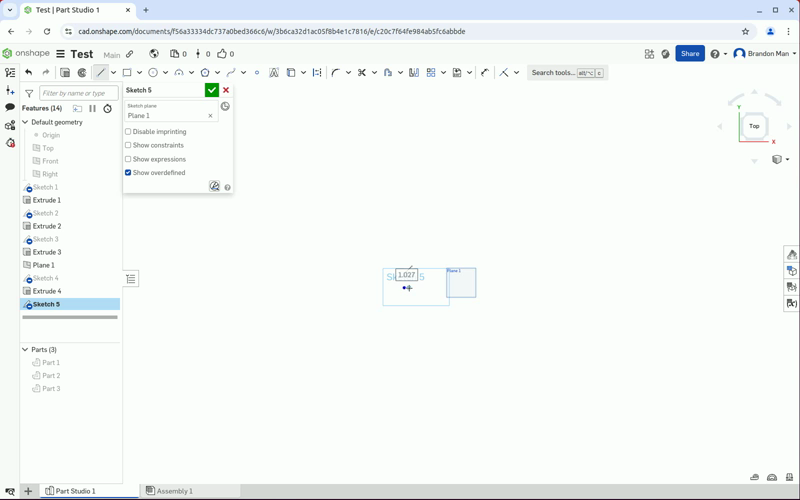
mouse_move(439, 287)
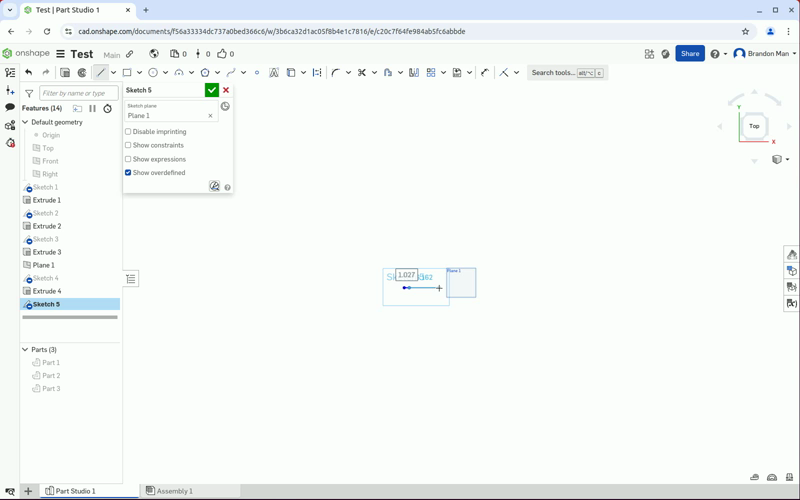
mouse_move(409, 285)
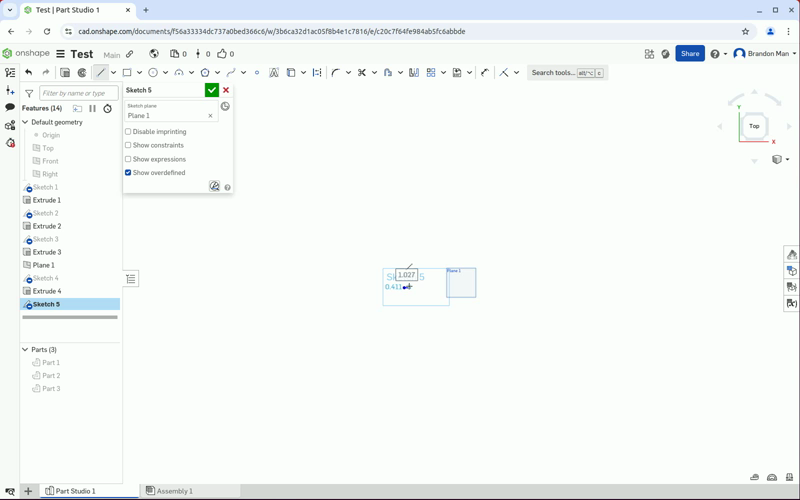
scroll(6)
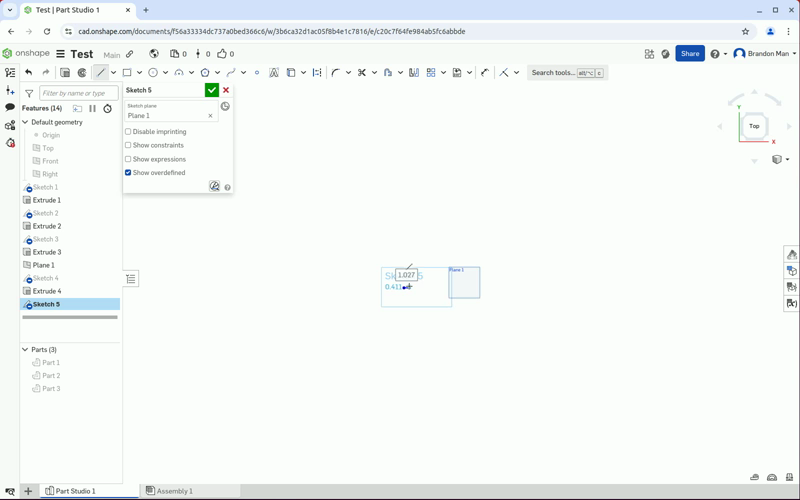
scroll(6)
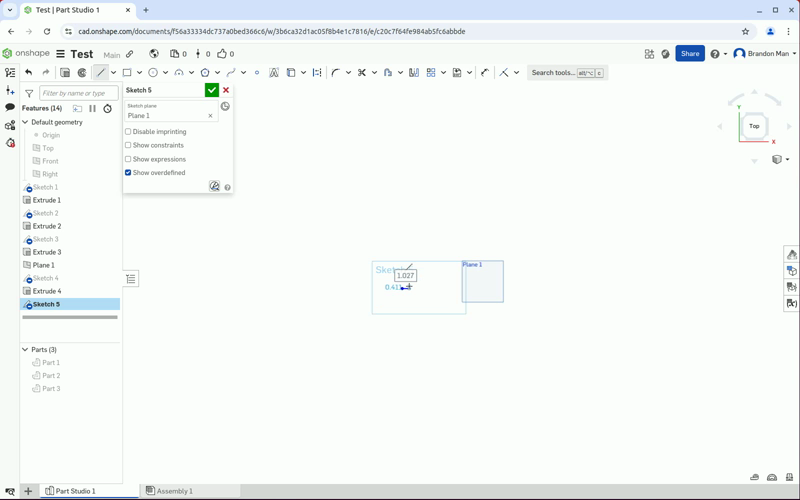
scroll(6)
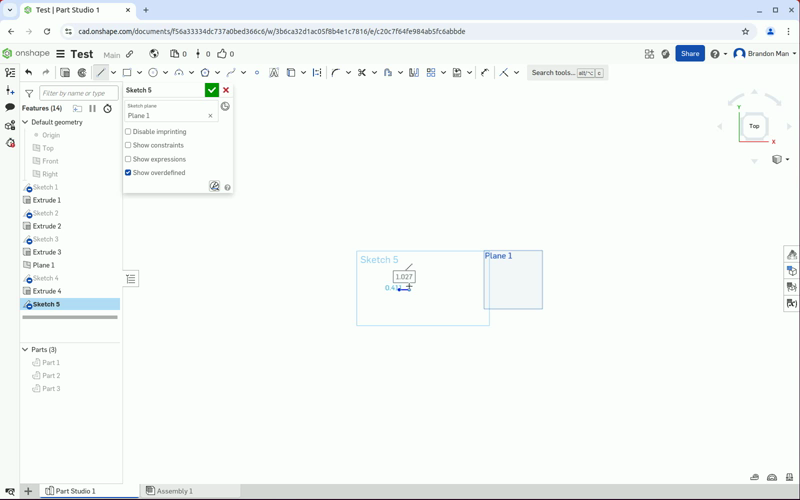
scroll(6)
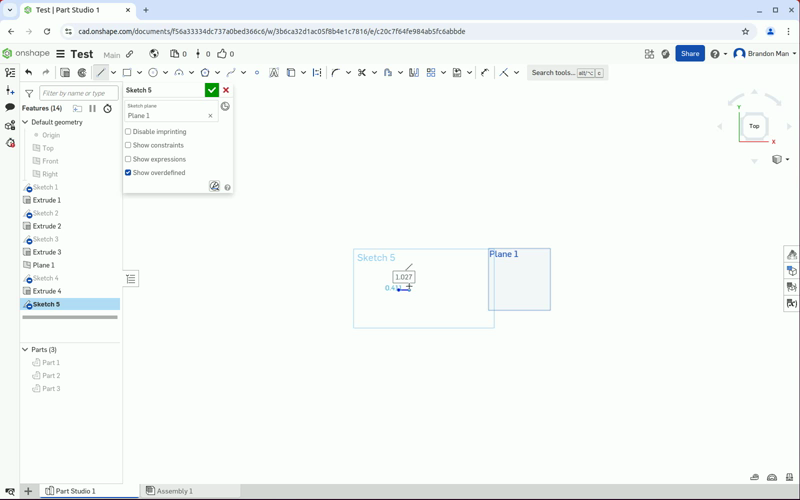
scroll(6)
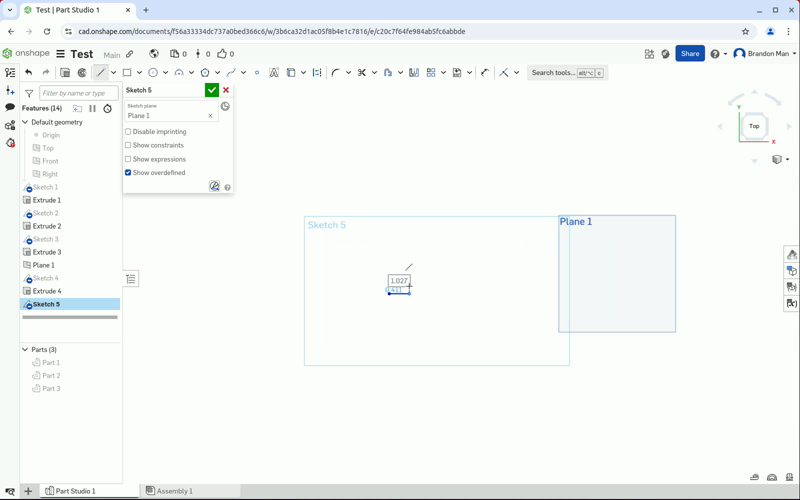
scroll(6)
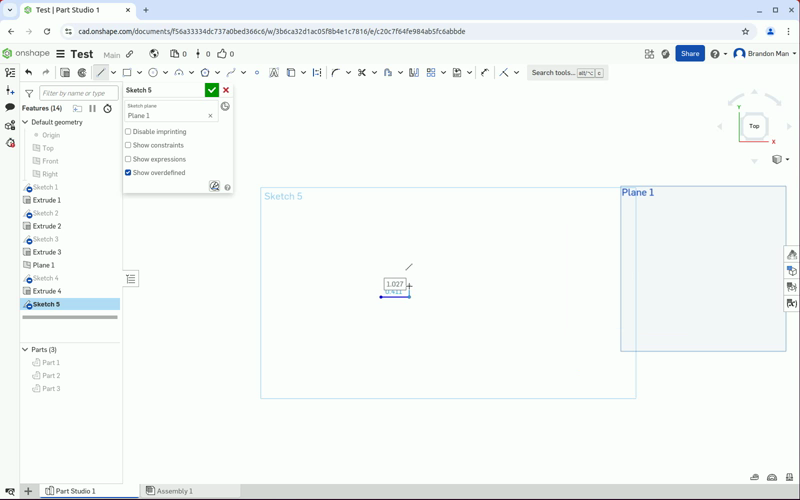
scroll(6)
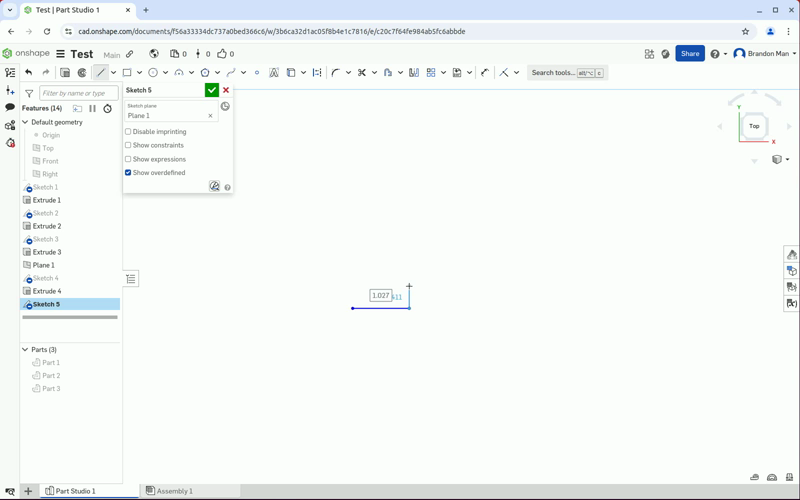
click(409, 285)
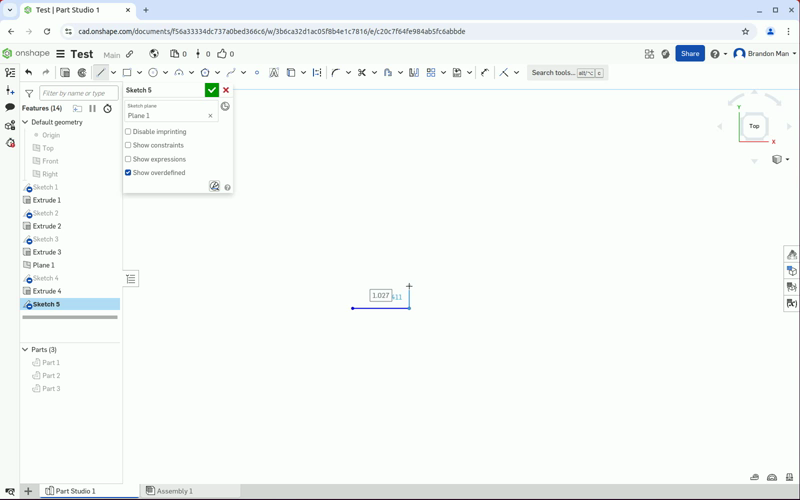
scroll(-6)
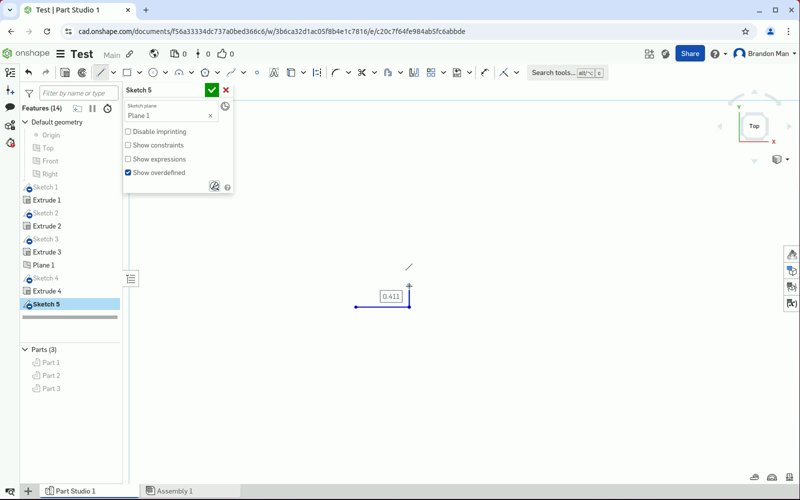
scroll(-6)
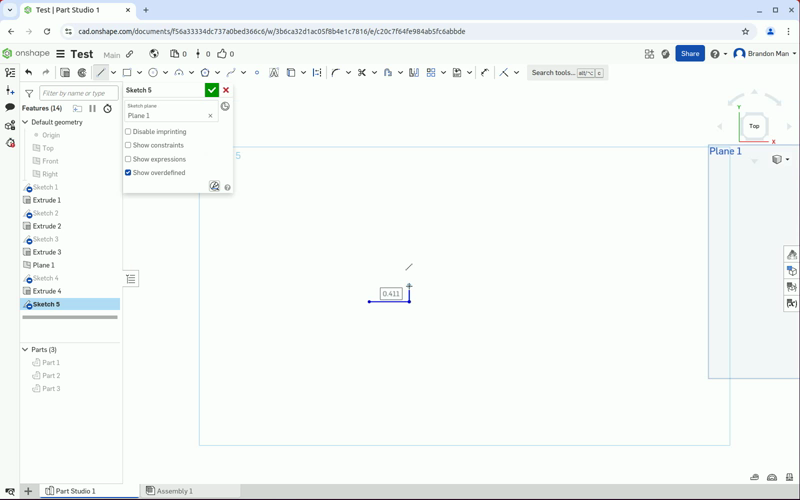
scroll(-6)
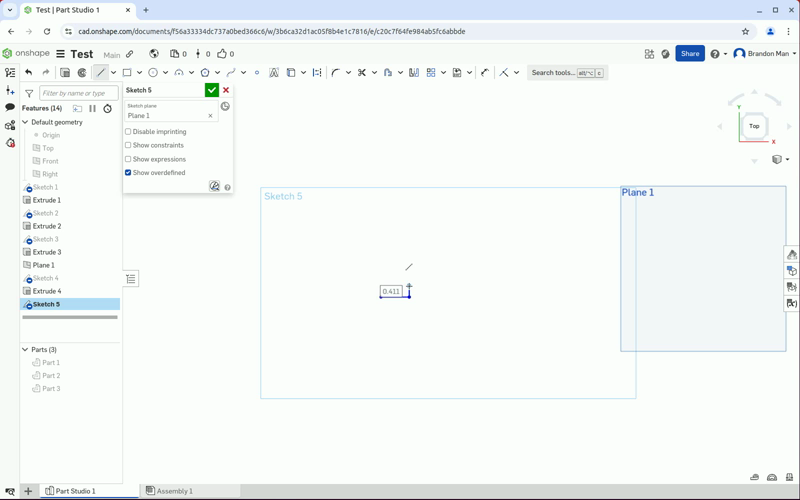
scroll(-6)
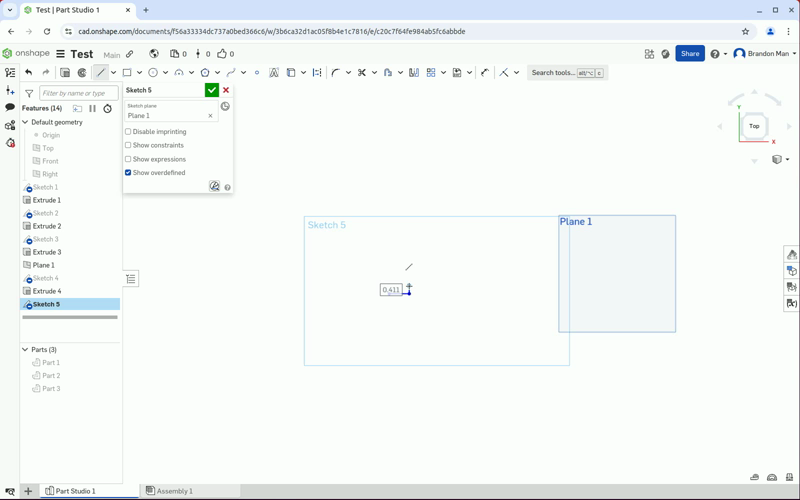
scroll(-6)
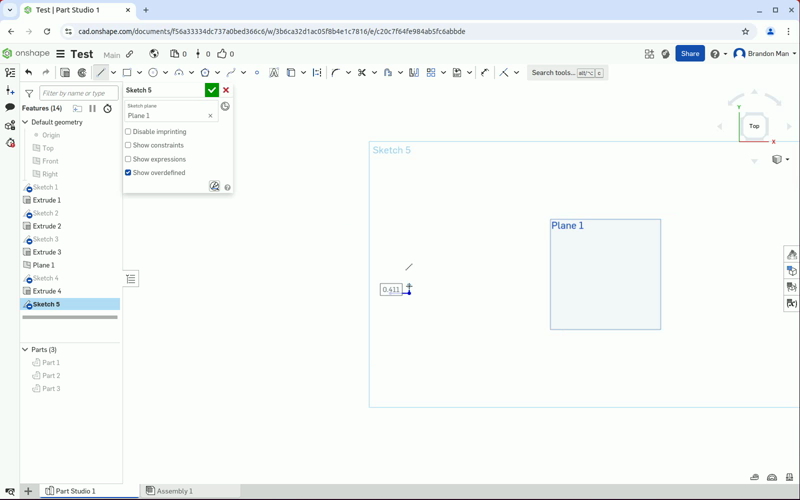
scroll(-6)
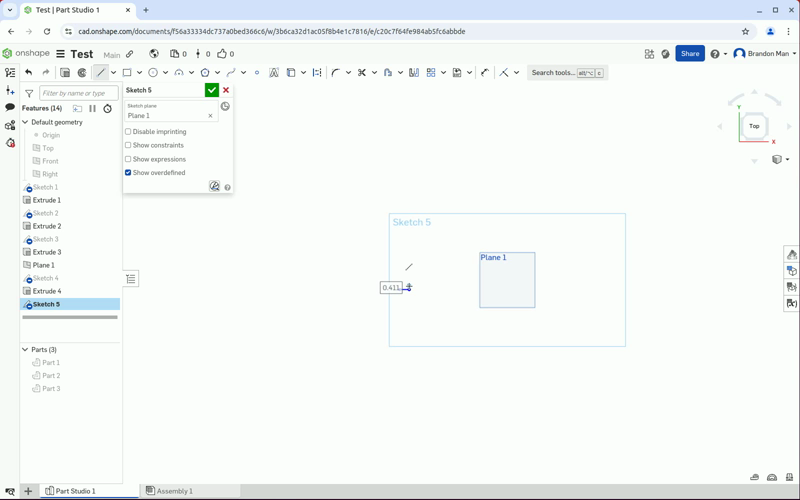
scroll(-6)
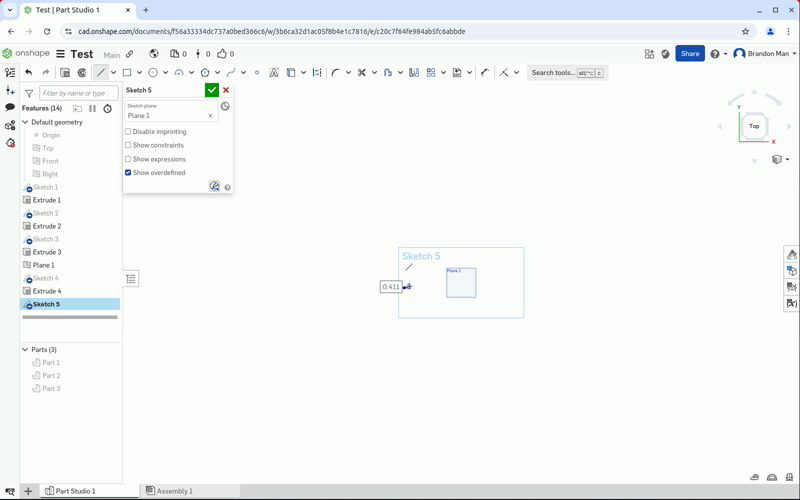
key_up(shift)
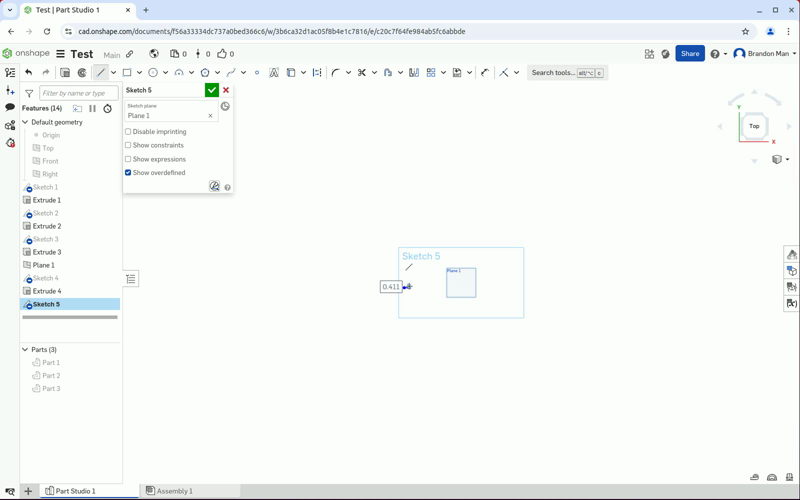
key_down(shift)
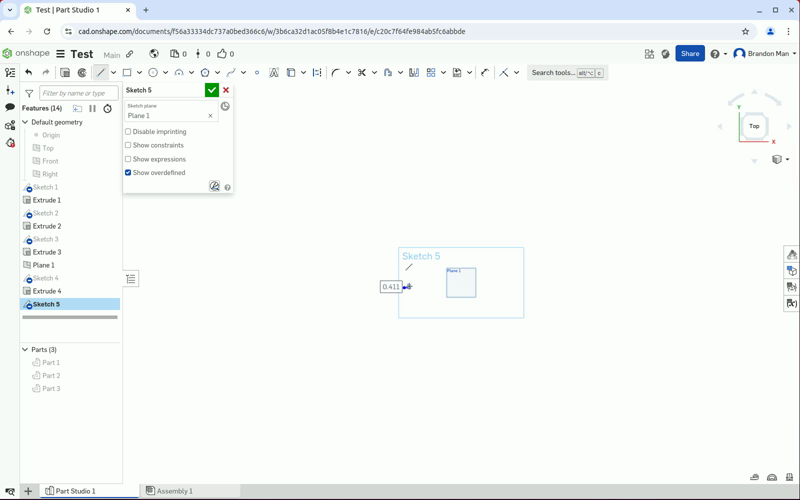
mouse_move(439, 285)
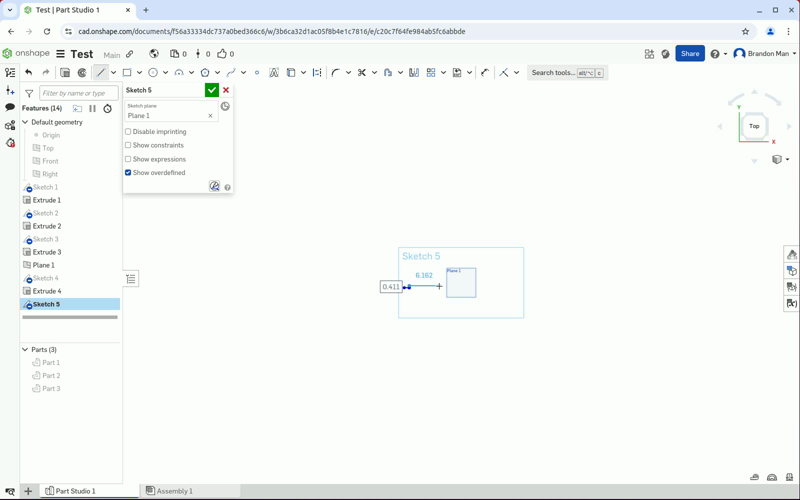
mouse_move(404, 285)
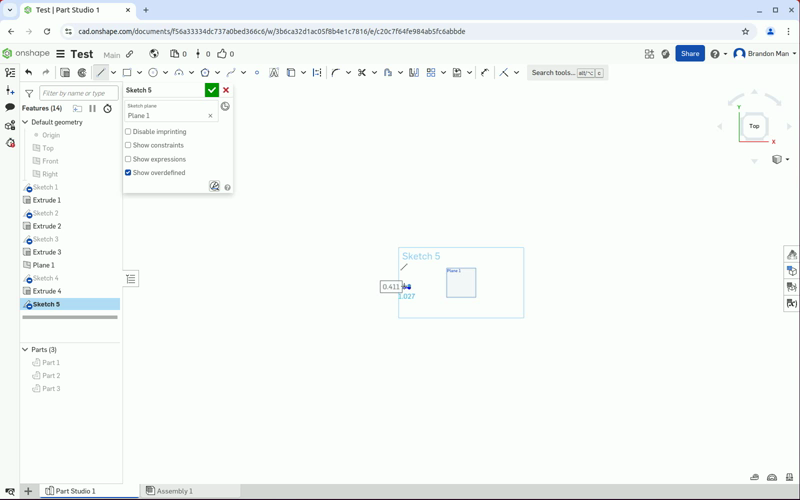
scroll(6)
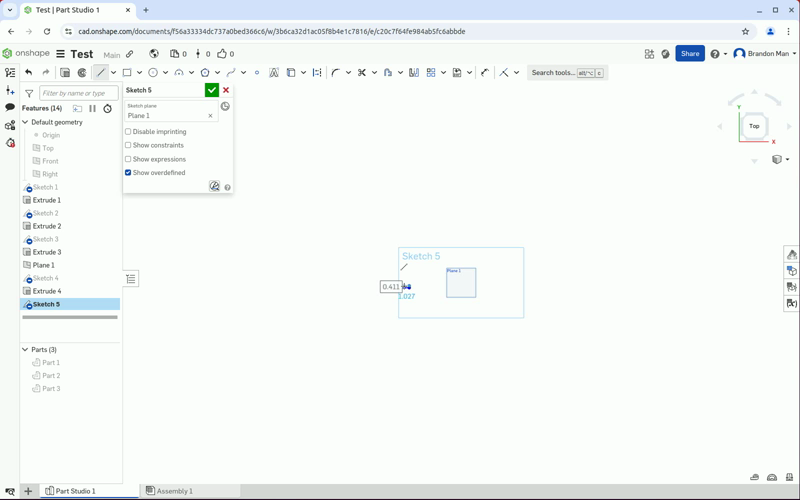
scroll(6)
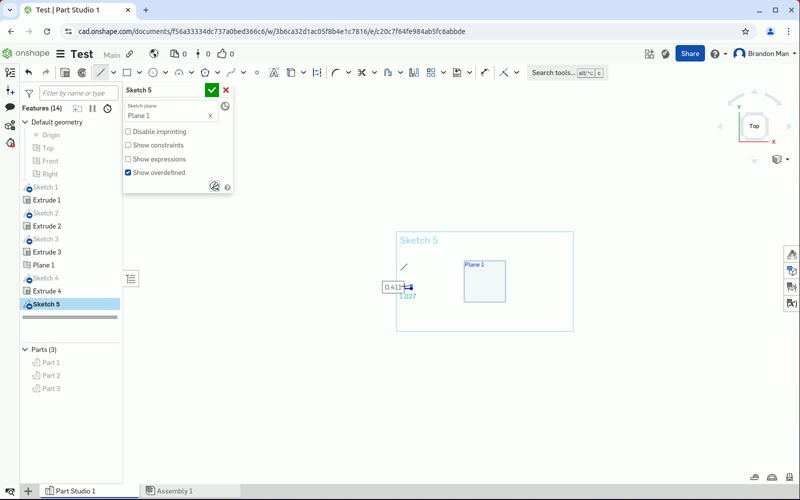
scroll(6)
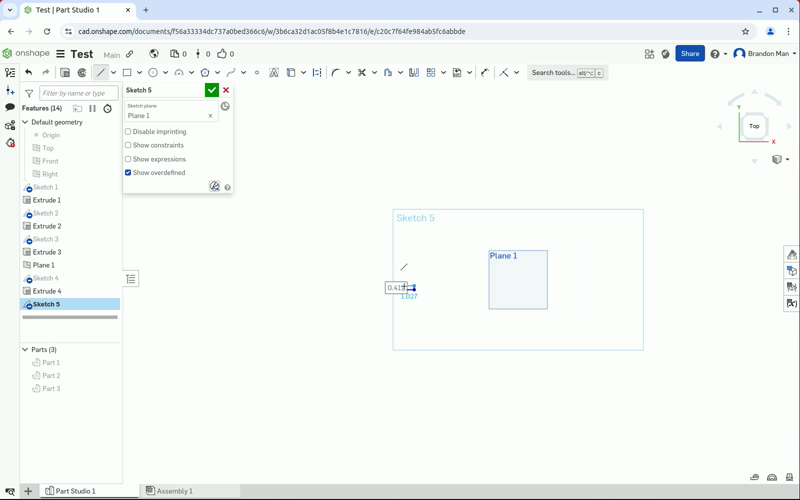
scroll(6)
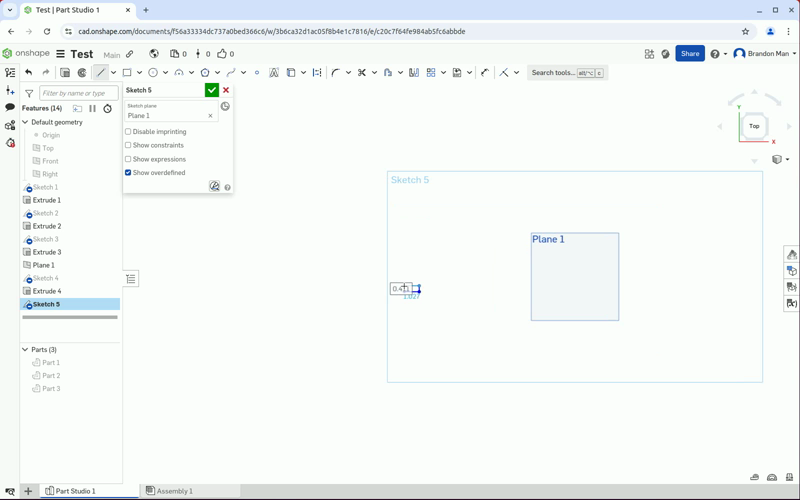
scroll(6)
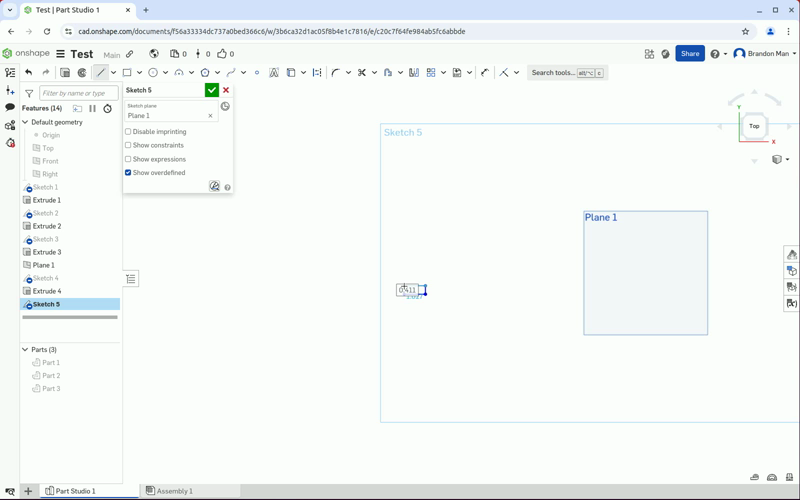
scroll(6)
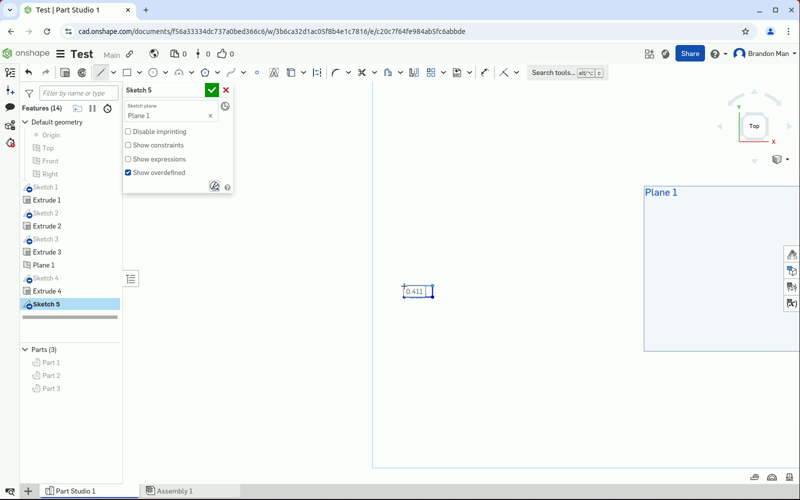
scroll(6)
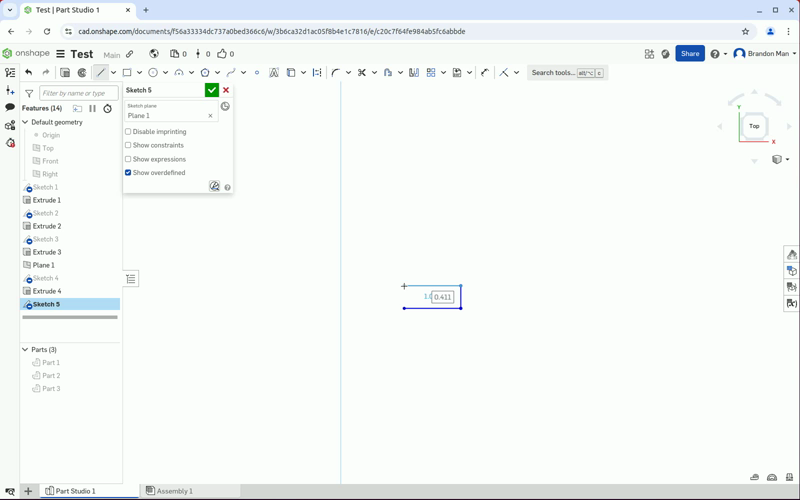
click(404, 285)
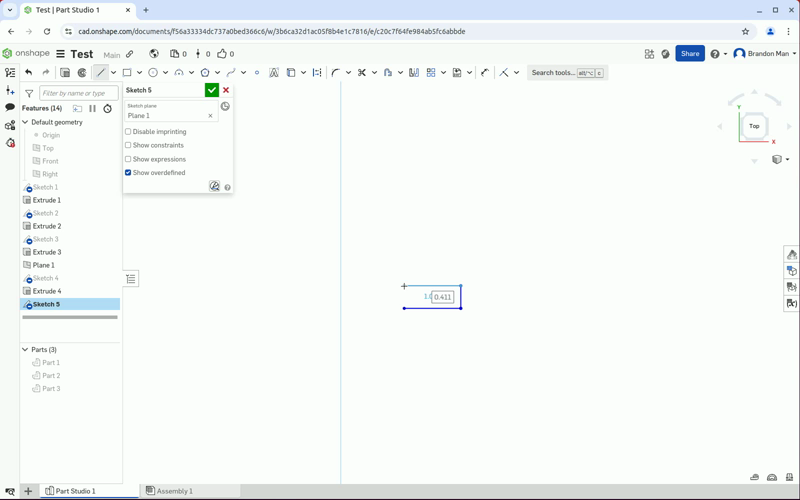
scroll(-6)
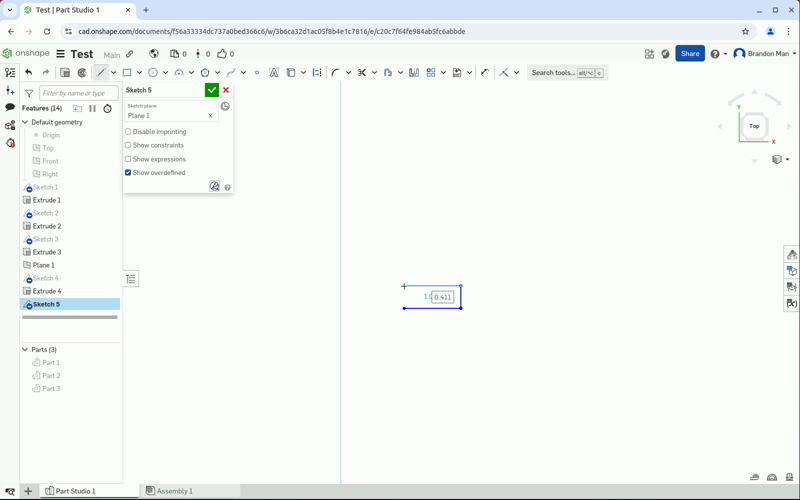
scroll(-6)
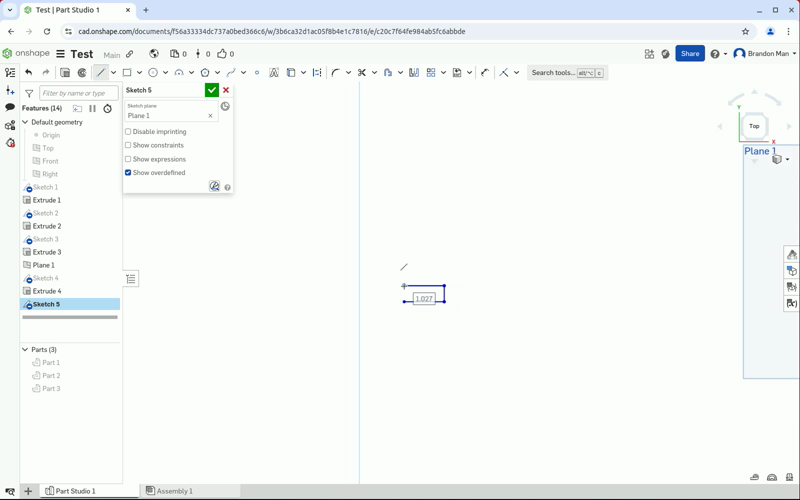
scroll(-6)
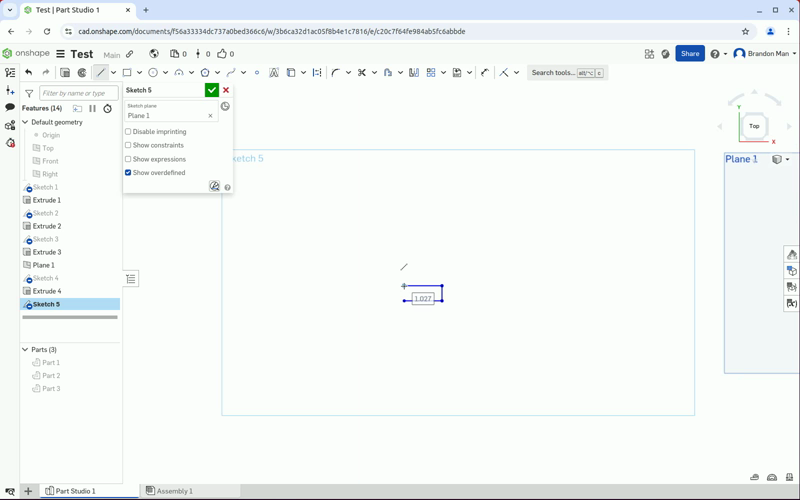
scroll(-6)
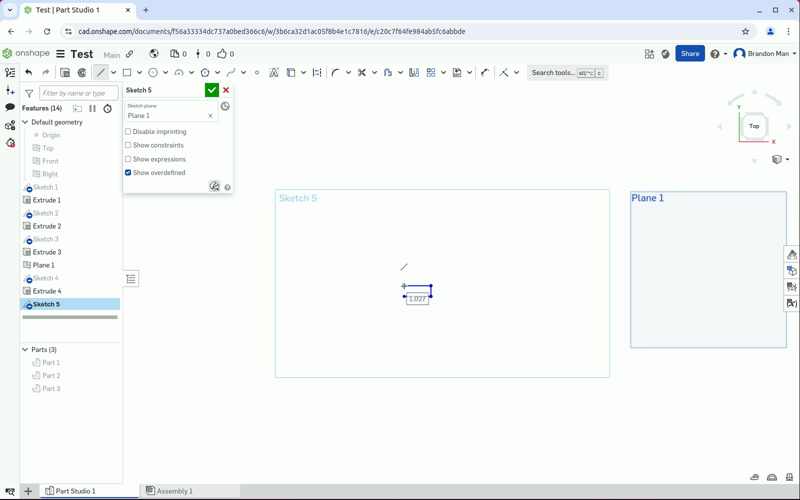
scroll(-6)
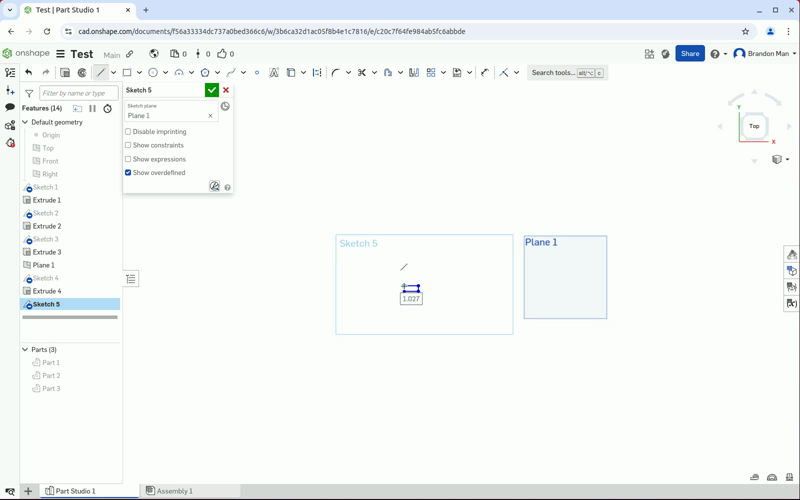
scroll(-6)
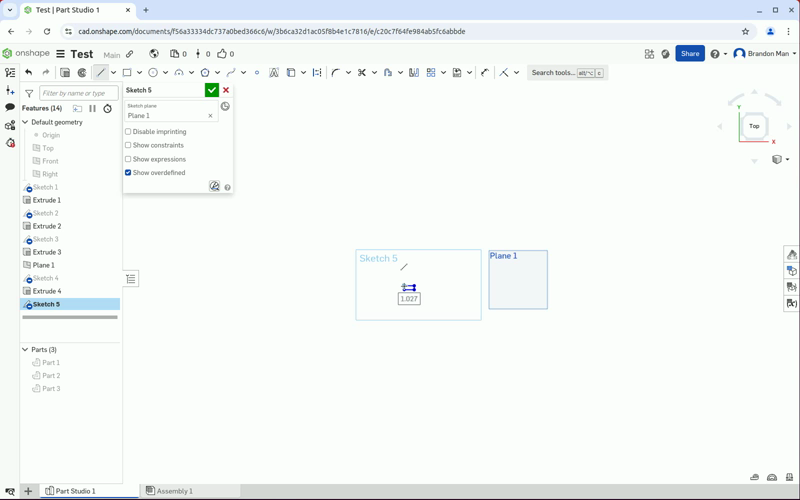
scroll(-6)
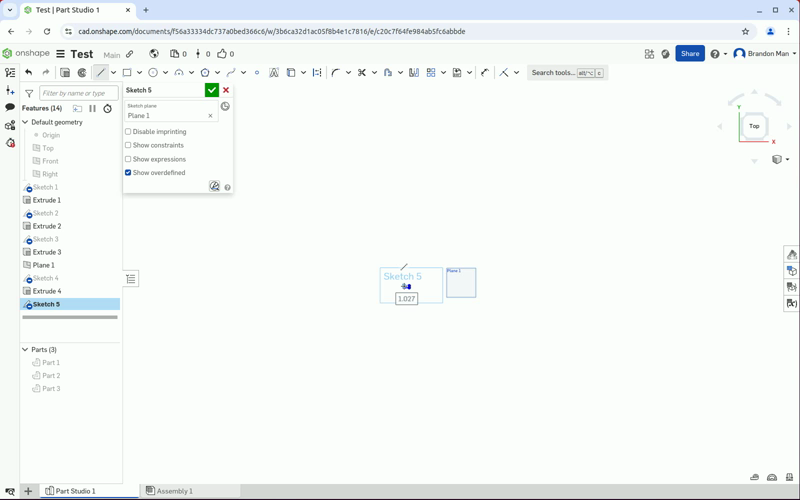
key_up(shift)
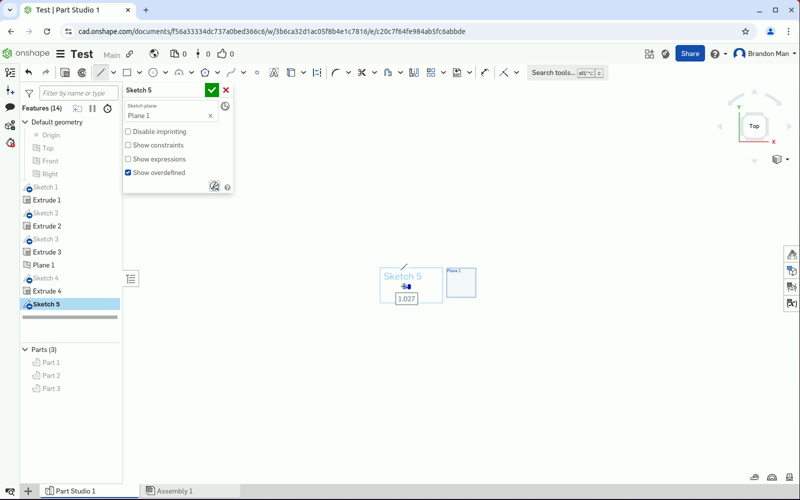
mouse_move(434, 285)
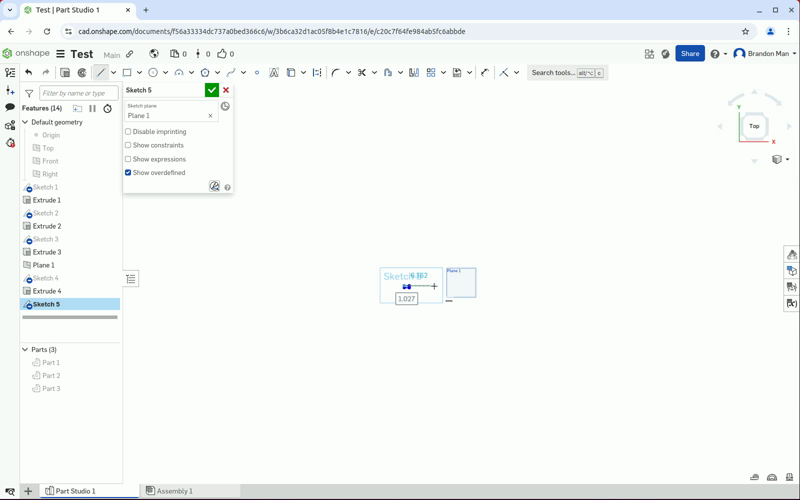
key_down(shift)
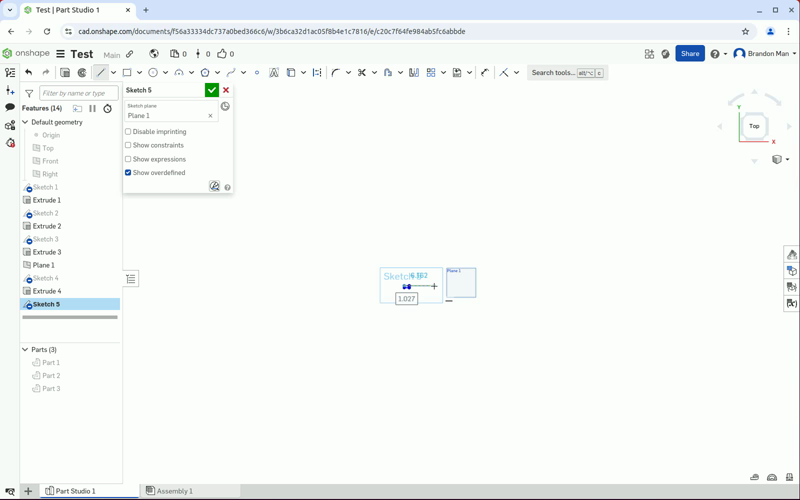
mouse_move(404, 287)
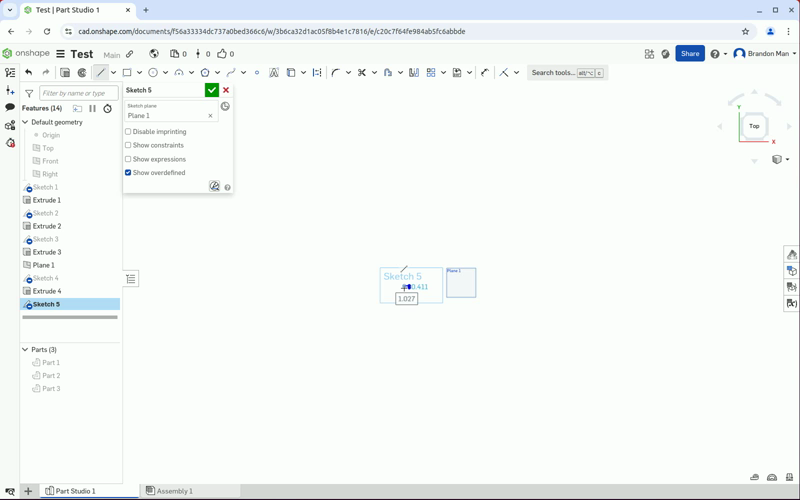
scroll(6)
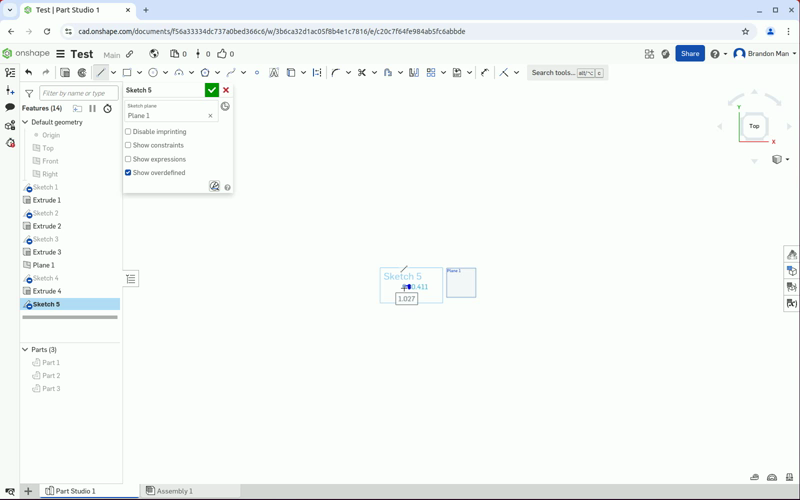
scroll(6)
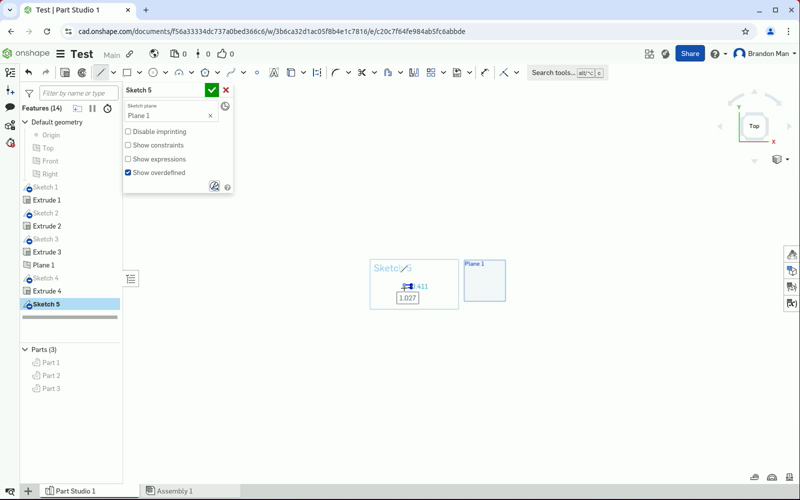
scroll(6)
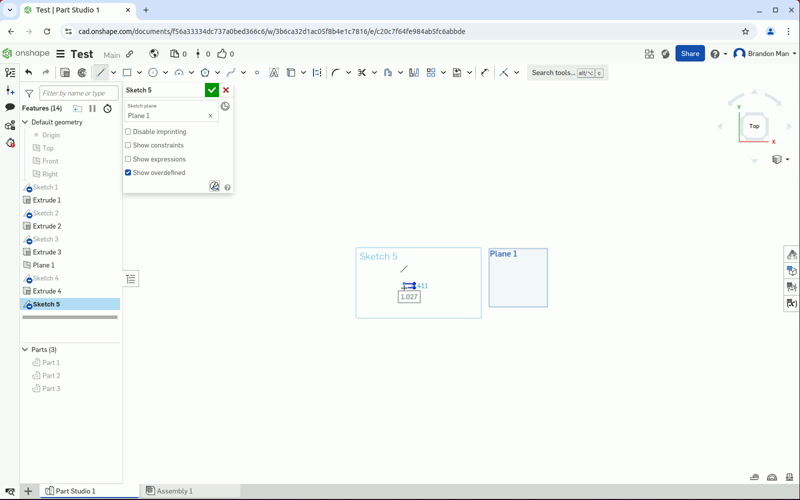
scroll(6)
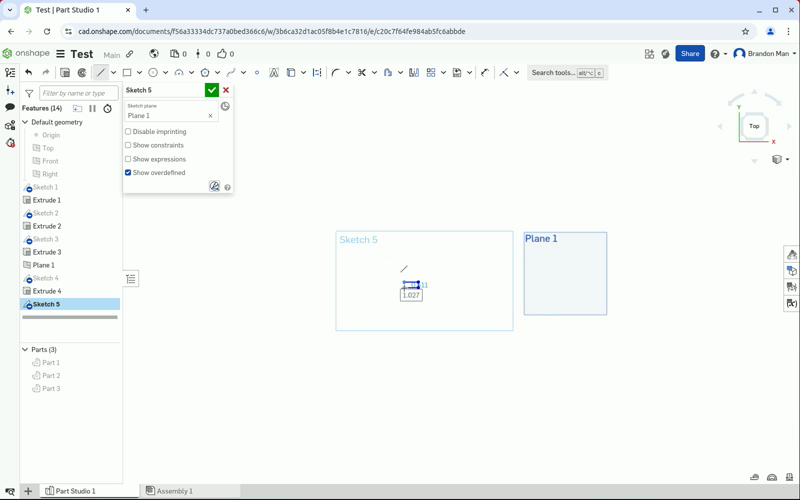
scroll(6)
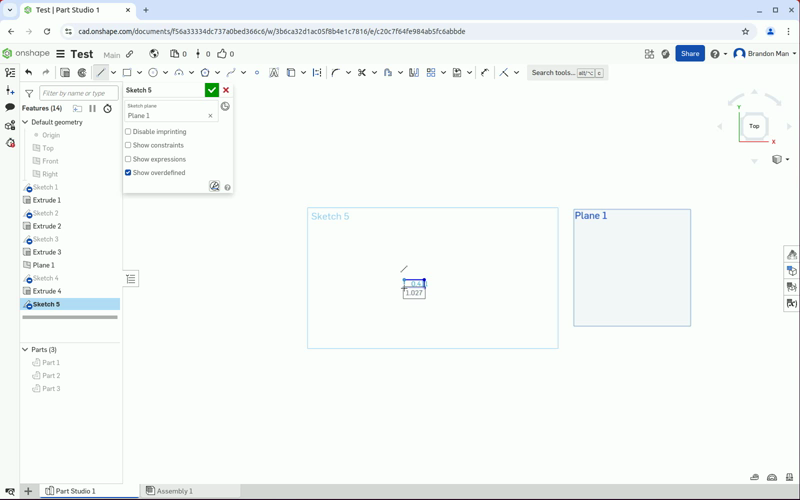
scroll(6)
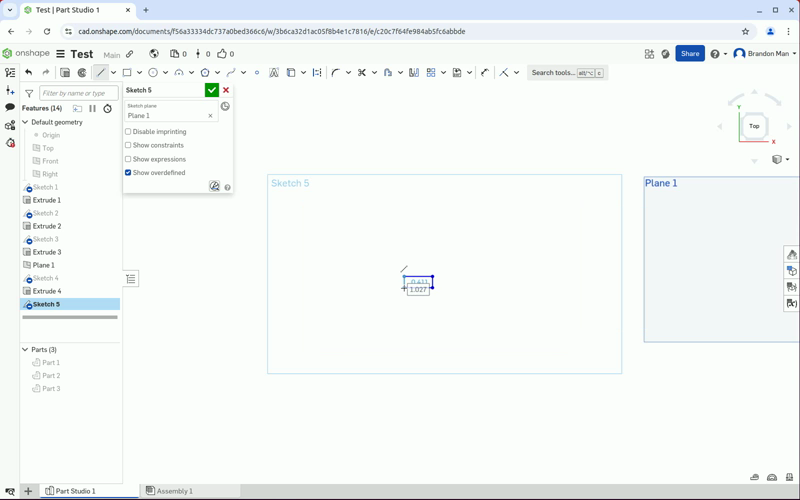
scroll(6)
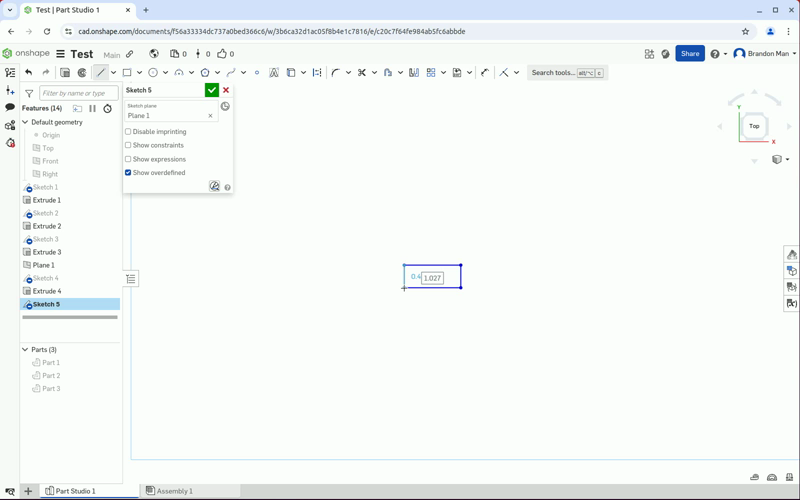
key_up(shift)
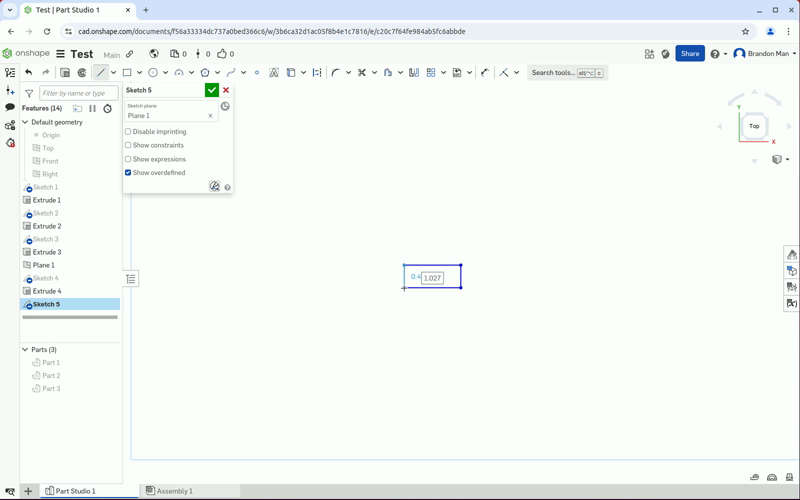
click(404, 287)
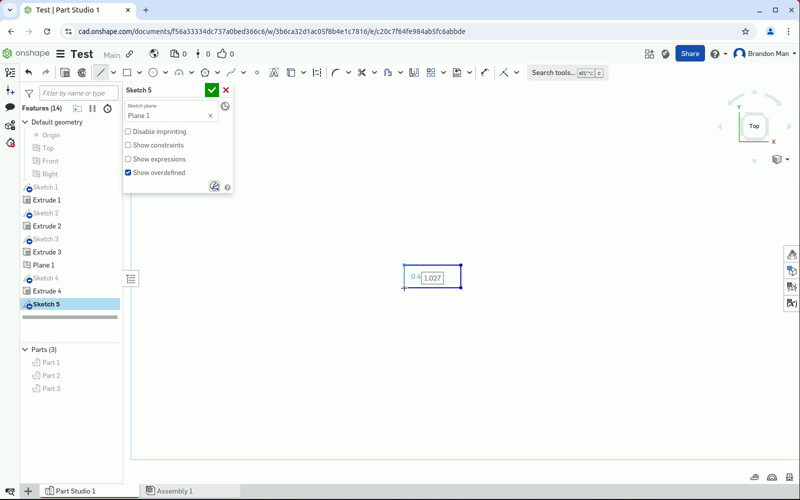
scroll(-6)
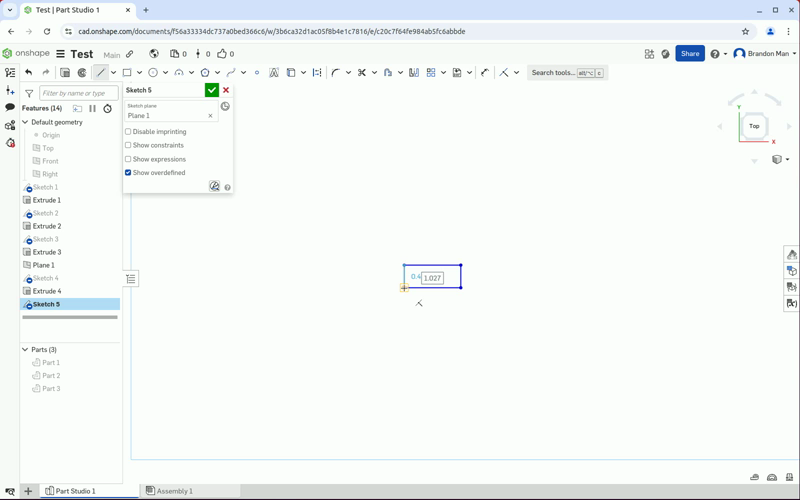
scroll(-6)
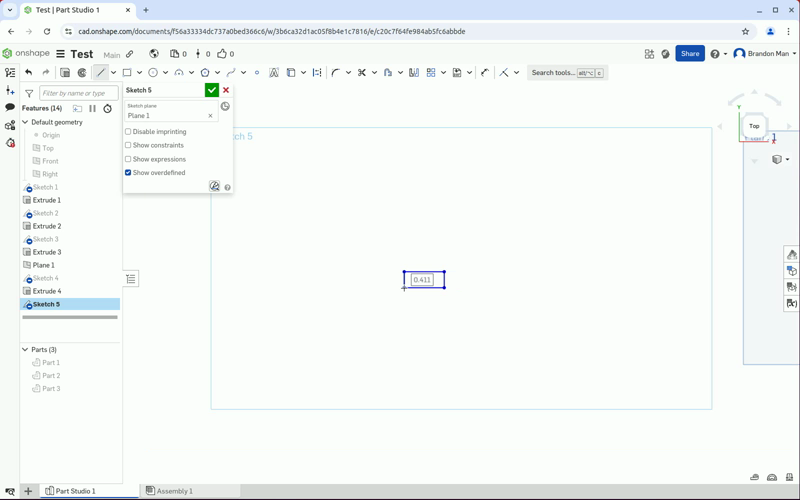
scroll(-6)
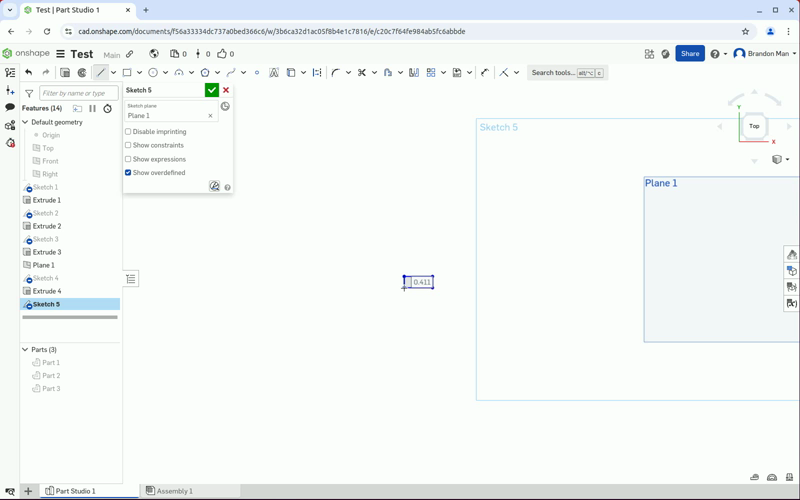
scroll(-6)
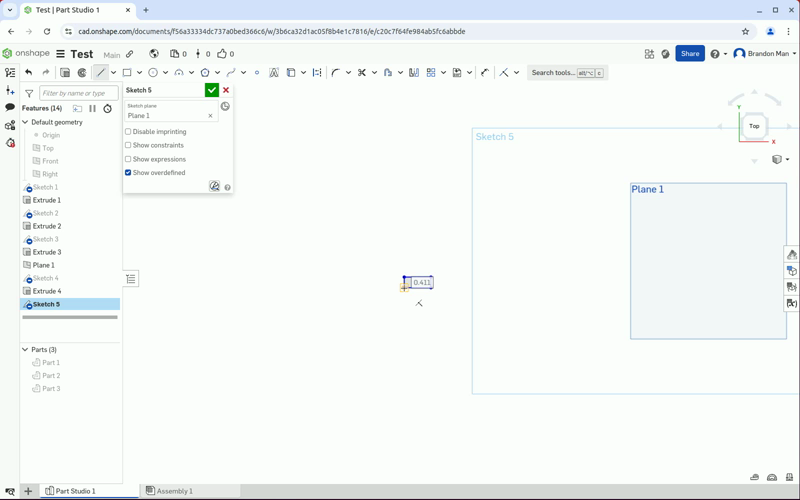
scroll(-6)
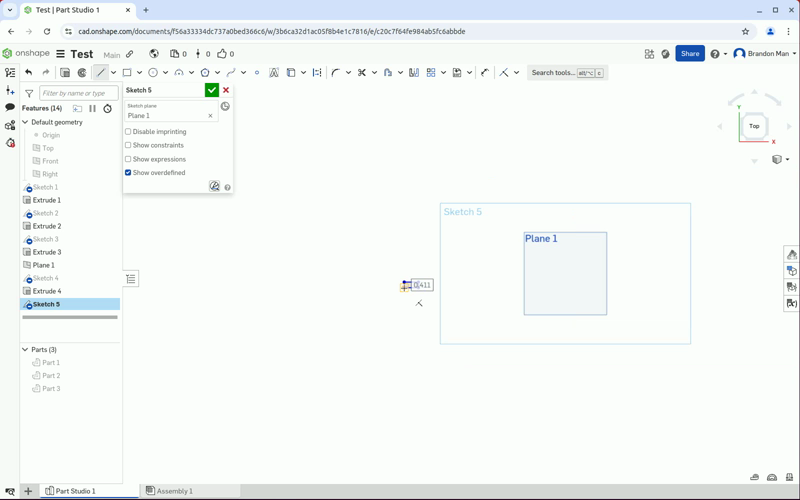
scroll(-6)
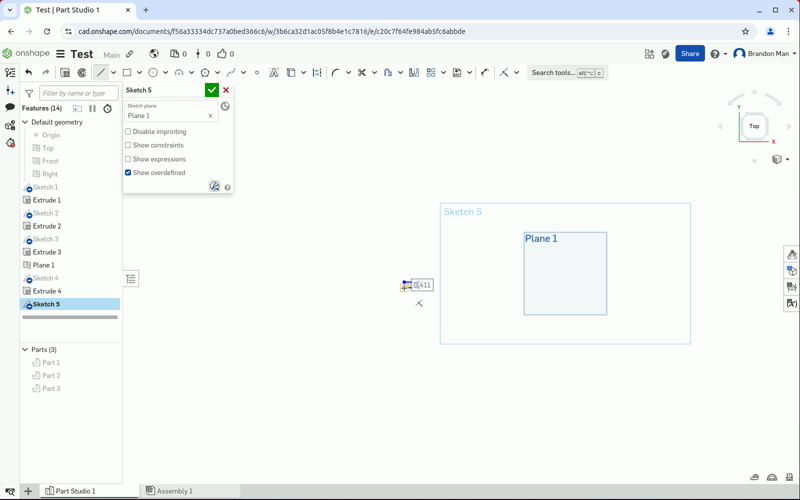
scroll(-6)
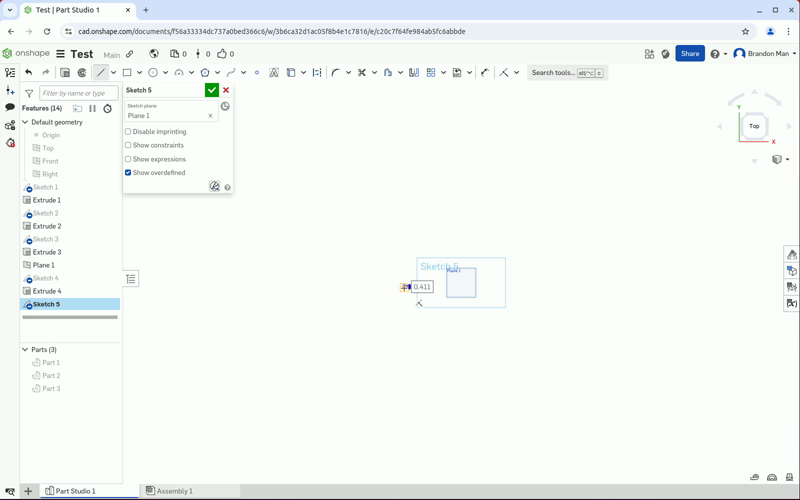
key(esc)
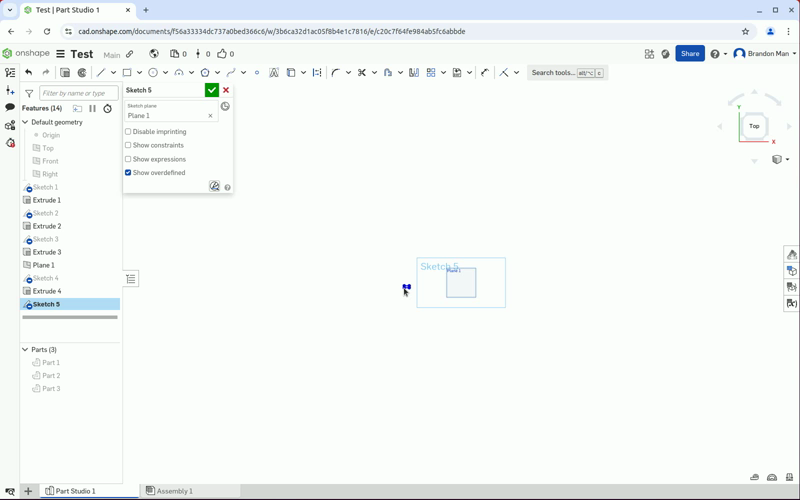
mouse_move(404, 287)
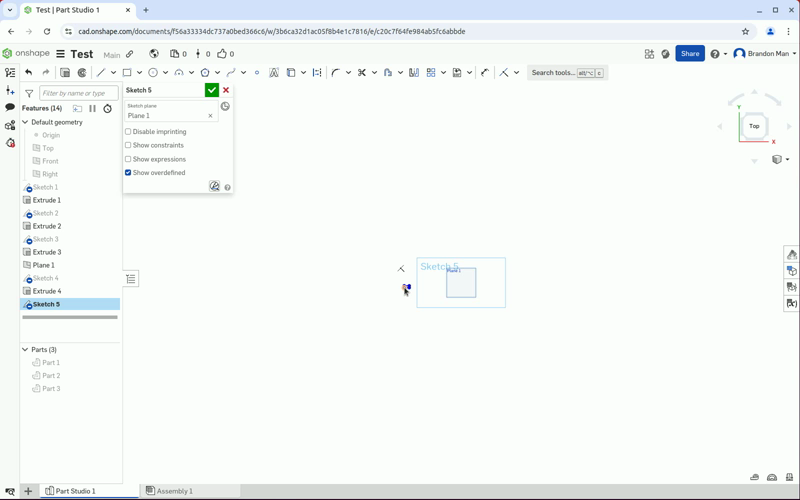
scroll(6)
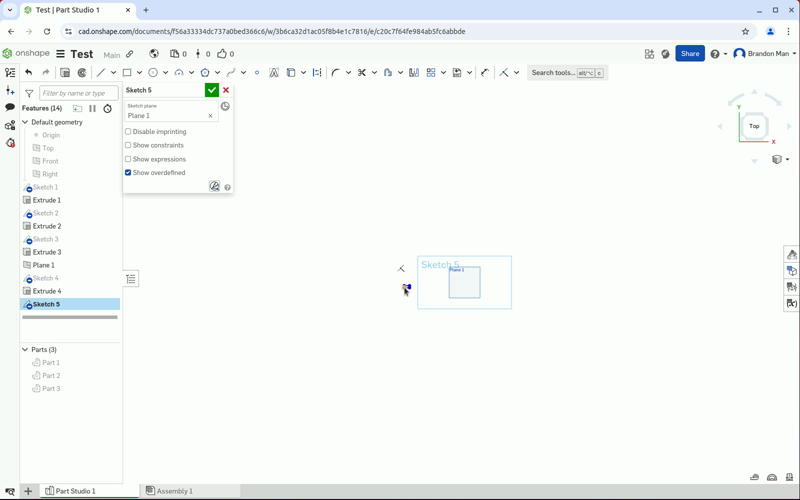
scroll(6)
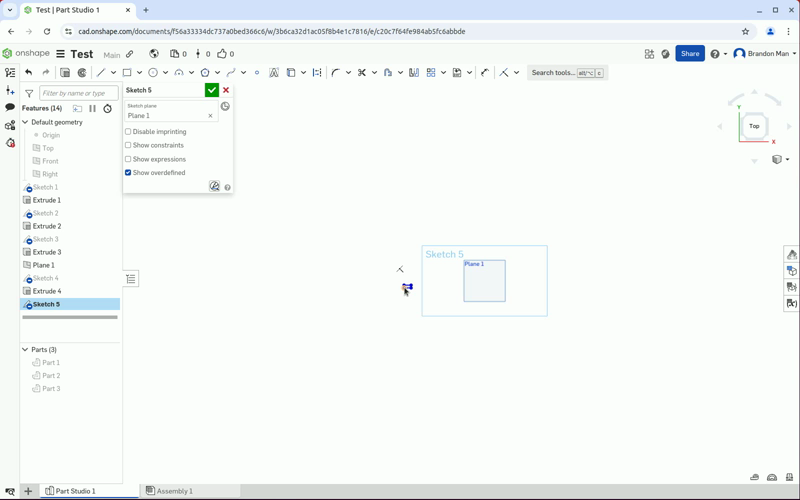
scroll(6)
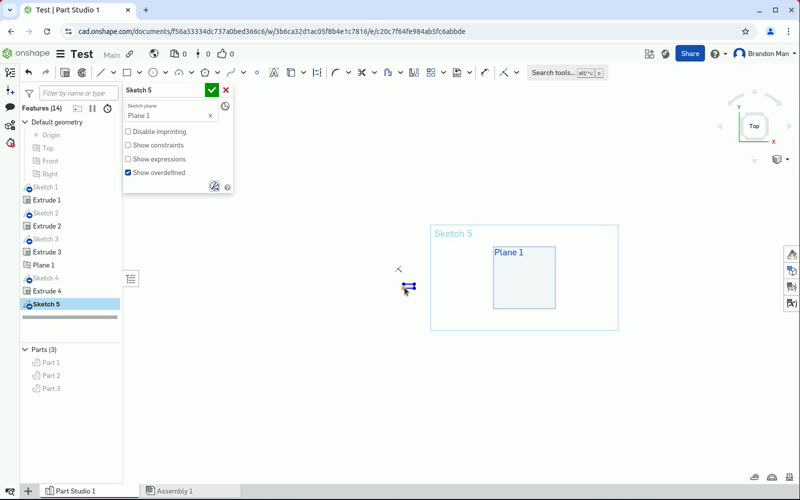
scroll(6)
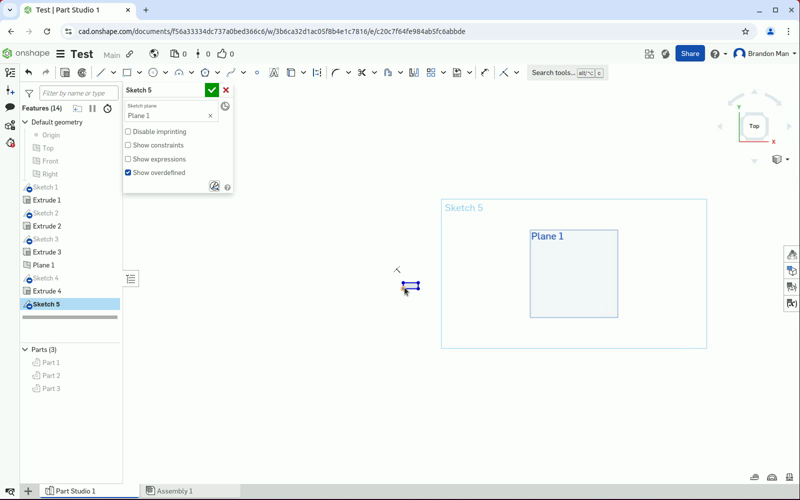
scroll(6)
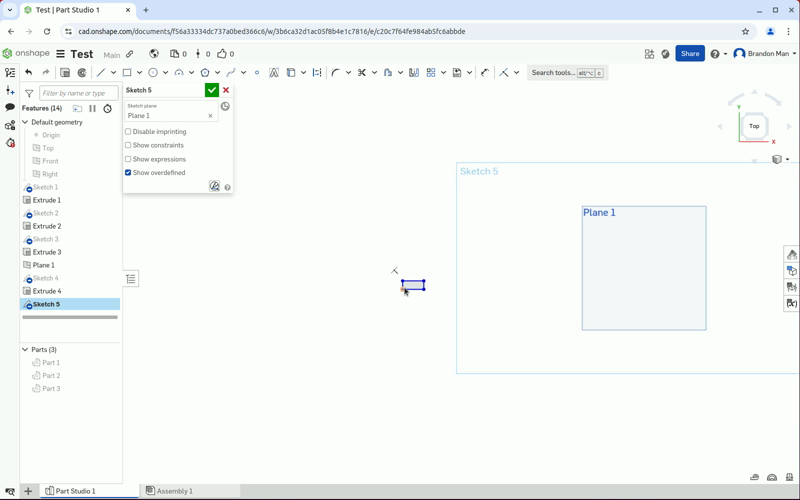
scroll(6)
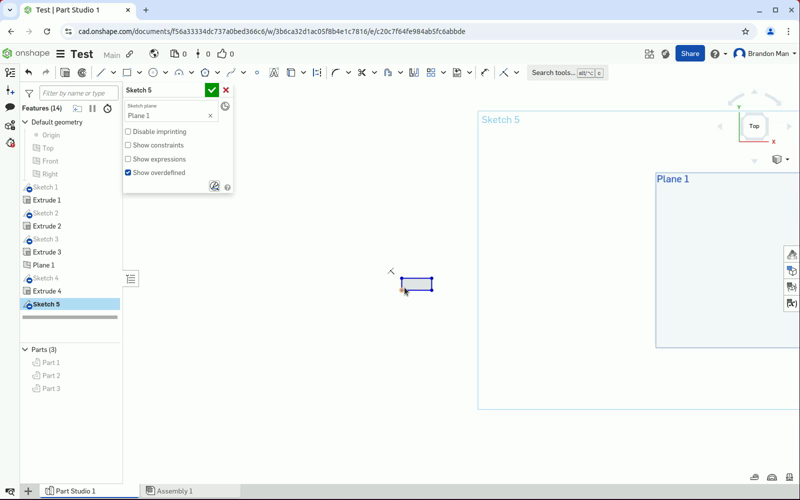
scroll(6)
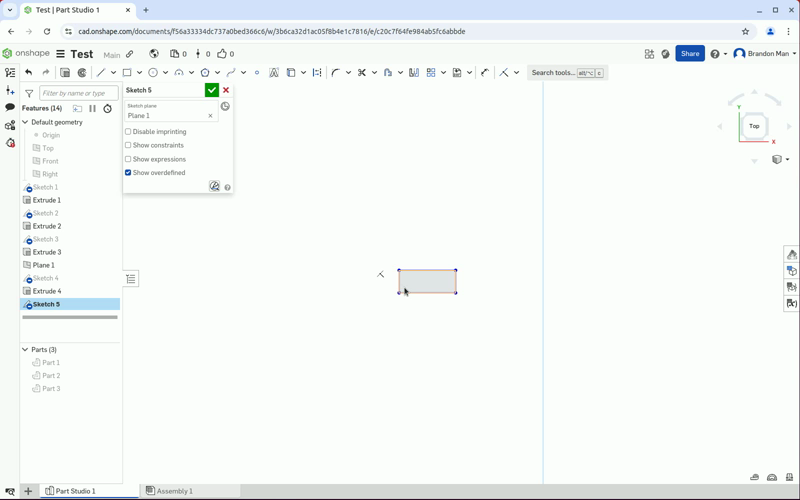
click(404, 287)
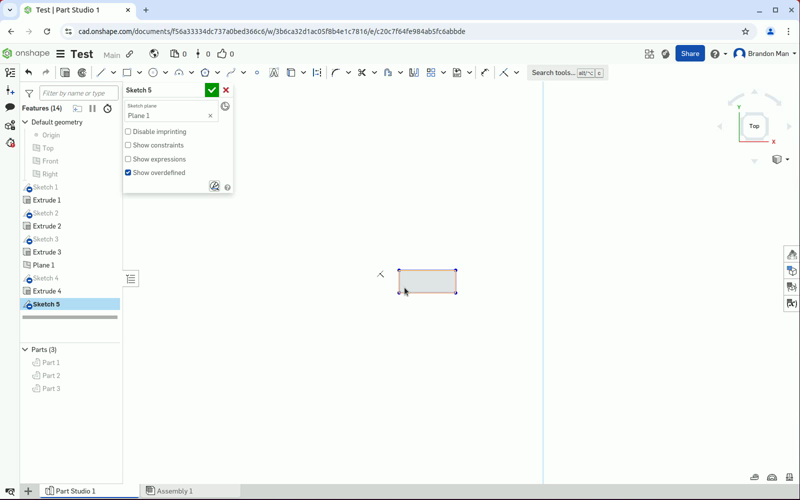
scroll(-6)
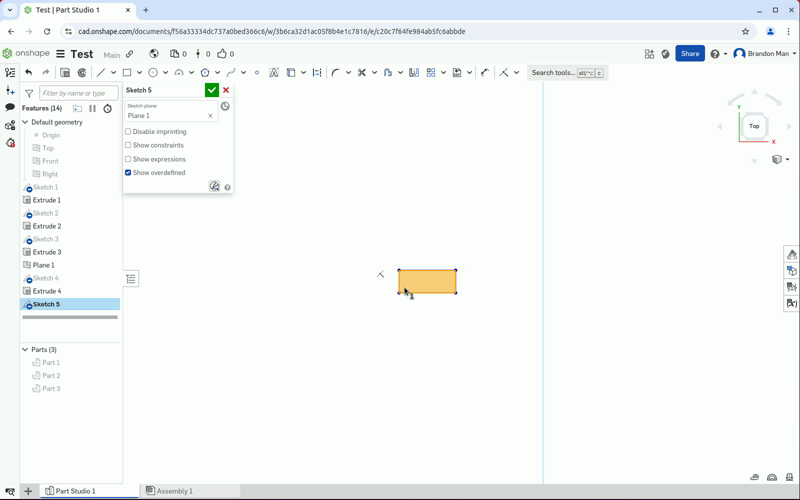
scroll(-6)
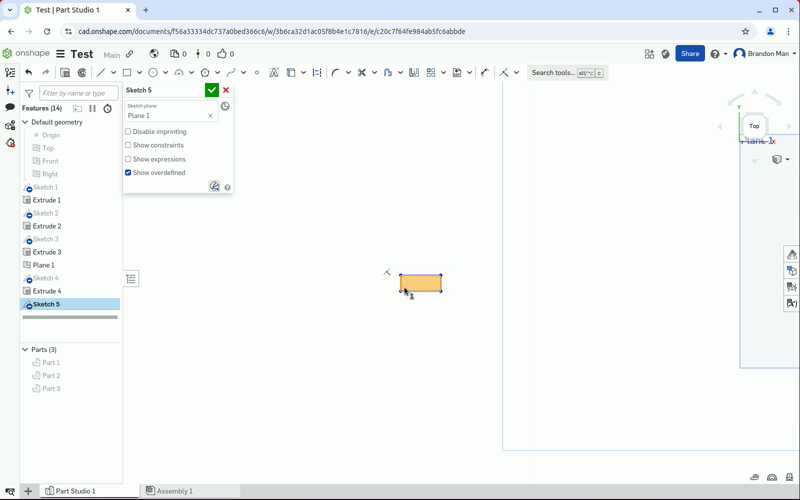
scroll(-6)
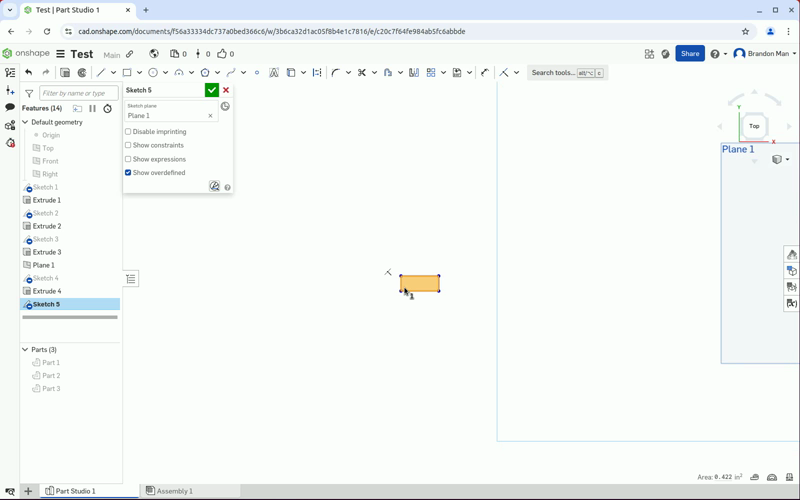
scroll(-6)
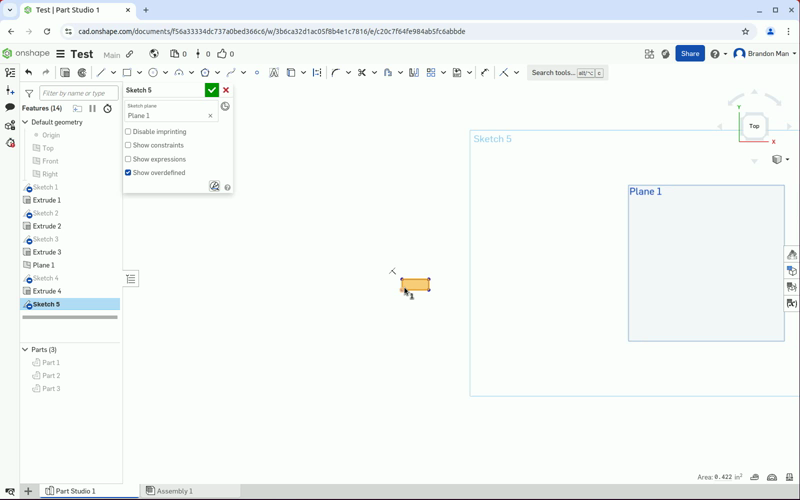
scroll(-6)
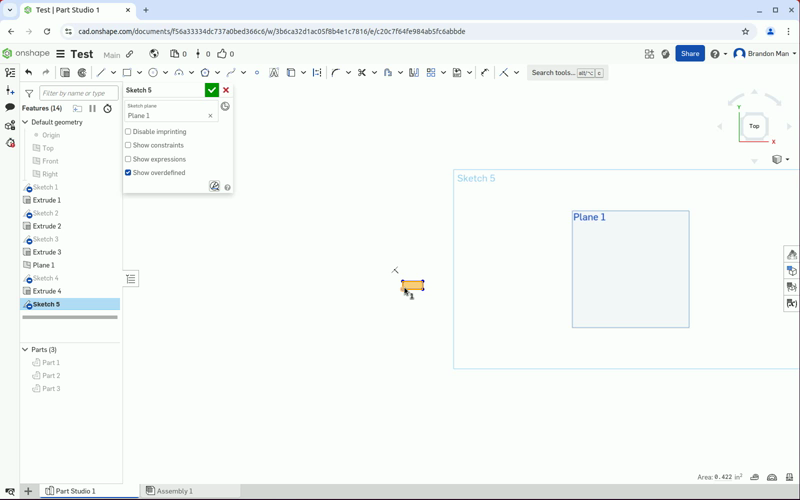
scroll(-6)
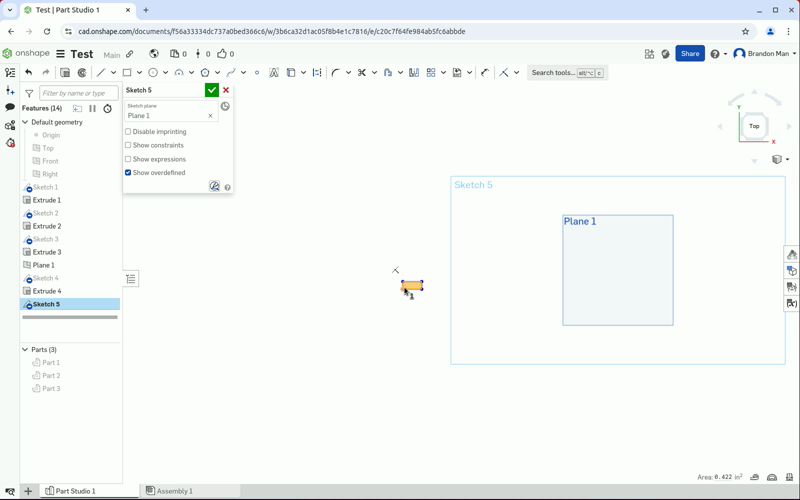
scroll(-6)
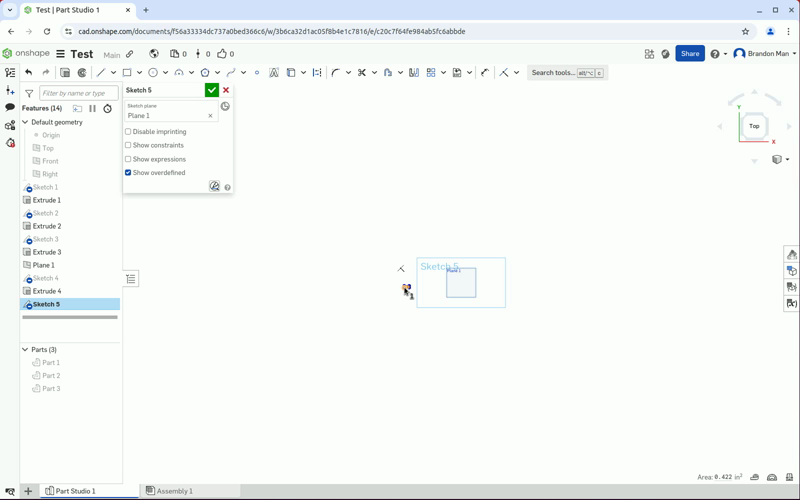
mouse_move(73, 352)
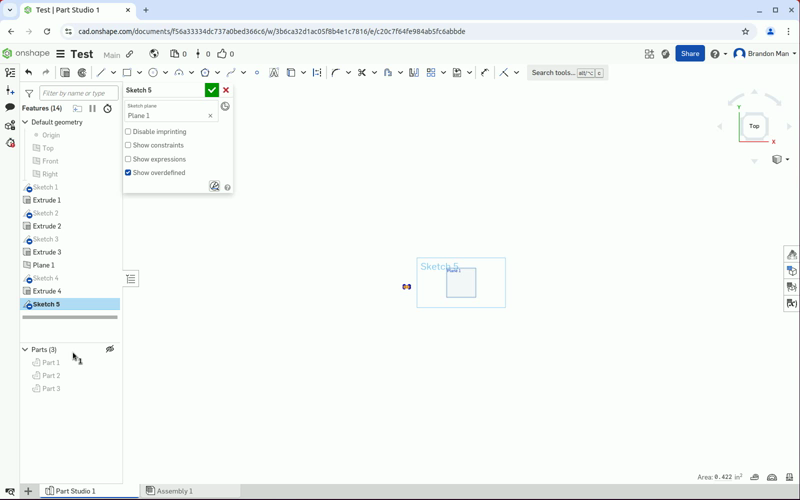
key(shift+y)
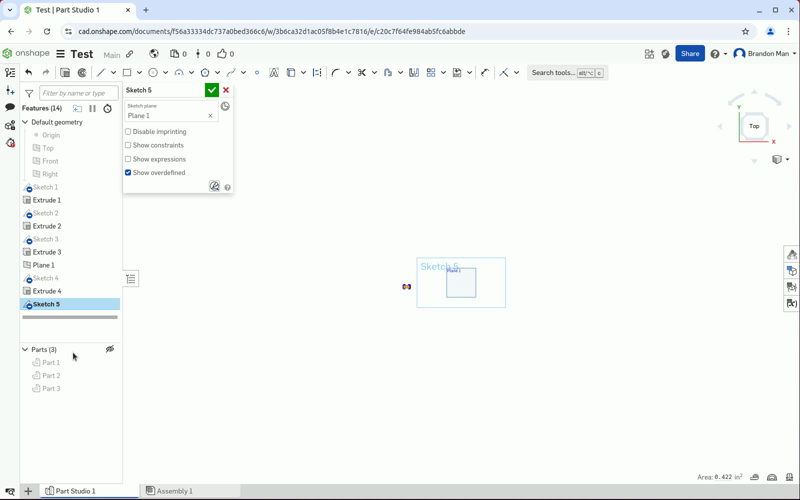
key(shift+e)
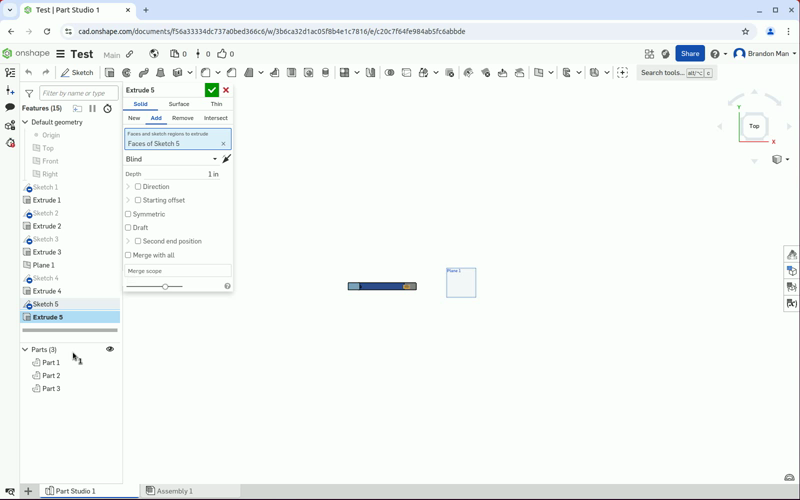
mouse_move(143, 106)
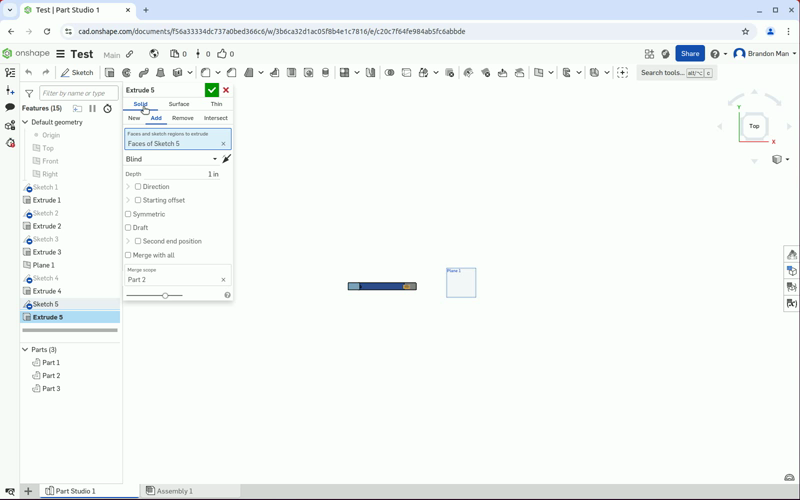
click(143, 106)
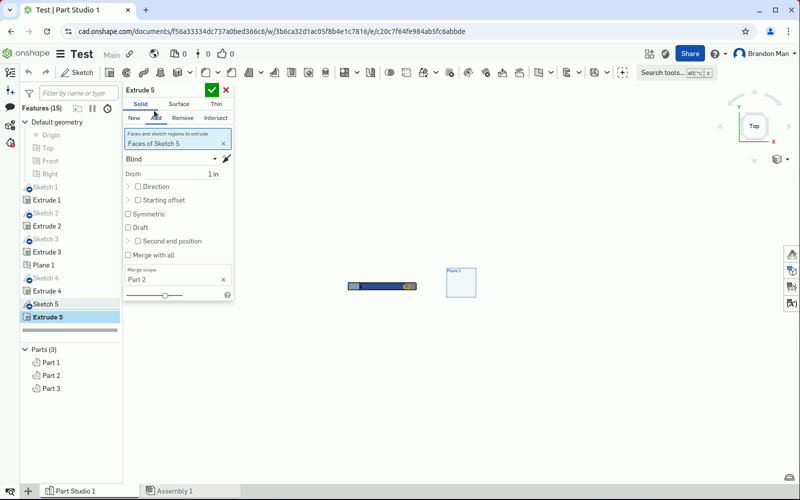
mouse_move(186, 120)
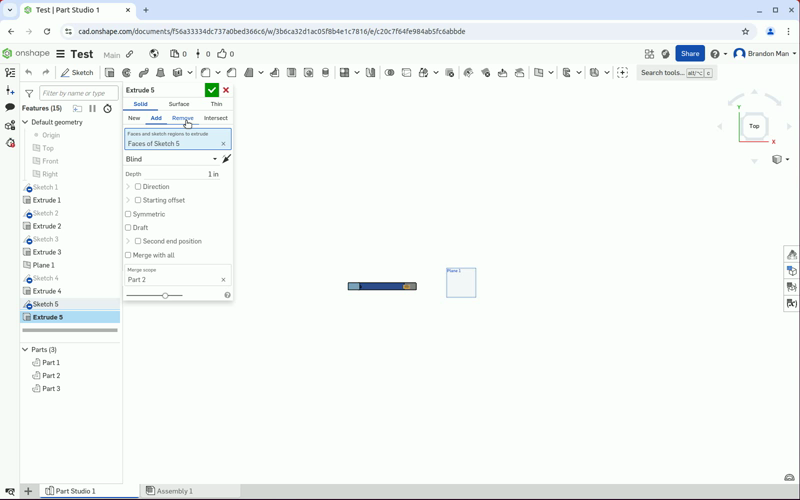
click(186, 120)
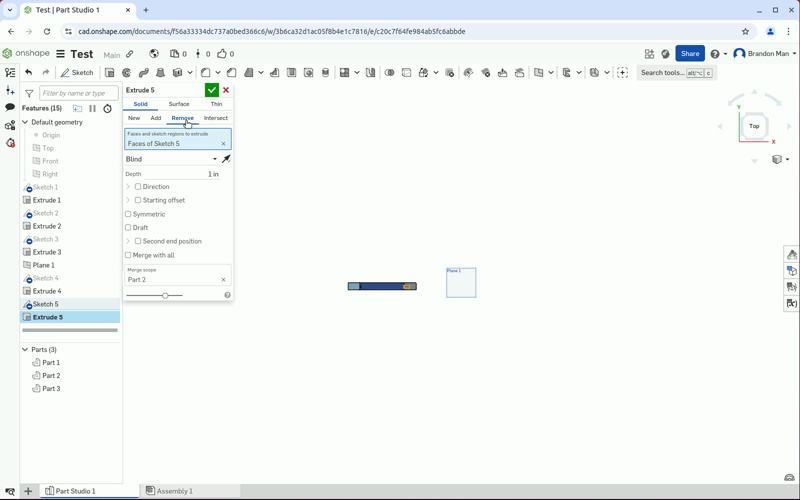
key(tab, 4)
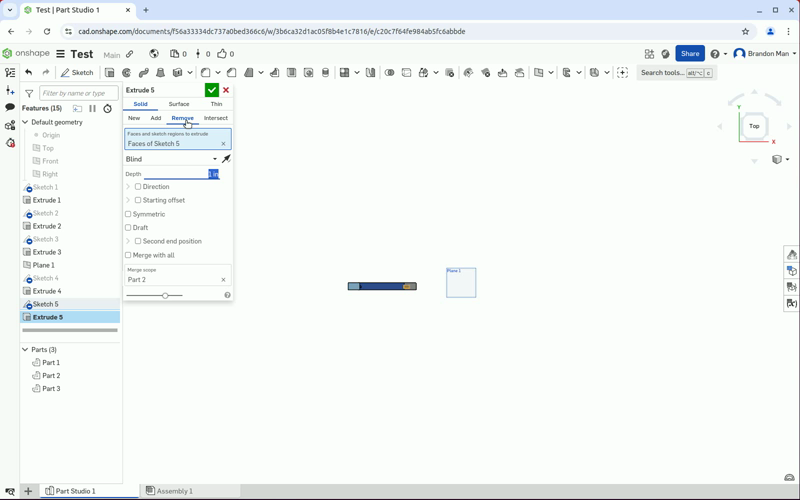
text(1.926)
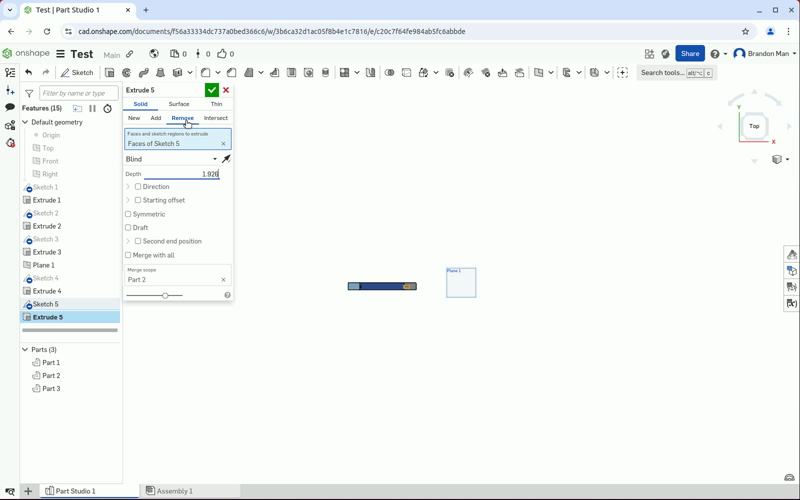
key(tab, 6)
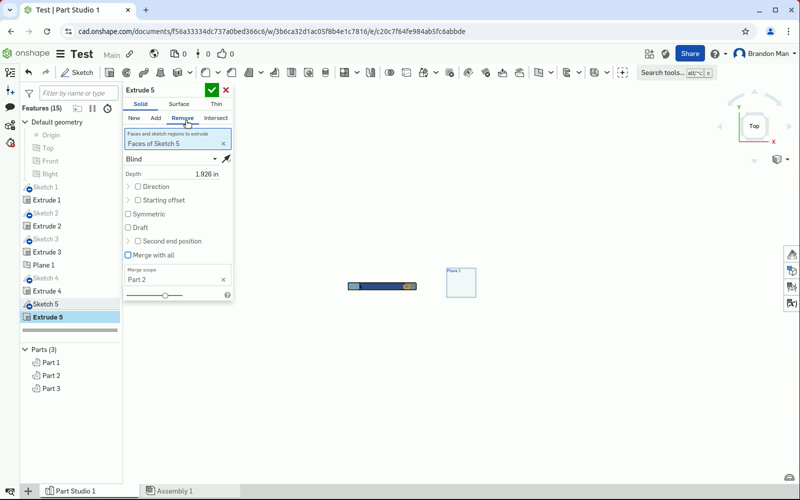
key(space)
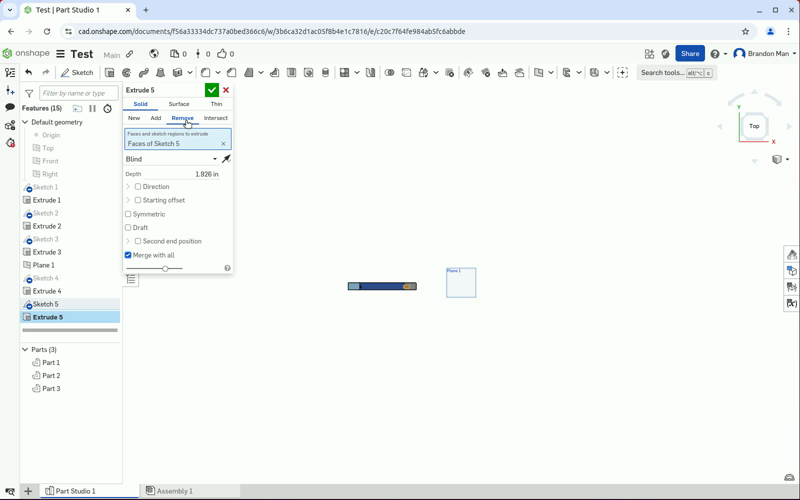
key(enter)
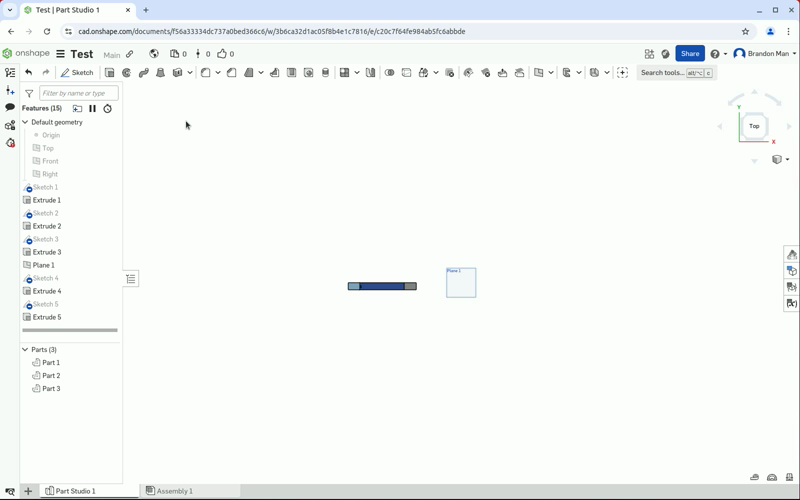
key(shift+h)
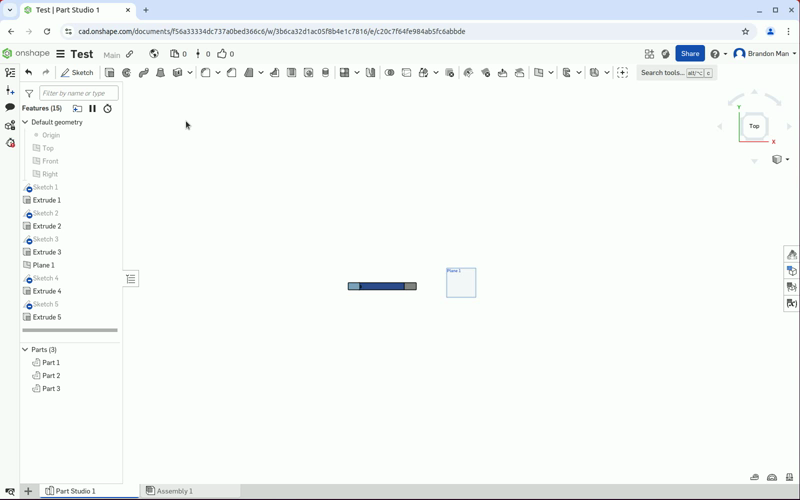
key(shift+h)
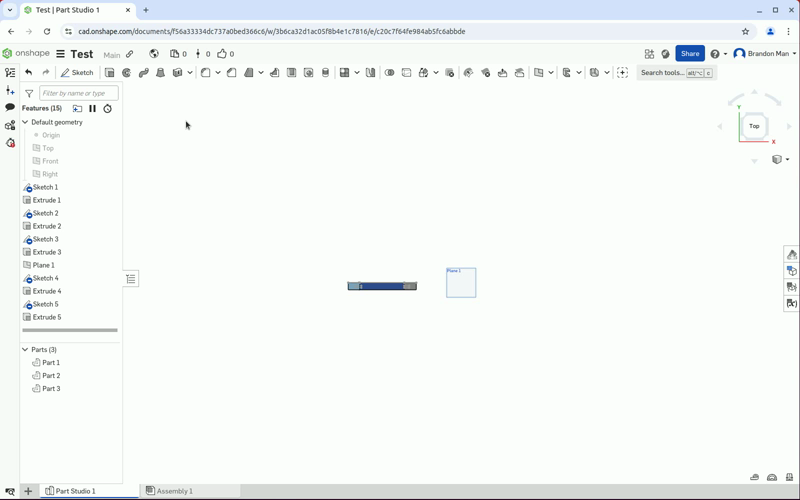
key(shift+7)
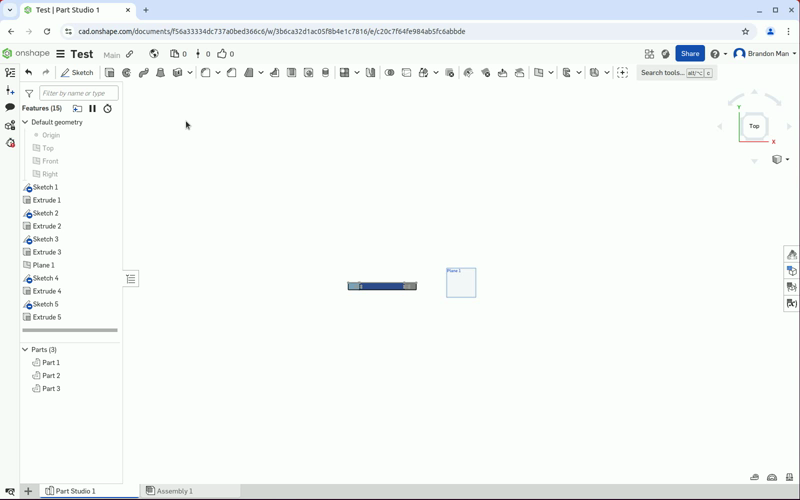
key(up, 3)
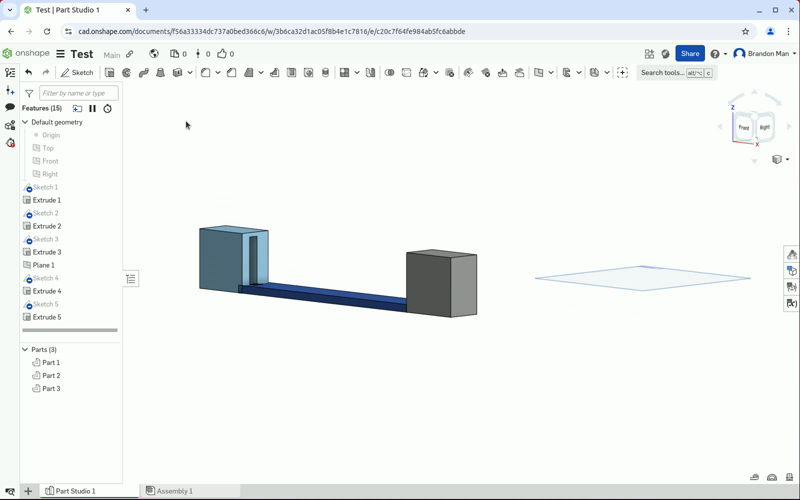
key(left, 3)
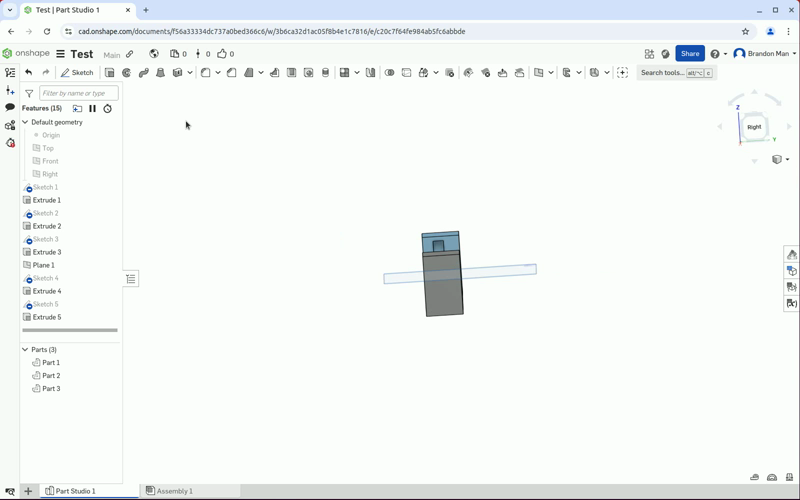
key(right, 3)
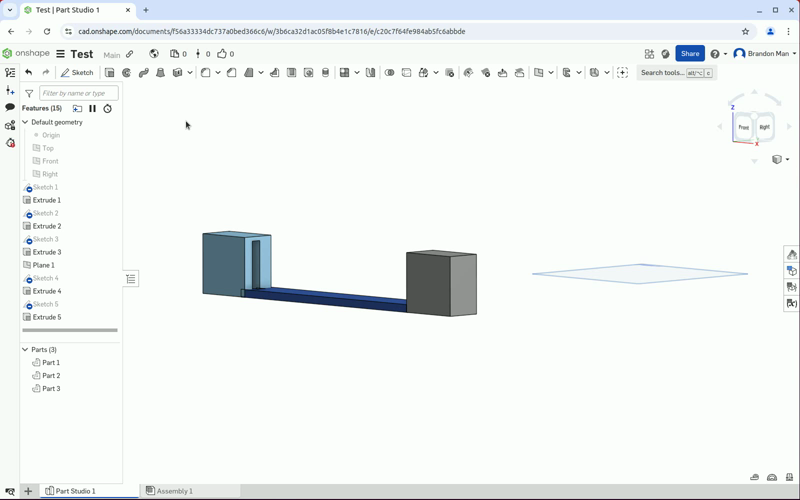
key(down, 3)
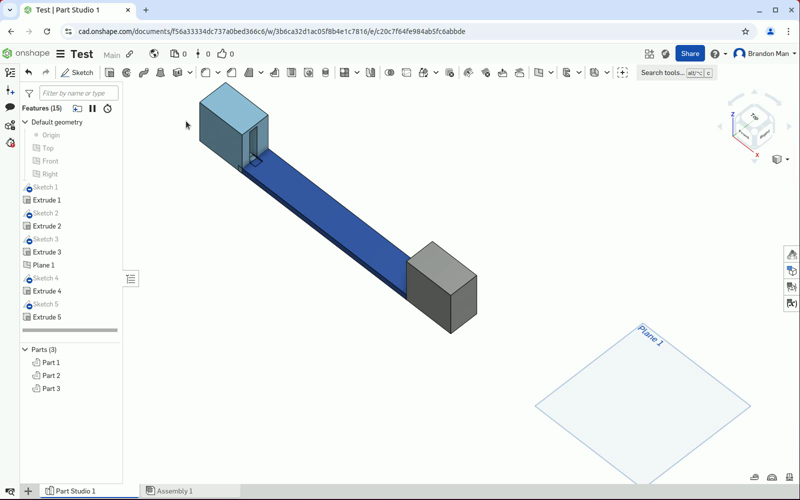
mouse_move(73, 189)
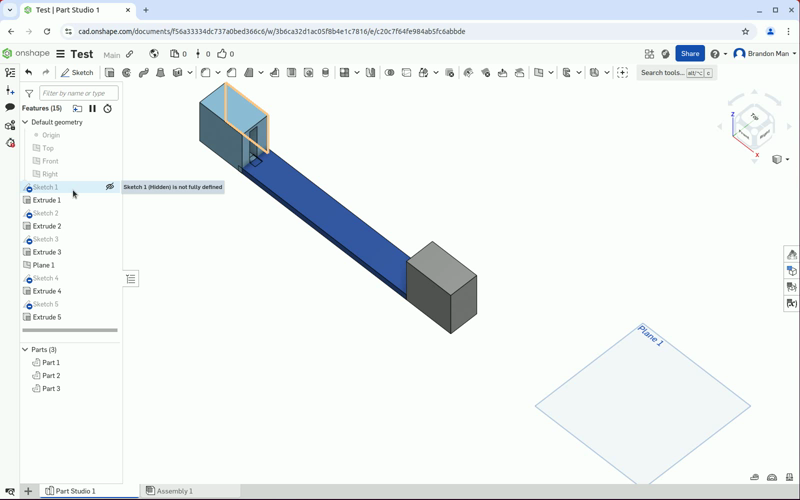
click(73, 189)